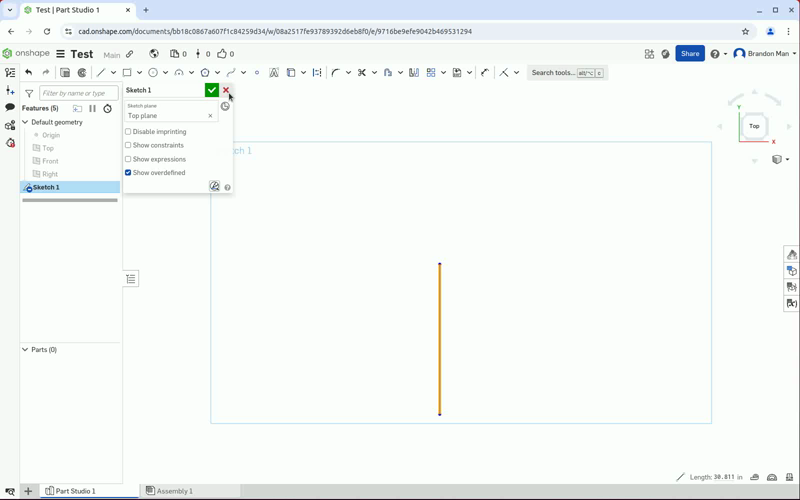
key(shift+h)
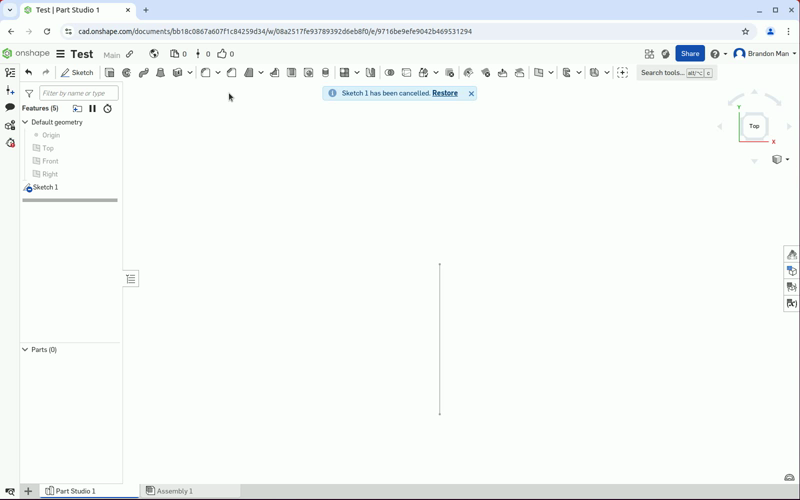
mouse_move(73, 352)
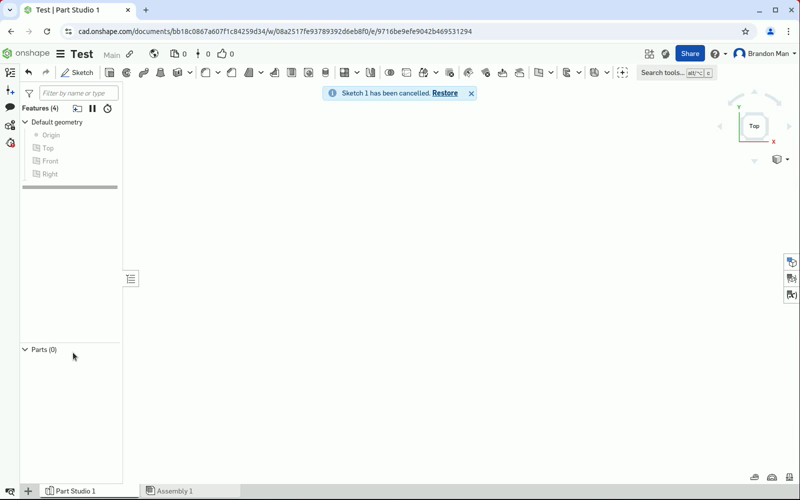
key(y)
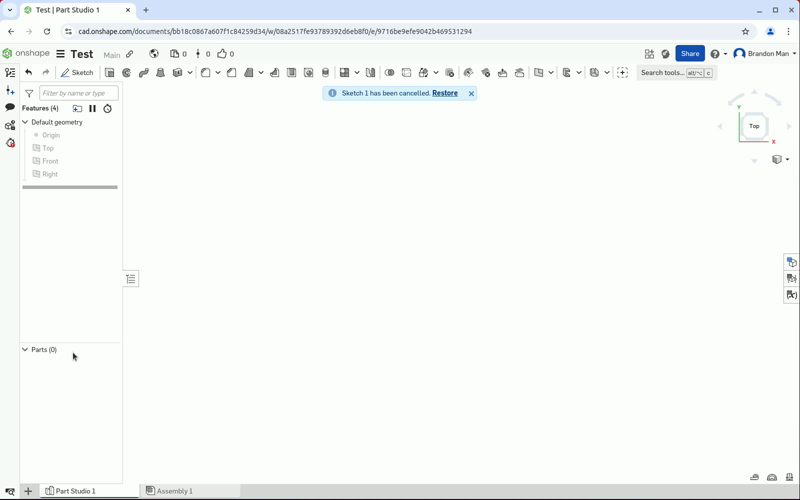
key(shift+p)
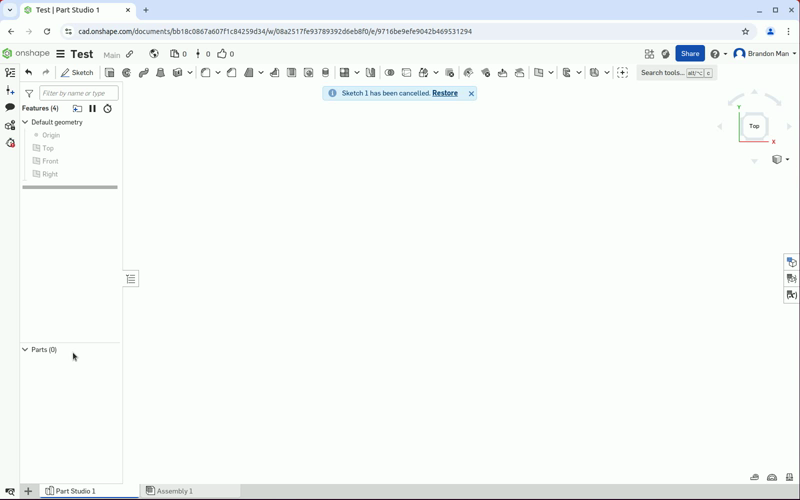
key(space)
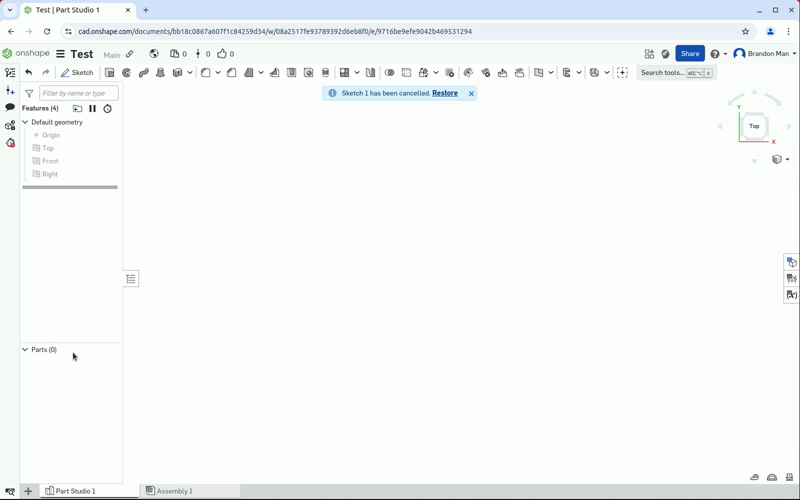
key_down(shift)
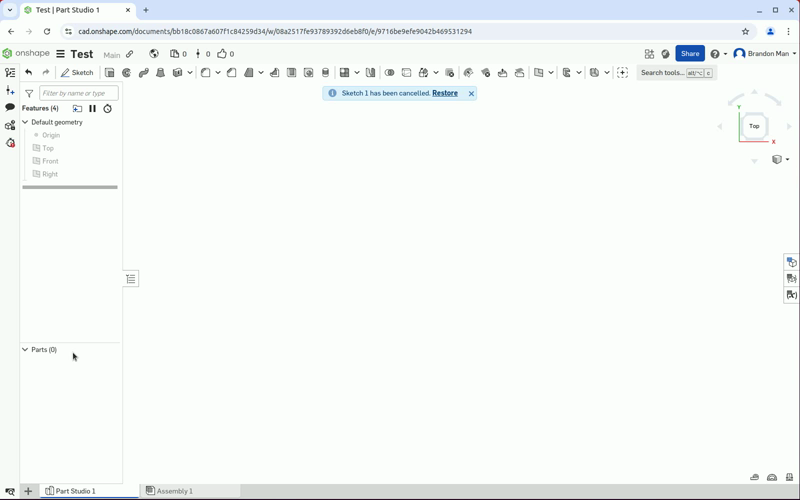
key(up)
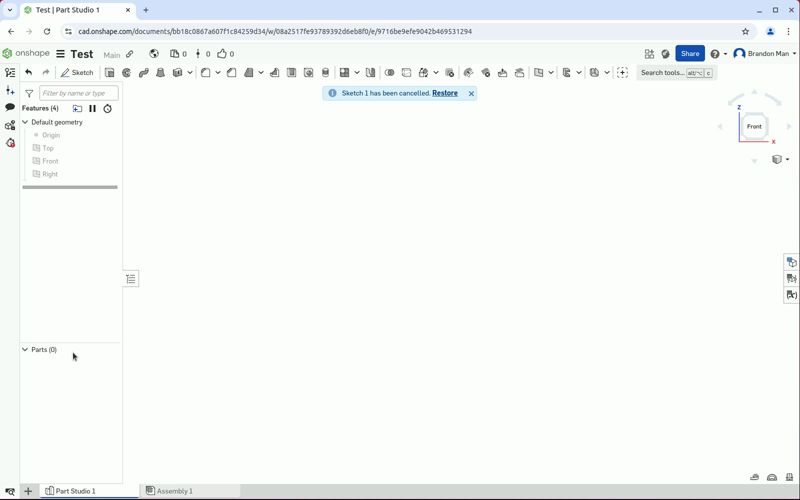
key_up(shift)
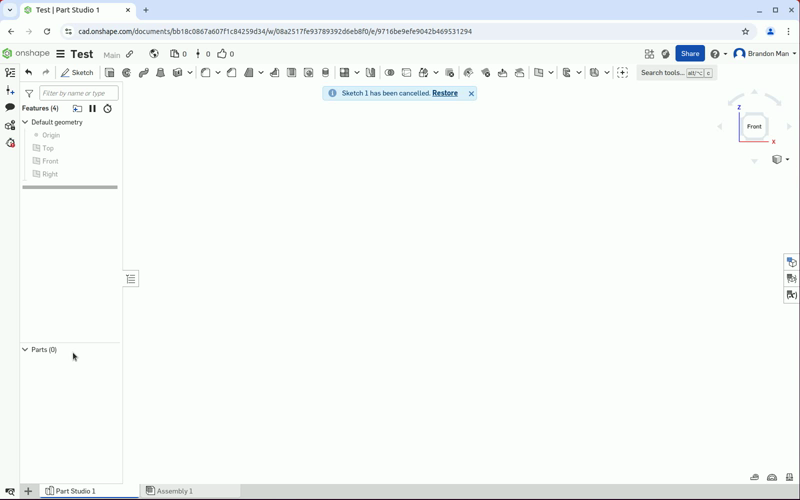
key(space)
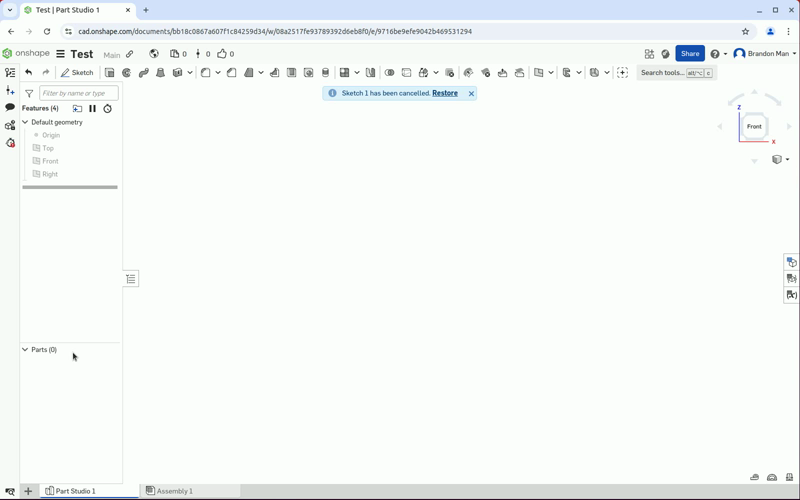
key_down(shift)
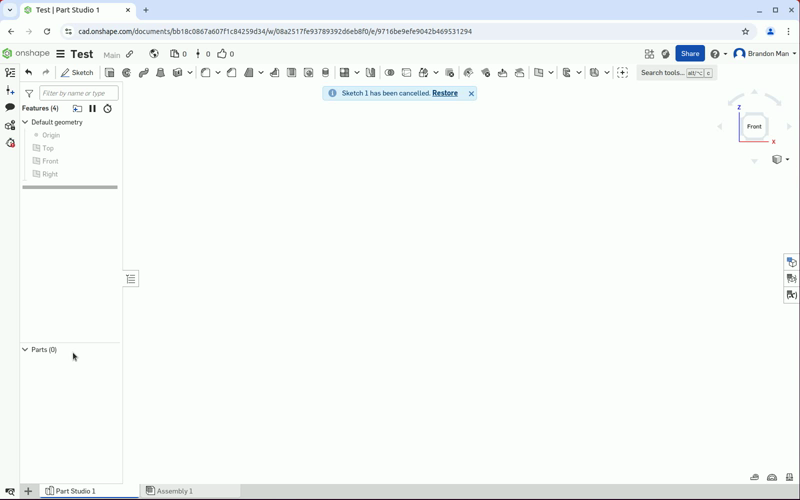
key(left)
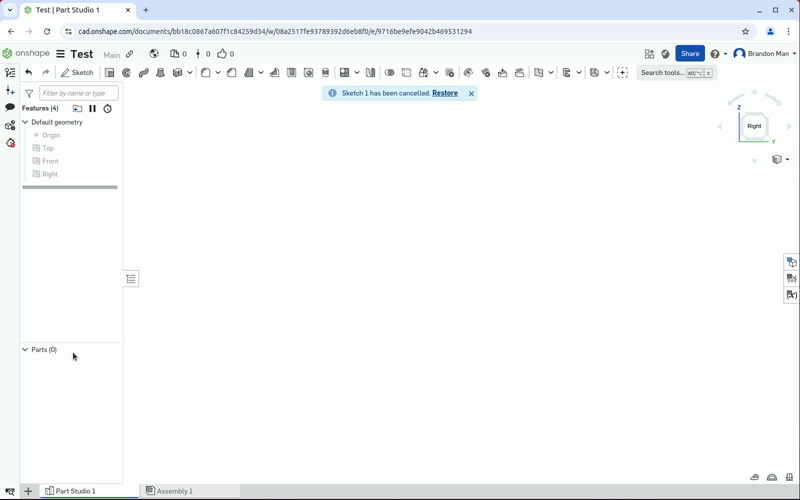
key_up(shift)
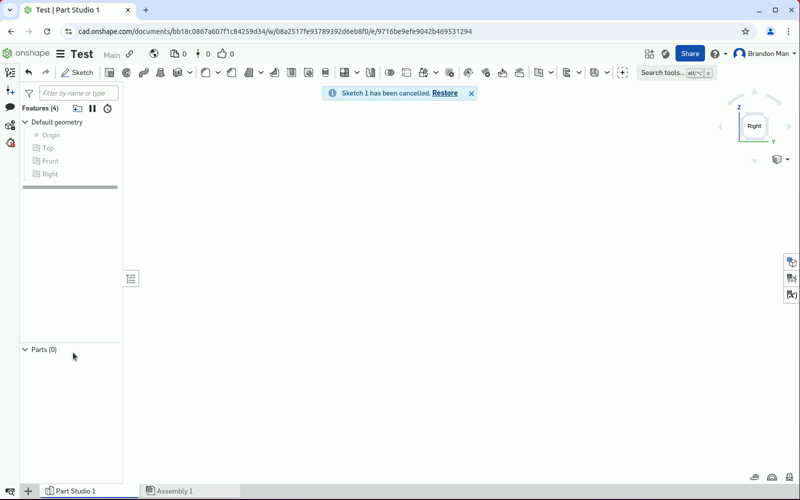
mouse_move(73, 352)
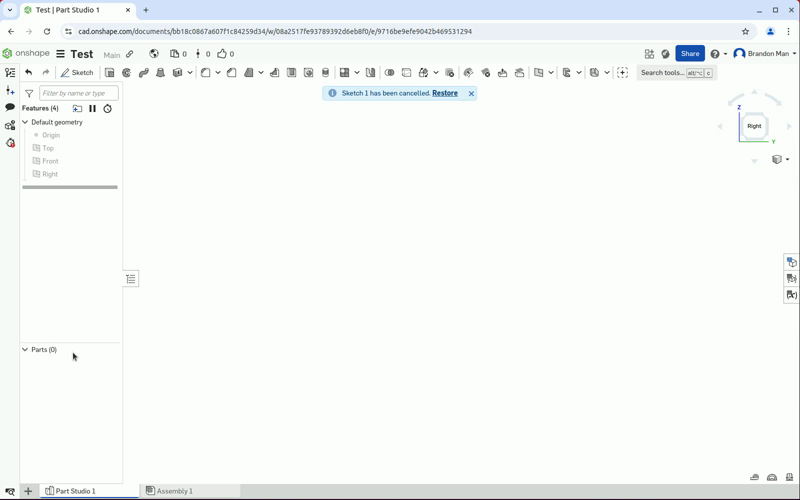
key(shift+y)
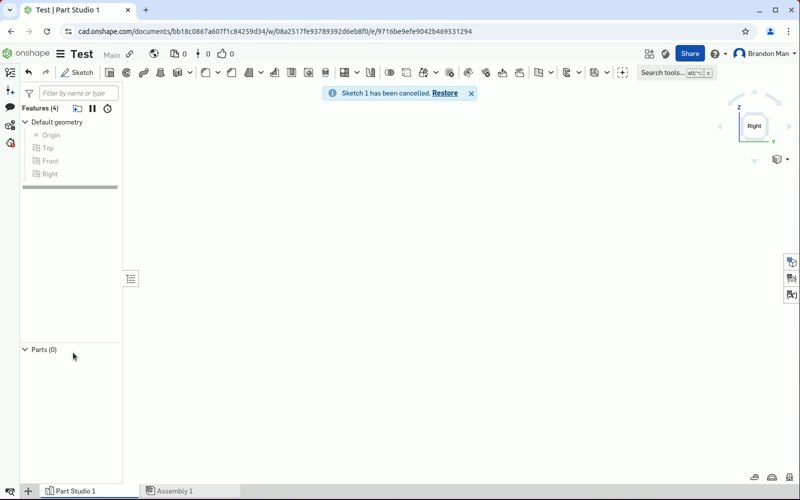
key(shift+s)
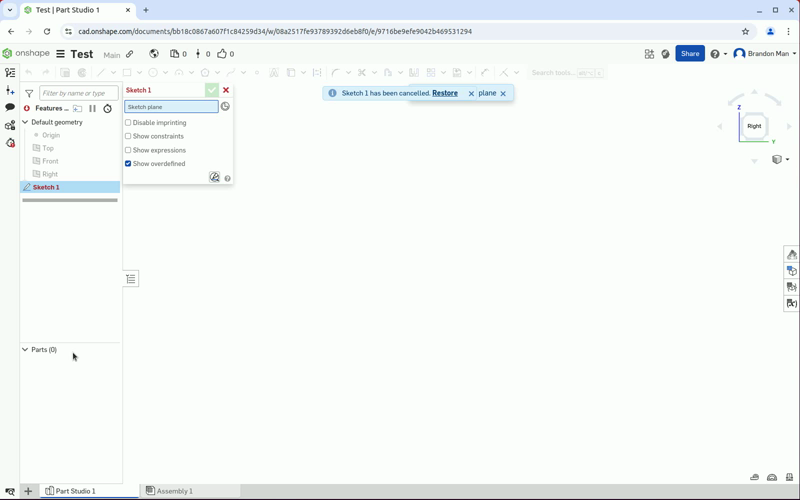
mouse_move(73, 176)
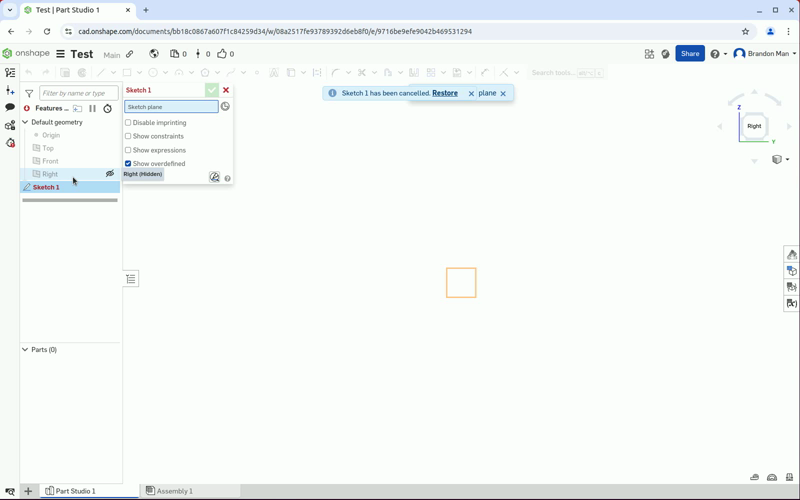
click(73, 176)
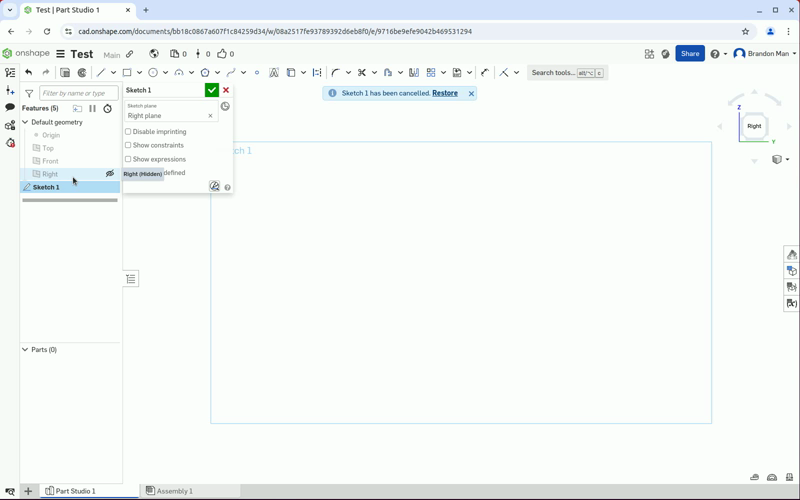
mouse_move(73, 352)
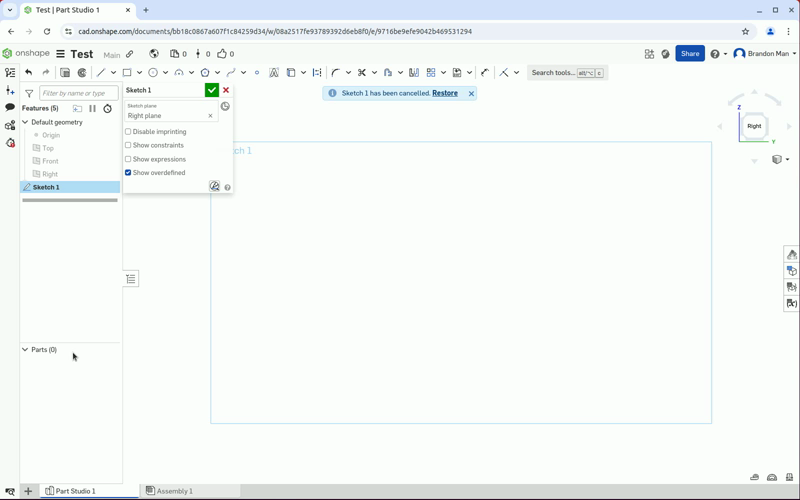
key(y)
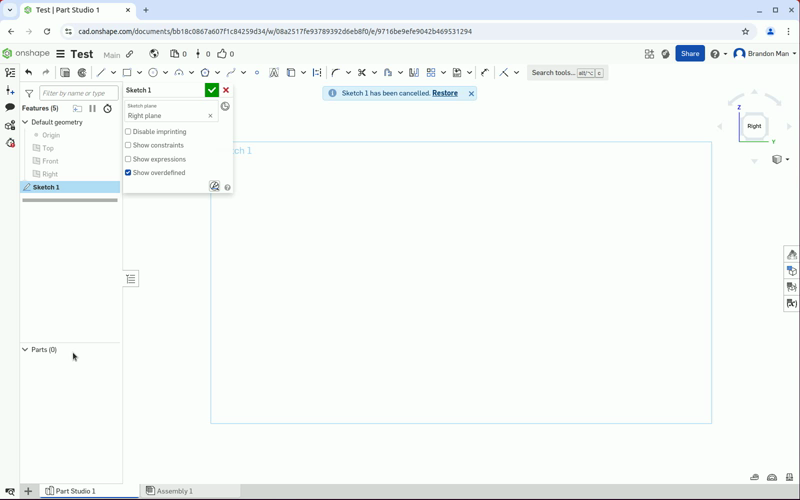
key(l)
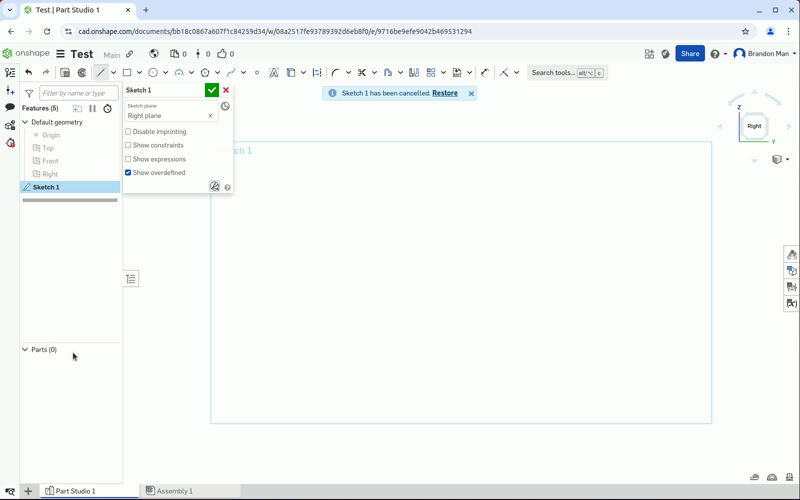
key_down(shift)
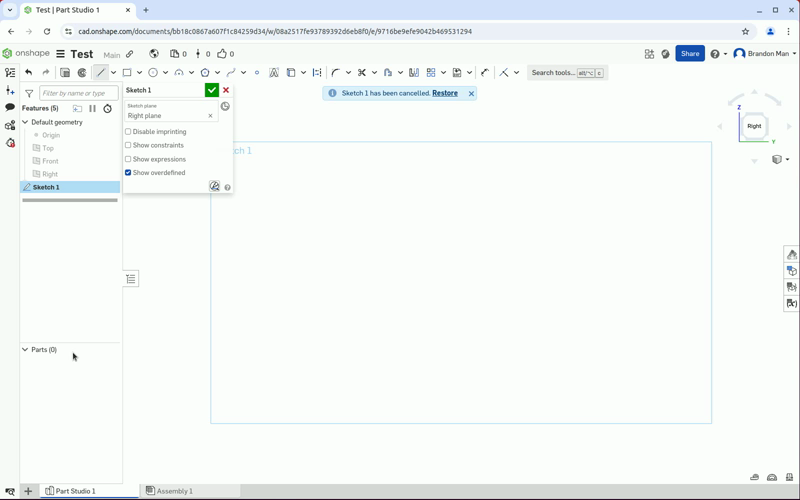
mouse_move(460, 282)
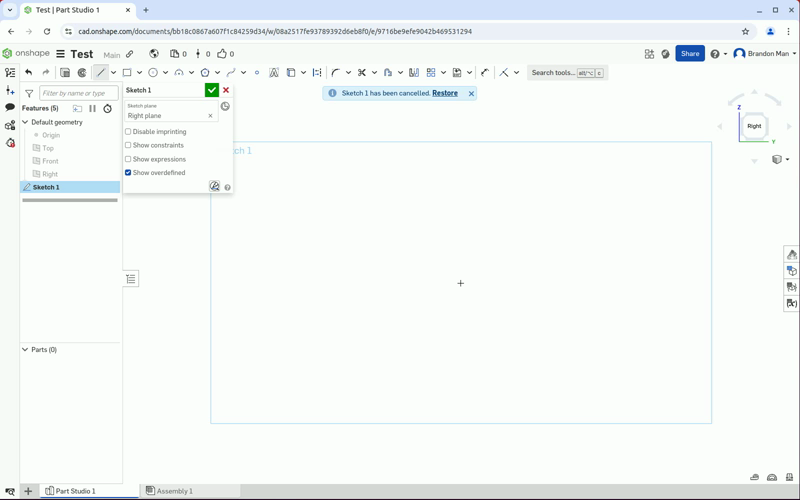
click(460, 282)
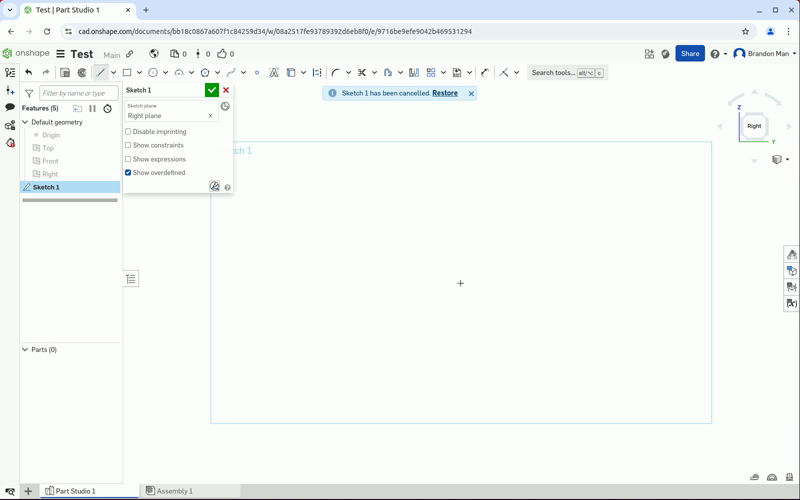
key_up(shift)
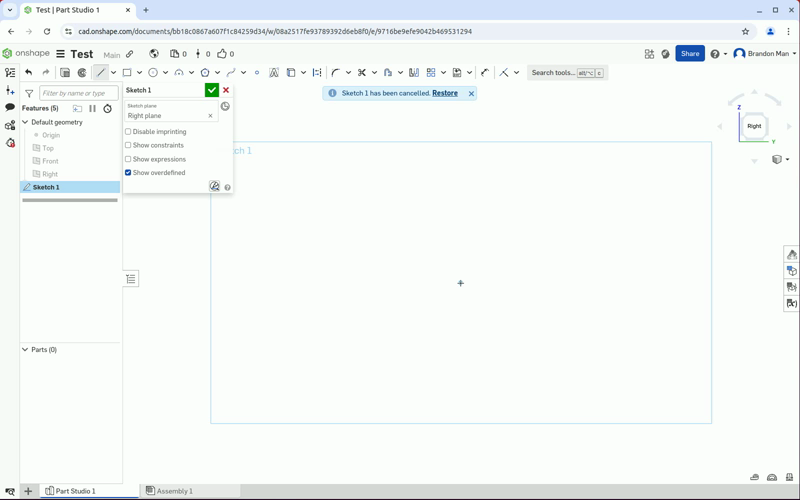
key_down(shift)
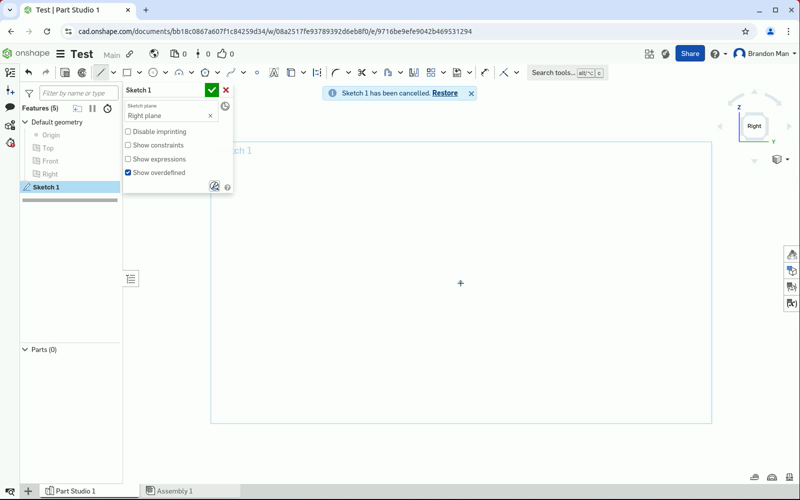
mouse_move(490, 282)
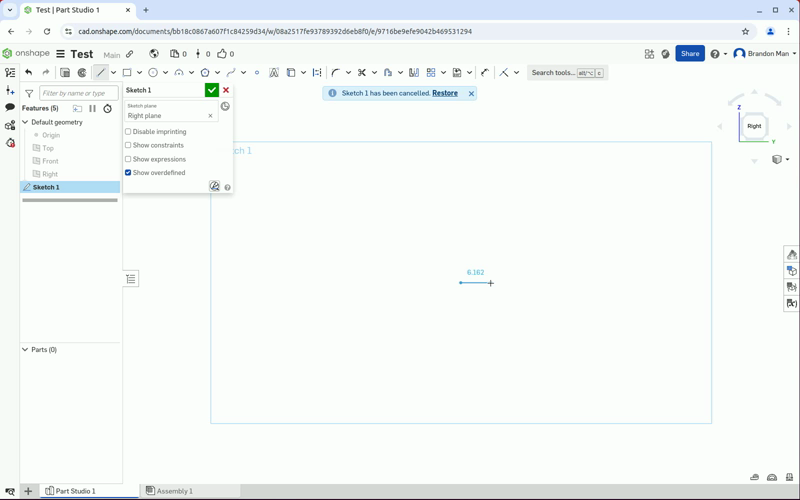
mouse_move(467, 282)
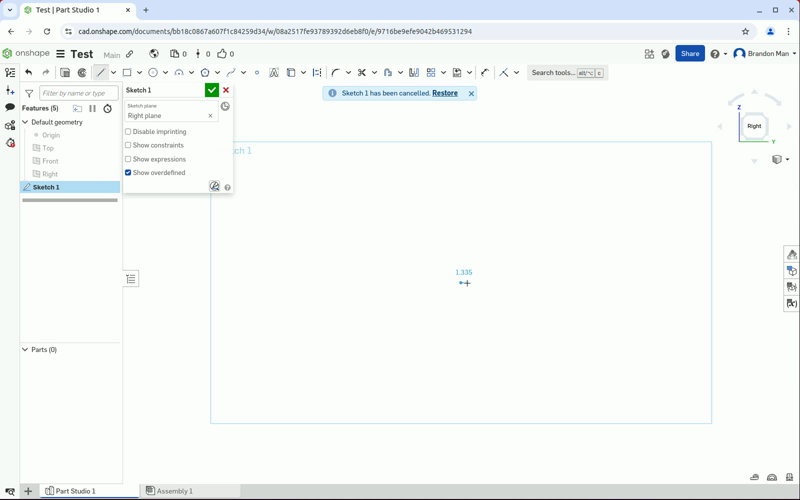
scroll(6)
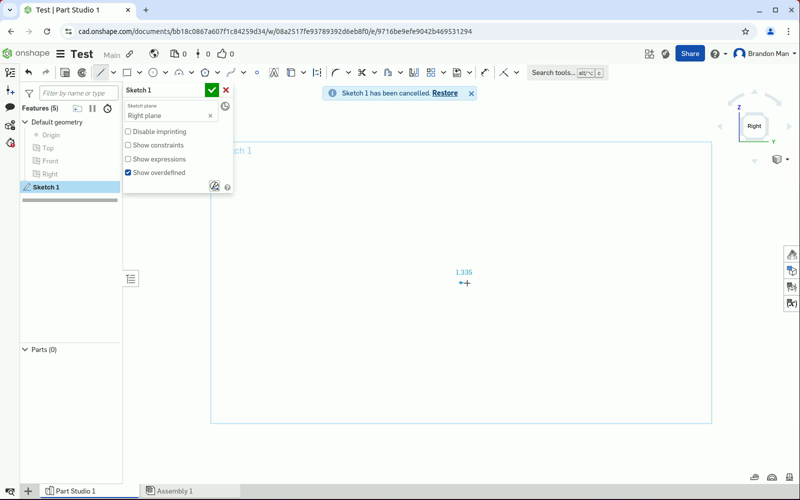
scroll(6)
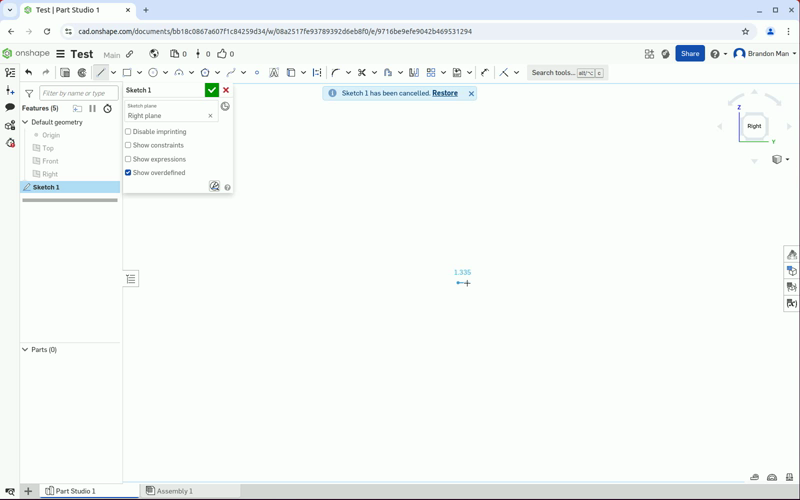
scroll(6)
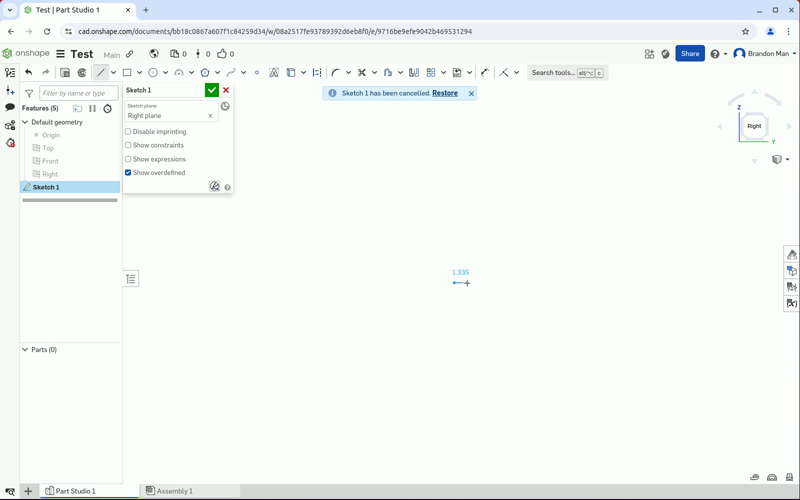
scroll(6)
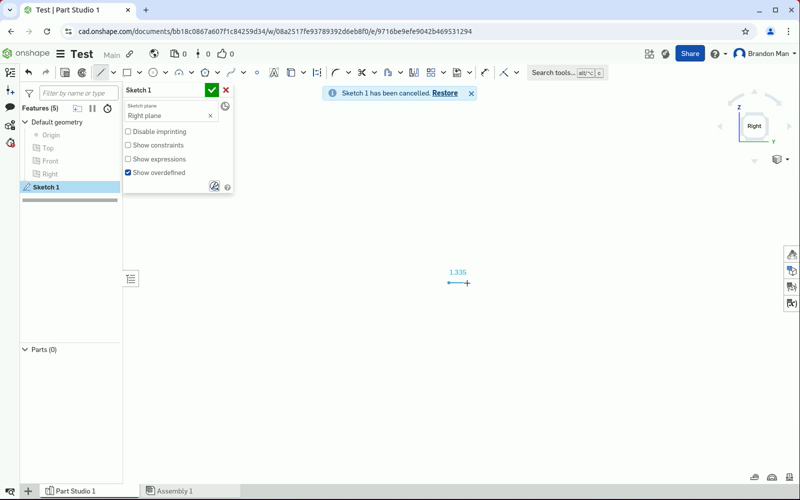
scroll(6)
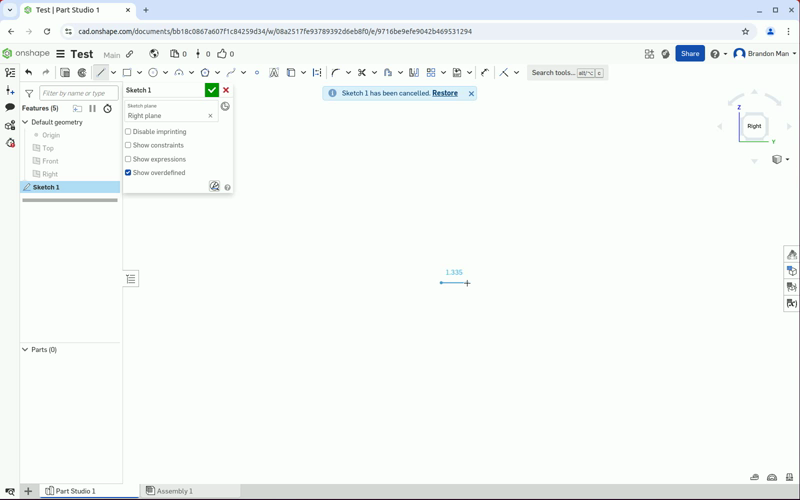
scroll(6)
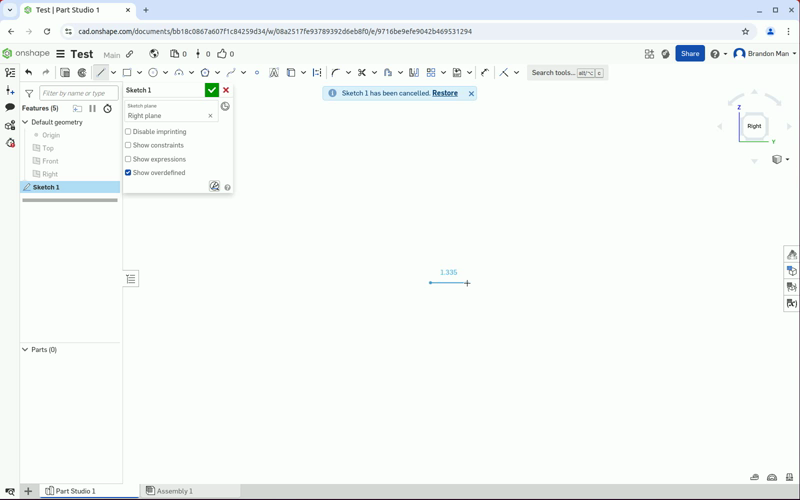
scroll(6)
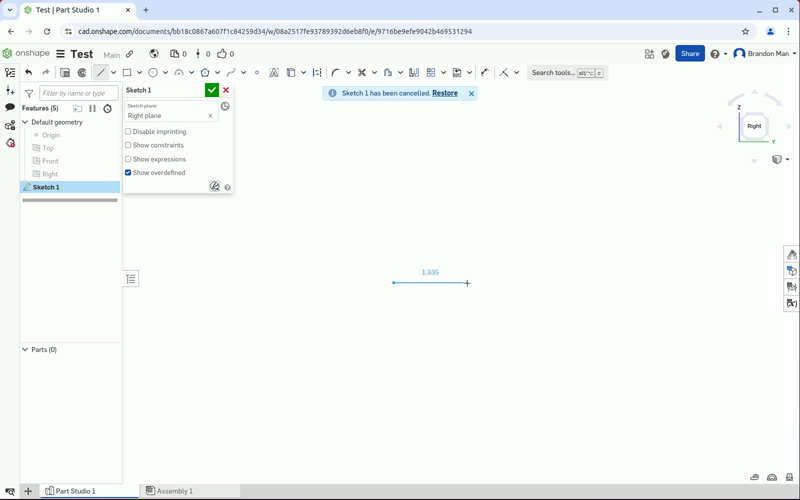
click(467, 282)
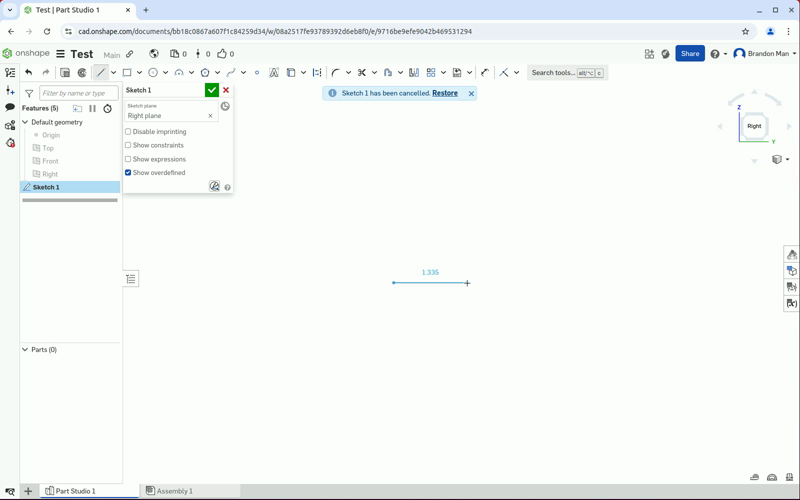
scroll(-6)
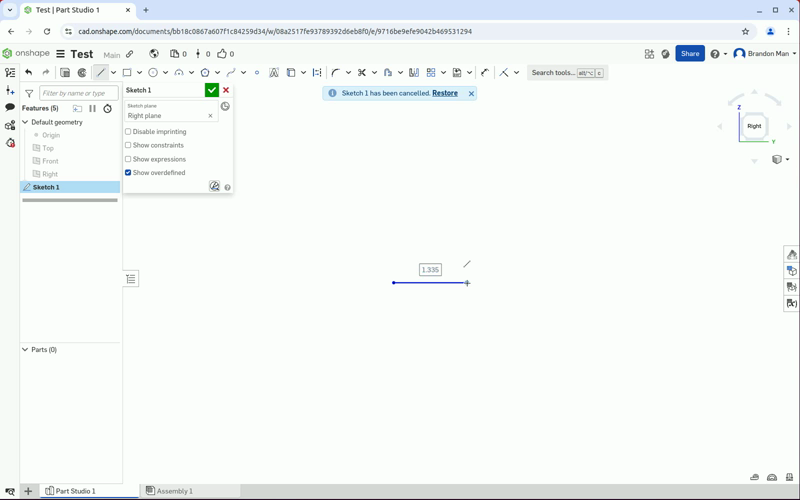
scroll(-6)
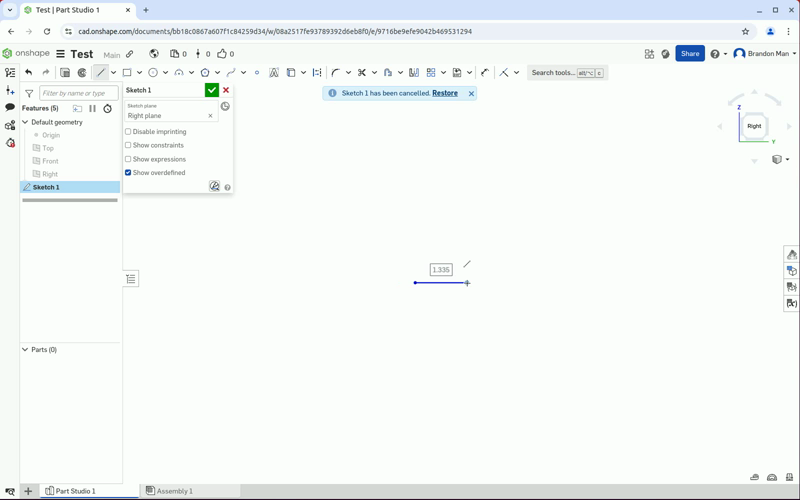
scroll(-6)
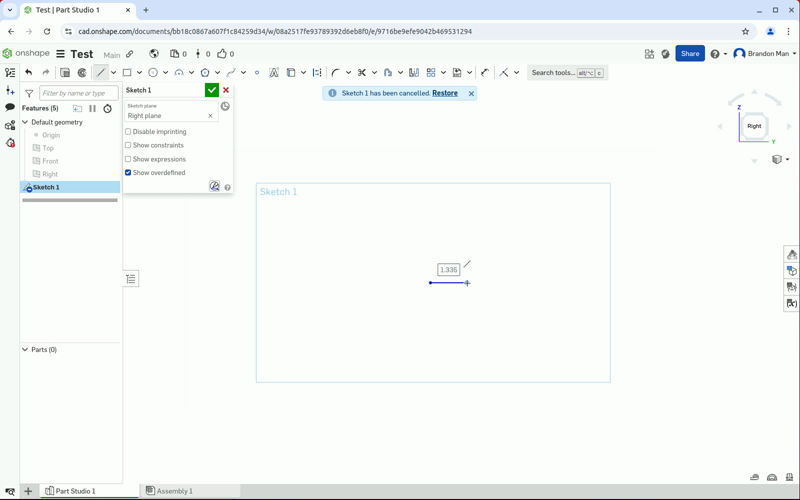
scroll(-6)
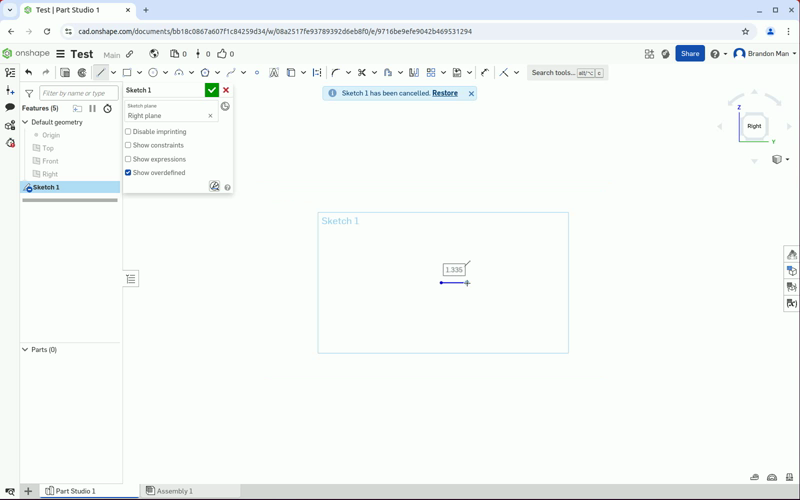
scroll(-6)
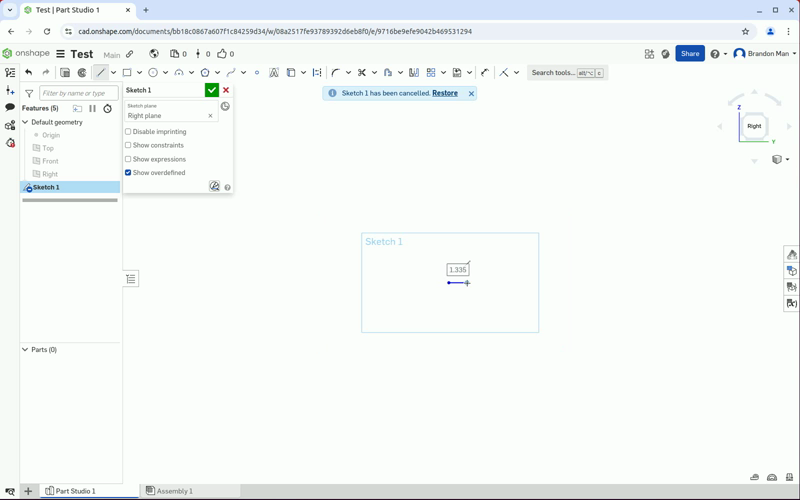
scroll(-6)
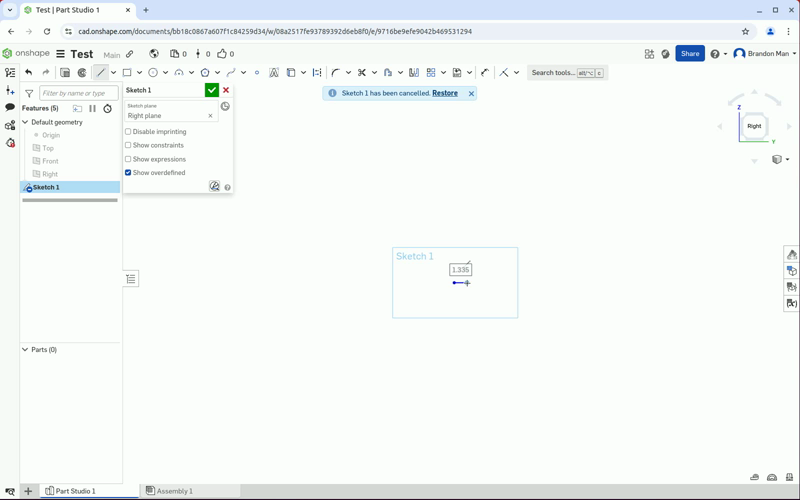
scroll(-6)
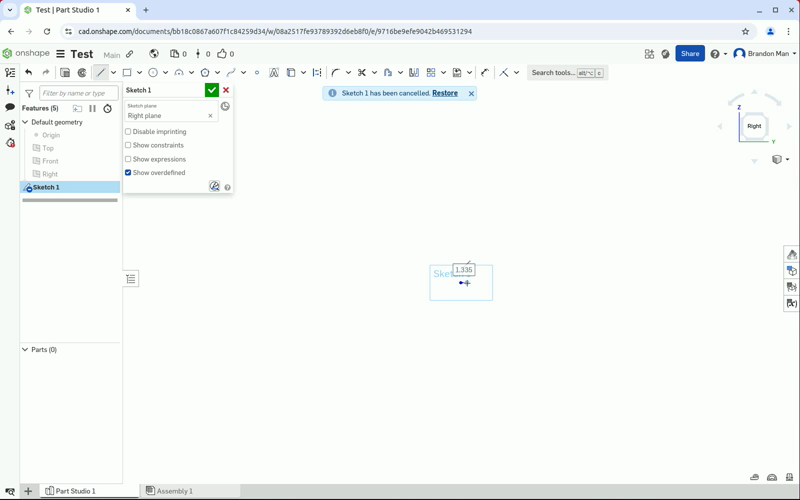
key_up(shift)
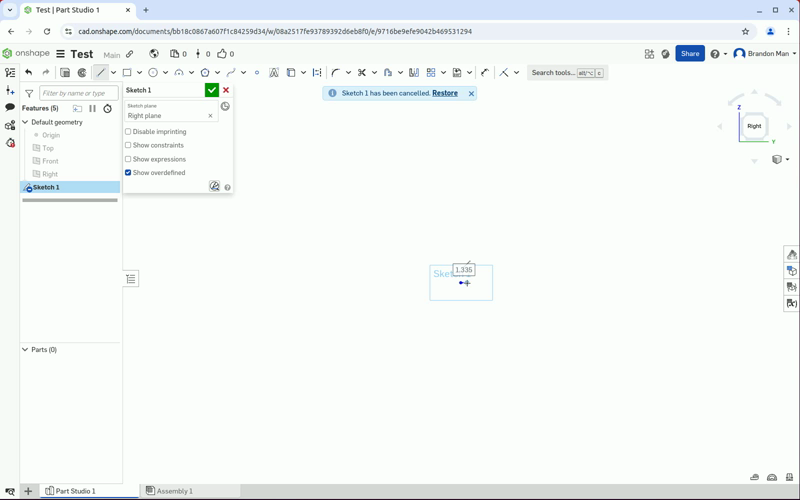
key_down(shift)
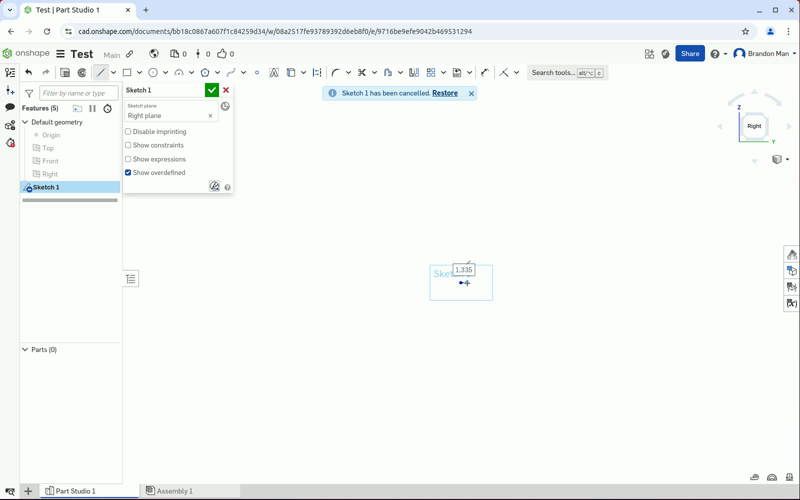
mouse_move(523, 184)
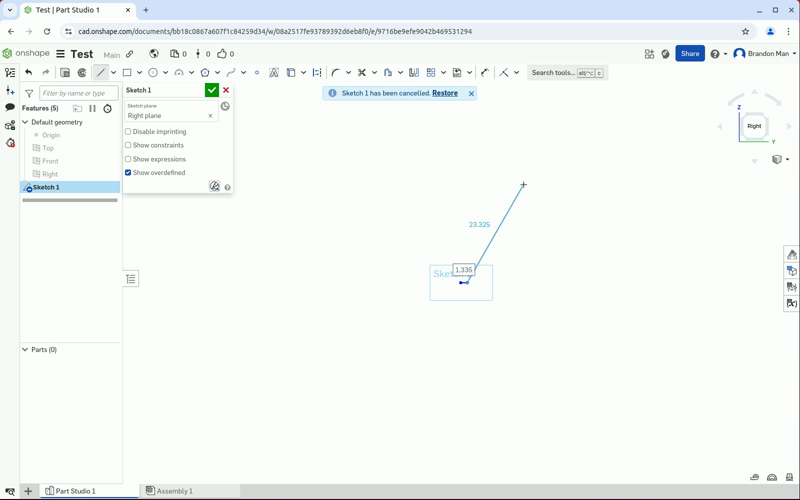
click(523, 184)
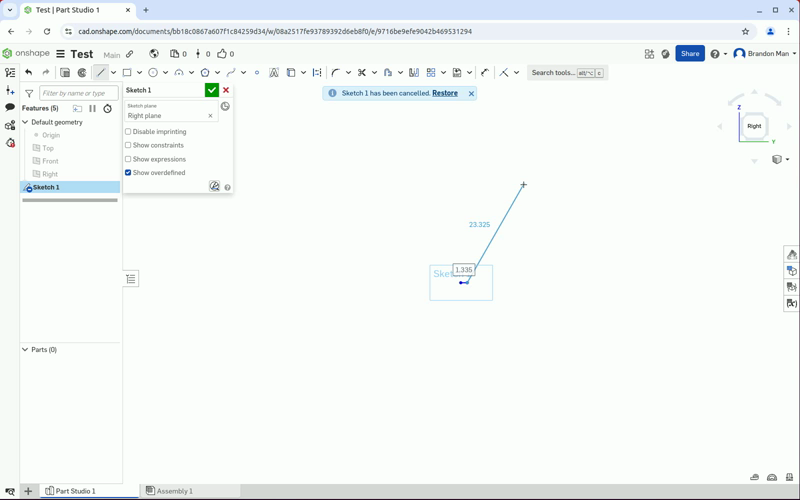
key_up(shift)
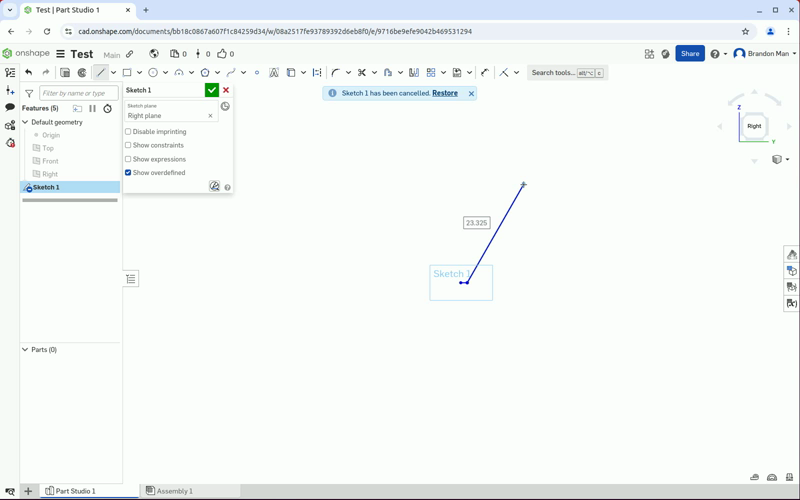
key_down(shift)
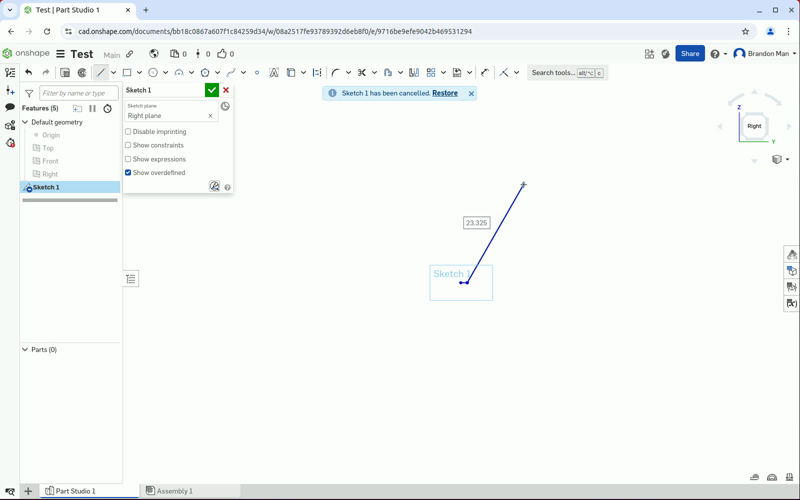
mouse_move(553, 184)
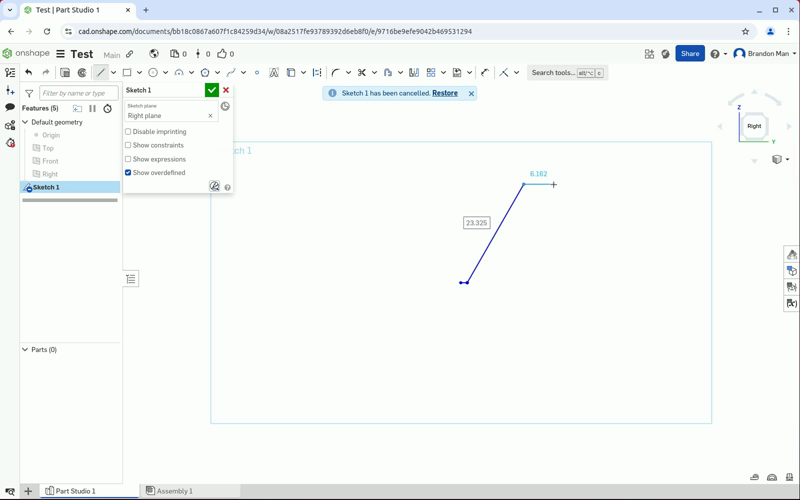
mouse_move(519, 182)
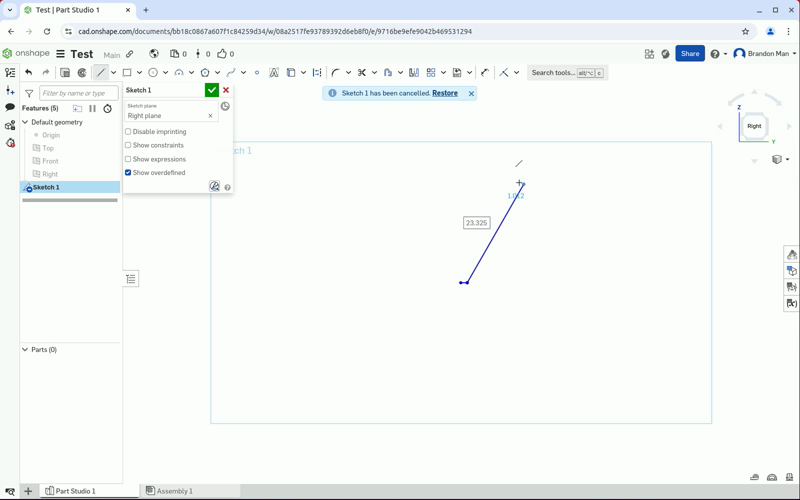
scroll(6)
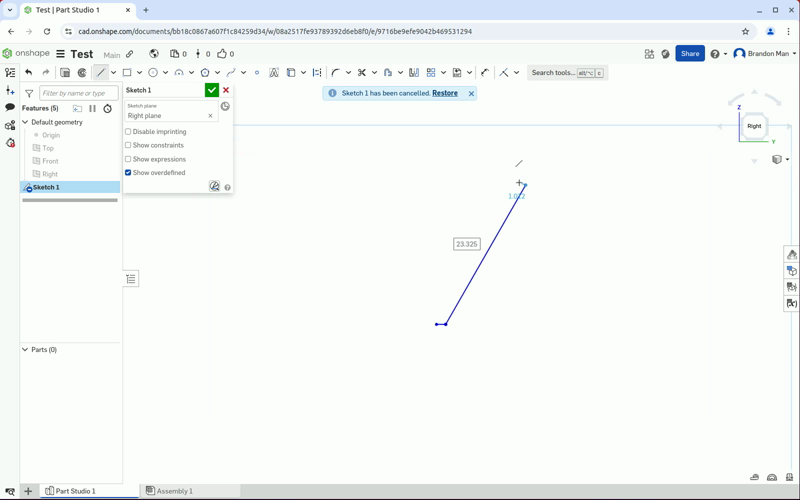
scroll(6)
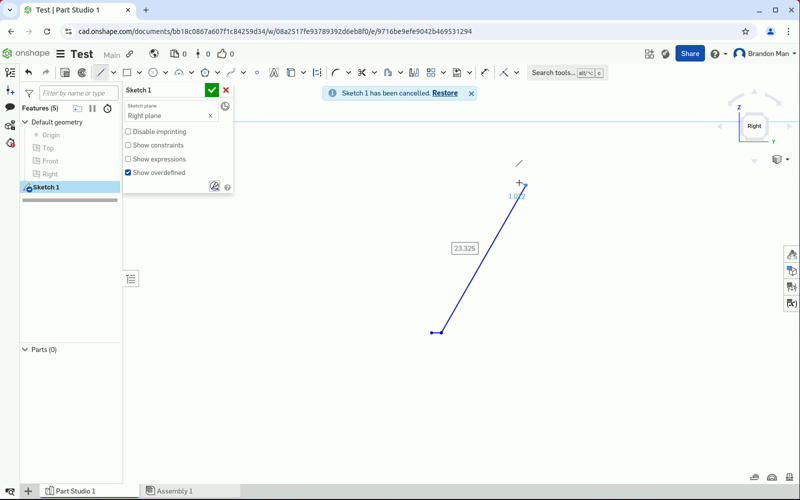
scroll(6)
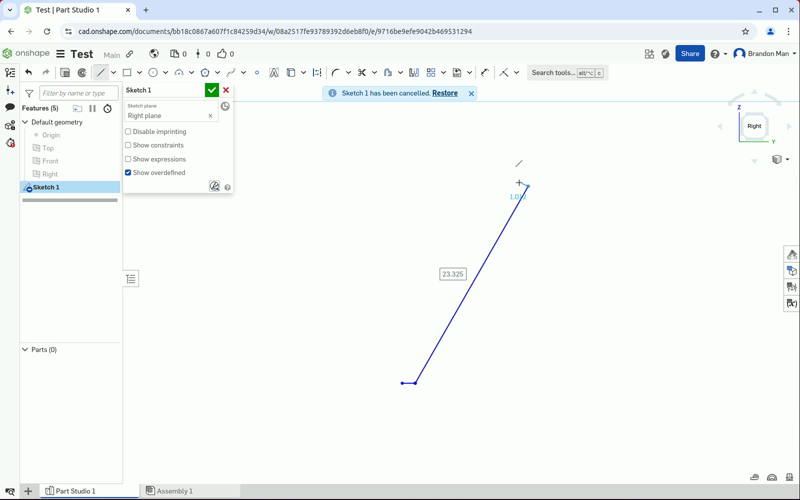
scroll(6)
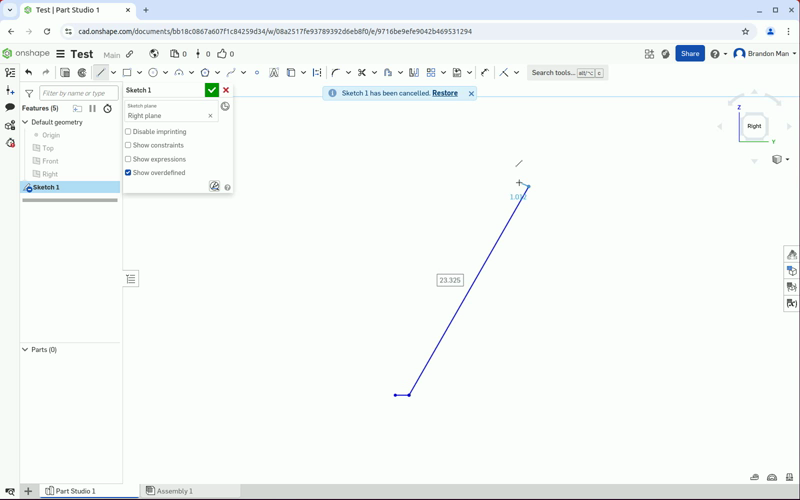
scroll(6)
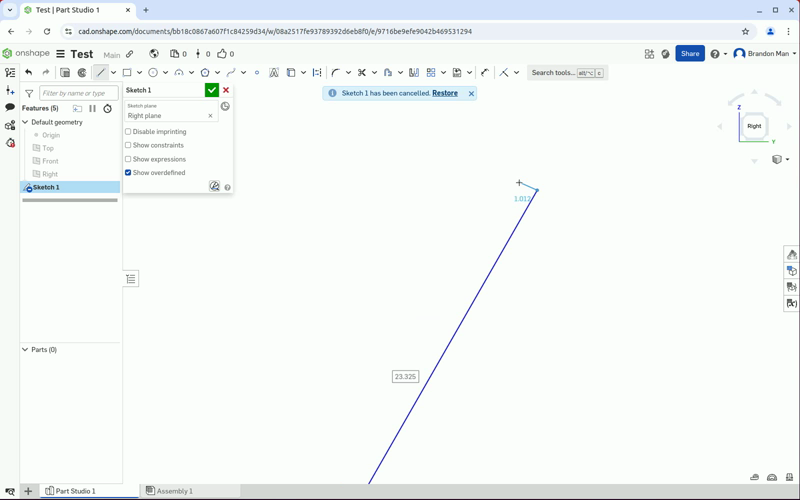
scroll(6)
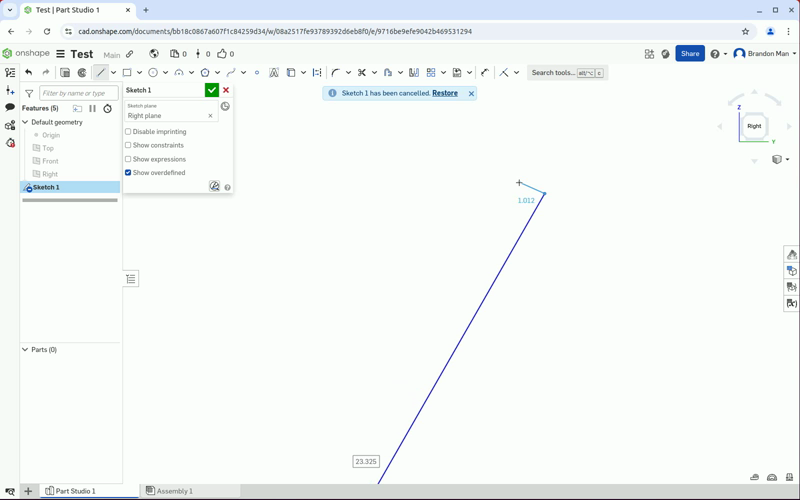
scroll(6)
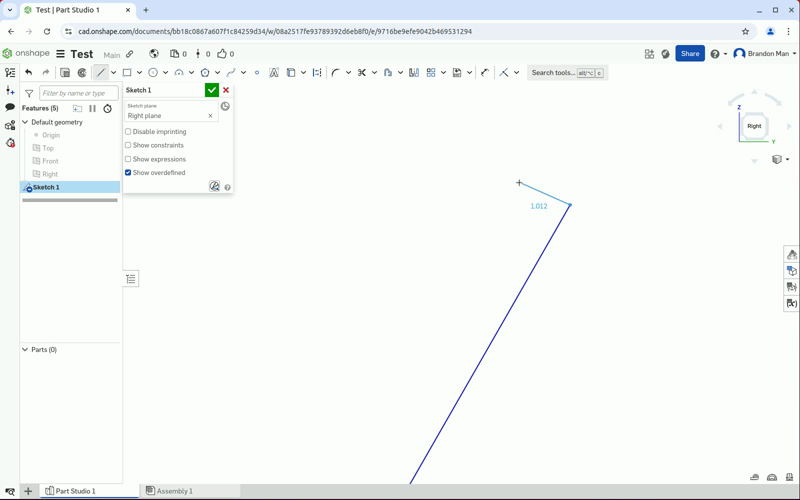
click(519, 182)
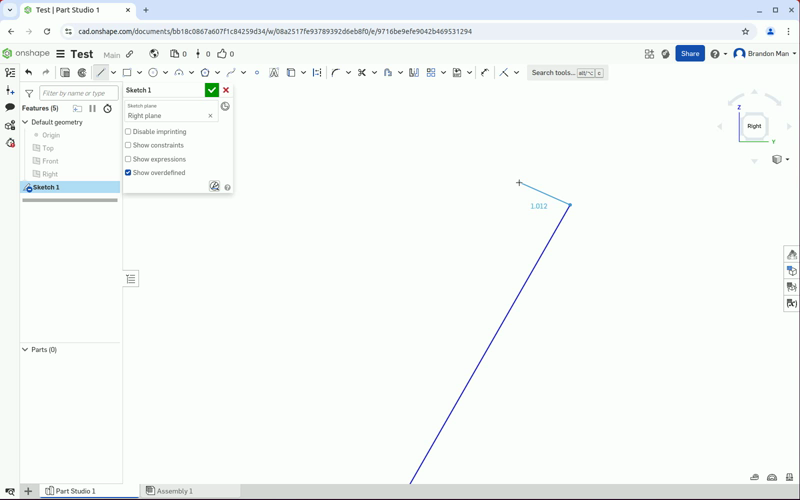
scroll(-6)
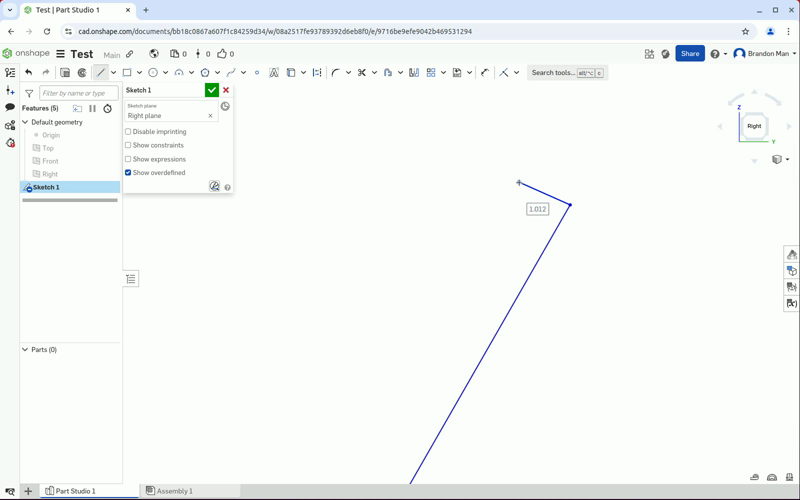
scroll(-6)
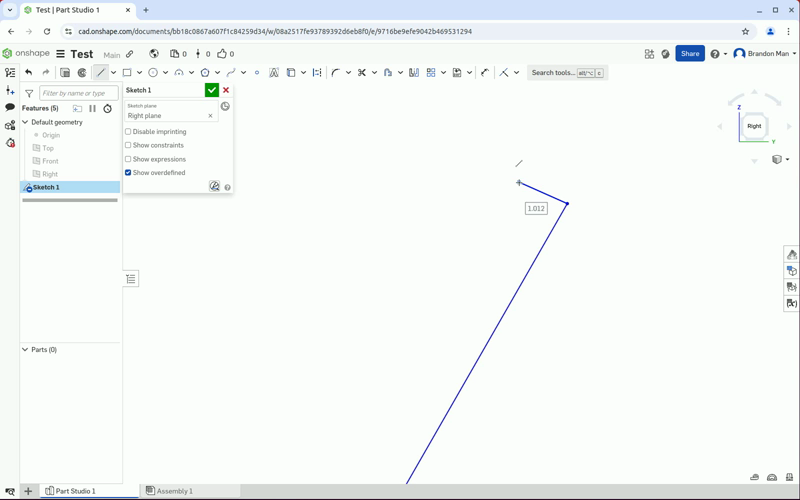
scroll(-6)
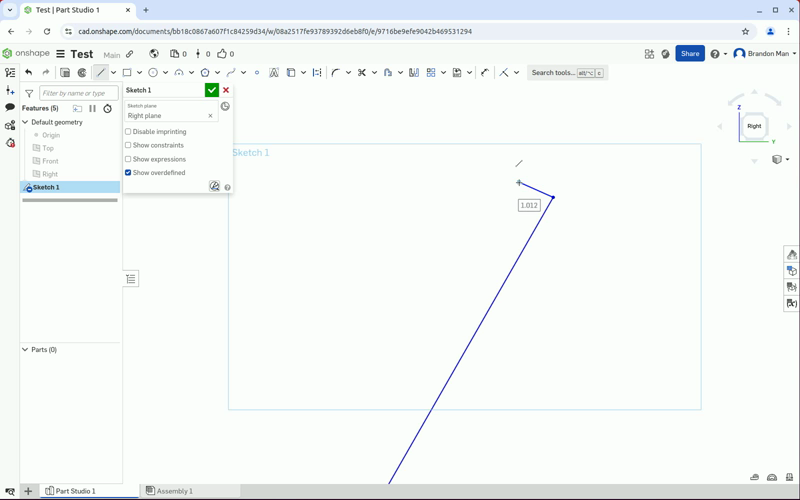
scroll(-6)
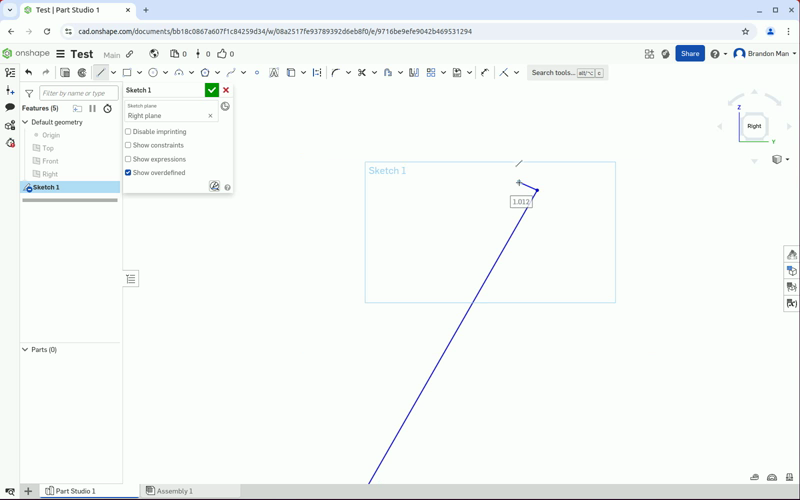
scroll(-6)
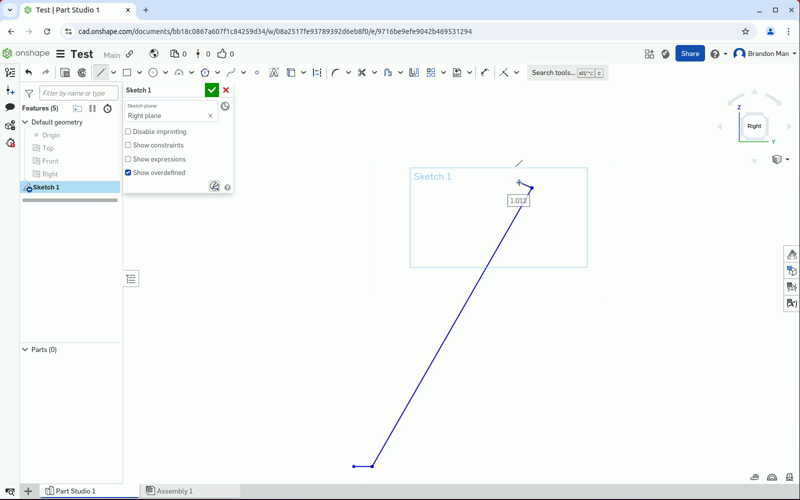
scroll(-6)
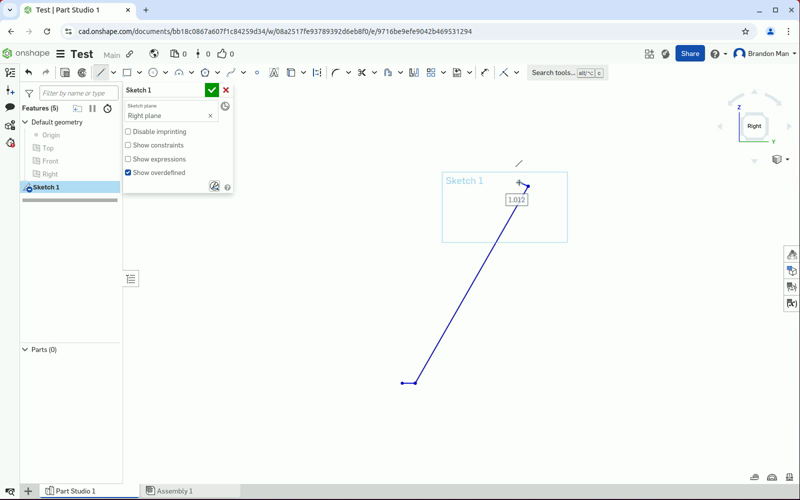
scroll(-6)
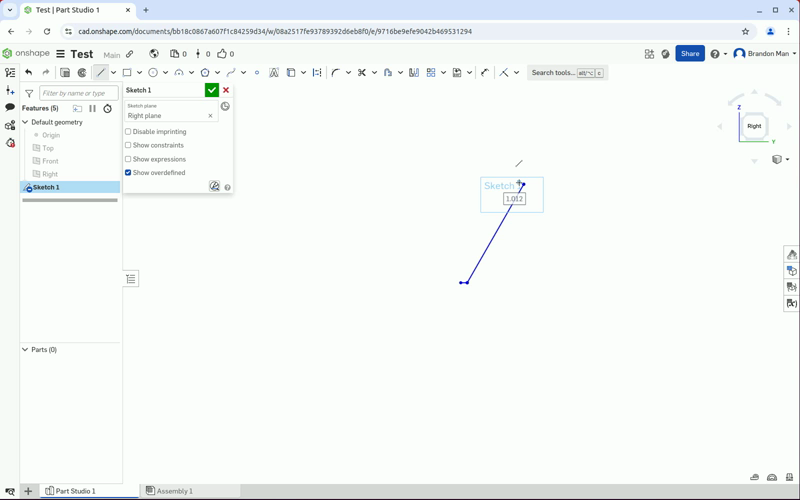
key_up(shift)
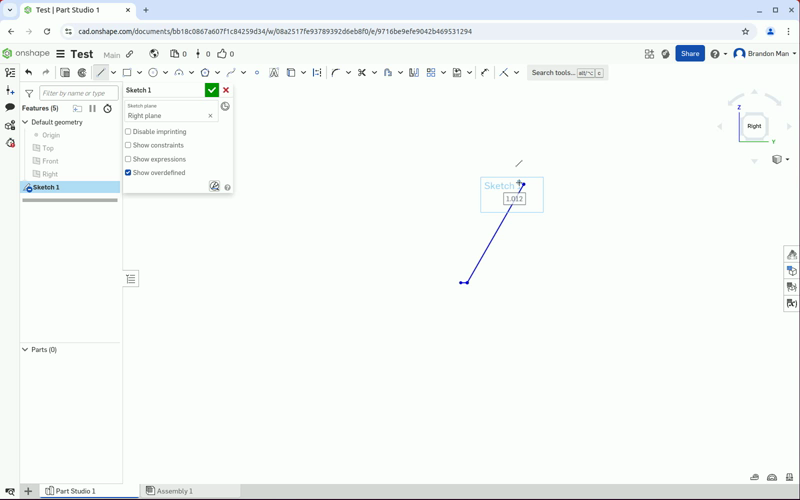
key_down(shift)
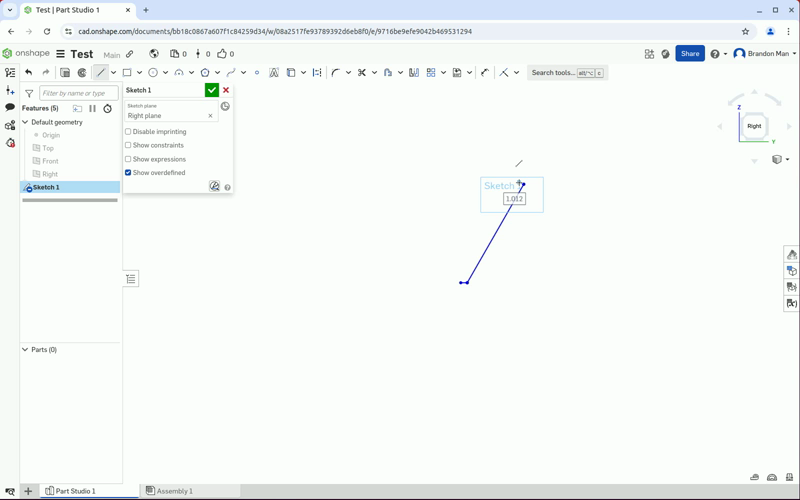
mouse_move(460, 282)
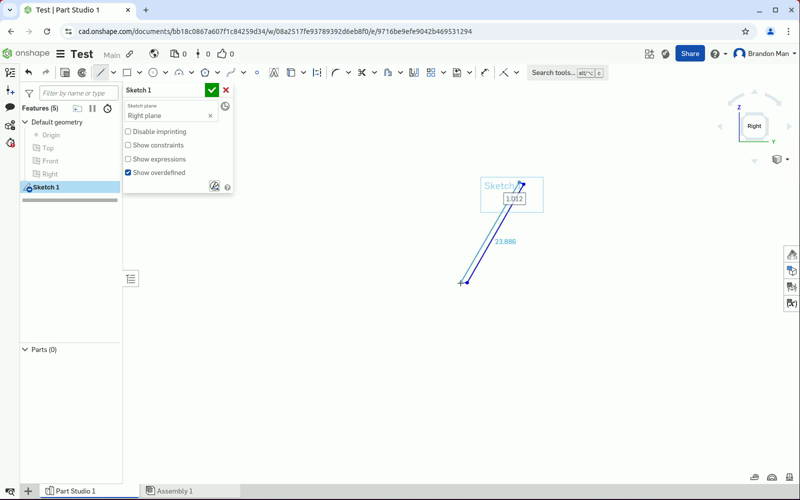
key_up(shift)
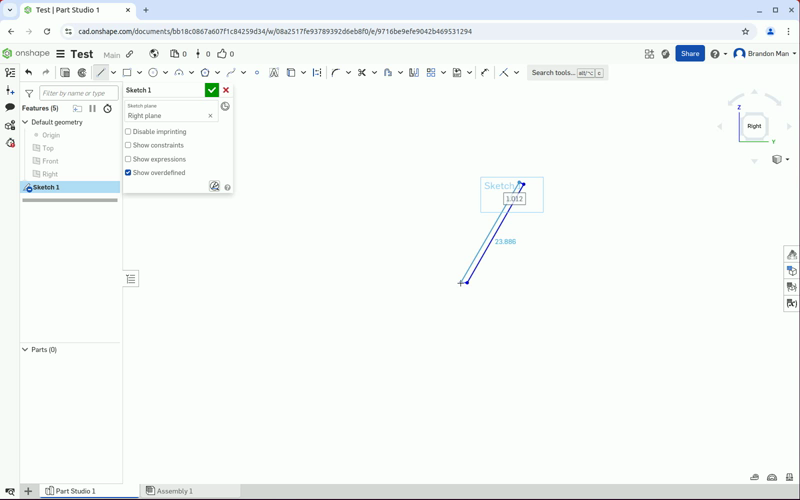
click(460, 282)
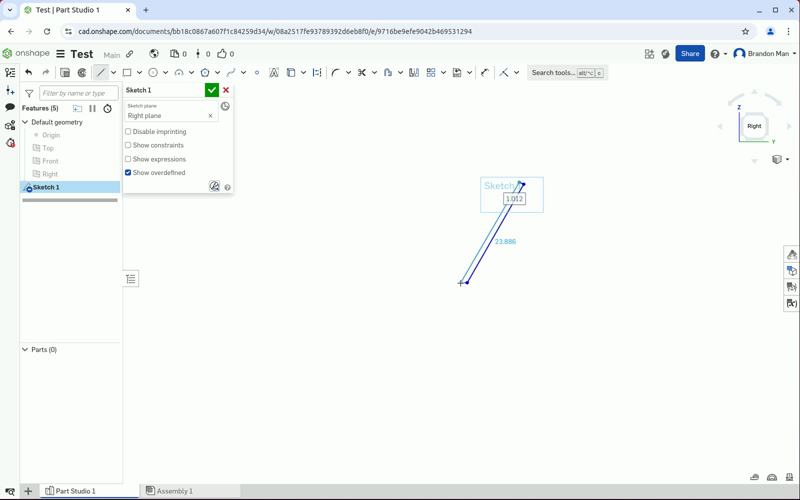
key(esc)
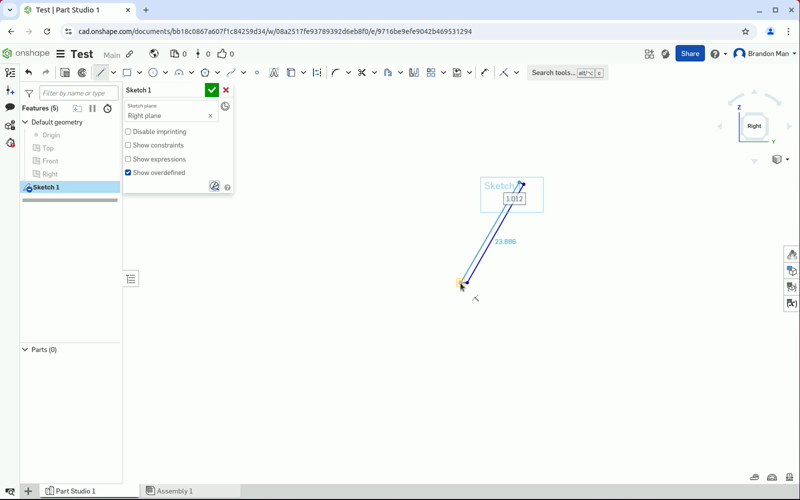
mouse_move(465, 275)
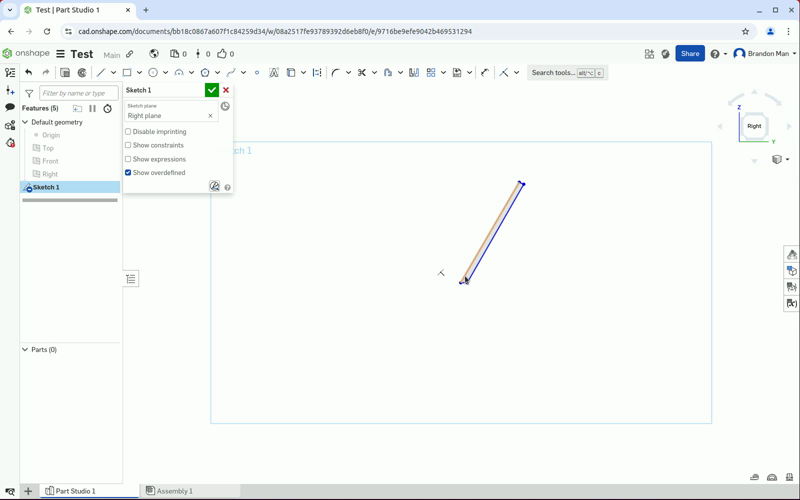
scroll(6)
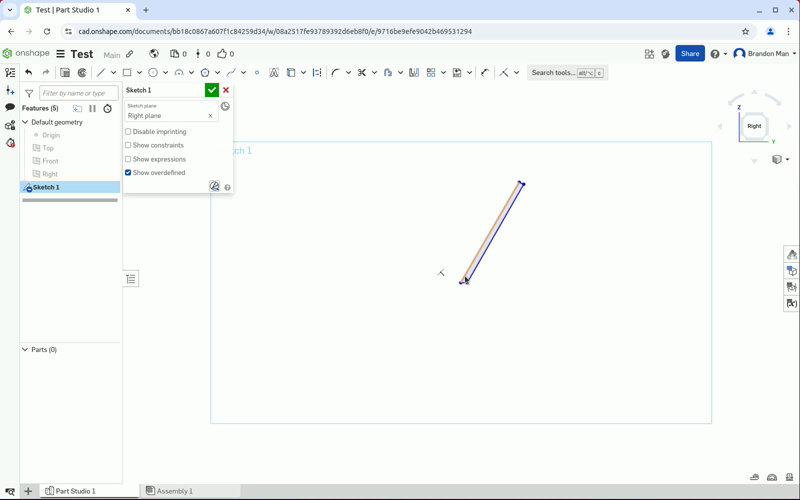
scroll(6)
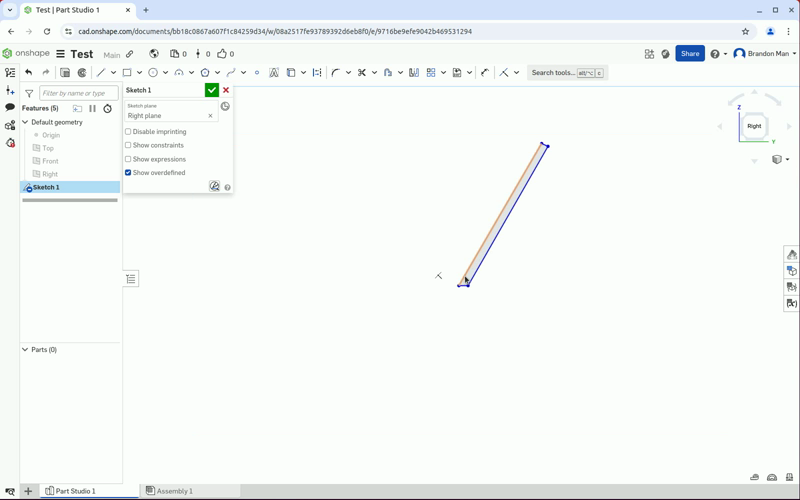
scroll(6)
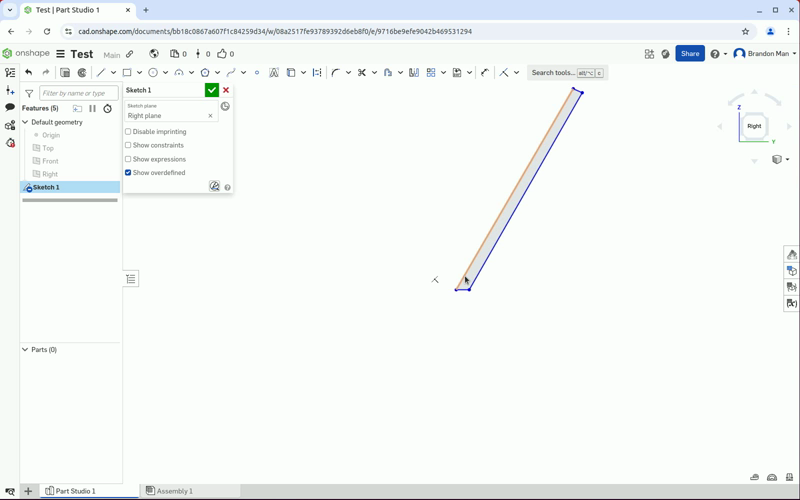
scroll(6)
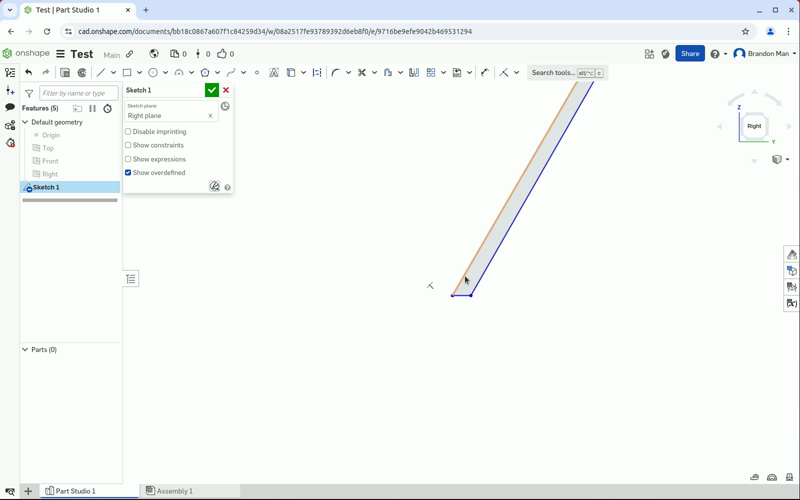
scroll(6)
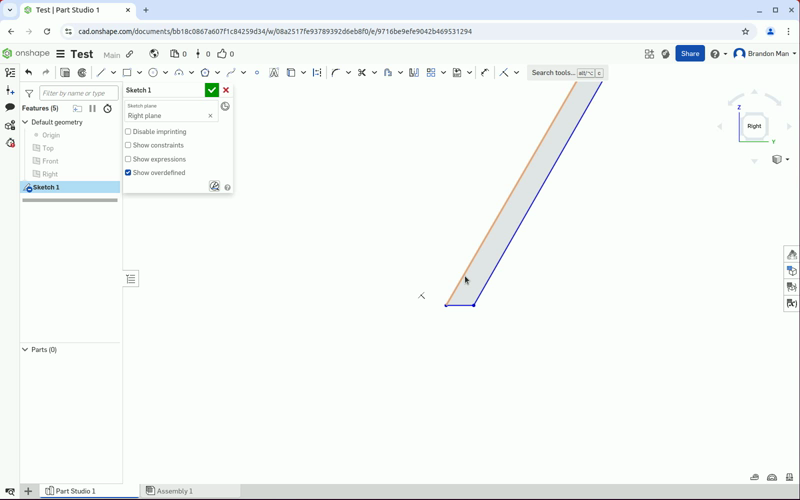
scroll(6)
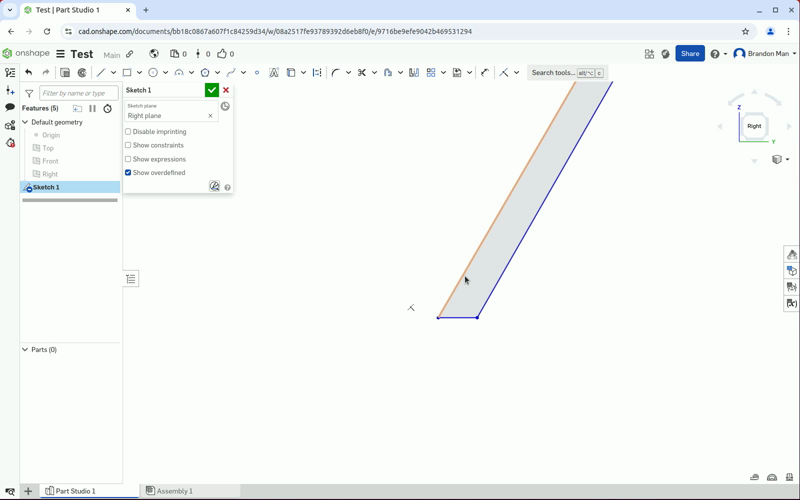
scroll(6)
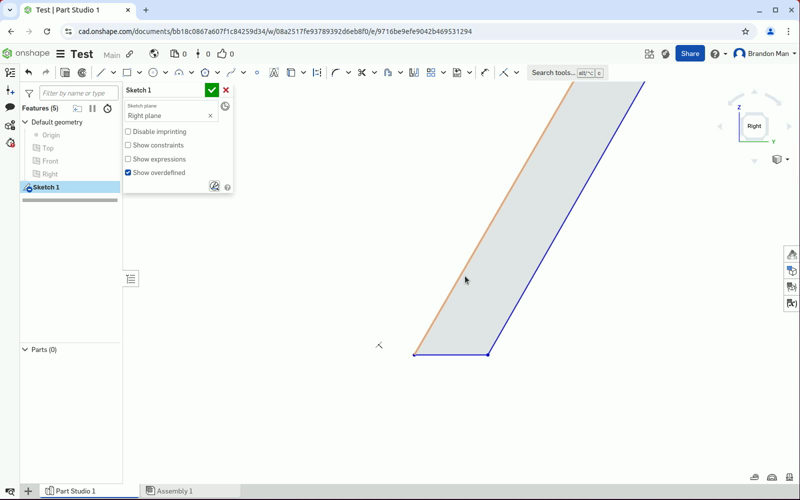
click(465, 275)
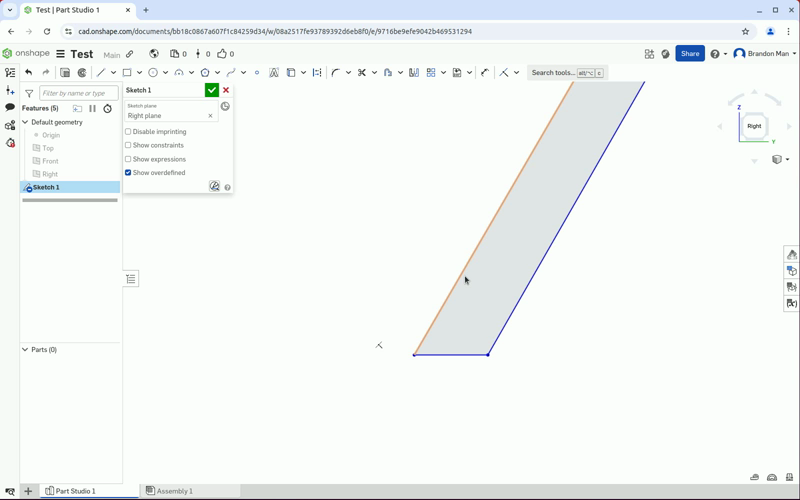
scroll(-6)
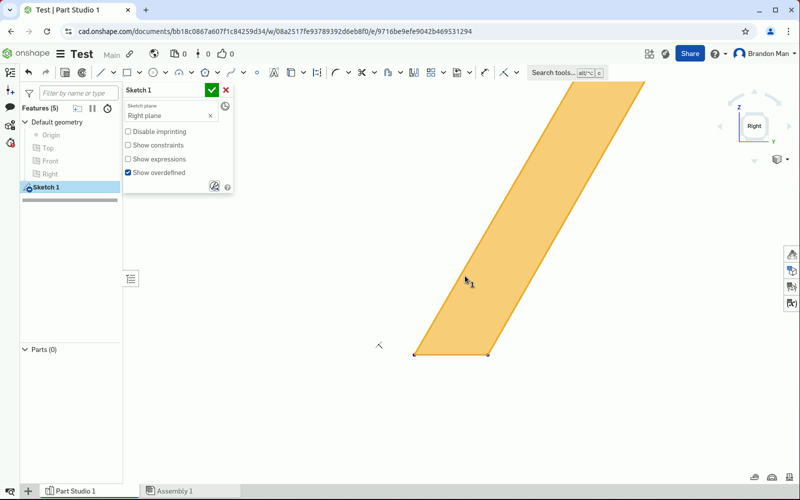
scroll(-6)
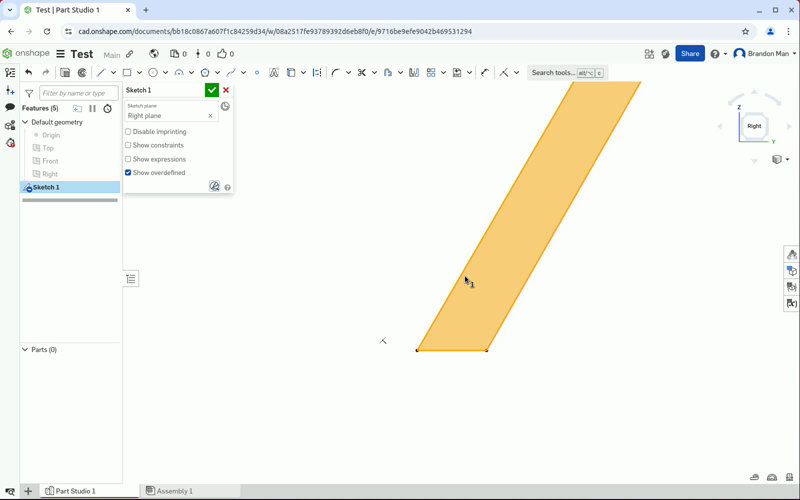
scroll(-6)
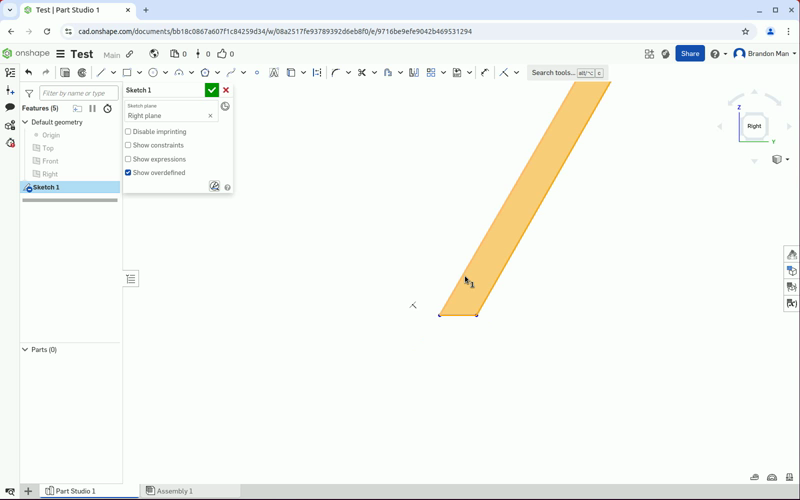
scroll(-6)
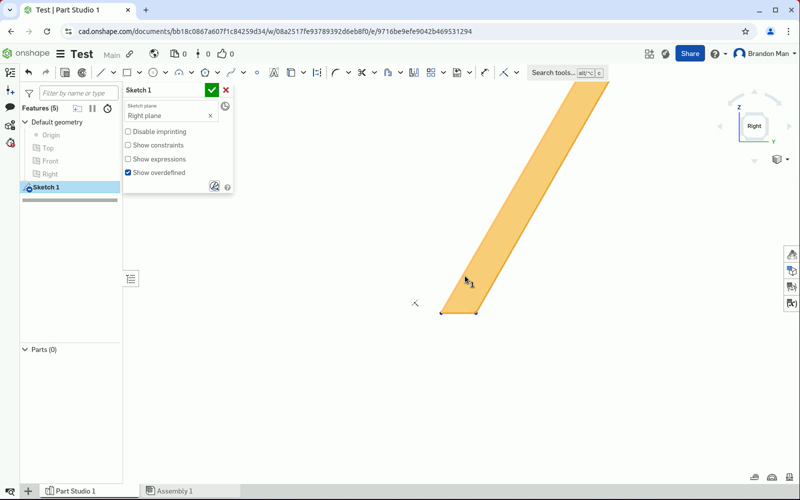
scroll(-6)
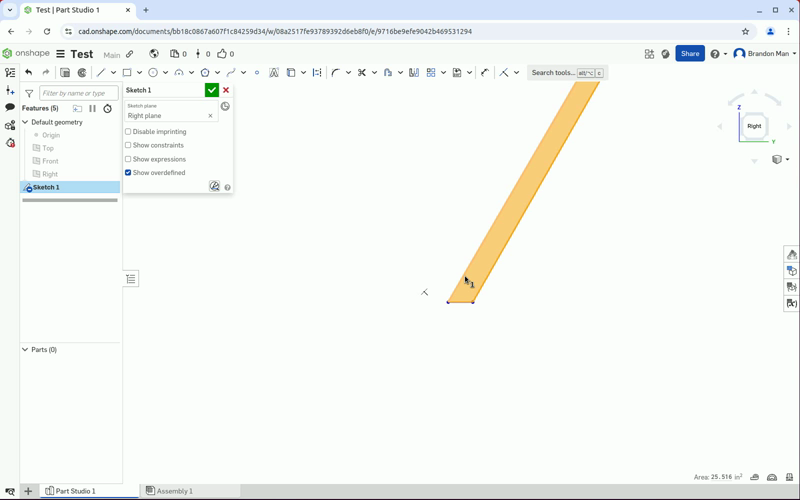
scroll(-6)
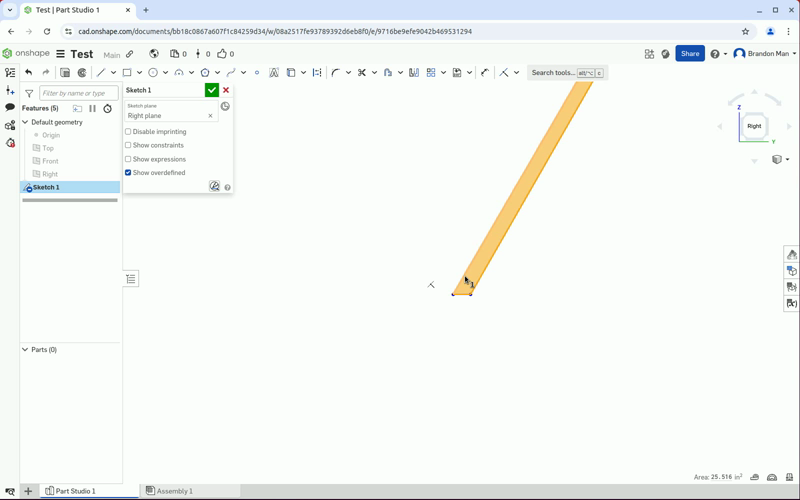
scroll(-6)
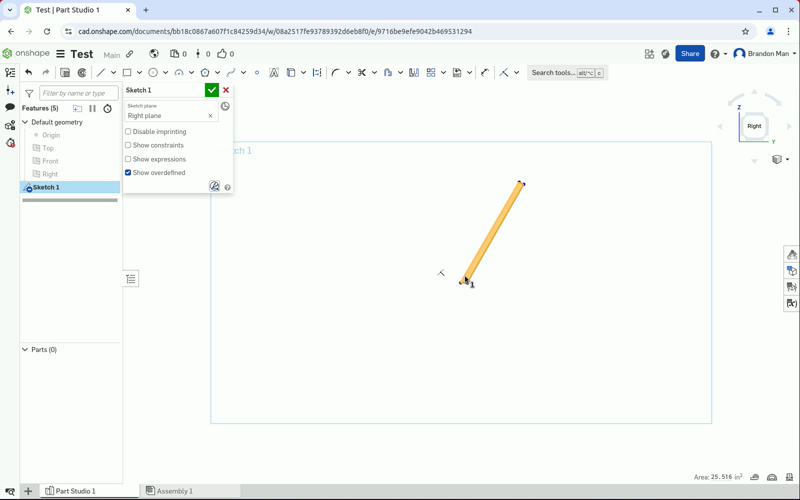
mouse_move(73, 352)
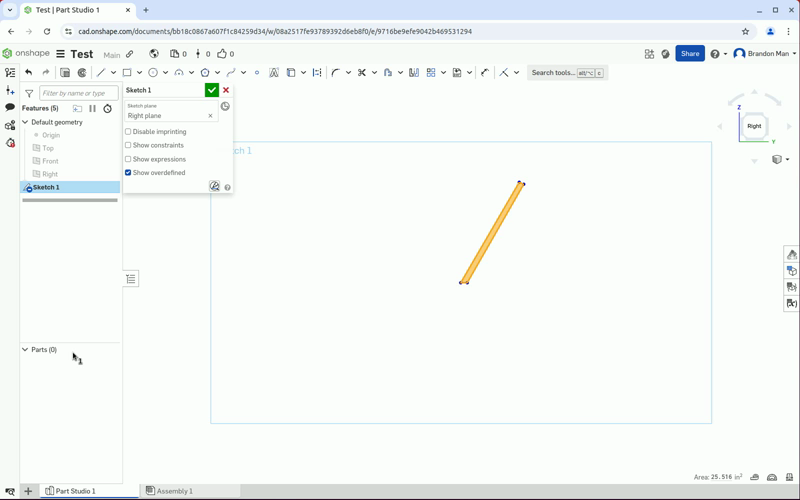
key(shift+y)
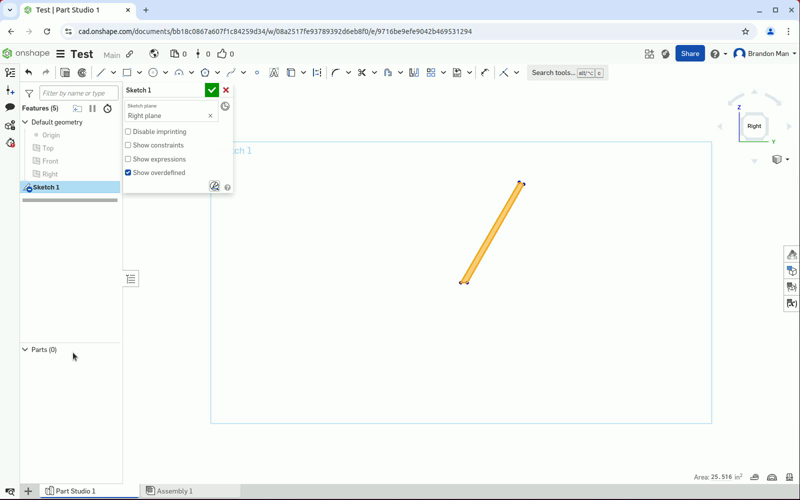
key(shift+e)
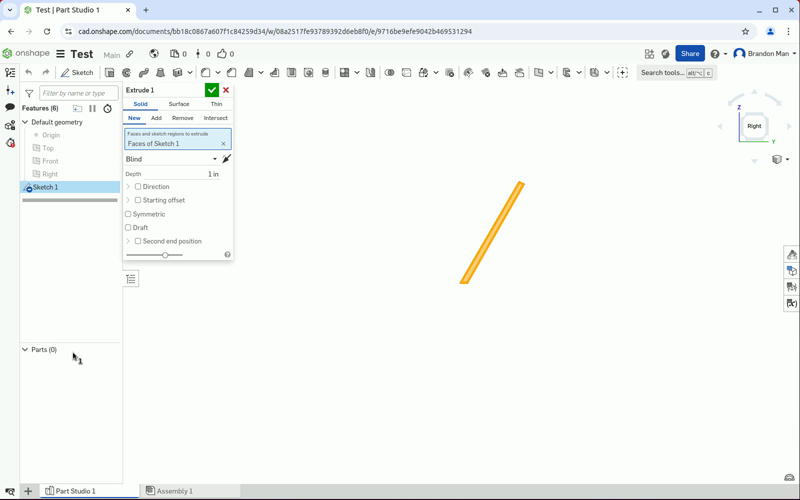
mouse_move(143, 106)
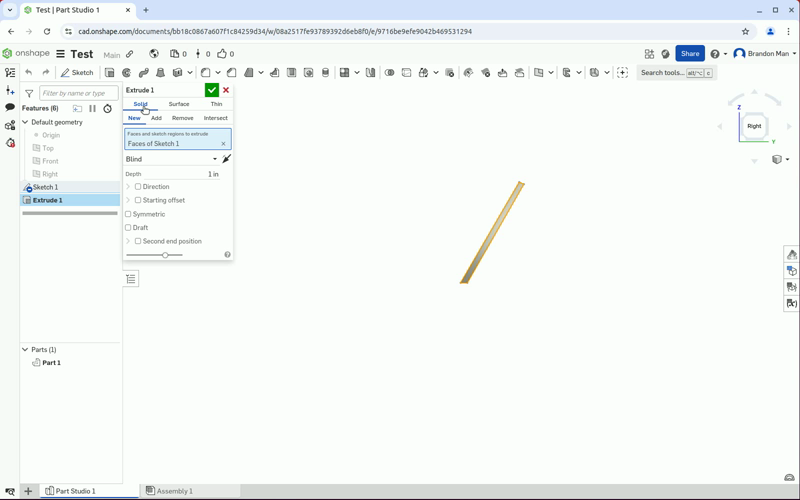
click(143, 106)
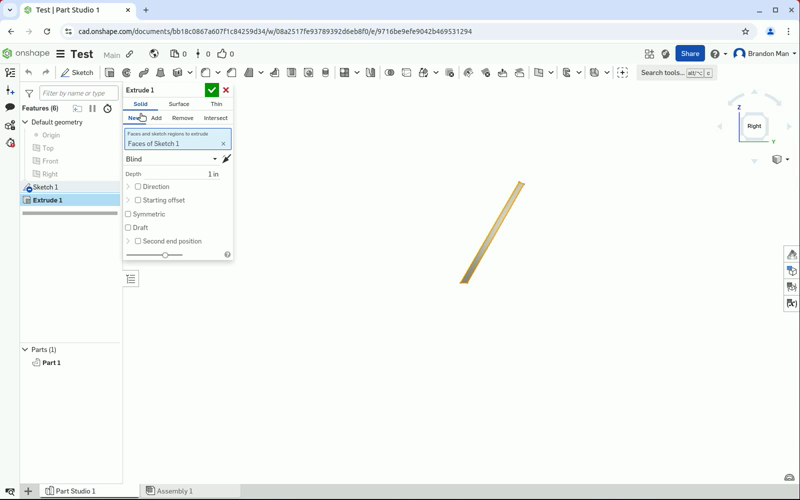
mouse_move(137, 120)
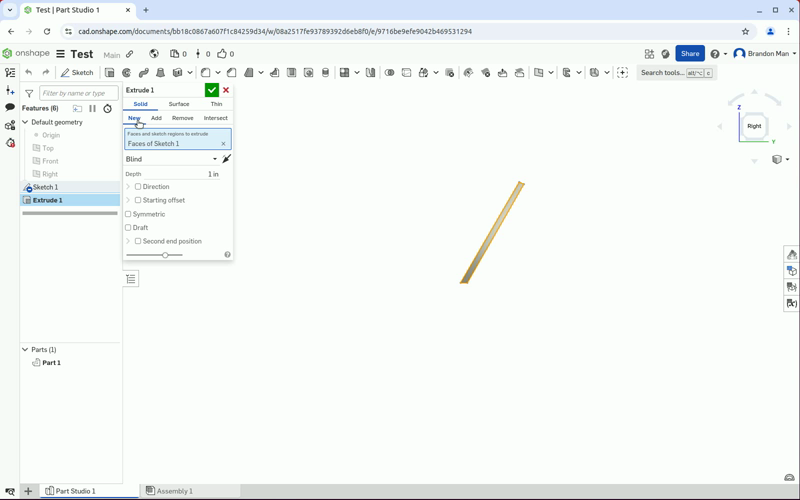
click(137, 120)
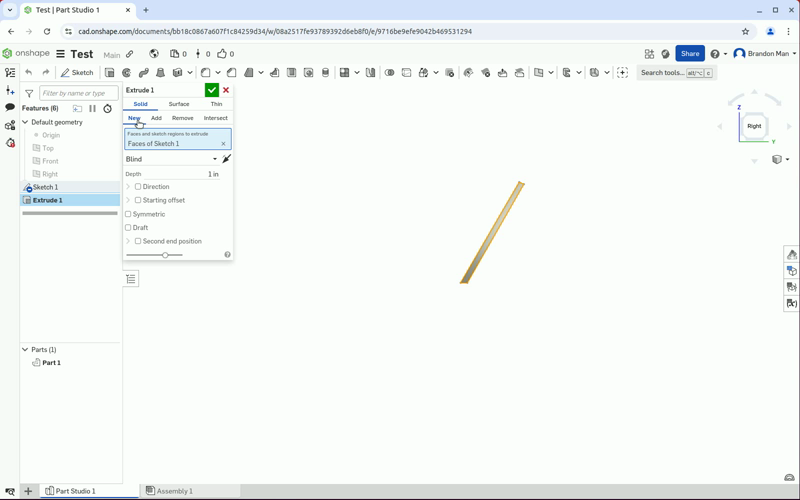
key(tab, 4)
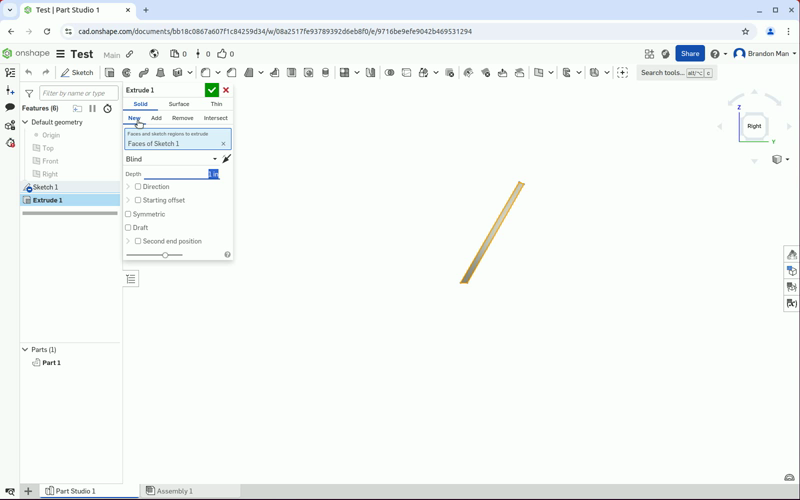
text(8.666)
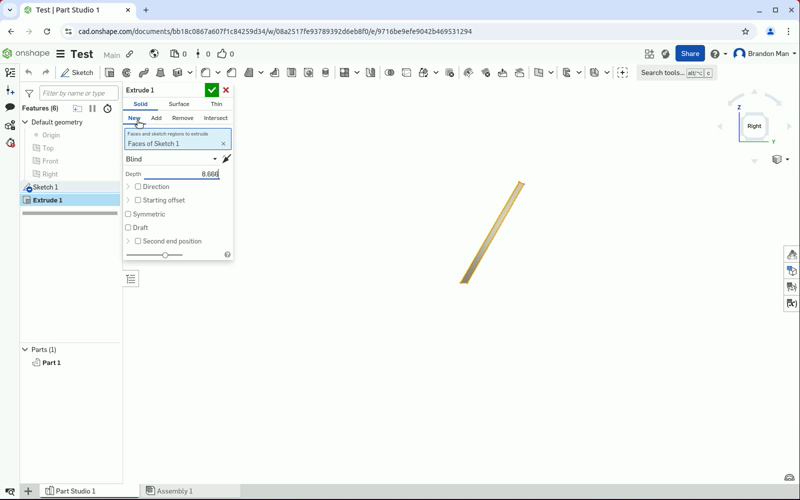
key(enter)
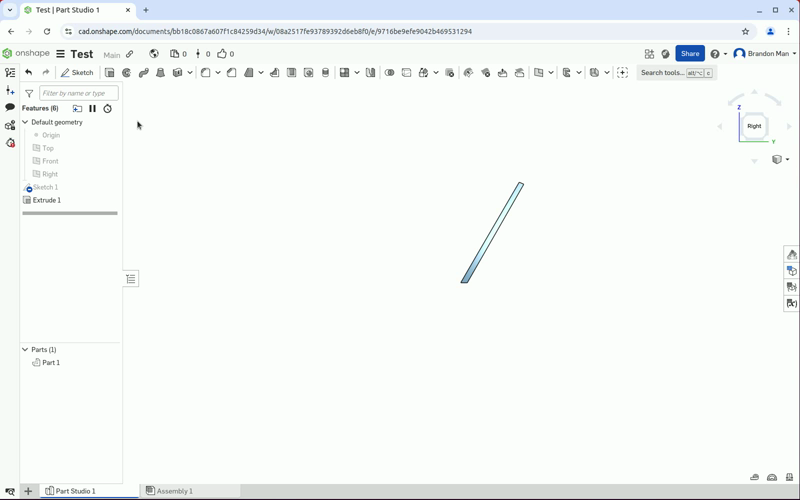
key(shift+h)
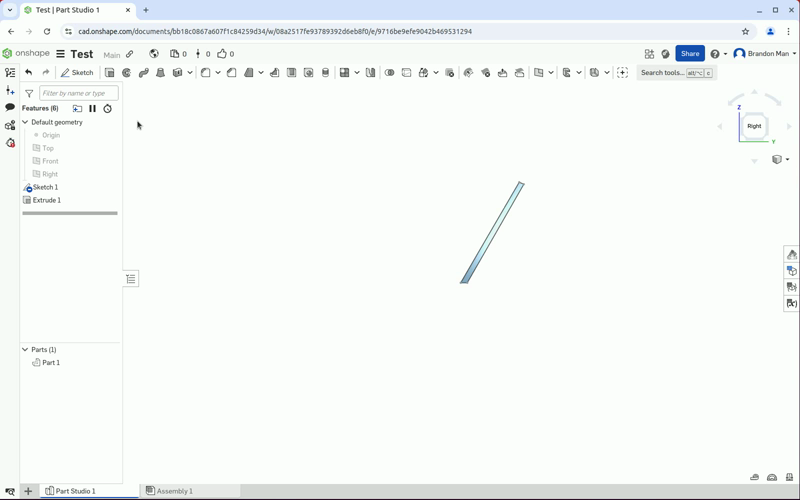
key(shift+h)
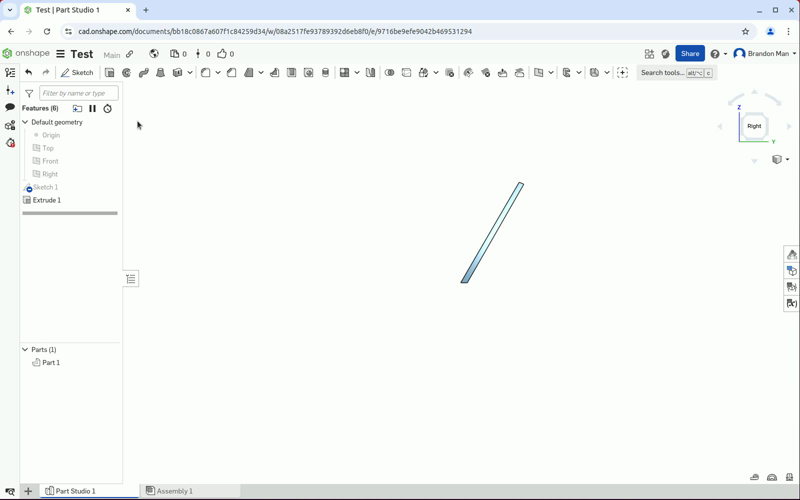
mouse_move(73, 189)
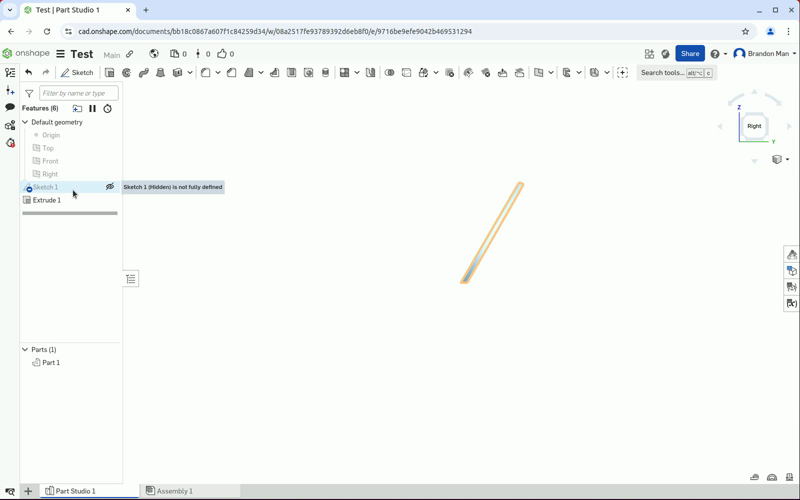
click(73, 189)
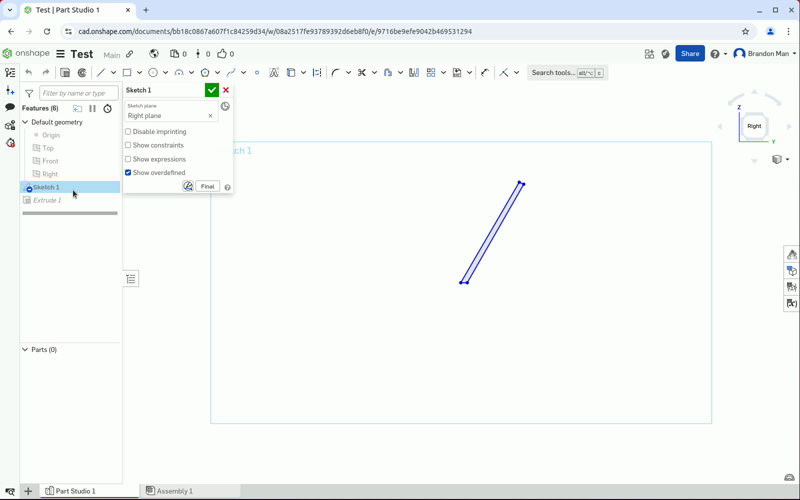
mouse_move(229, 92)
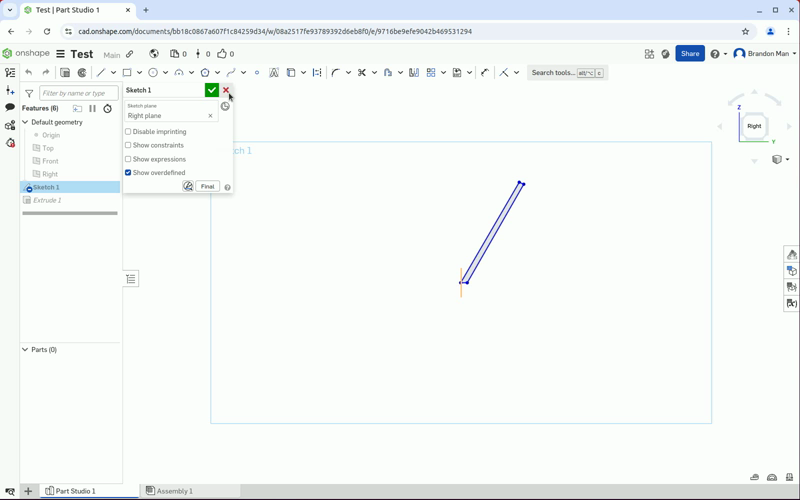
click(229, 92)
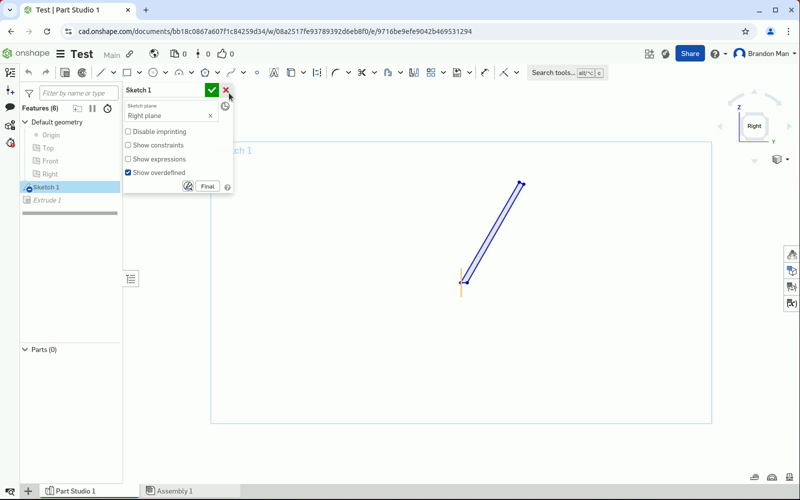
key(shift+s)
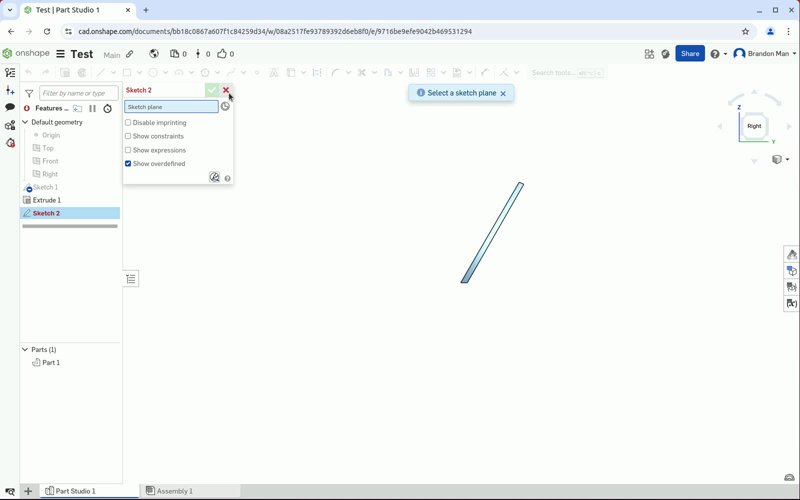
mouse_move(73, 176)
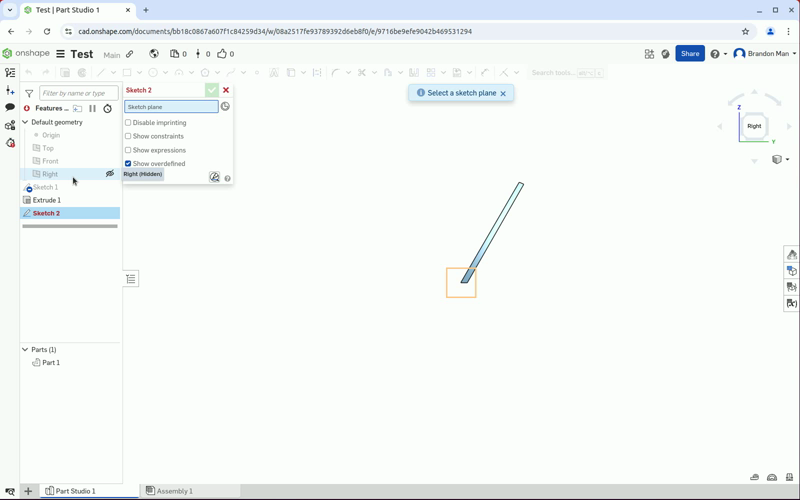
click(73, 176)
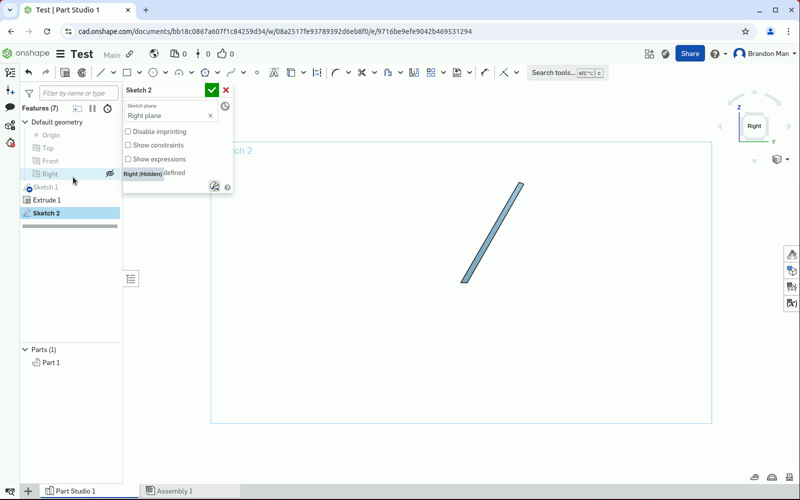
mouse_move(73, 352)
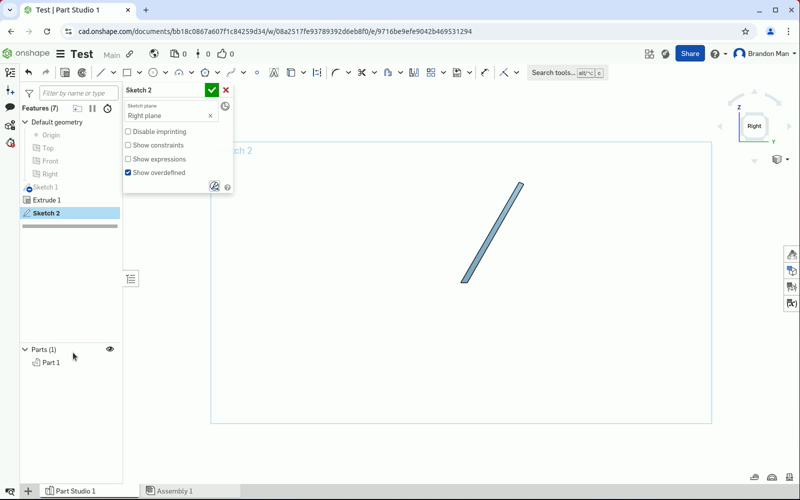
key(y)
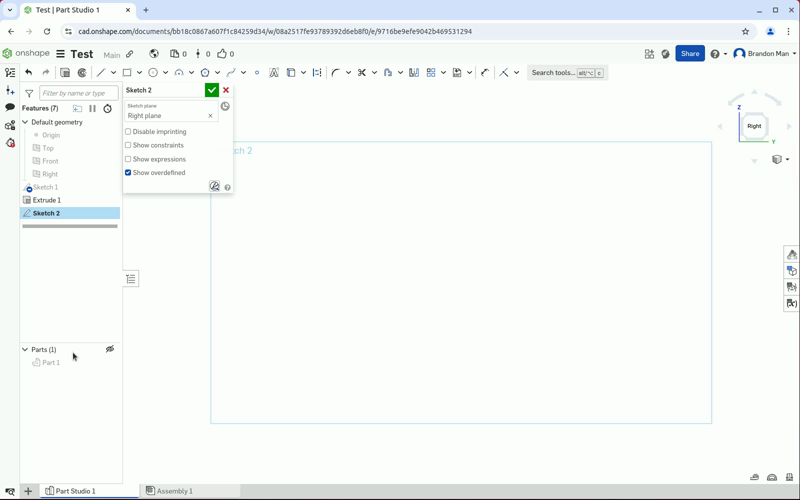
key(l)
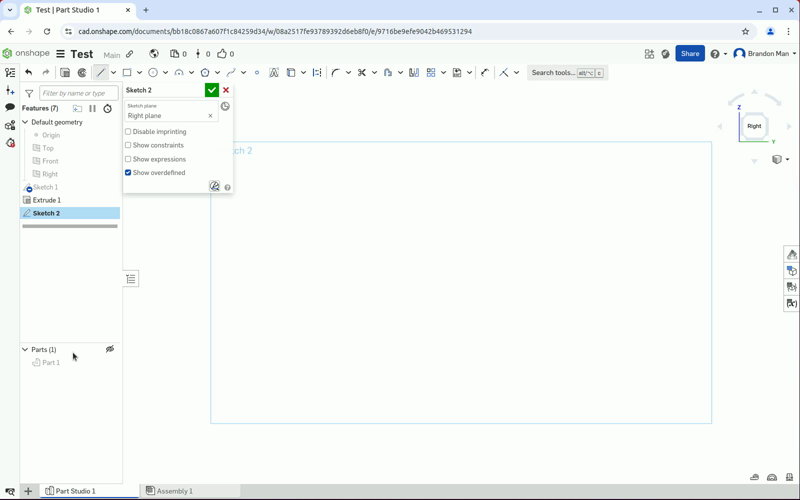
key_down(shift)
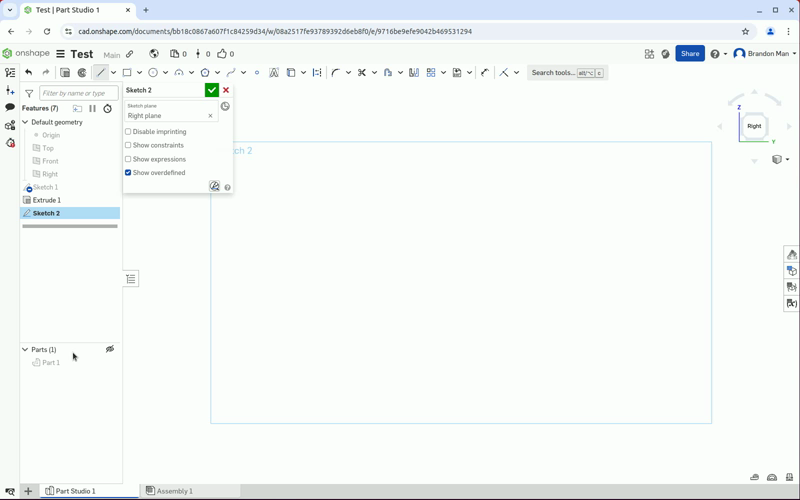
mouse_move(466, 282)
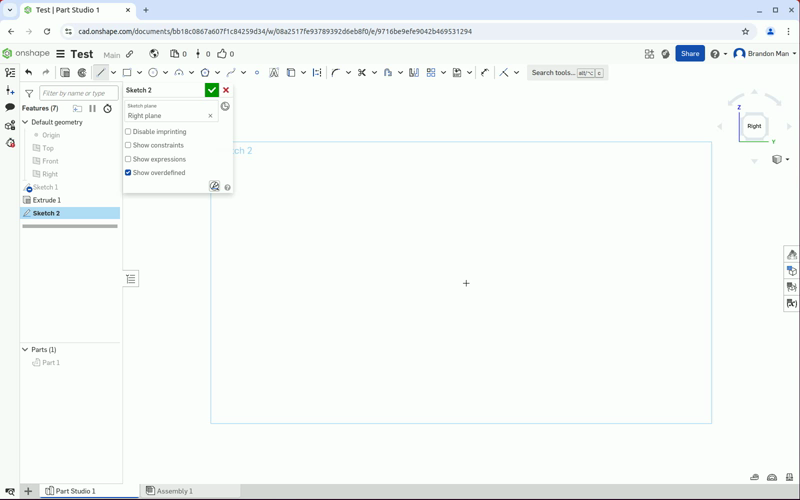
click(466, 282)
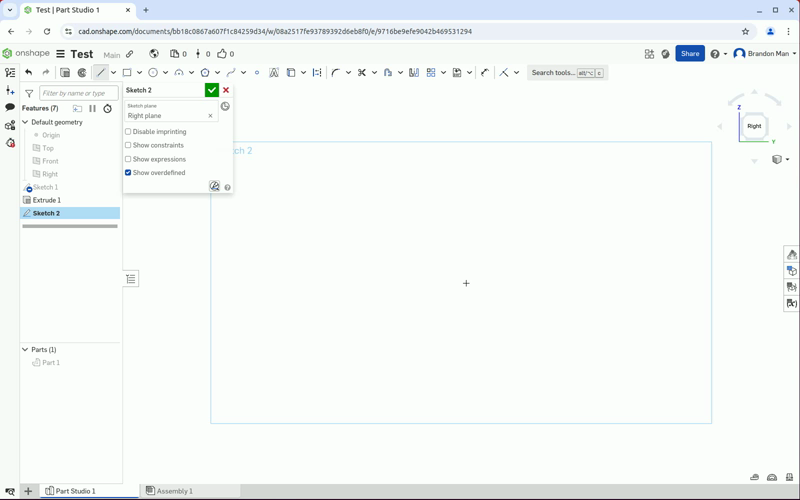
key_up(shift)
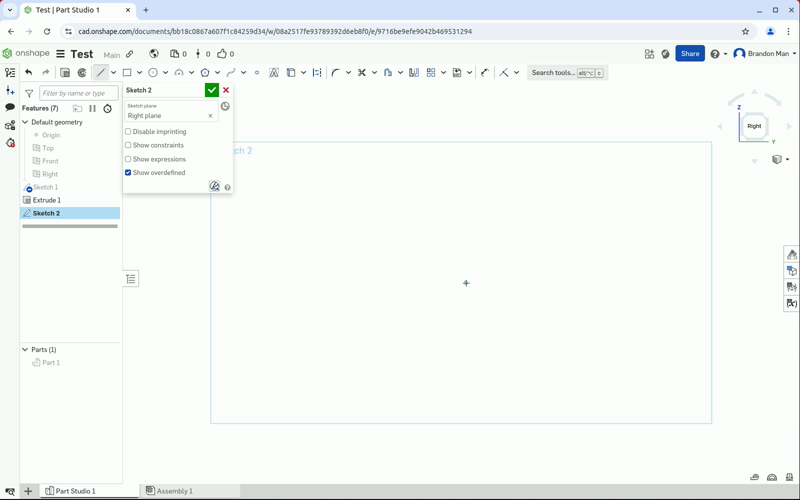
key_down(shift)
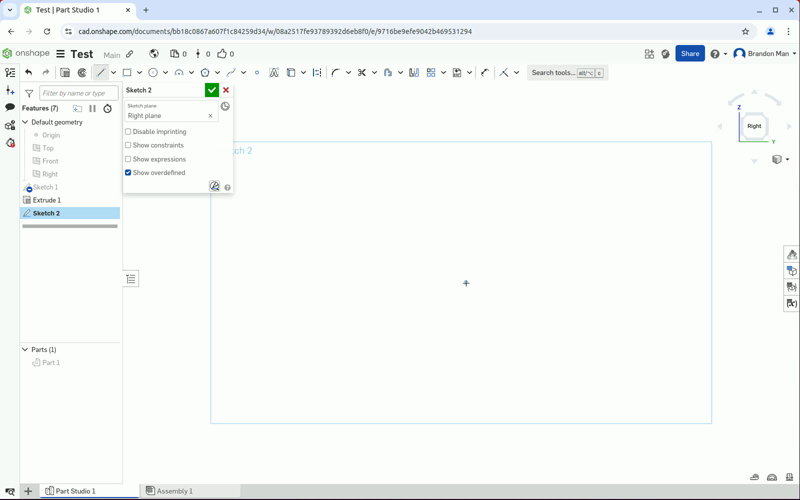
mouse_move(496, 282)
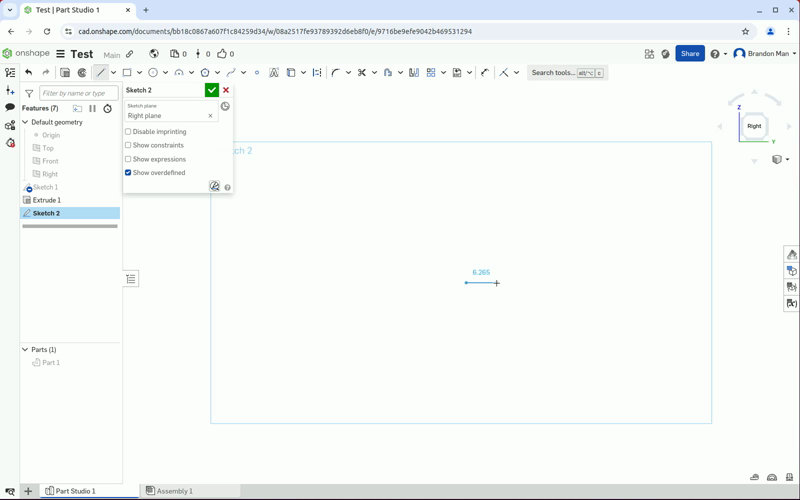
mouse_move(482, 282)
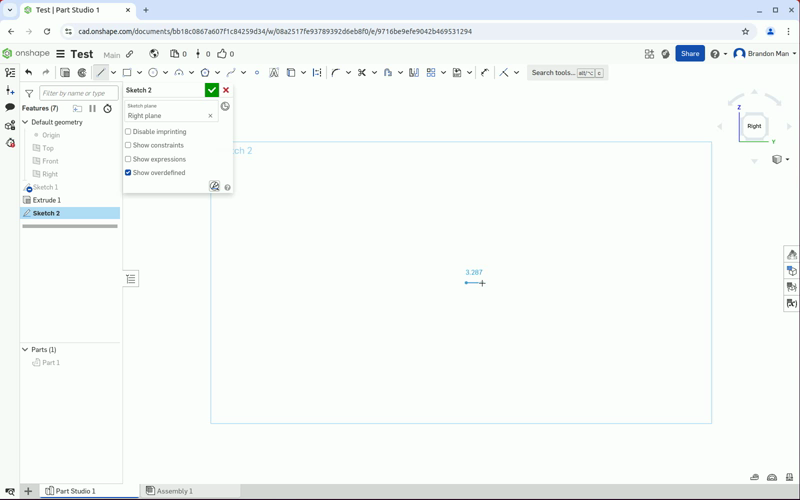
click(482, 282)
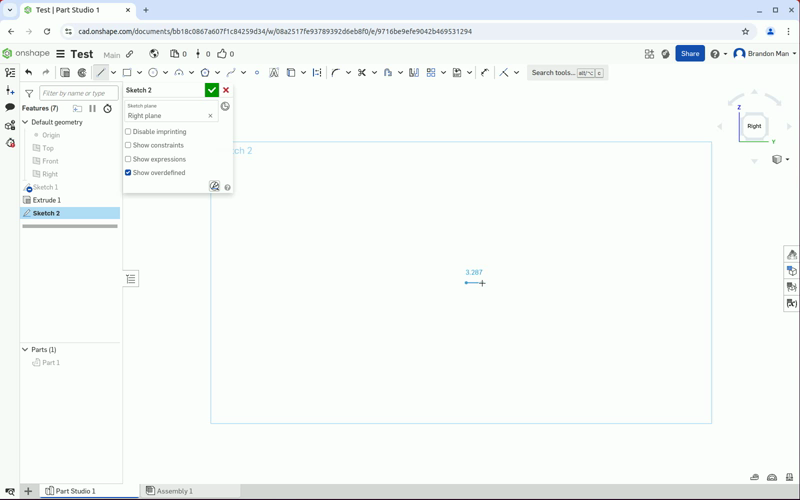
key_up(shift)
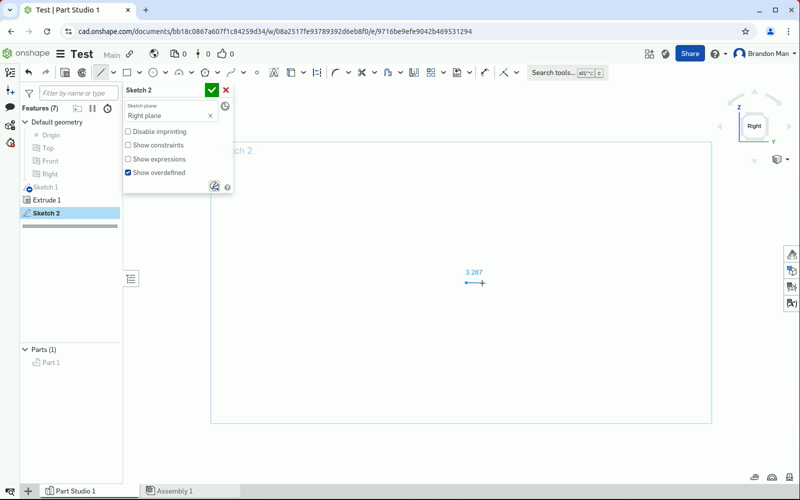
key_down(shift)
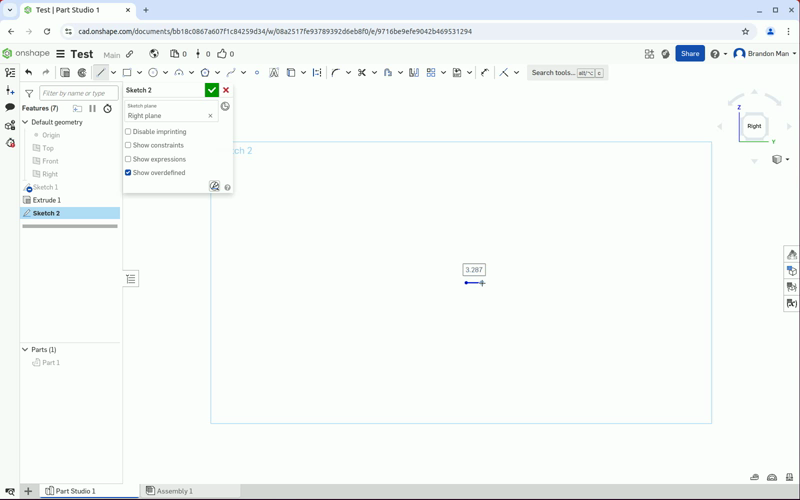
mouse_move(534, 191)
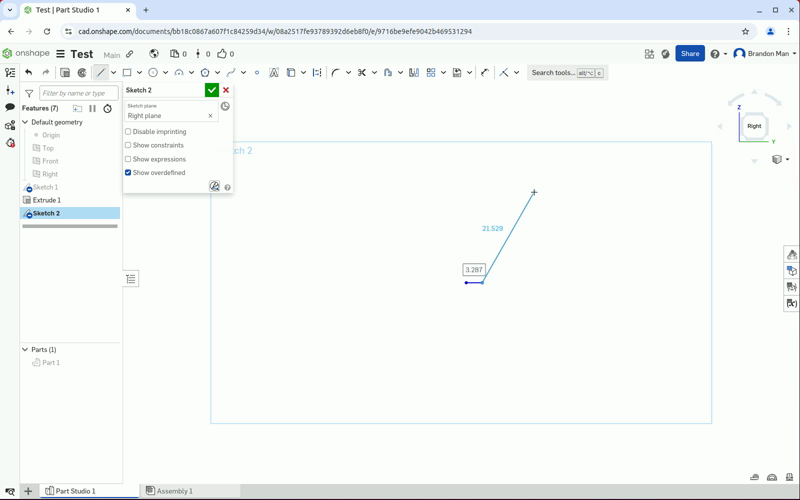
click(534, 191)
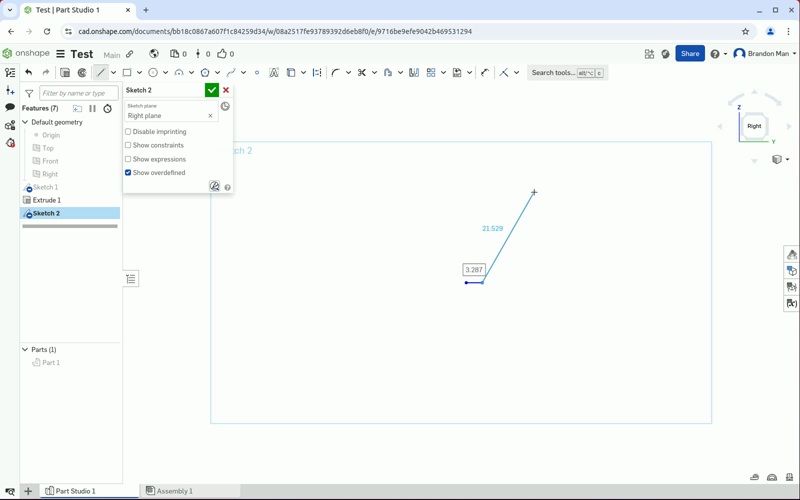
key_up(shift)
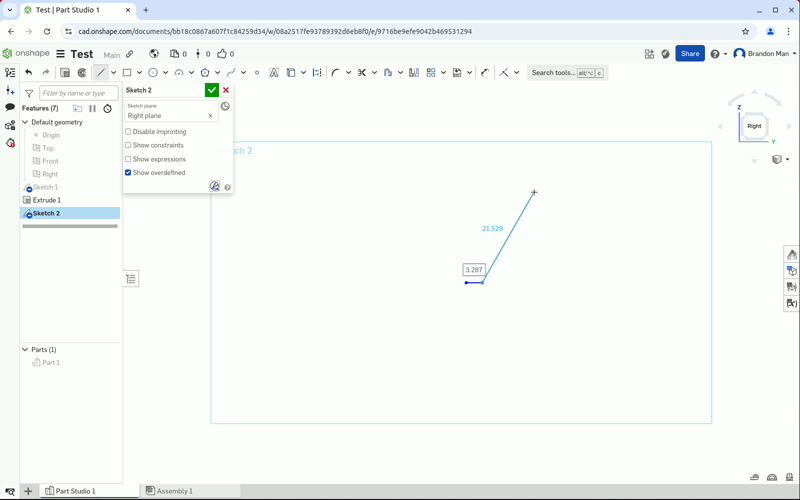
key_down(shift)
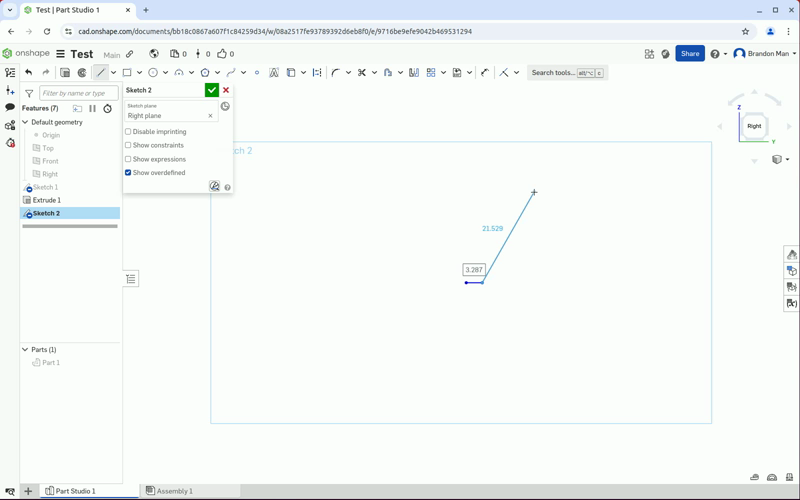
mouse_move(564, 191)
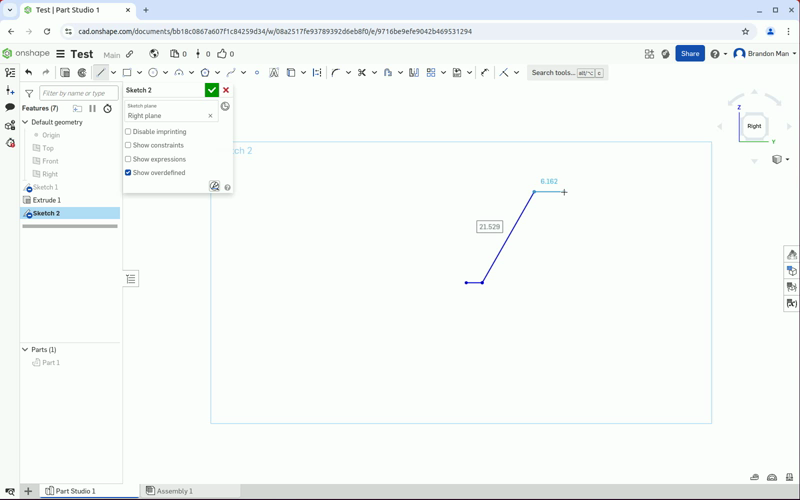
mouse_move(522, 185)
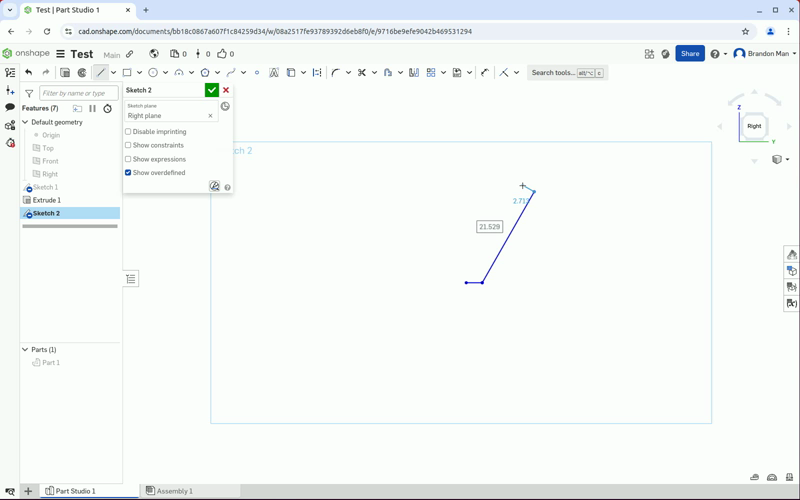
click(522, 185)
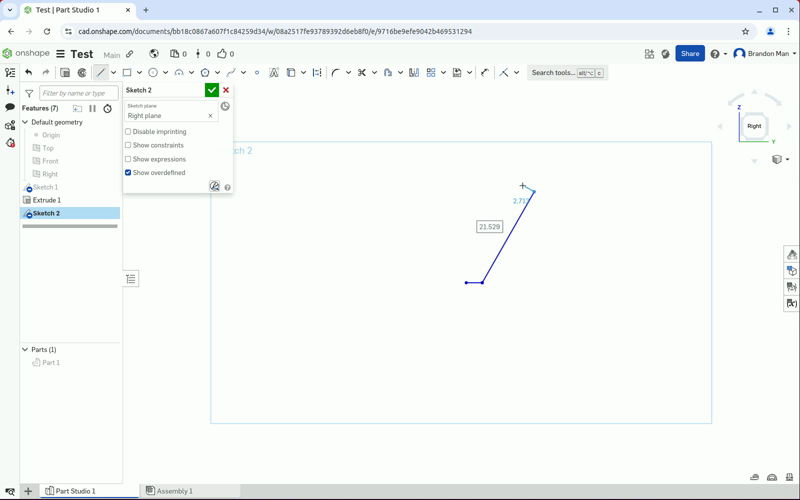
key_up(shift)
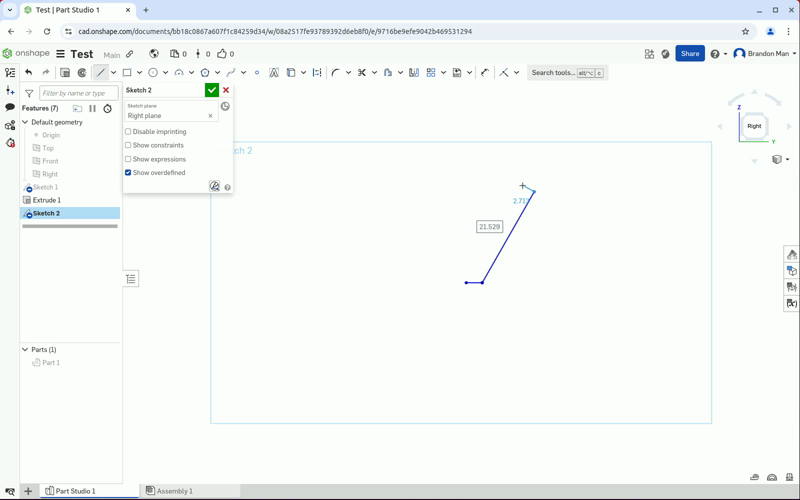
key_down(shift)
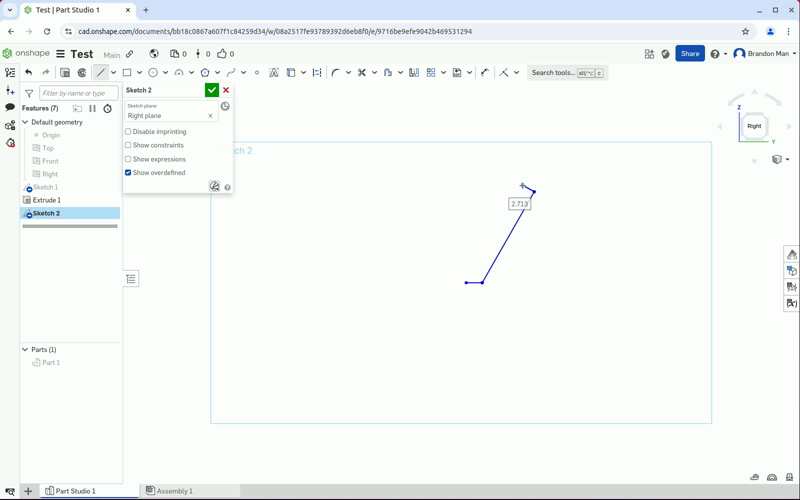
mouse_move(466, 282)
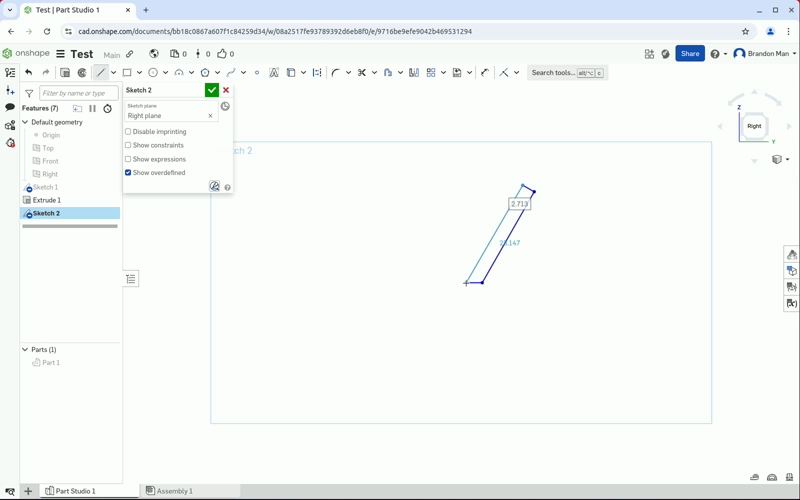
key_up(shift)
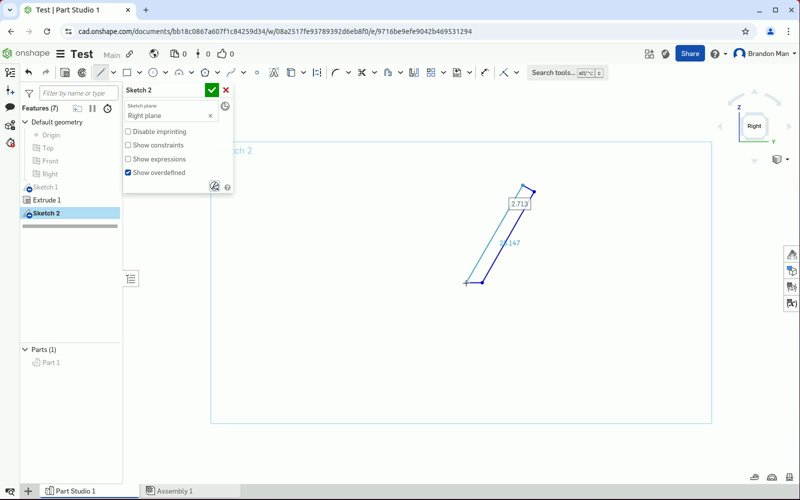
click(466, 282)
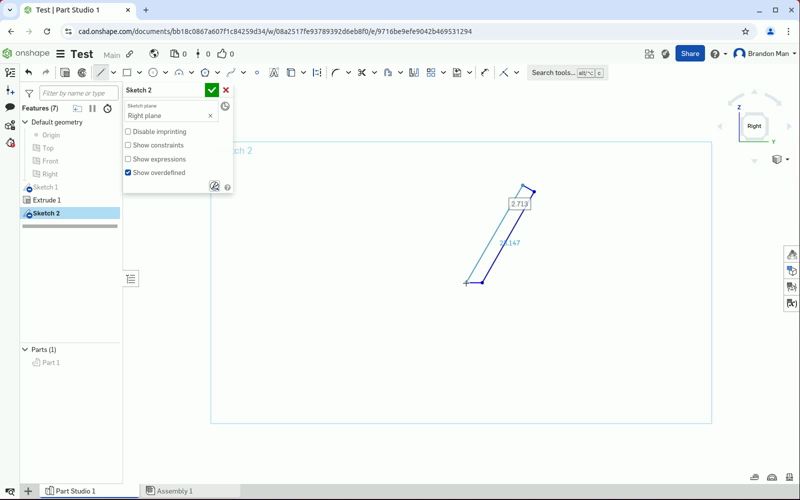
key(esc)
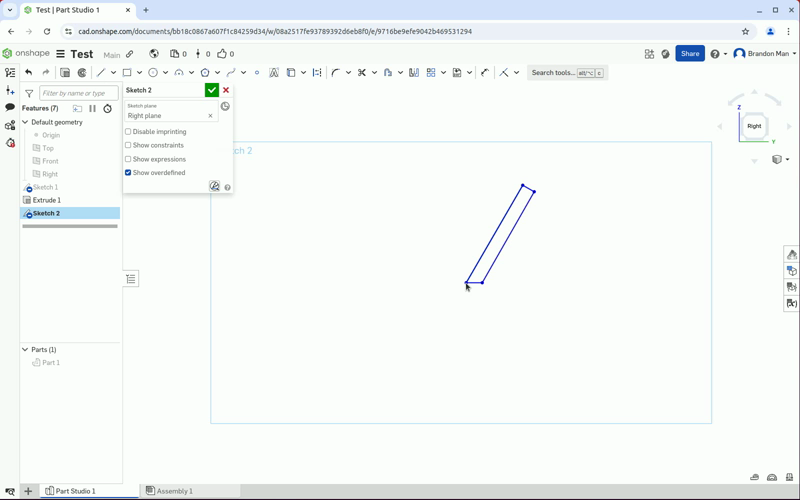
mouse_move(483, 260)
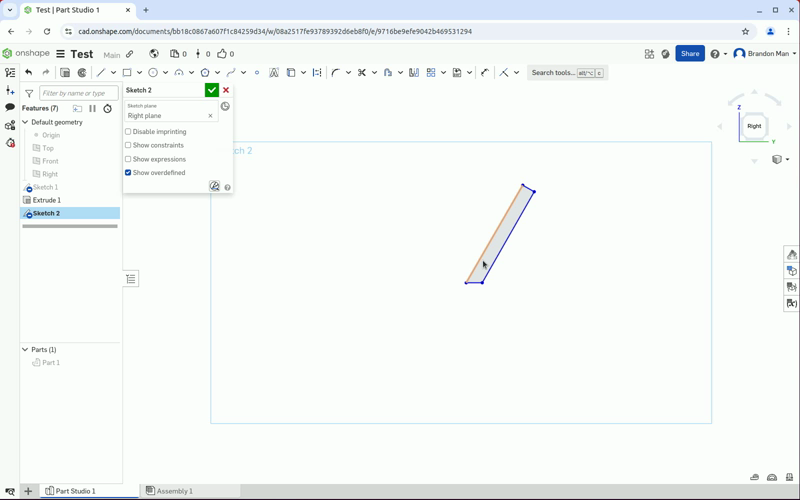
scroll(6)
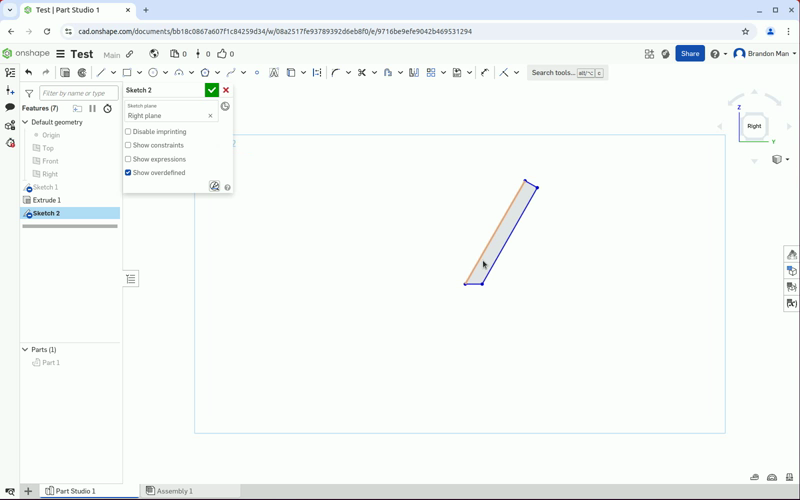
scroll(6)
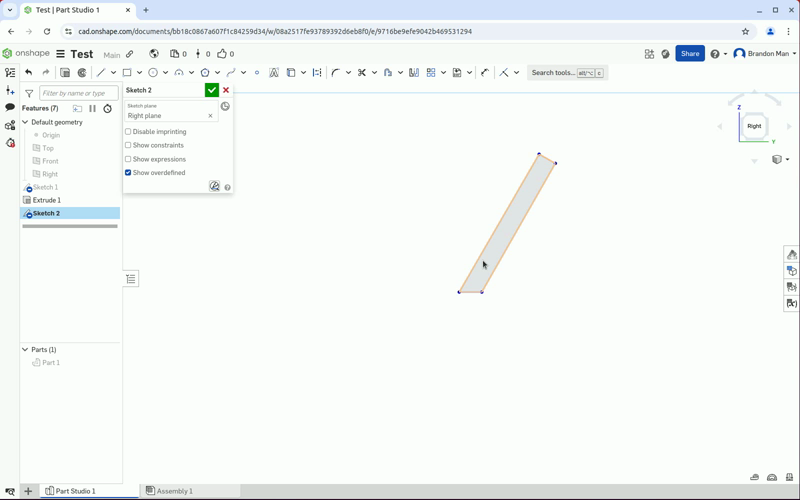
scroll(6)
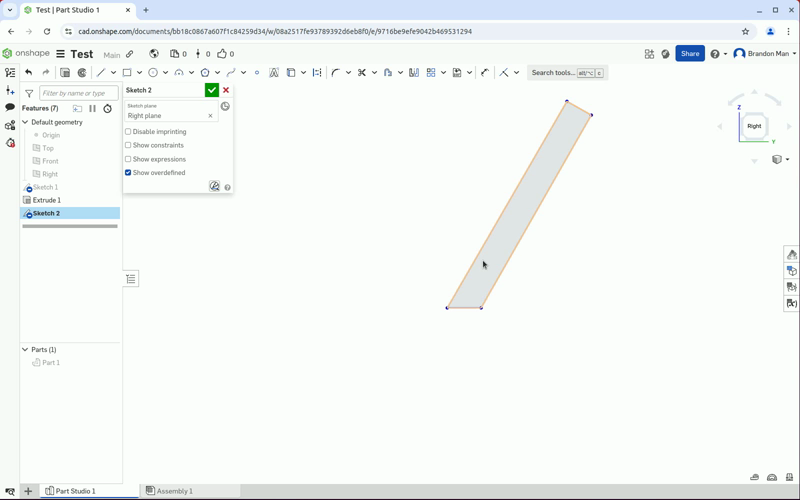
scroll(6)
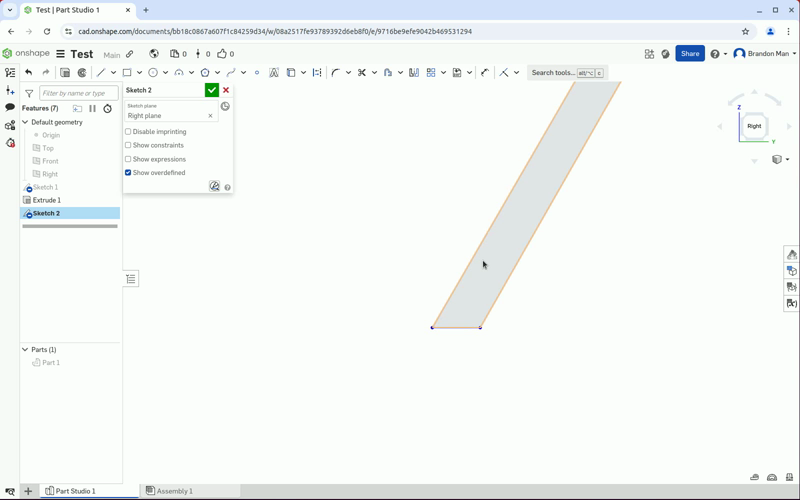
scroll(6)
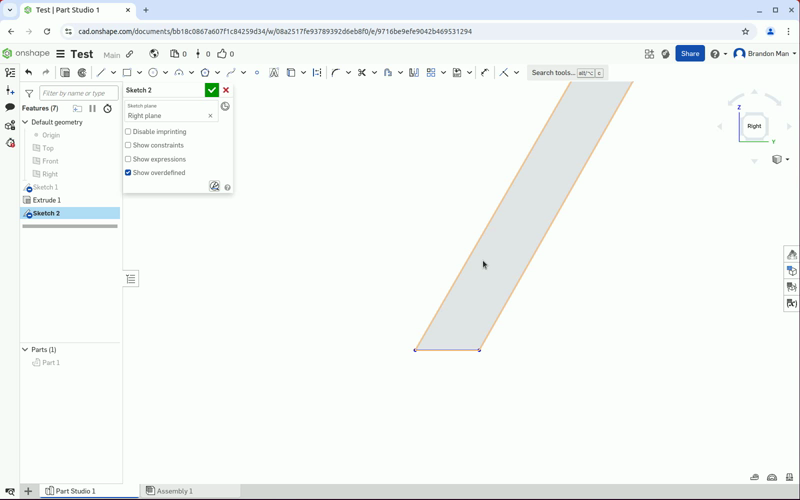
scroll(6)
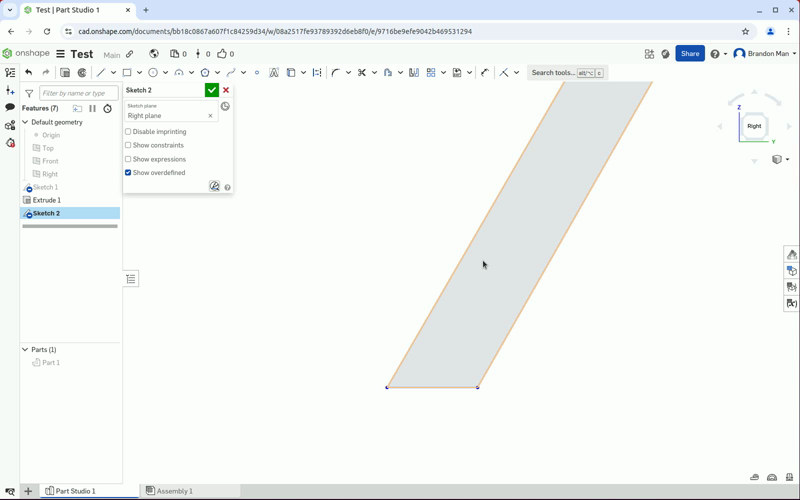
scroll(6)
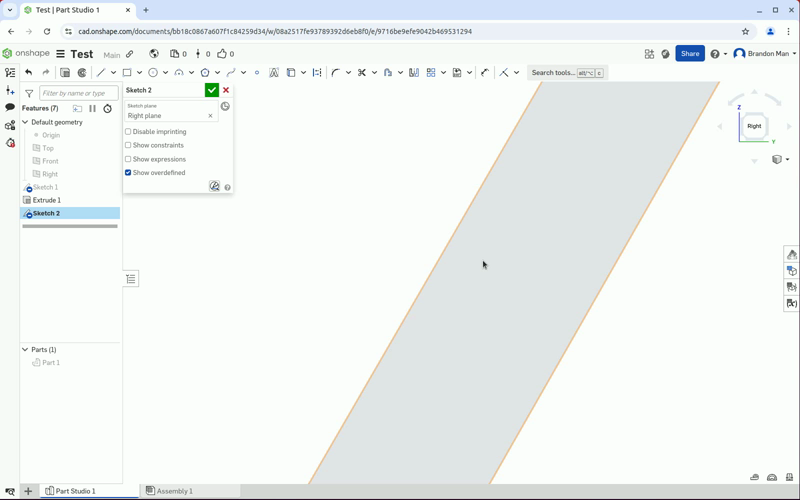
click(483, 260)
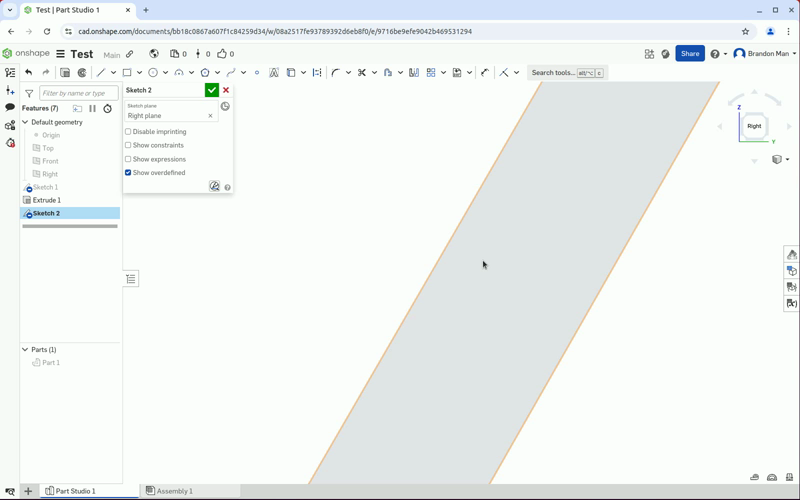
scroll(-6)
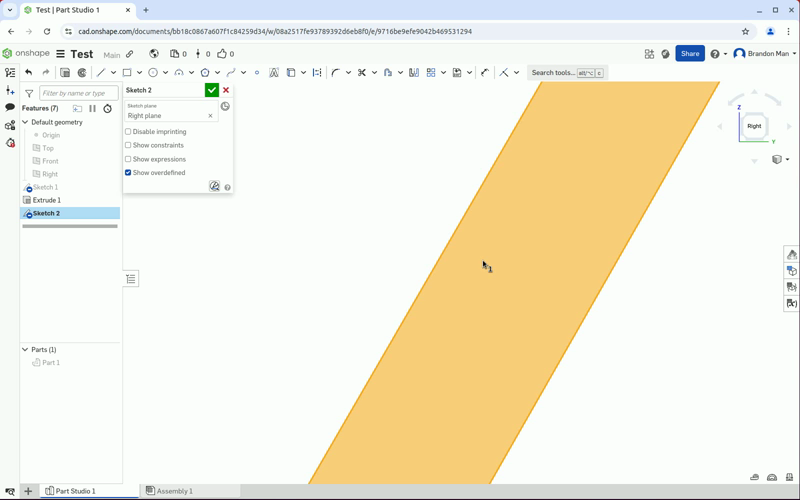
scroll(-6)
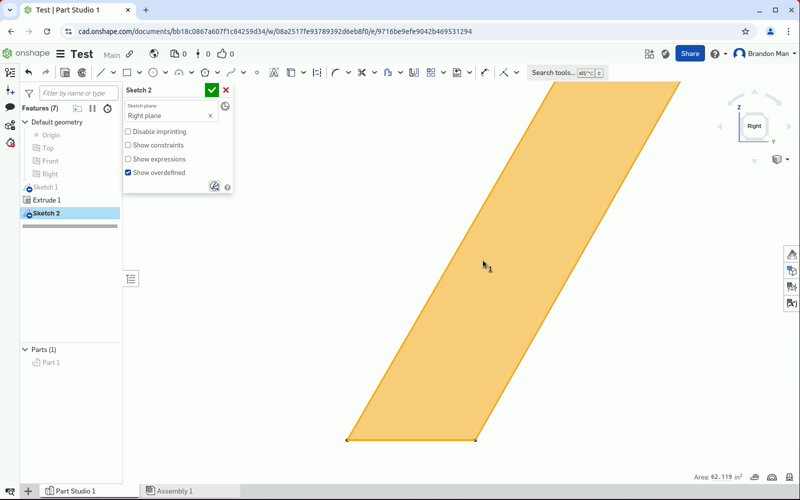
scroll(-6)
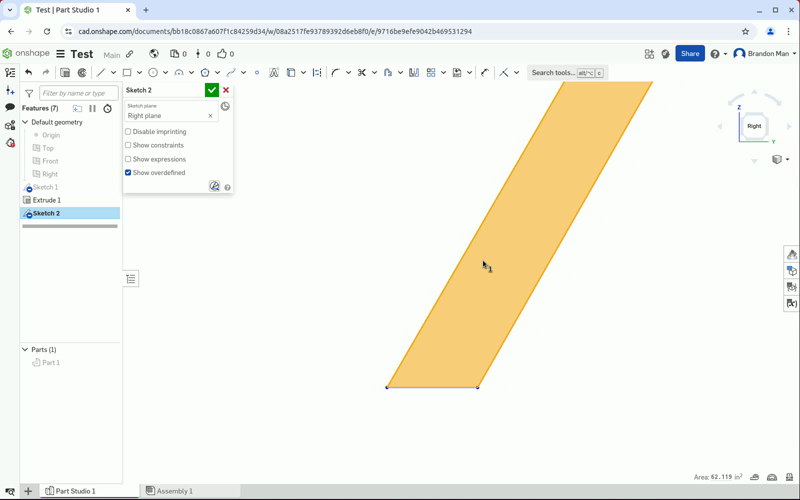
scroll(-6)
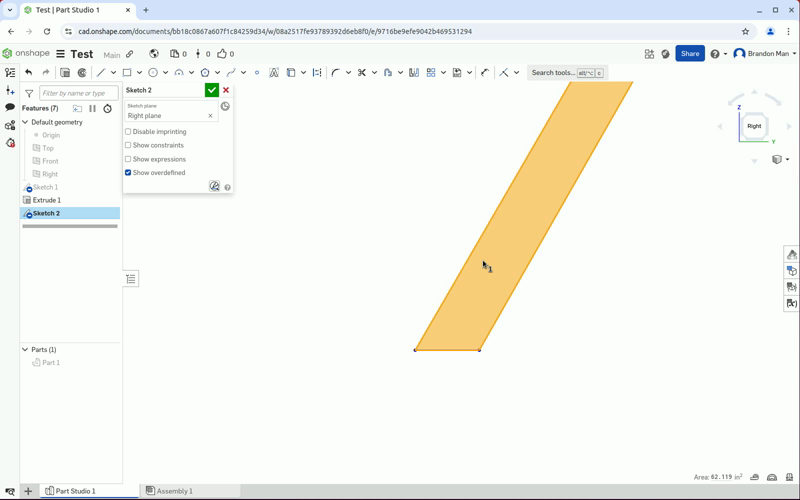
scroll(-6)
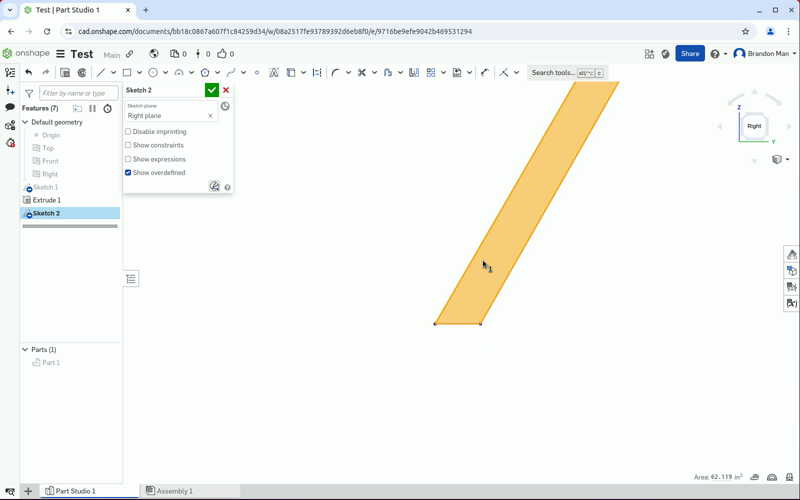
scroll(-6)
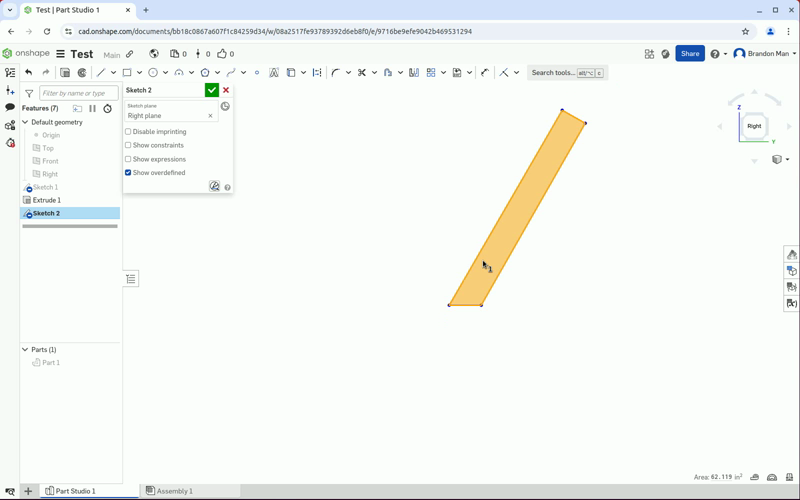
scroll(-6)
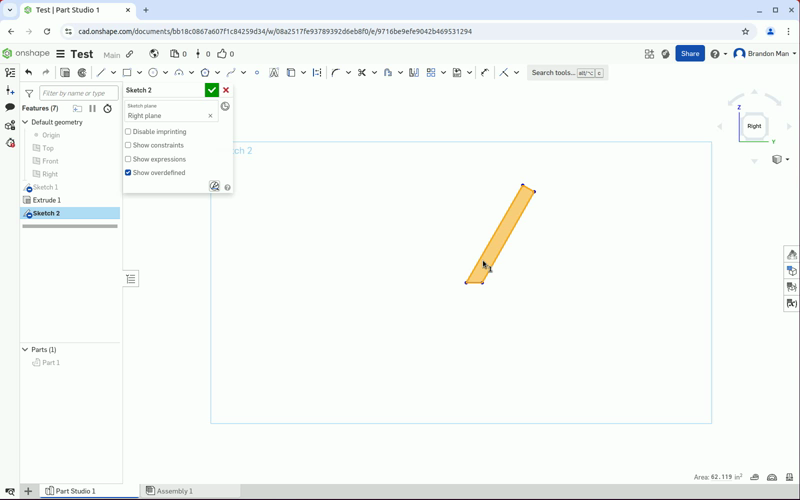
mouse_move(73, 352)
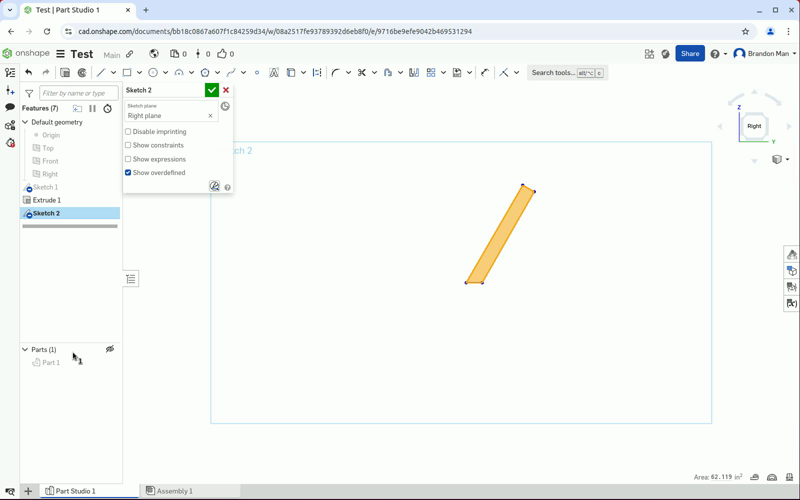
key(shift+y)
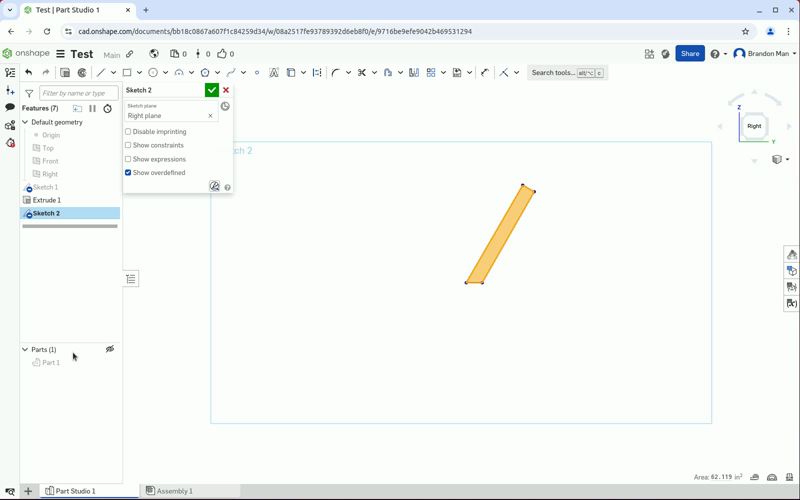
key(shift+e)
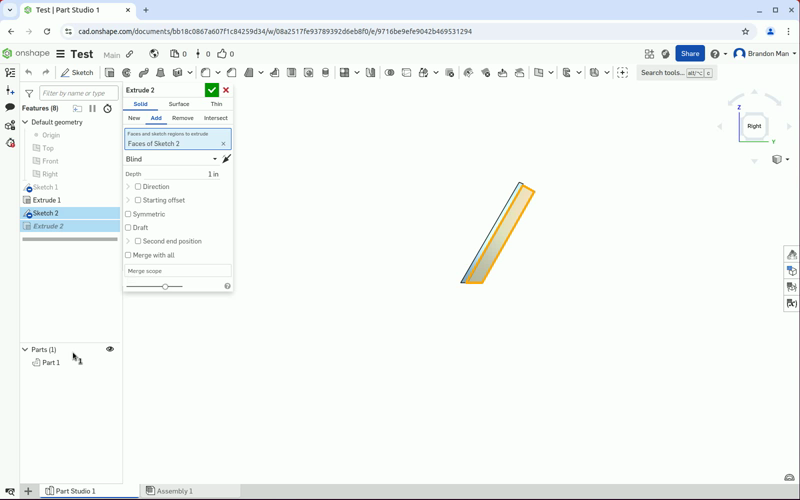
mouse_move(143, 106)
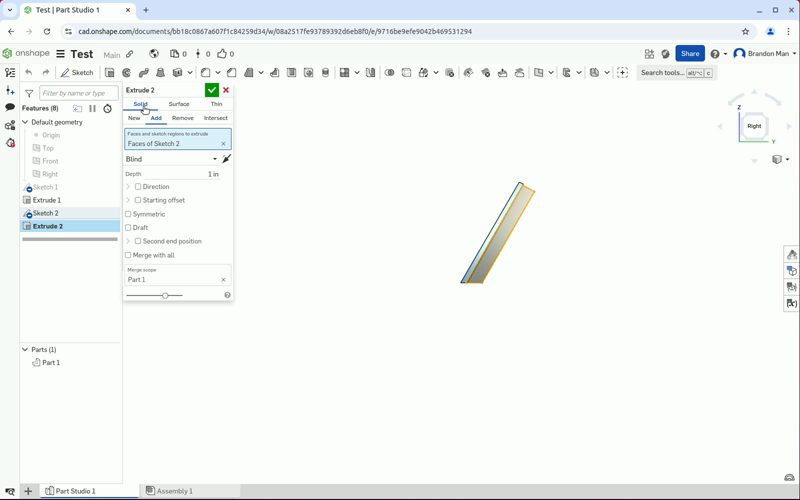
click(143, 106)
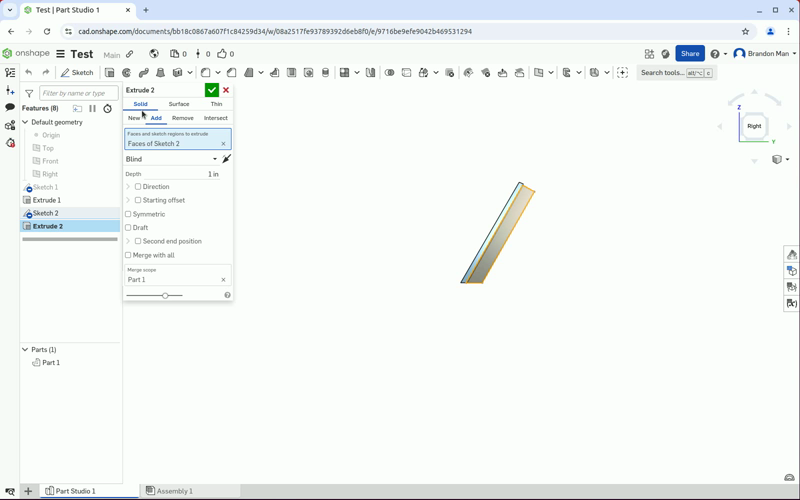
mouse_move(137, 120)
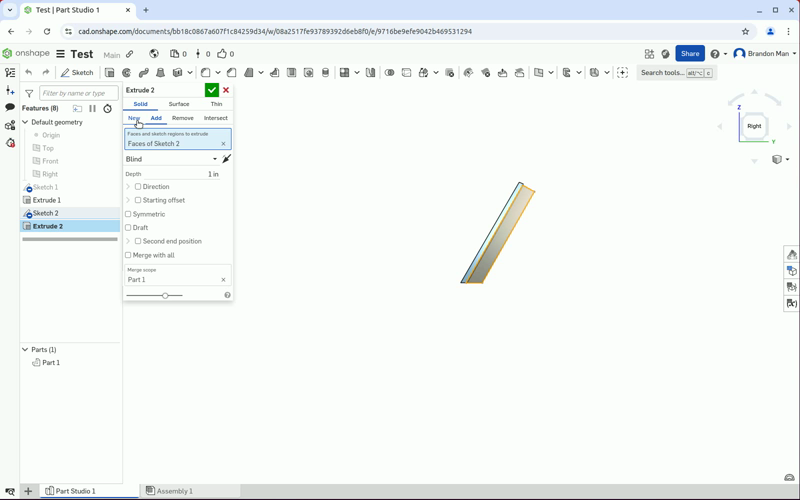
click(137, 120)
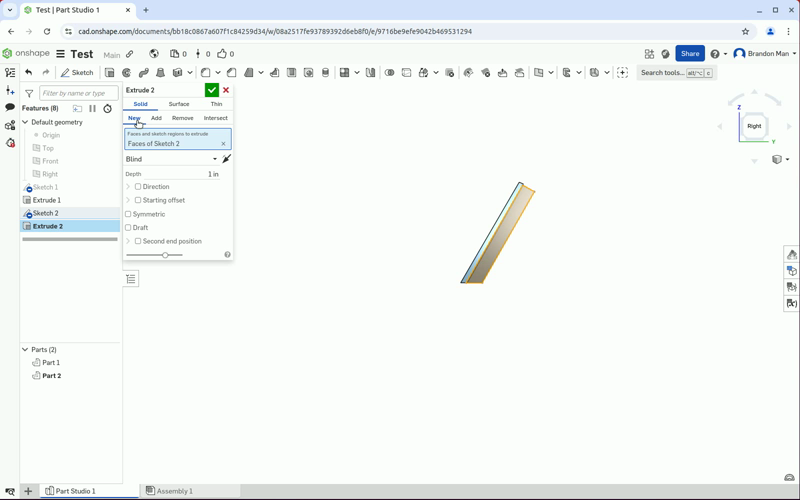
key(tab, 4)
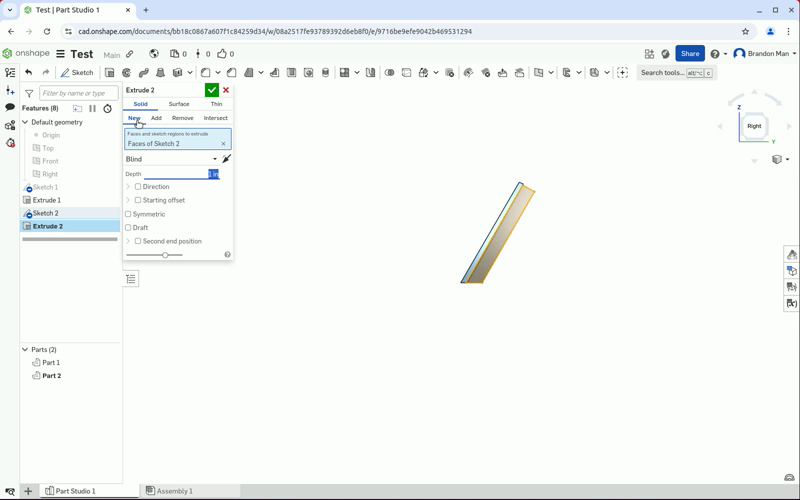
text(8.666)
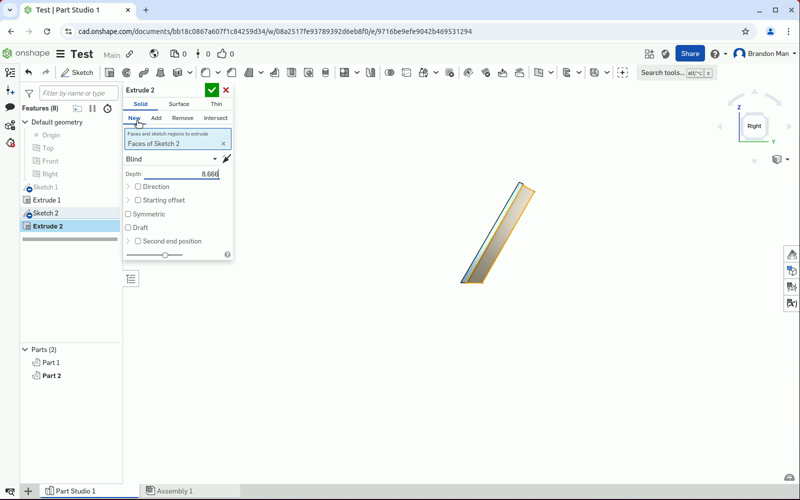
key(enter)
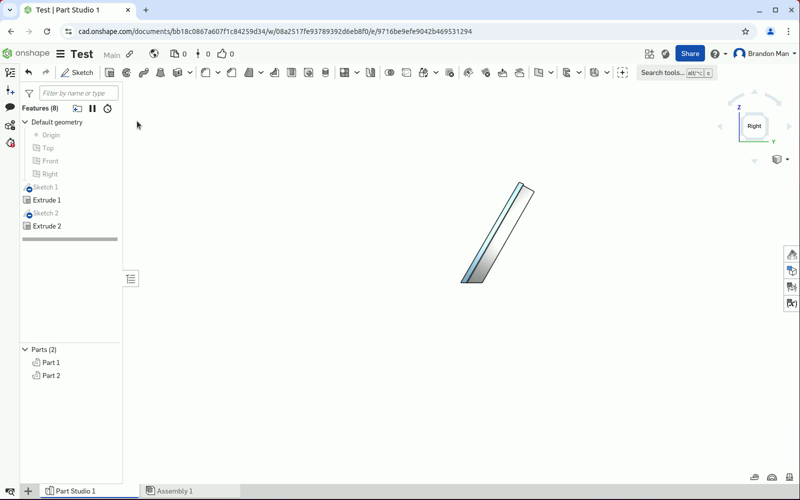
key(shift+h)
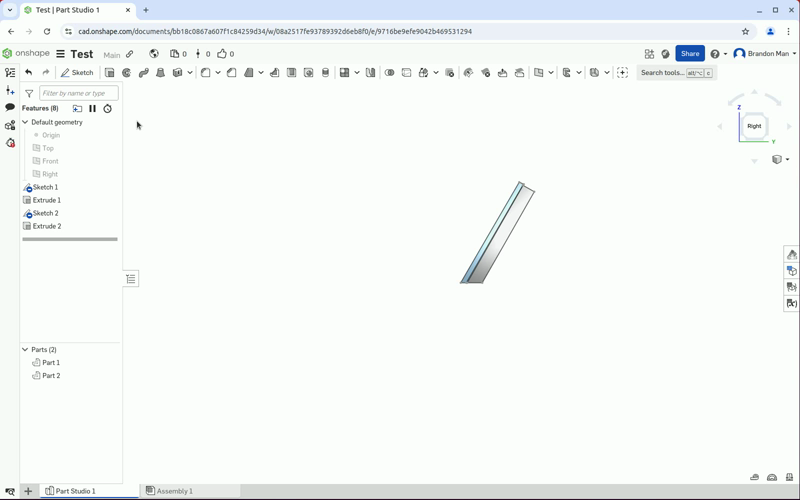
key(shift+h)
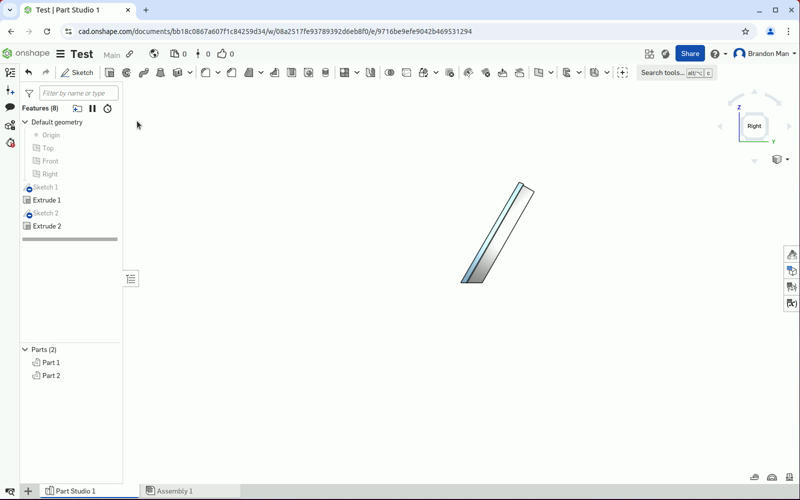
mouse_move(73, 189)
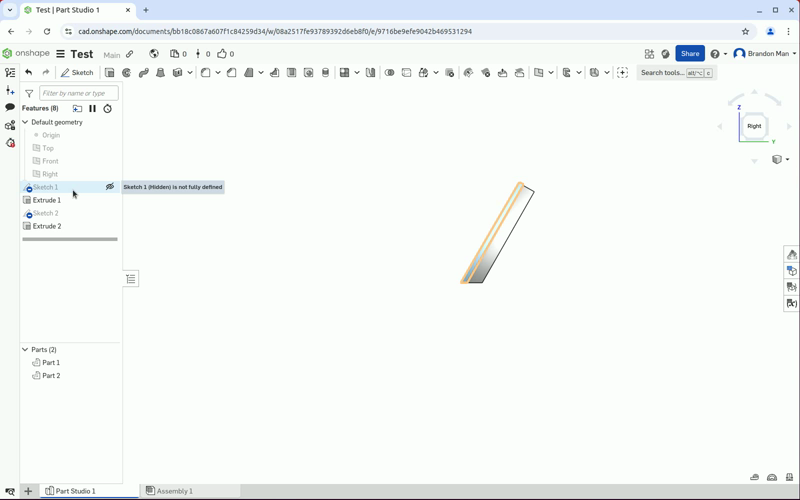
click(73, 189)
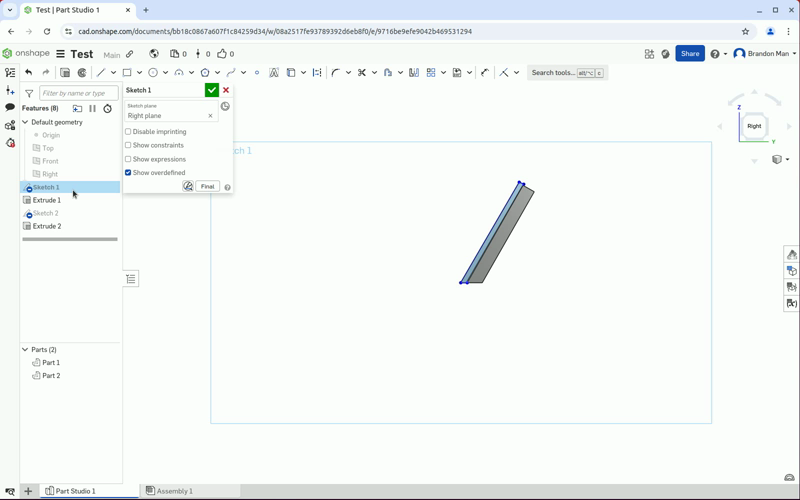
mouse_move(229, 92)
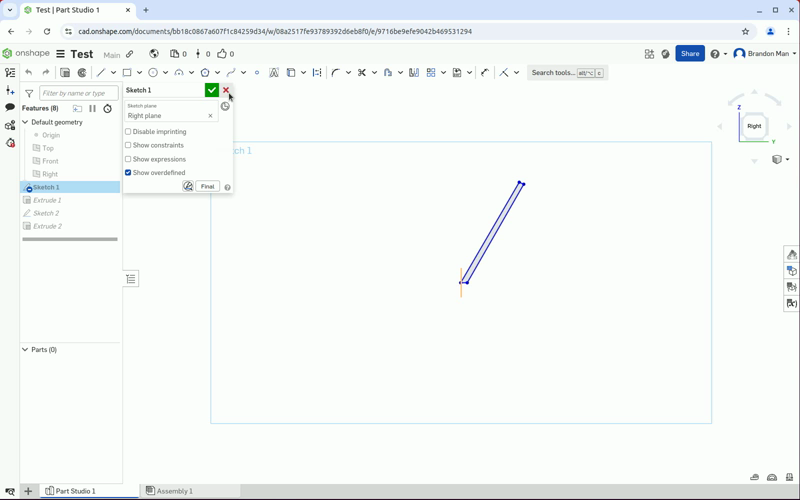
click(229, 92)
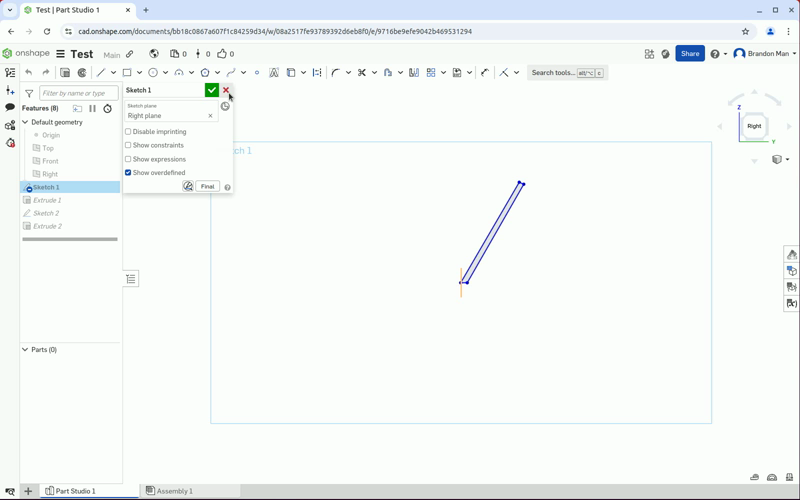
key(shift+s)
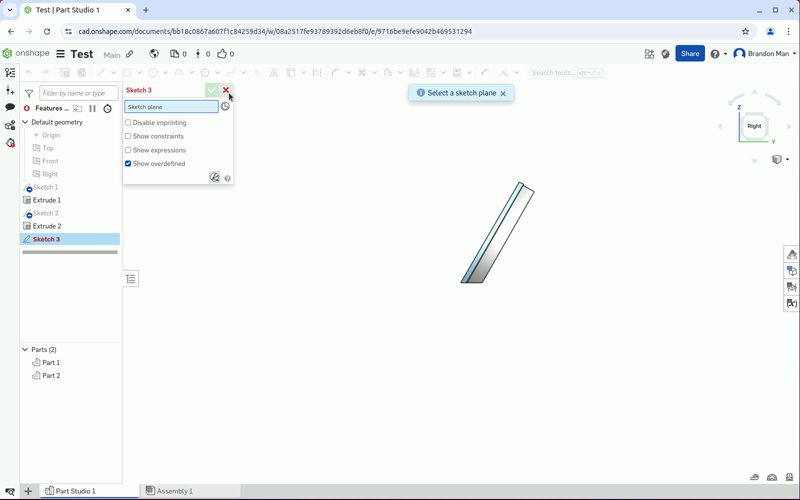
mouse_move(73, 176)
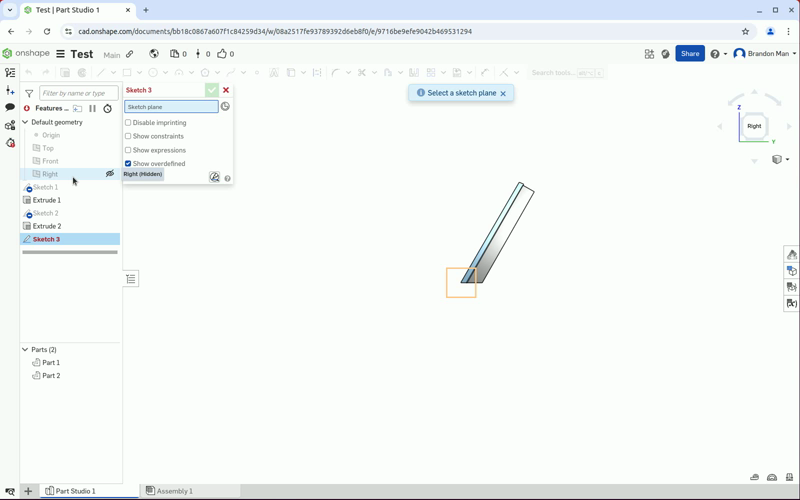
click(73, 176)
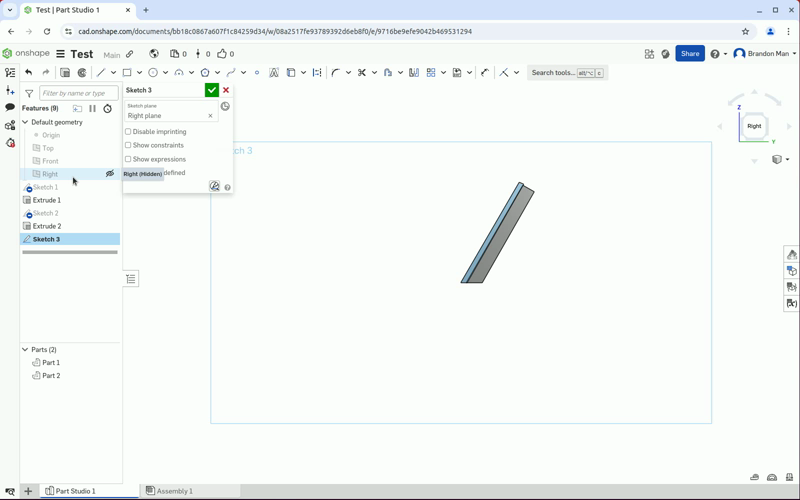
mouse_move(73, 352)
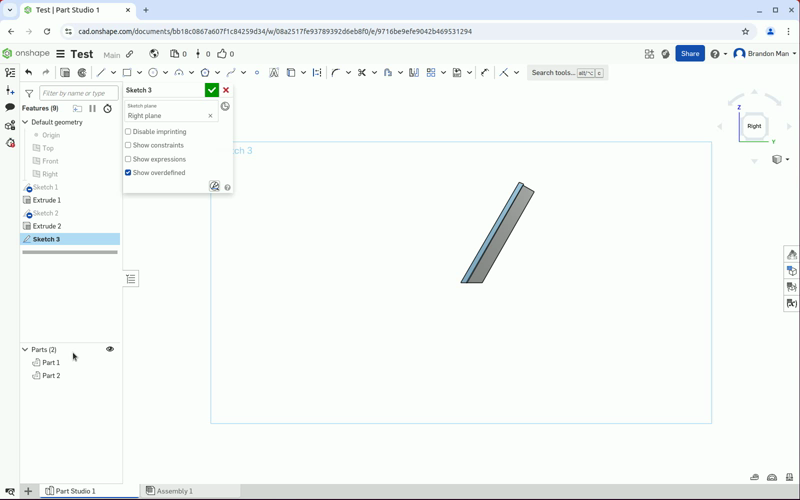
key(y)
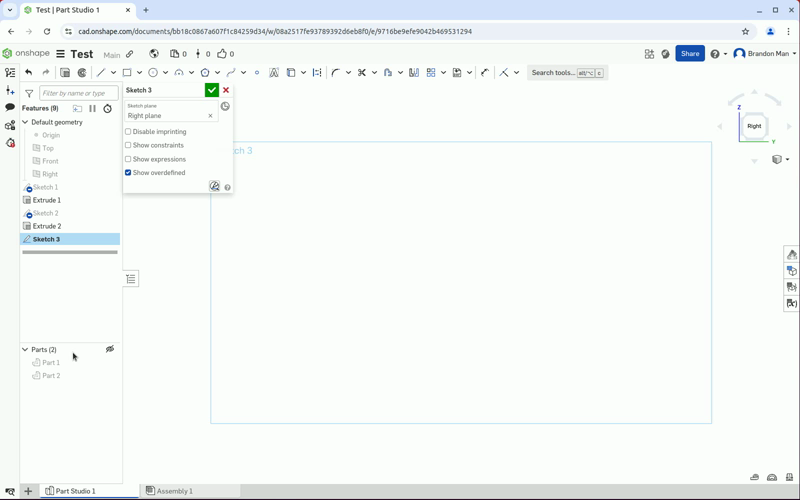
key(l)
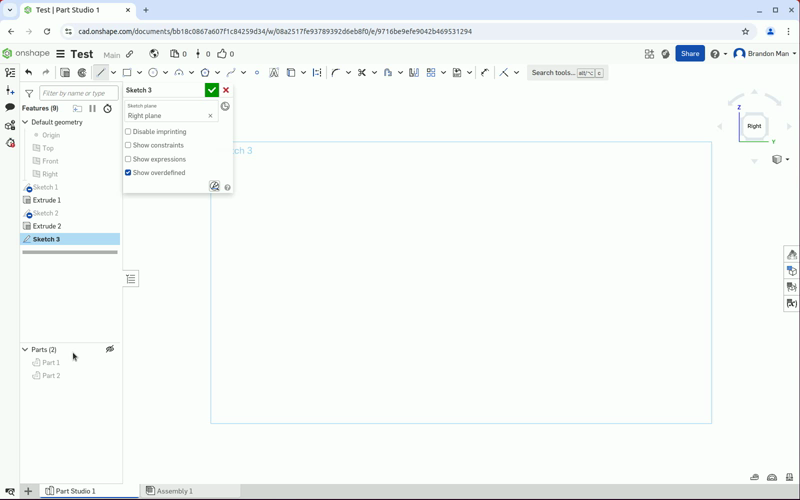
key_down(shift)
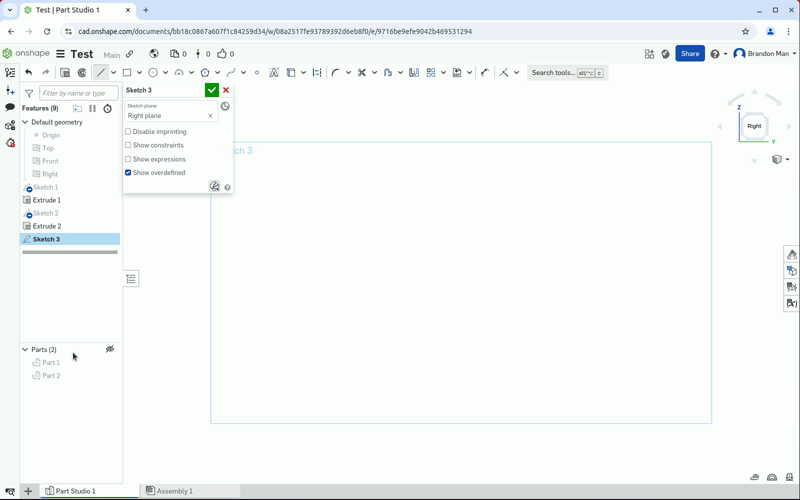
mouse_move(481, 282)
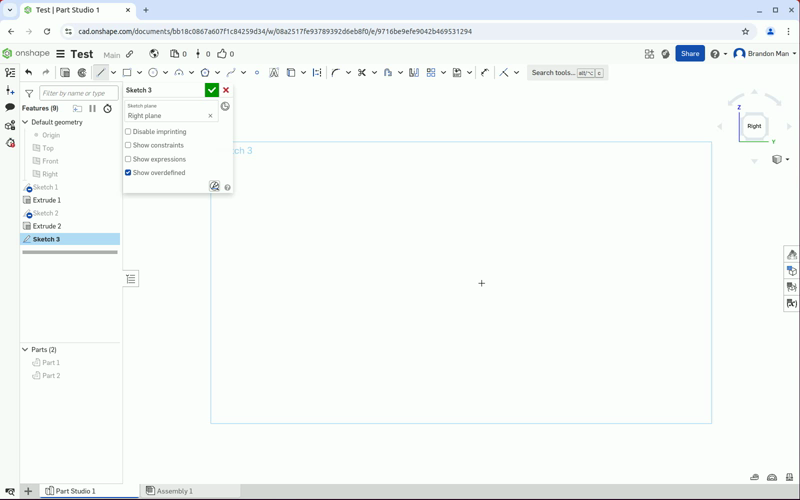
click(481, 282)
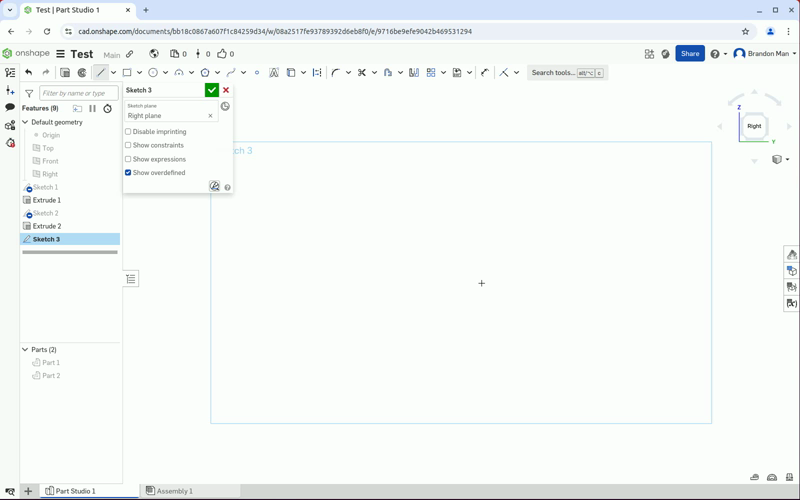
key_up(shift)
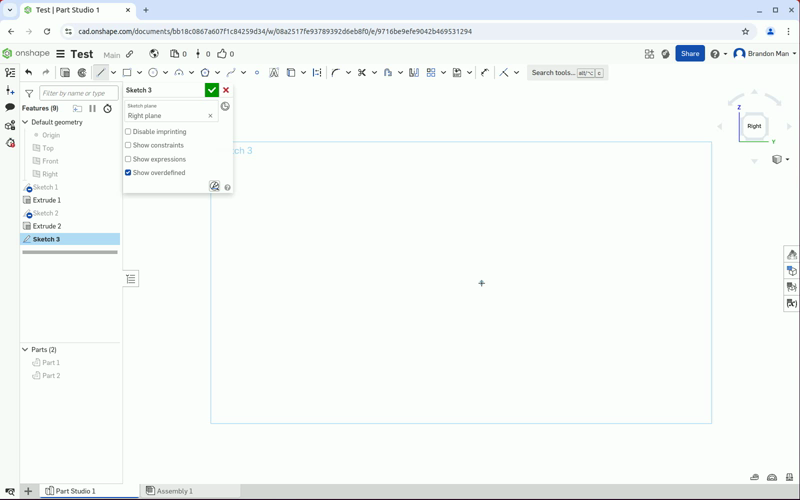
key_down(shift)
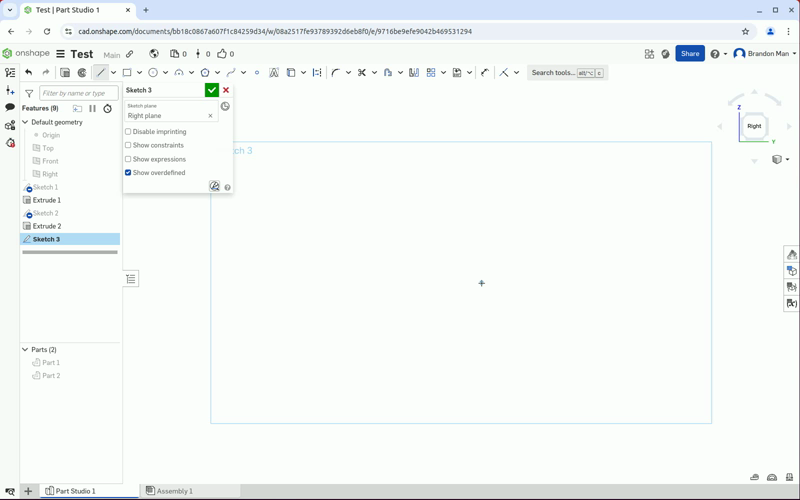
mouse_move(511, 282)
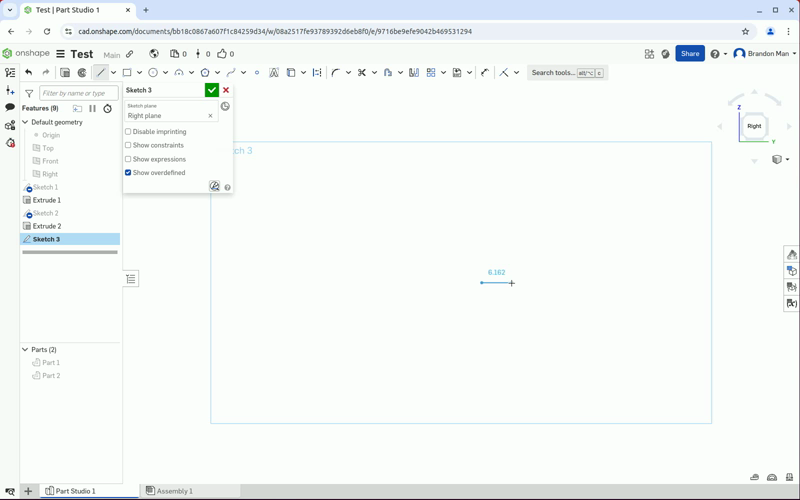
mouse_move(497, 282)
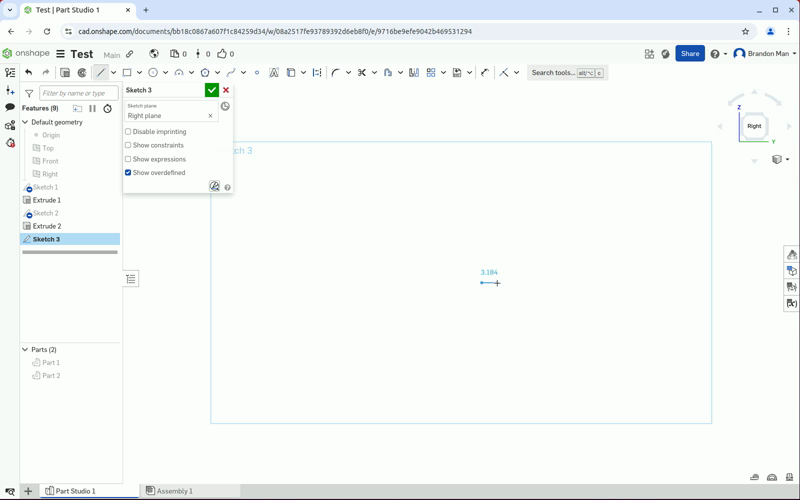
click(497, 282)
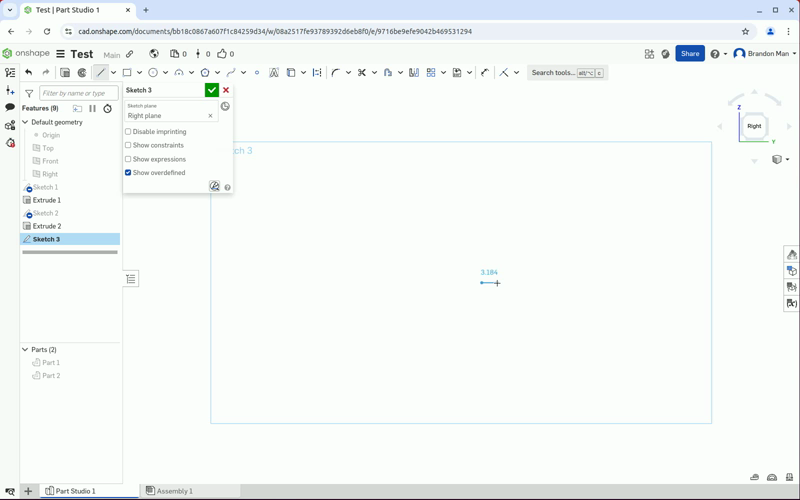
key_up(shift)
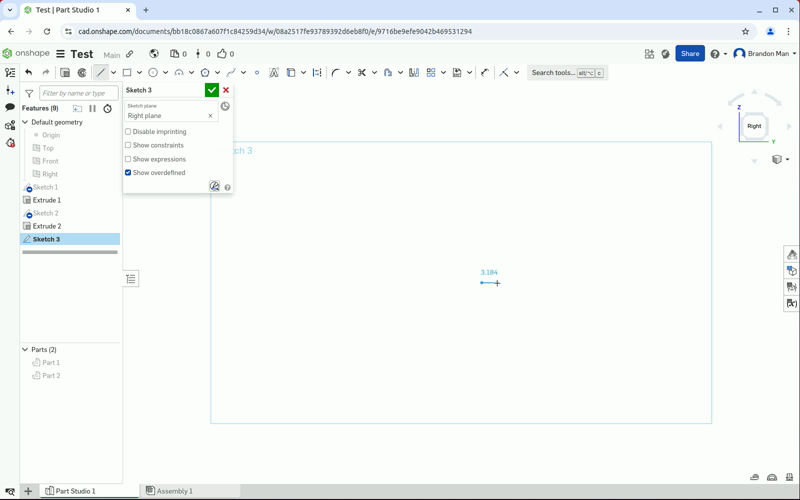
key_down(shift)
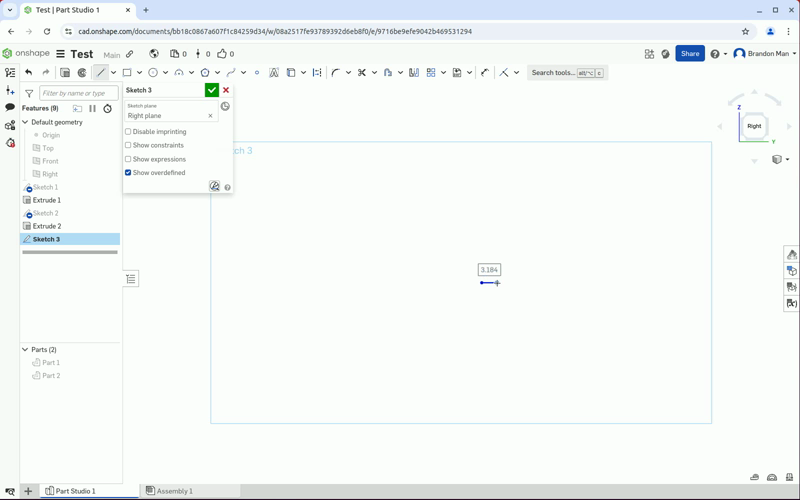
mouse_move(546, 198)
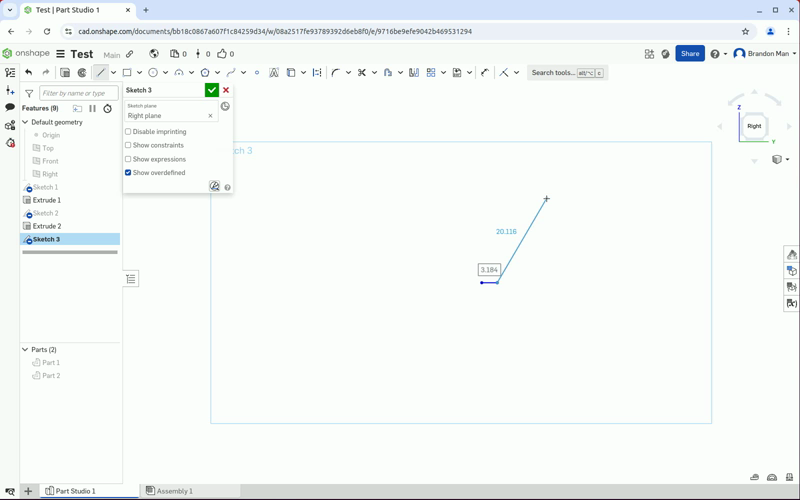
click(546, 198)
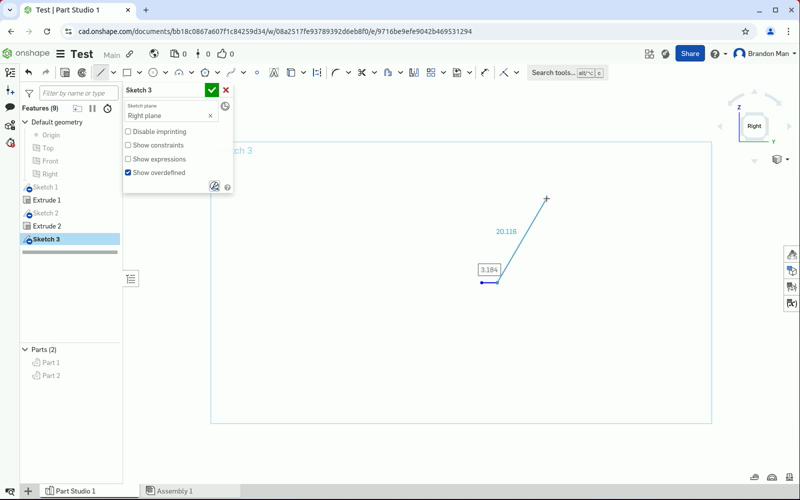
key_up(shift)
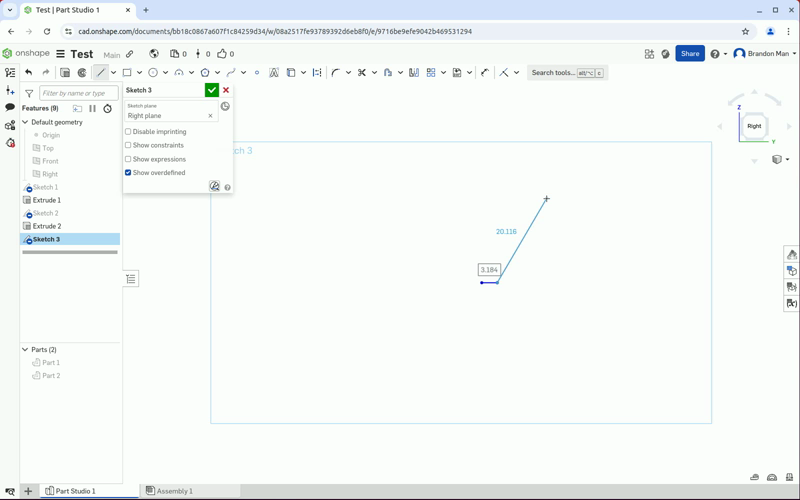
key_down(shift)
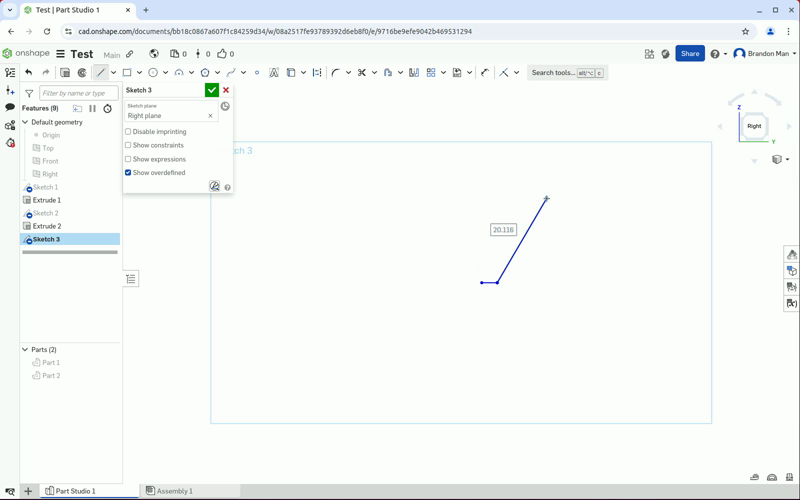
mouse_move(576, 198)
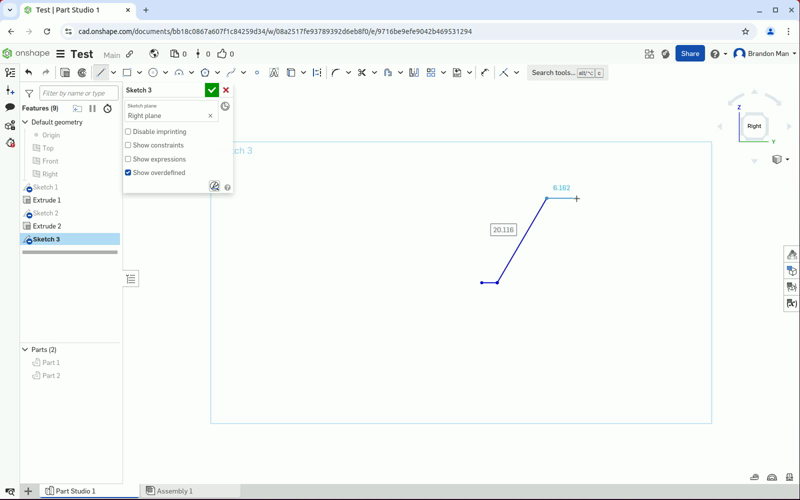
mouse_move(534, 191)
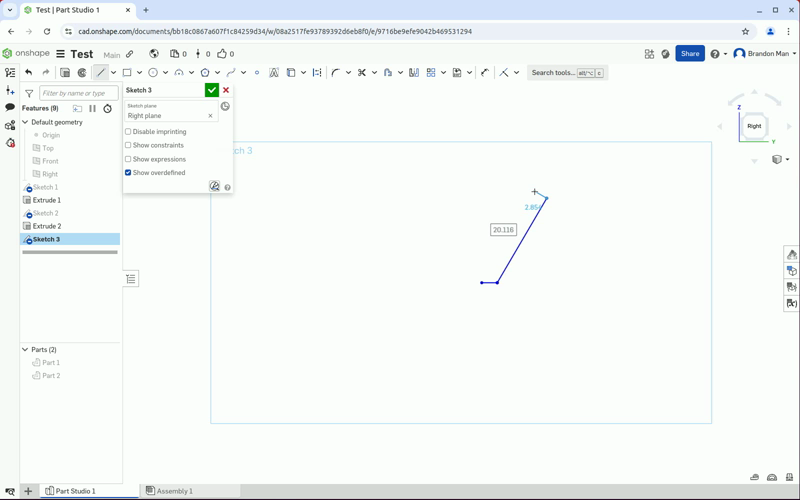
click(534, 191)
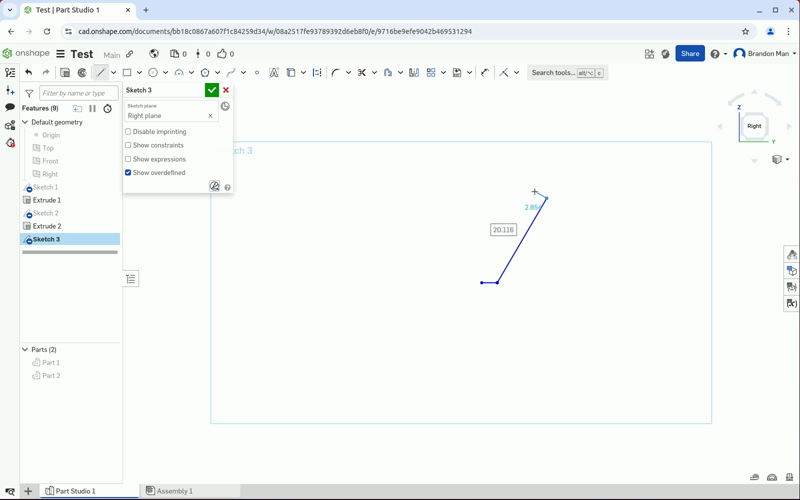
key_up(shift)
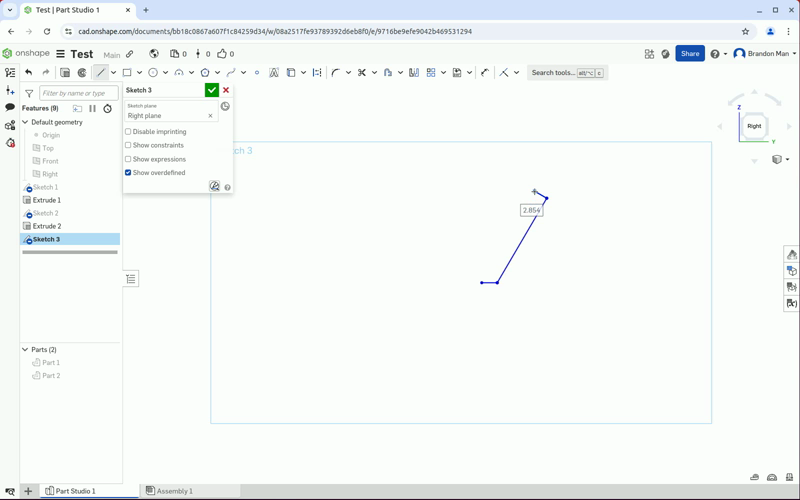
key_down(shift)
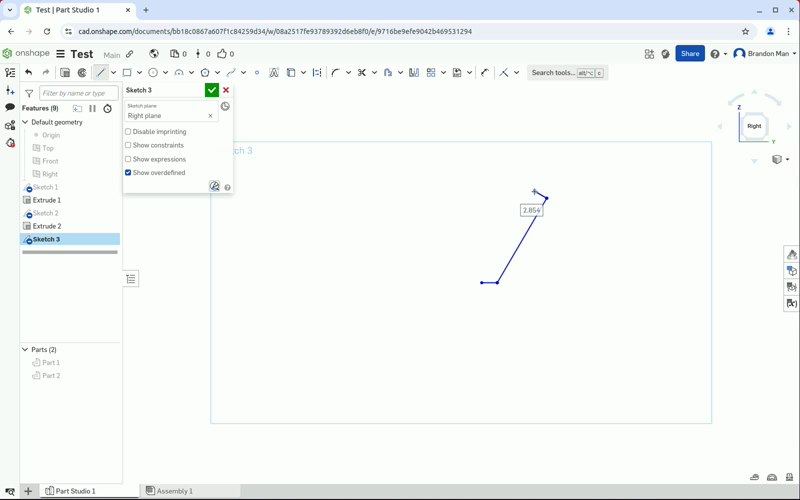
mouse_move(481, 282)
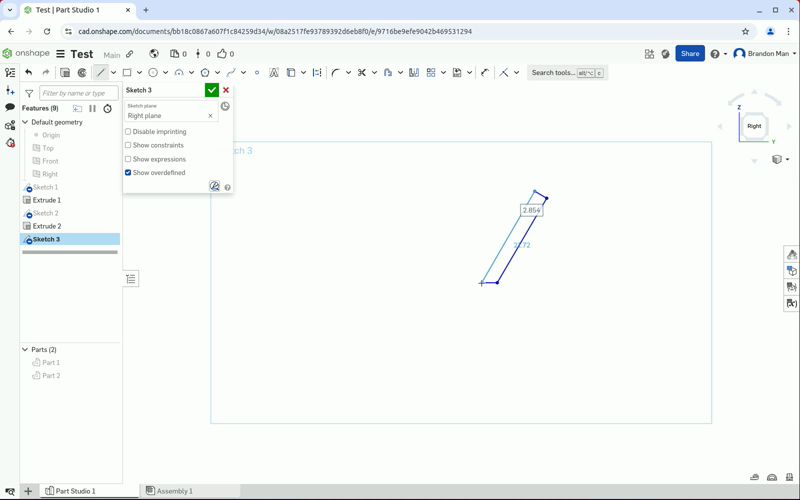
key_up(shift)
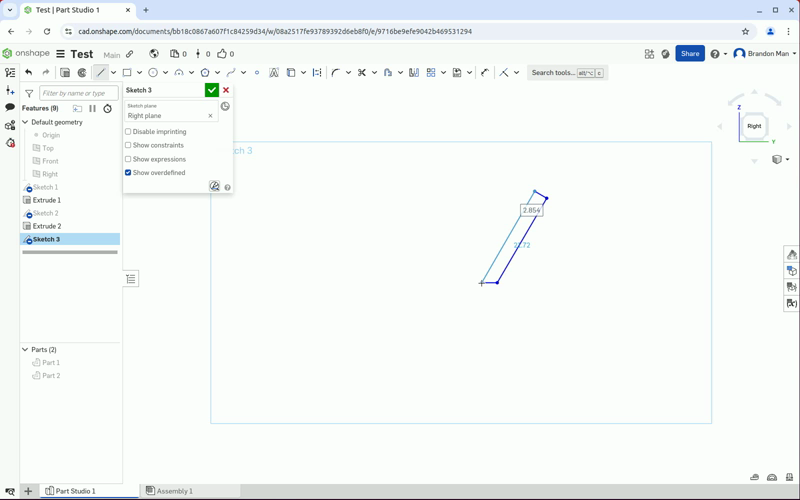
click(481, 282)
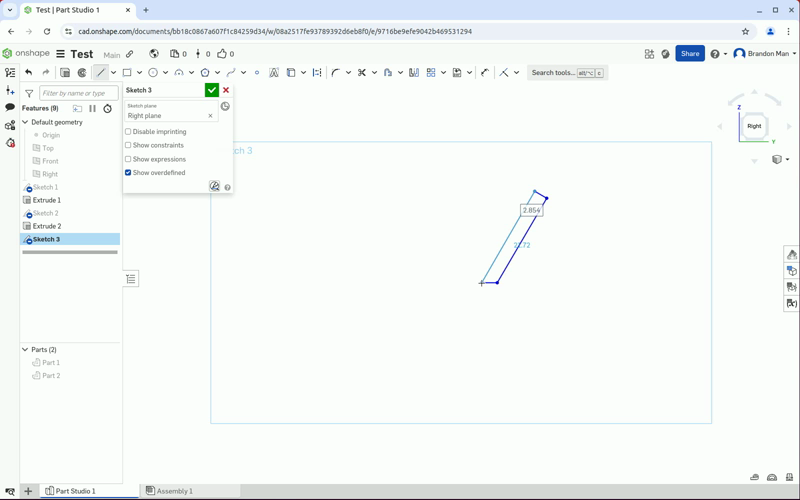
key(esc)
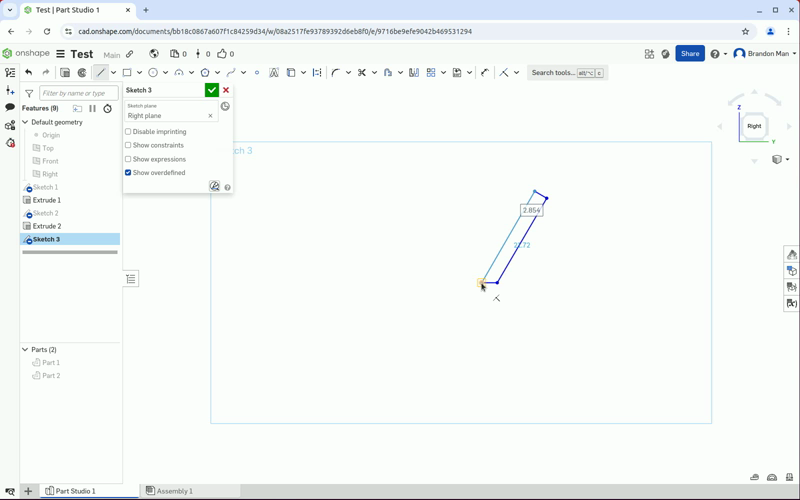
mouse_move(527, 213)
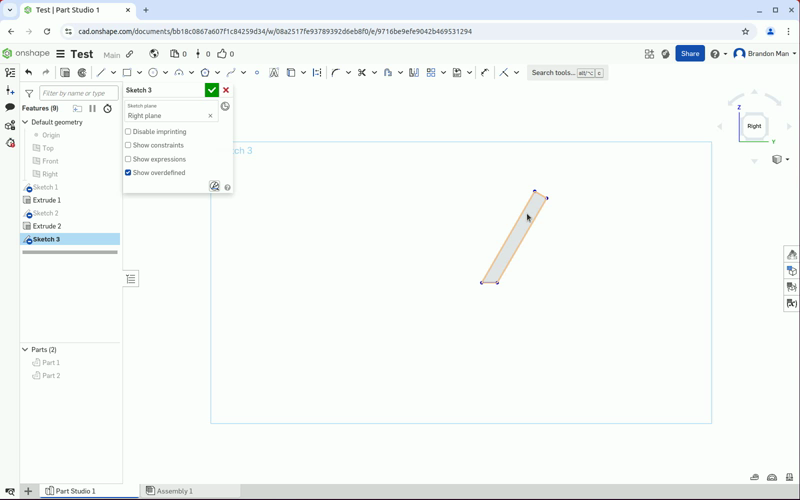
scroll(6)
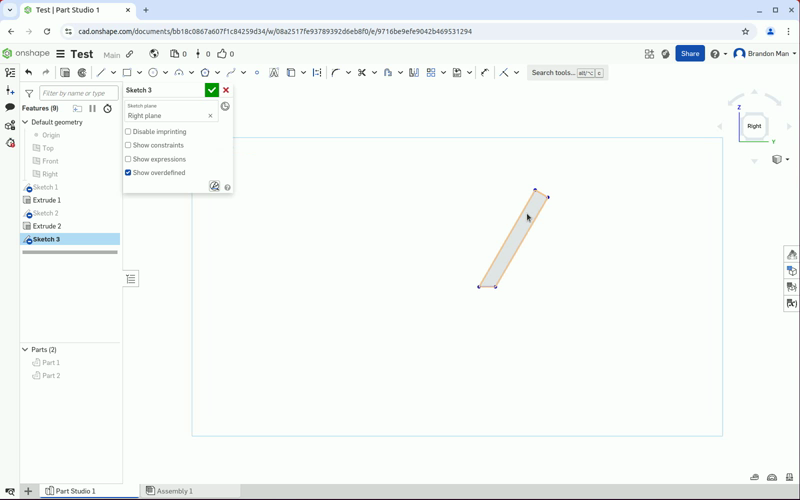
scroll(6)
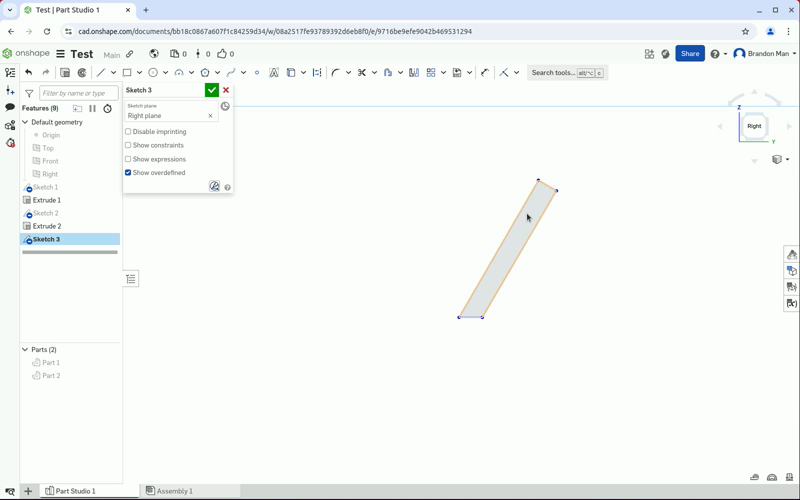
scroll(6)
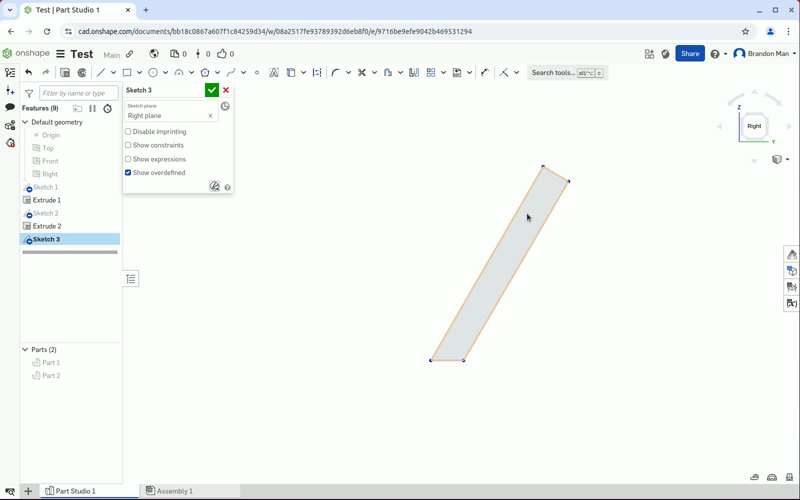
scroll(6)
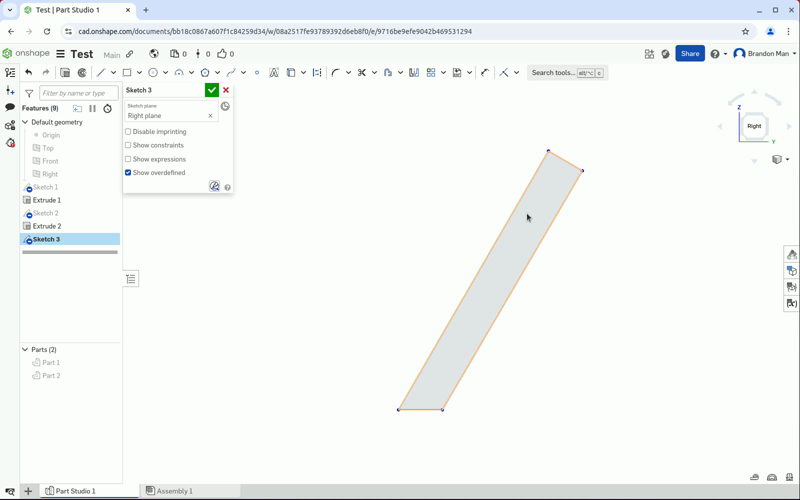
scroll(6)
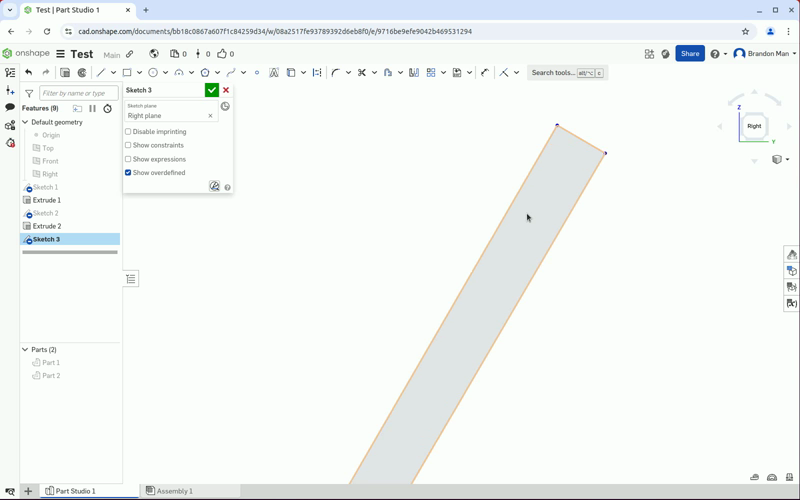
scroll(6)
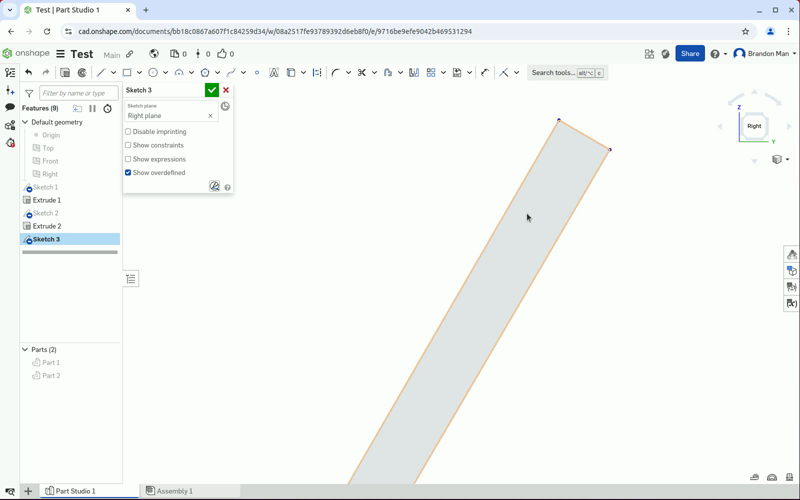
scroll(6)
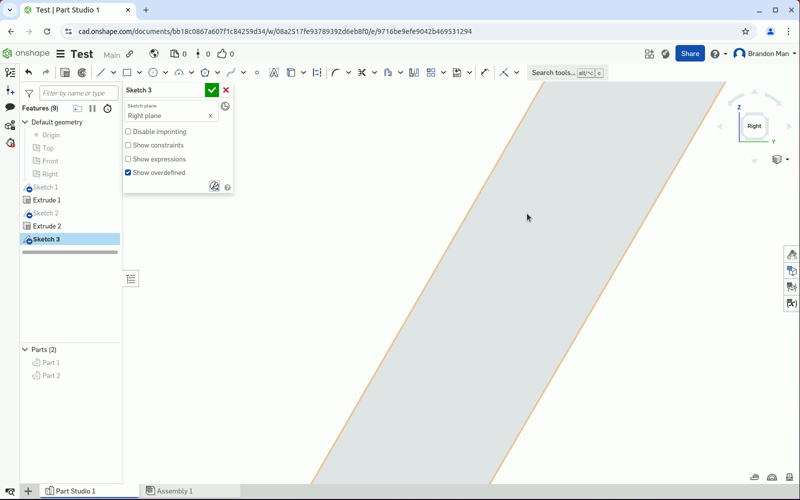
click(527, 213)
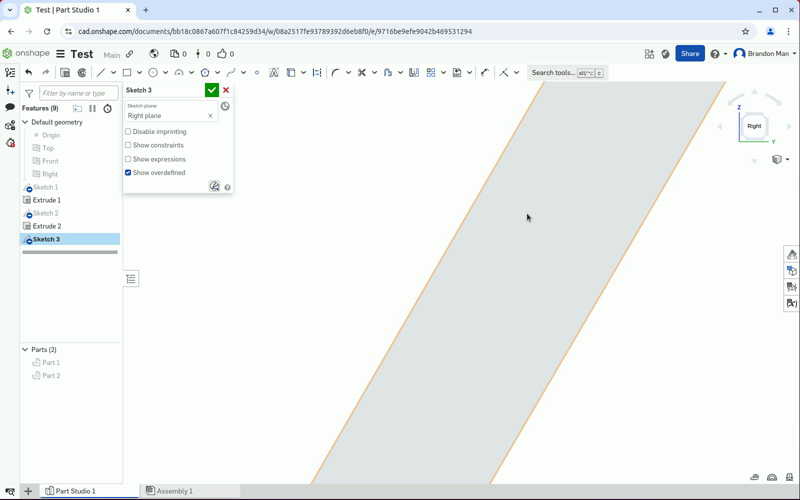
scroll(-6)
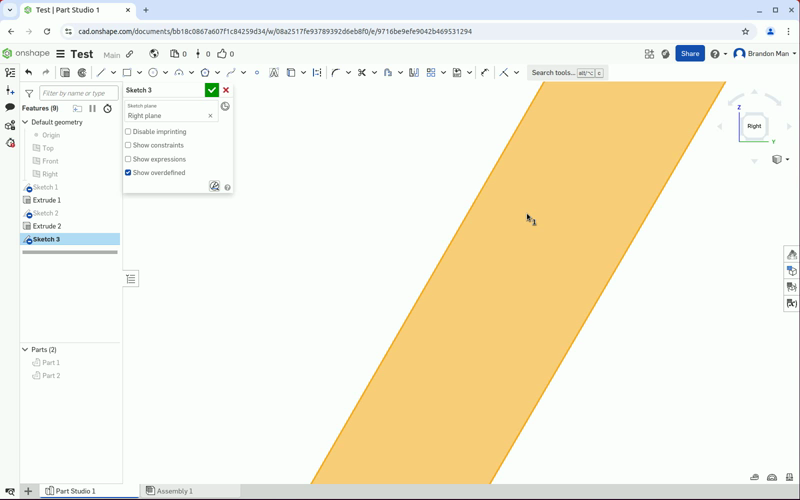
scroll(-6)
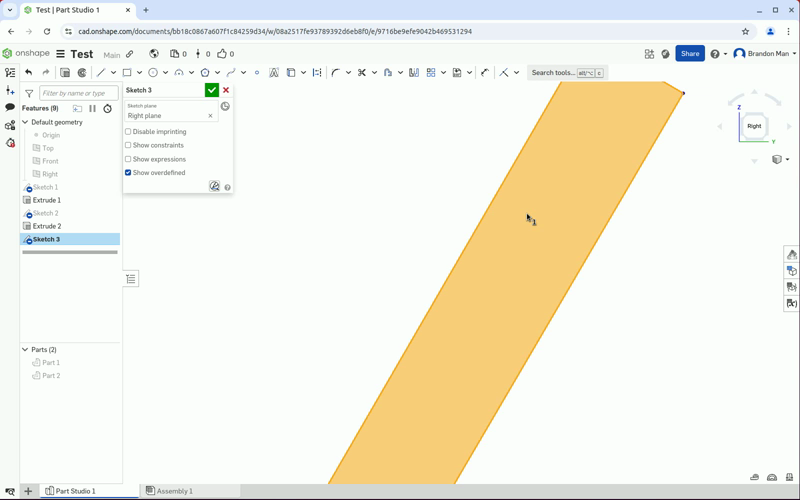
scroll(-6)
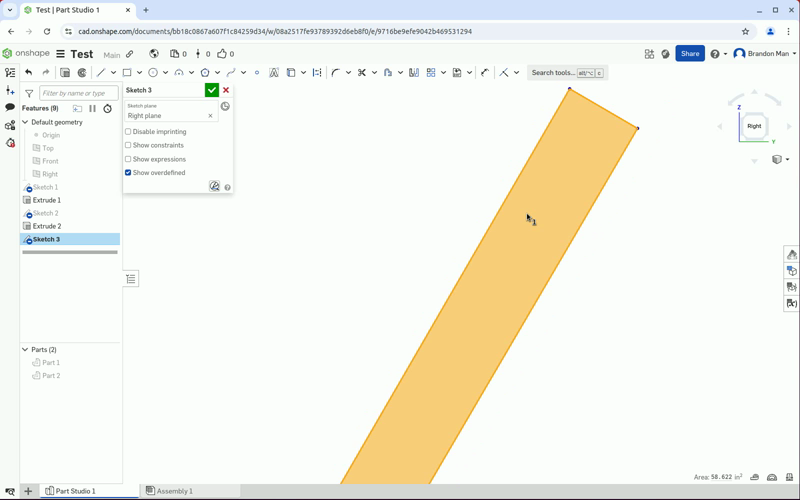
scroll(-6)
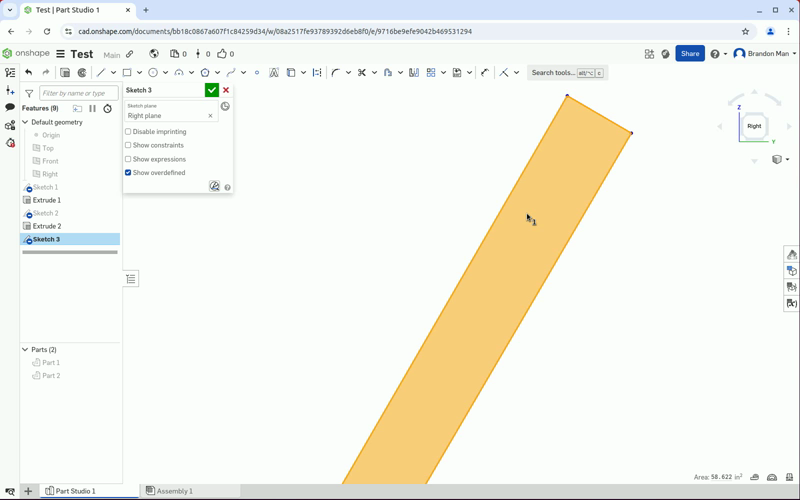
scroll(-6)
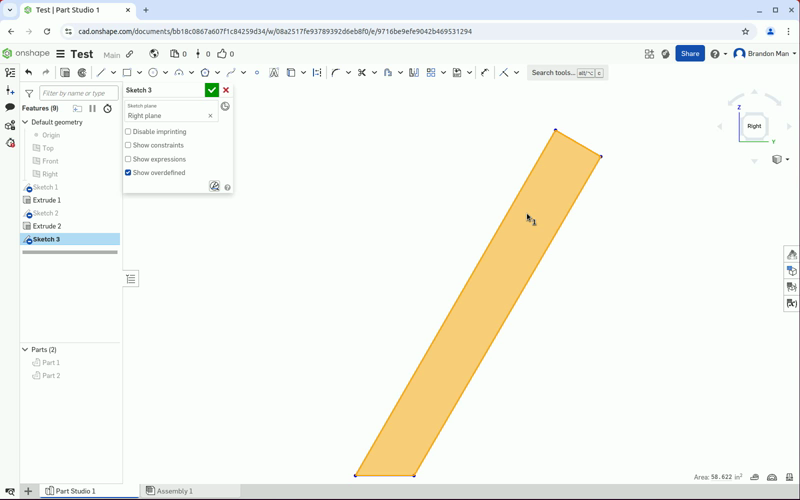
scroll(-6)
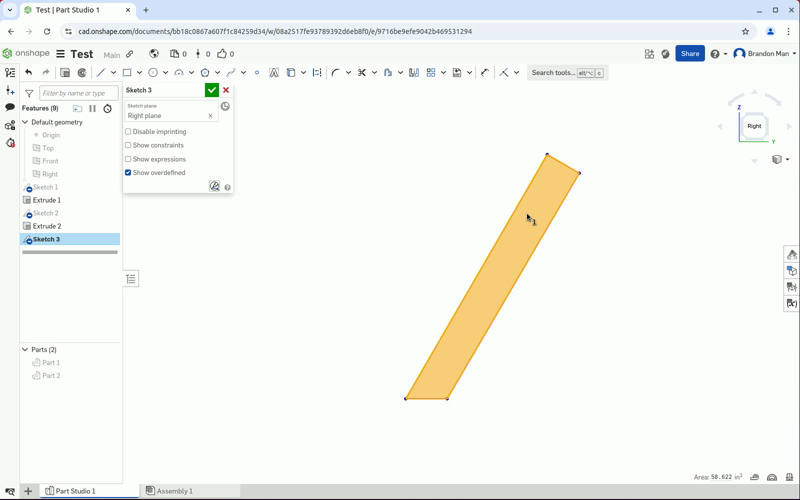
scroll(-6)
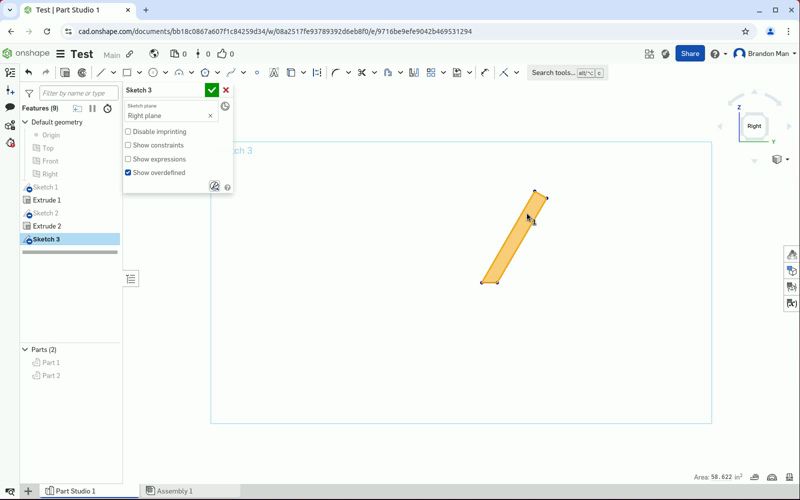
mouse_move(73, 352)
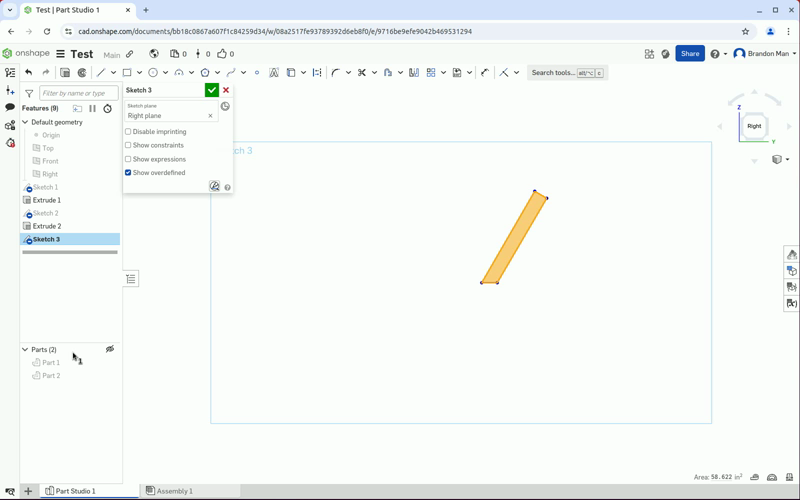
key(shift+y)
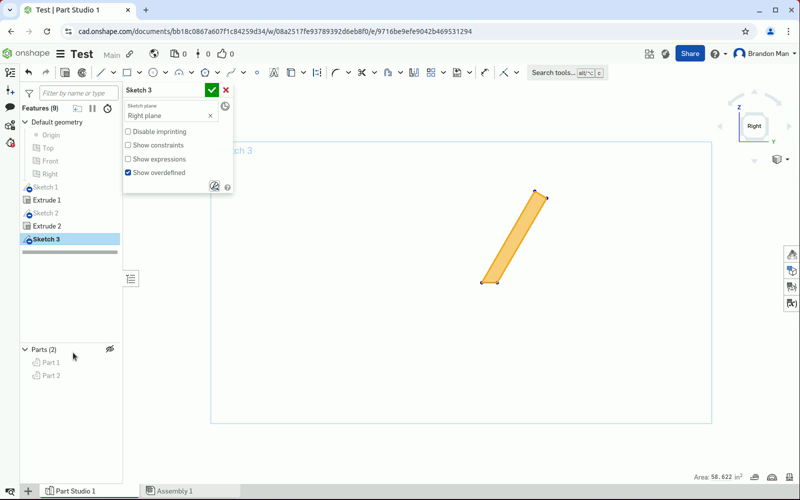
key(shift+e)
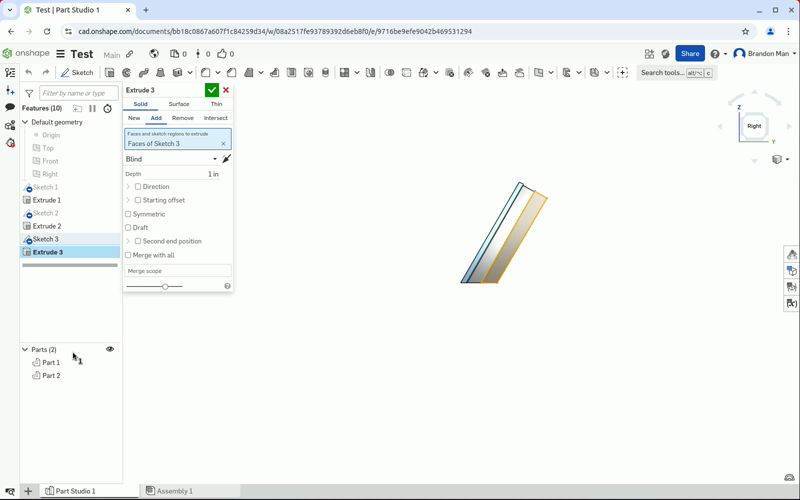
mouse_move(143, 106)
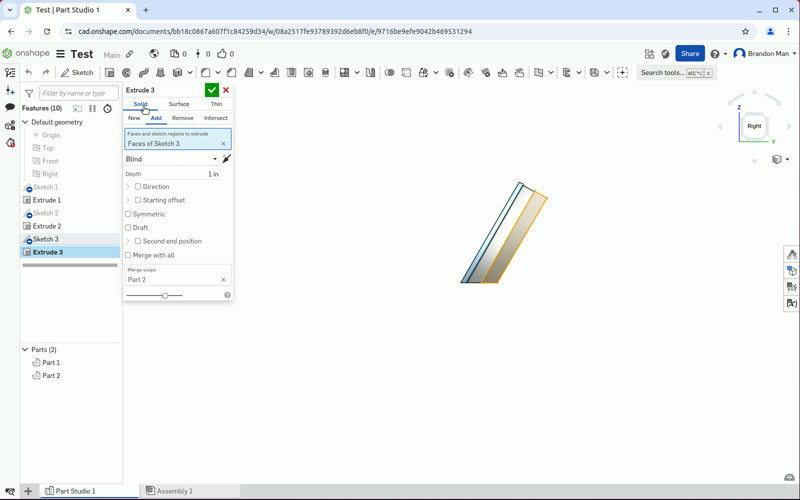
click(143, 106)
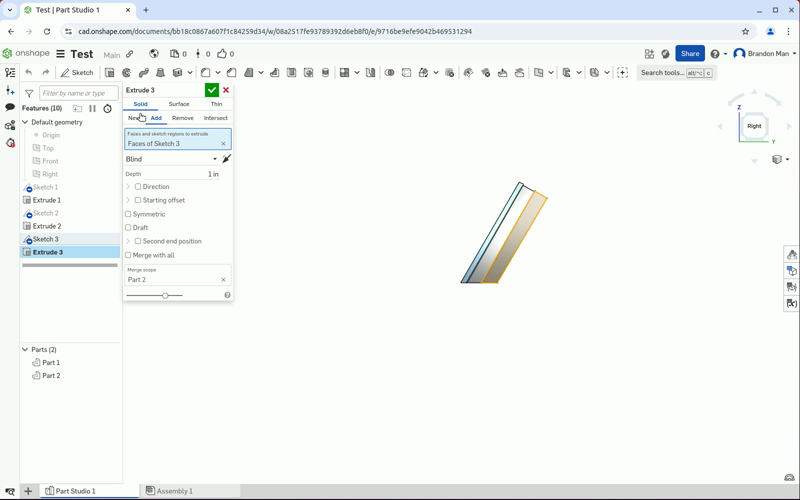
mouse_move(137, 120)
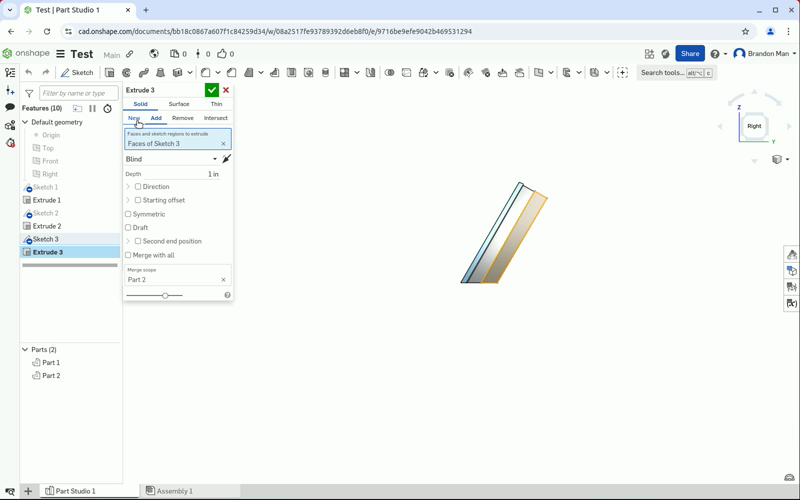
click(137, 120)
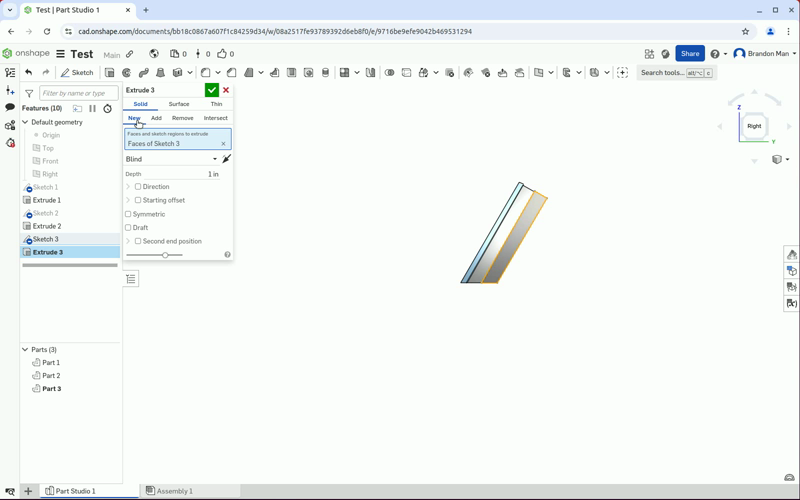
key(tab, 4)
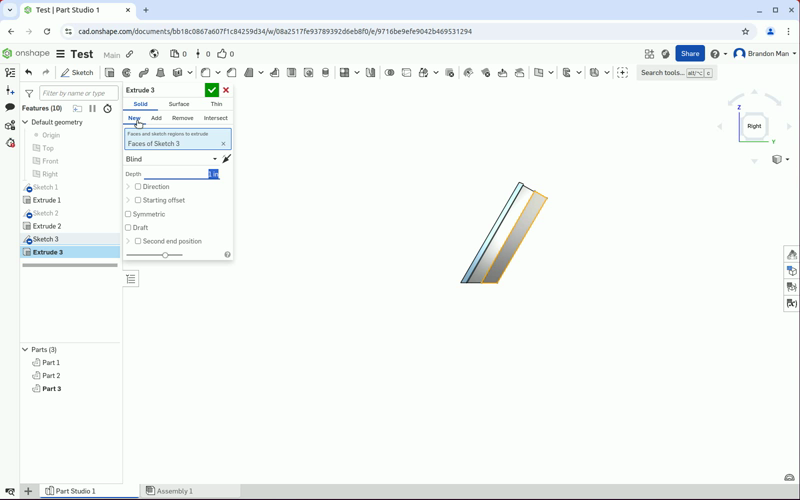
text(8.666)
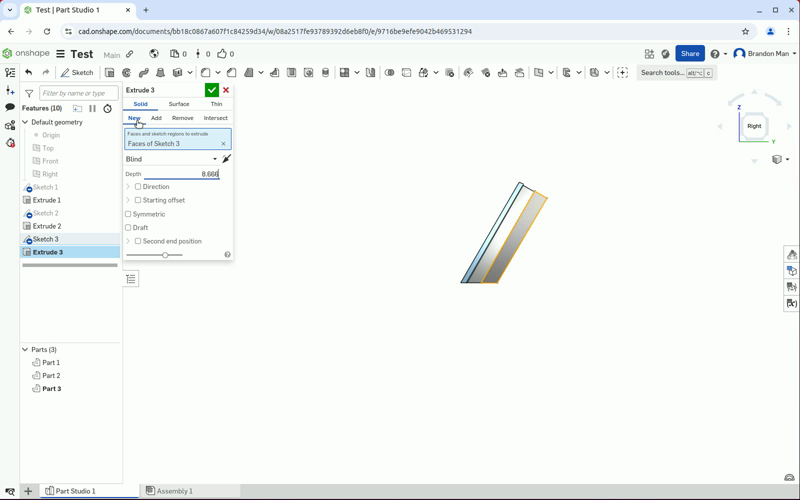
key(enter)
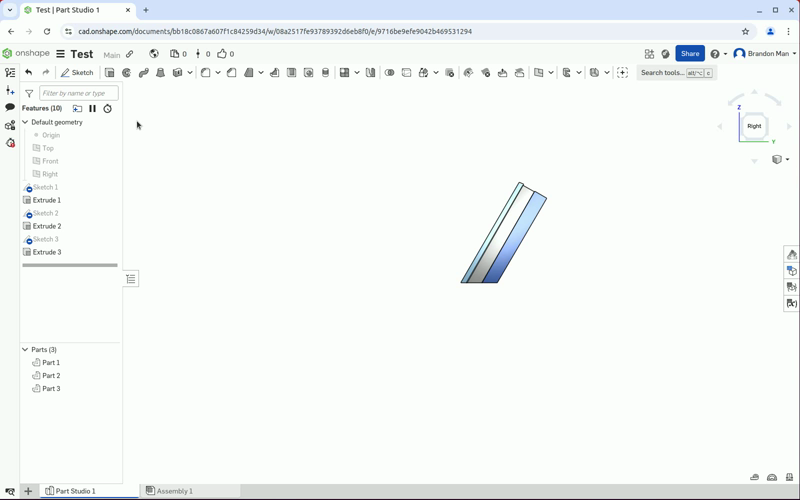
key(shift+h)
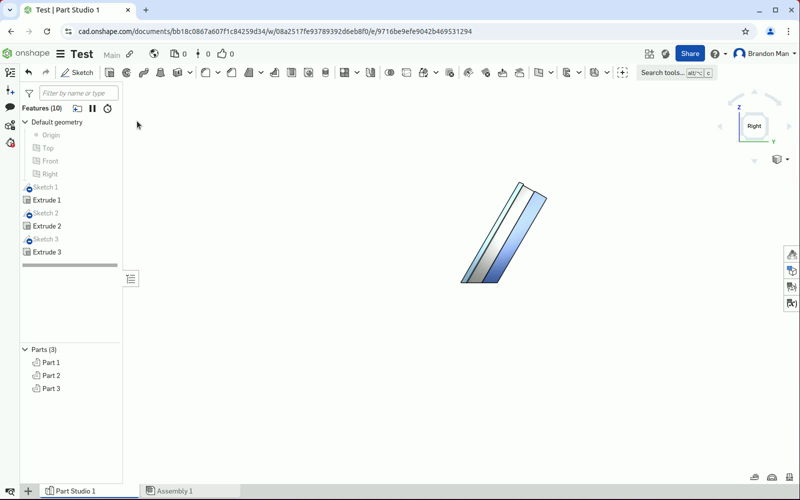
key(shift+h)
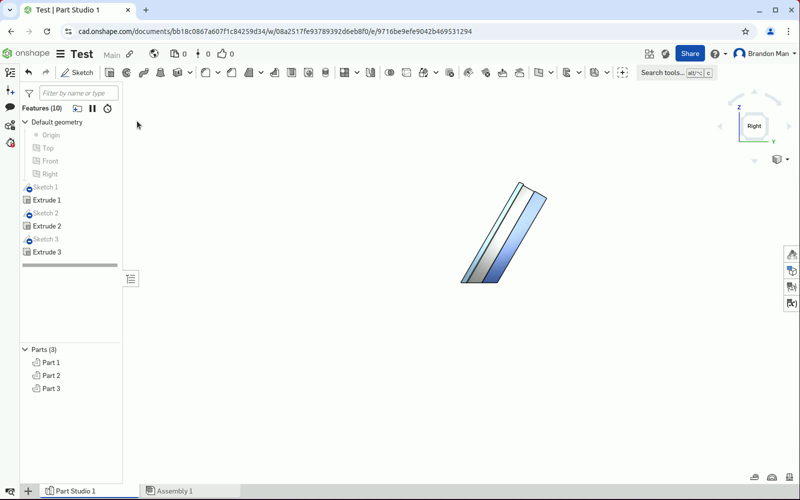
mouse_move(73, 189)
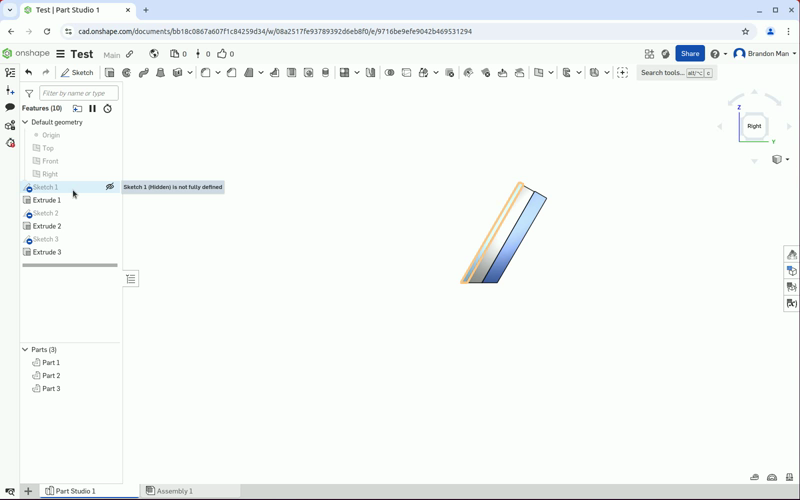
click(73, 189)
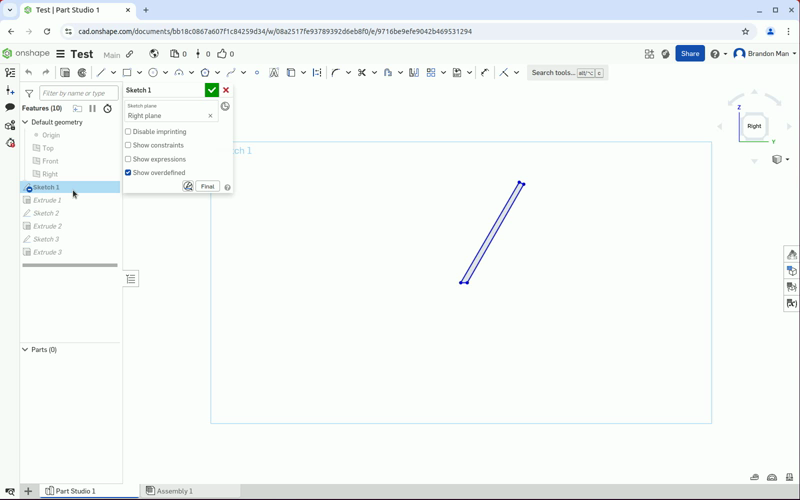
mouse_move(229, 92)
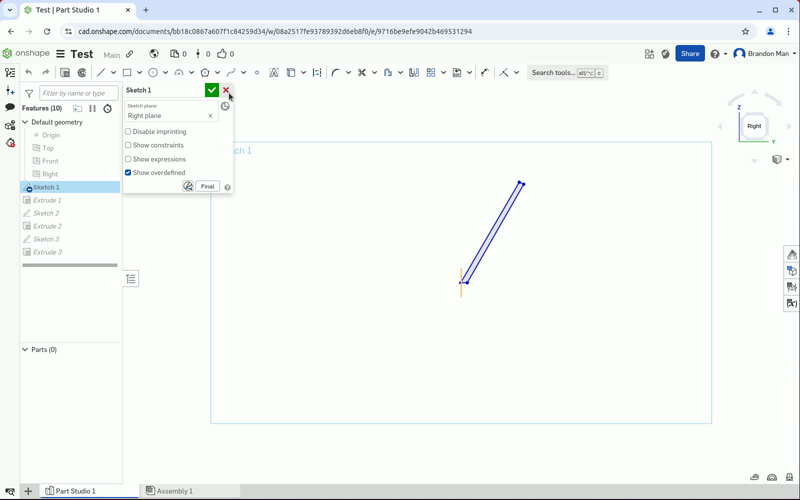
click(229, 92)
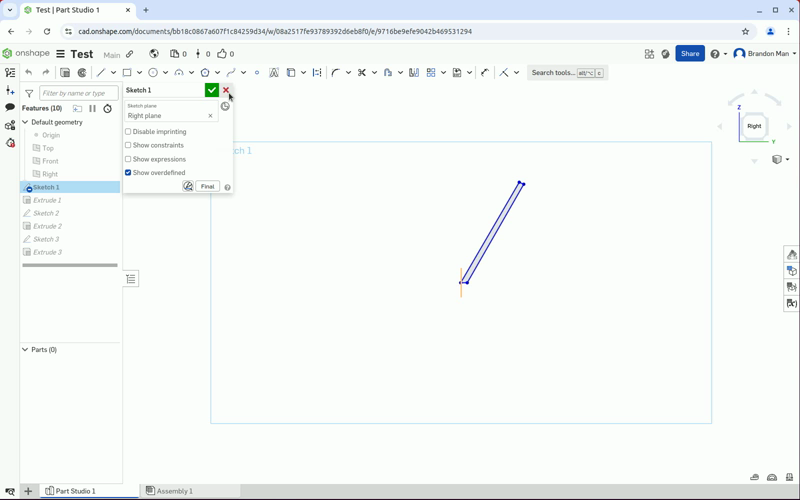
key(shift+s)
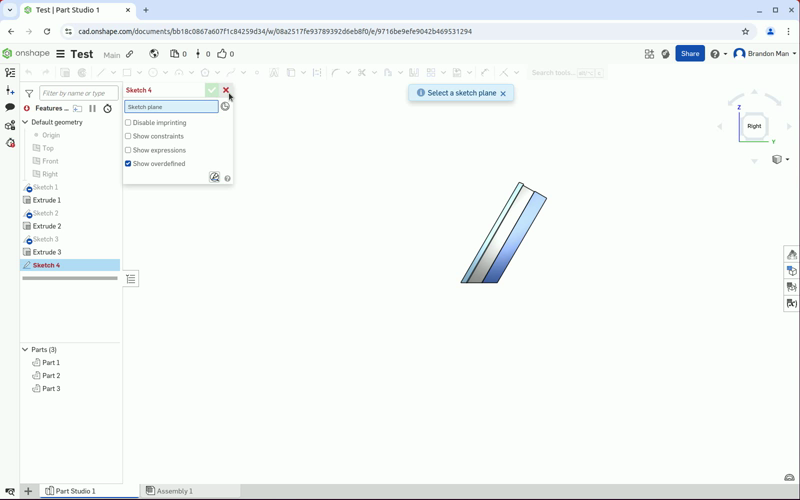
mouse_move(73, 176)
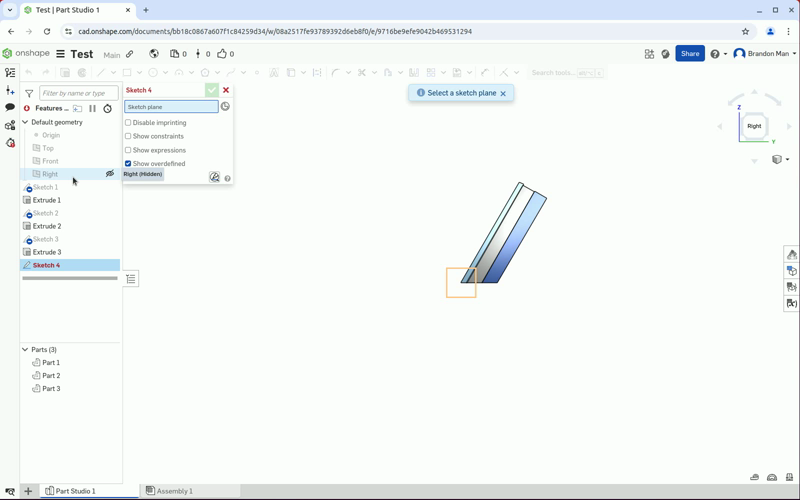
click(73, 176)
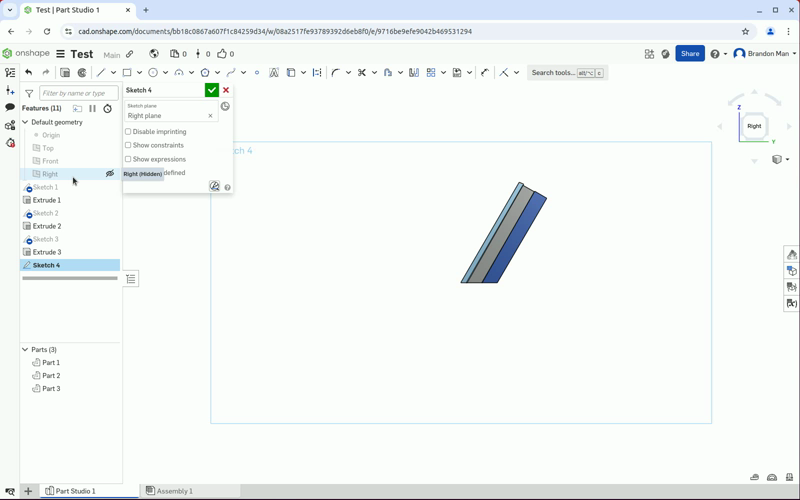
mouse_move(73, 352)
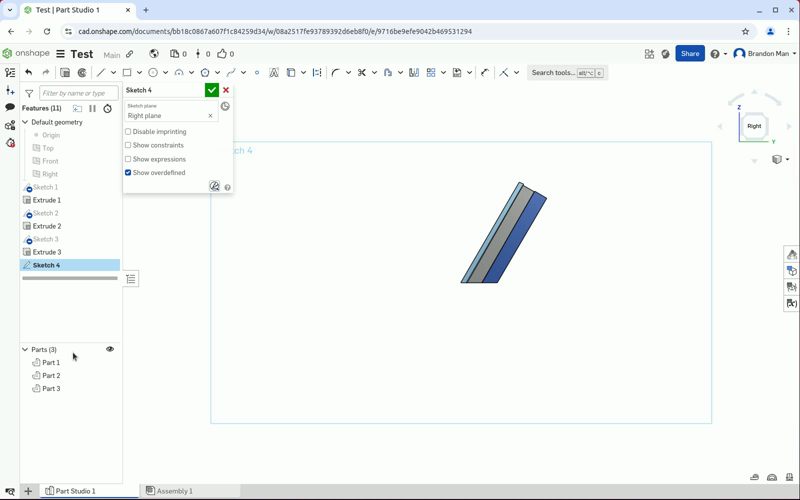
key(y)
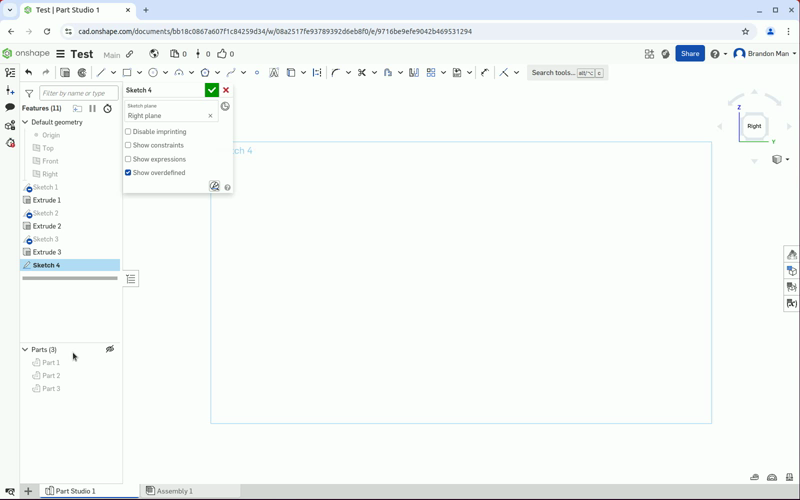
key(l)
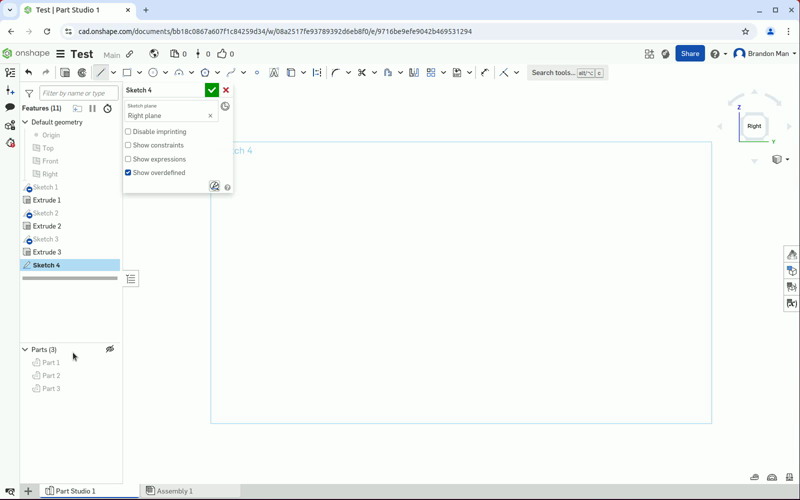
key_down(shift)
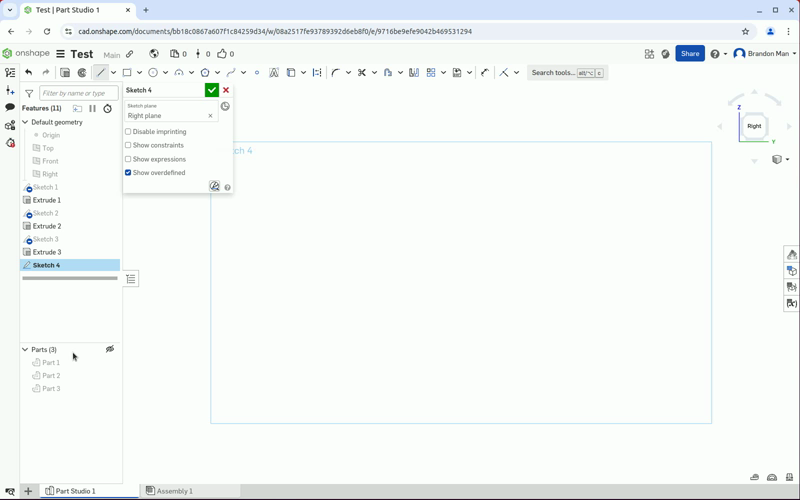
mouse_move(497, 282)
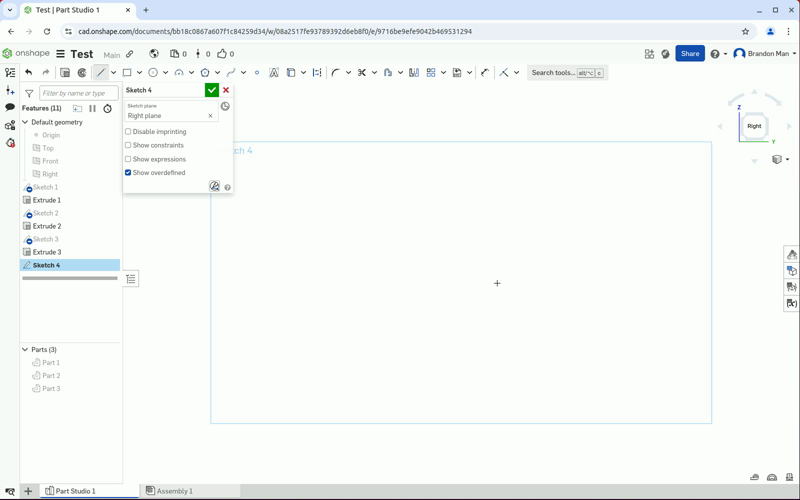
click(497, 282)
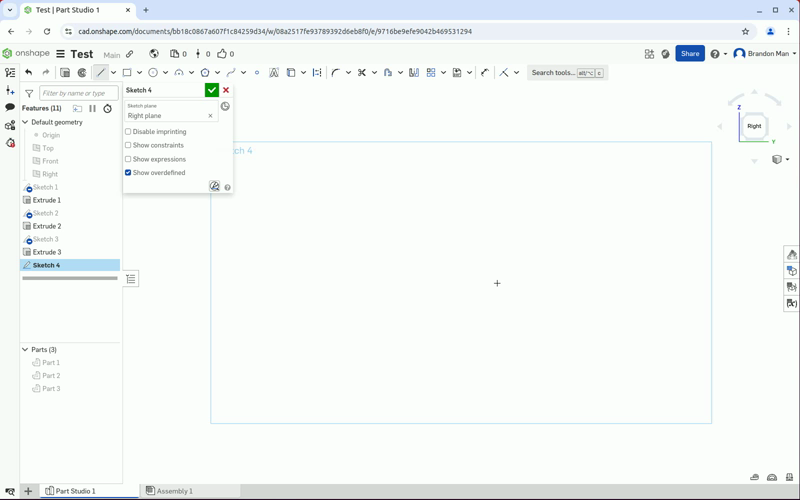
key_up(shift)
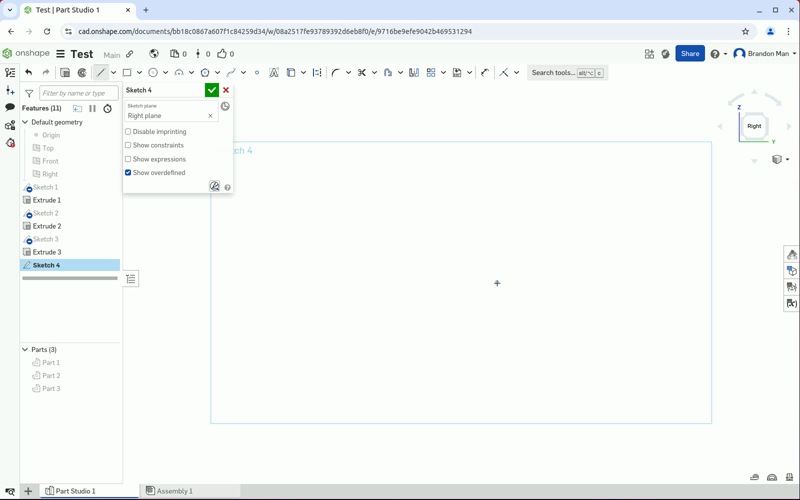
key_down(shift)
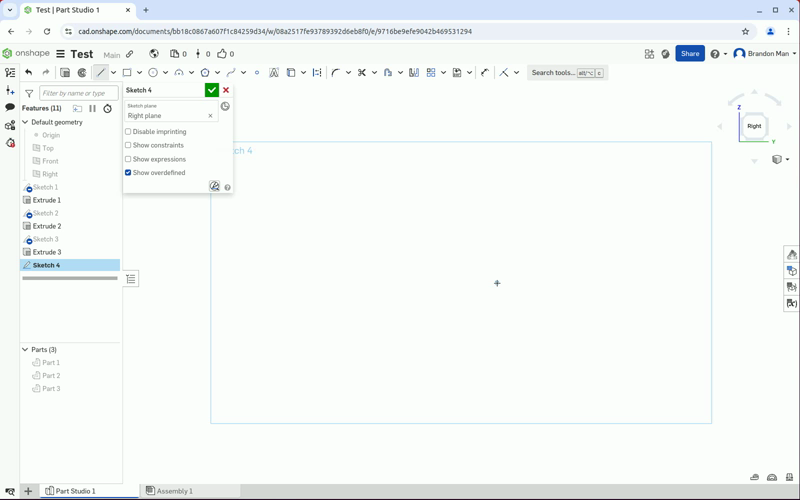
mouse_move(527, 282)
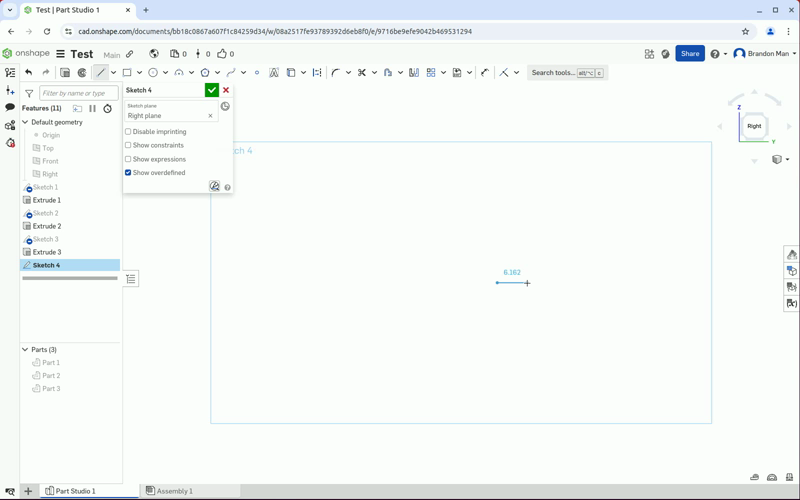
mouse_move(512, 282)
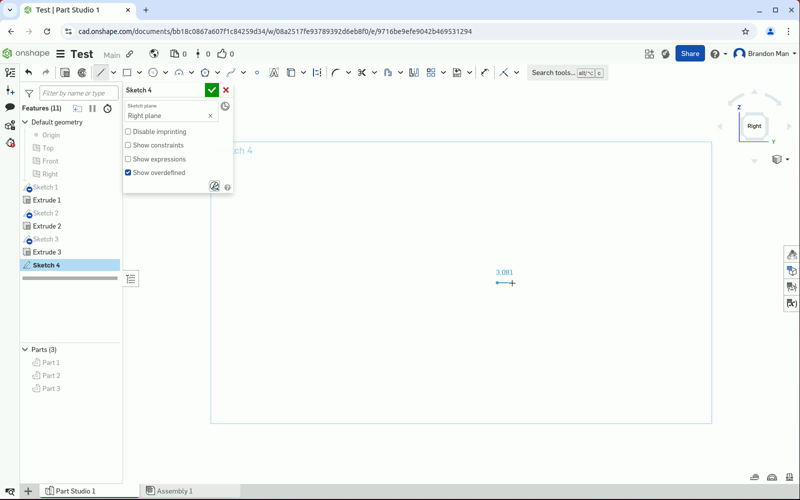
click(512, 282)
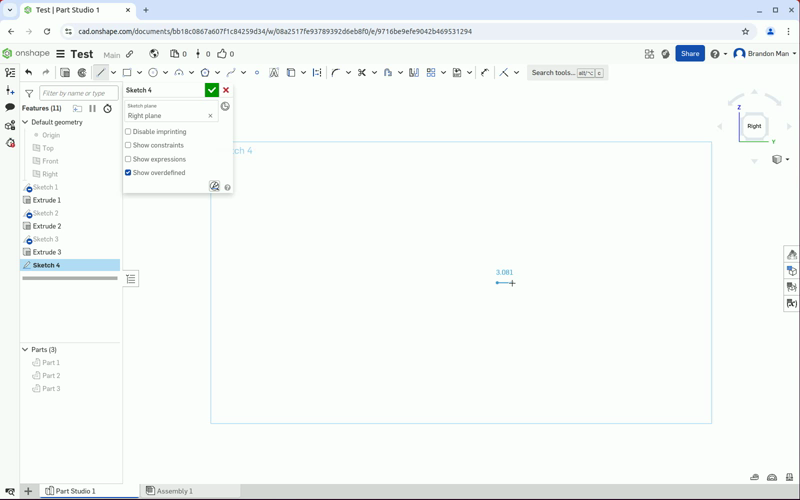
key_up(shift)
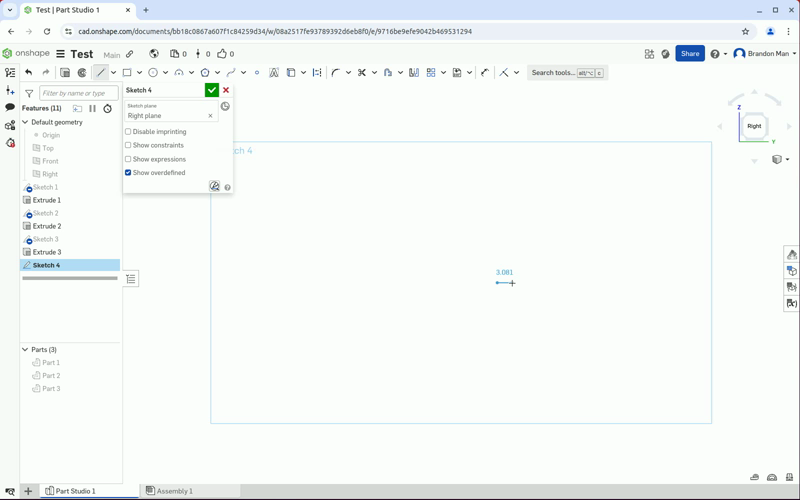
key_down(shift)
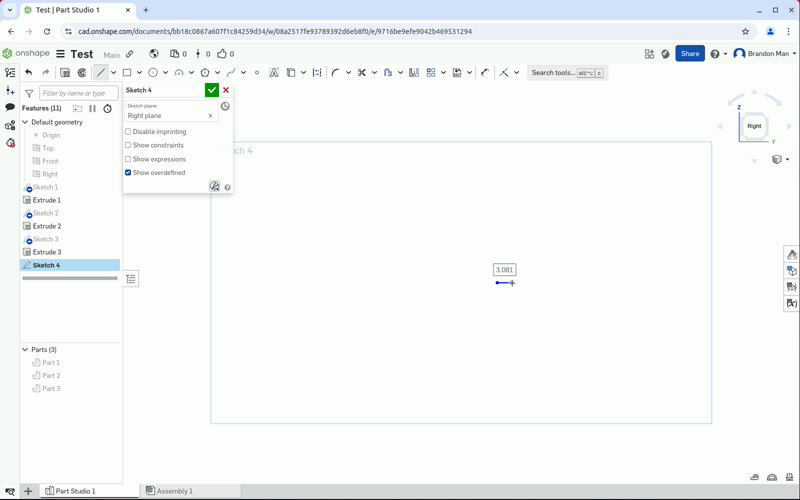
mouse_move(557, 204)
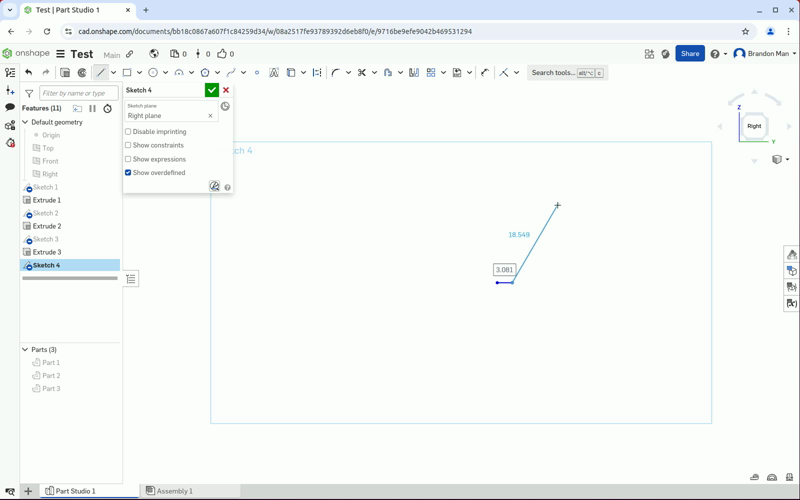
click(557, 204)
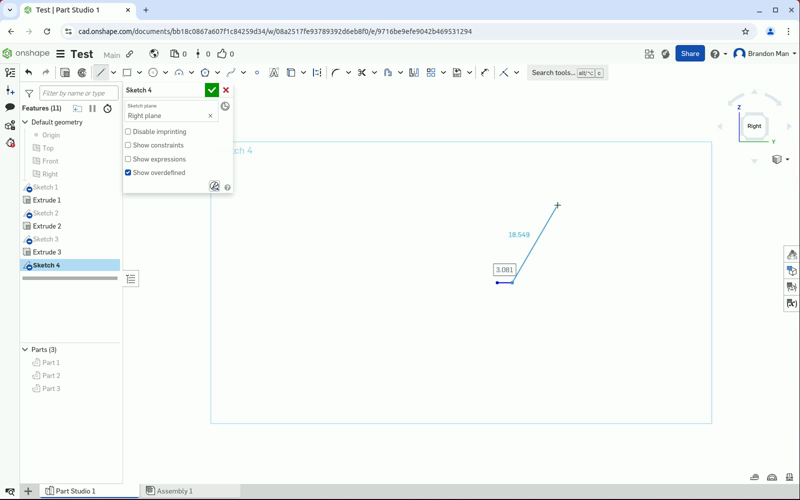
key_up(shift)
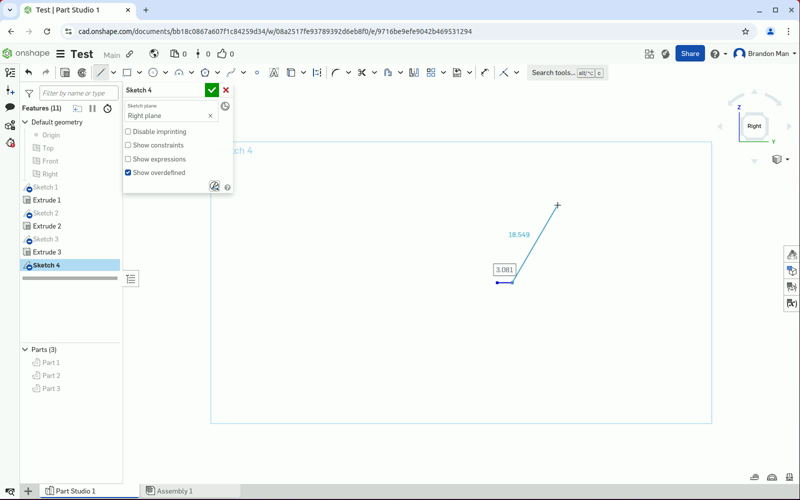
key_down(shift)
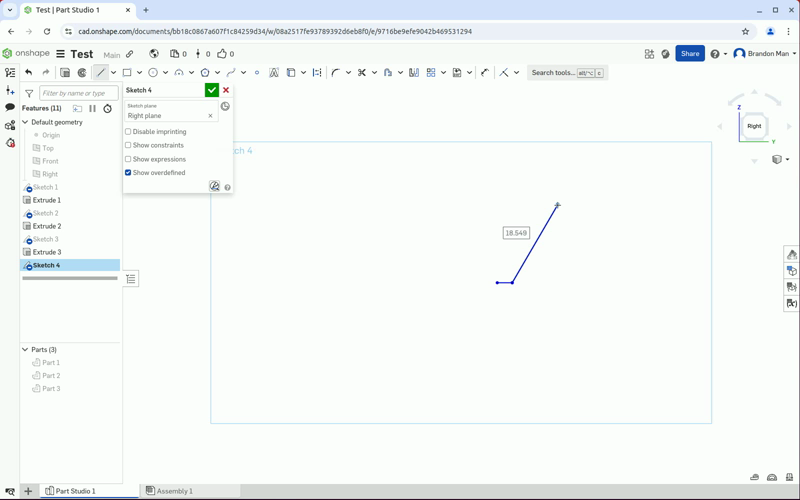
mouse_move(587, 204)
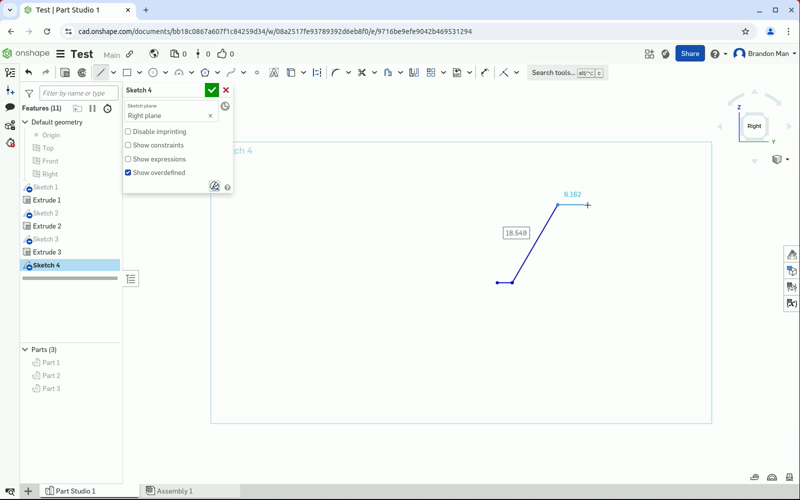
mouse_move(546, 198)
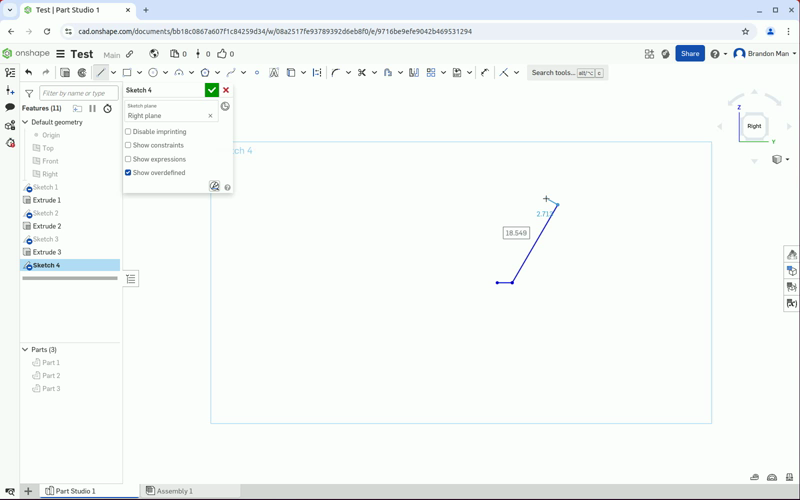
click(546, 198)
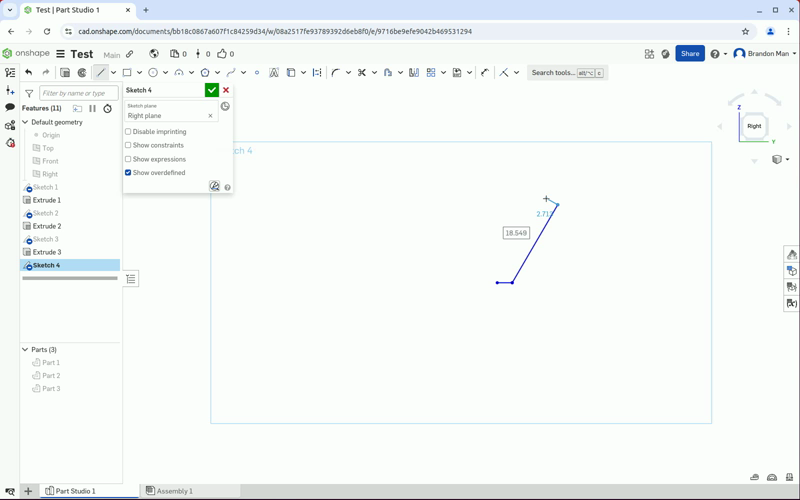
key_up(shift)
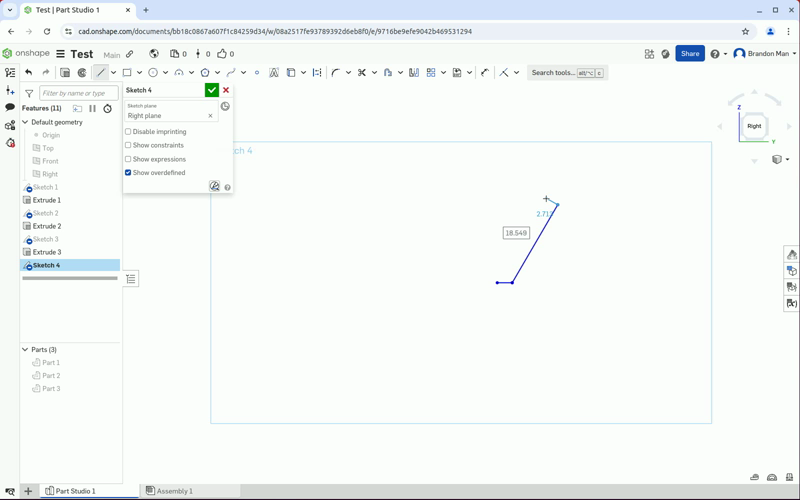
key_down(shift)
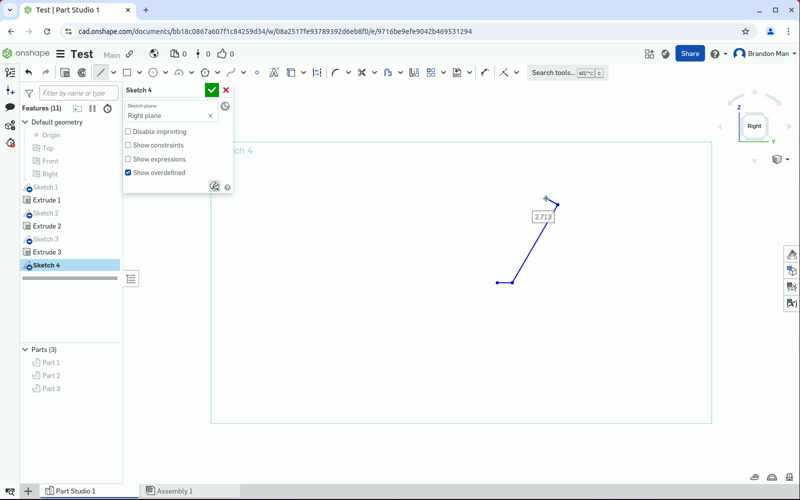
mouse_move(497, 282)
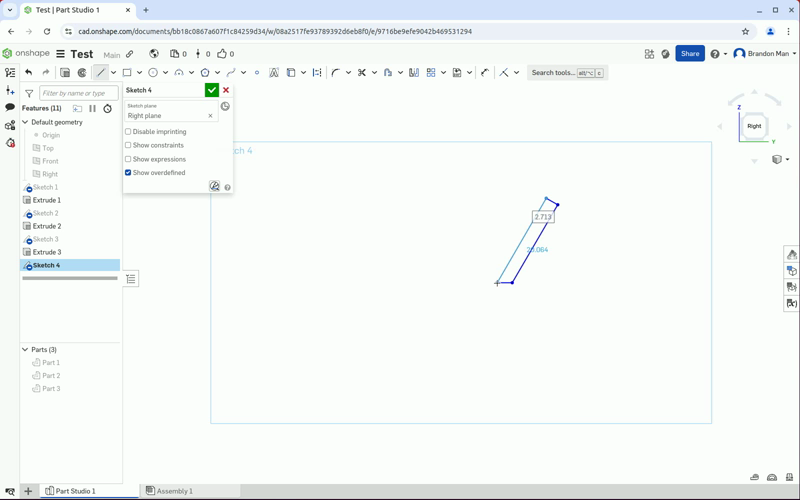
key_up(shift)
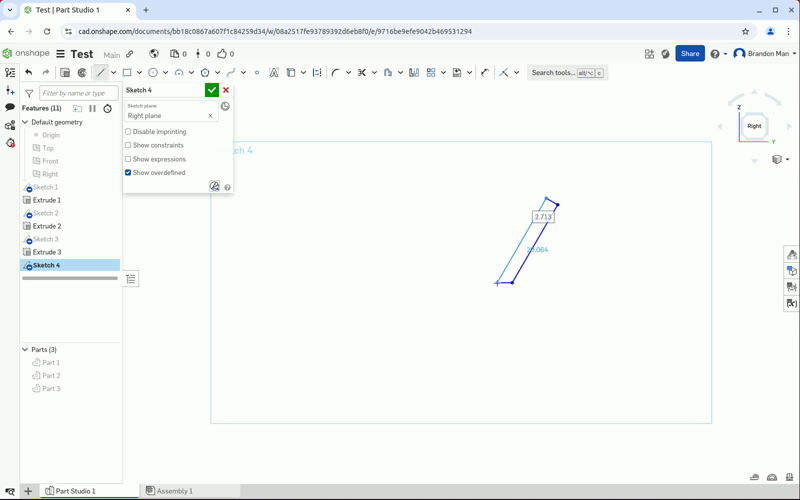
click(497, 282)
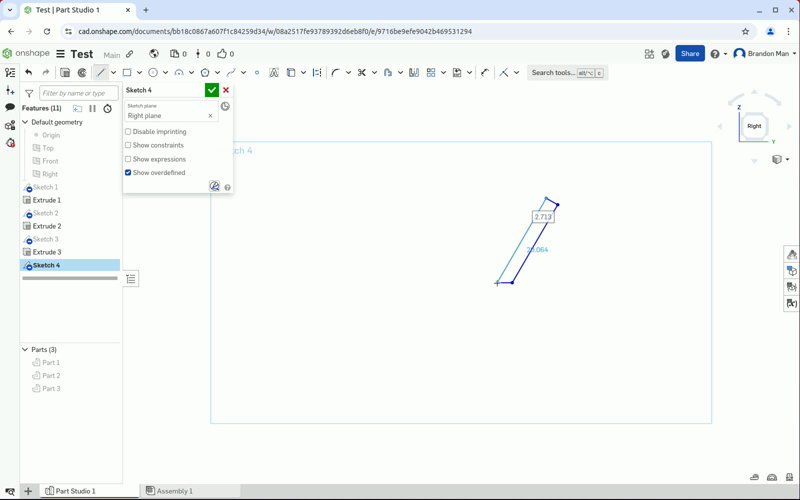
key(esc)
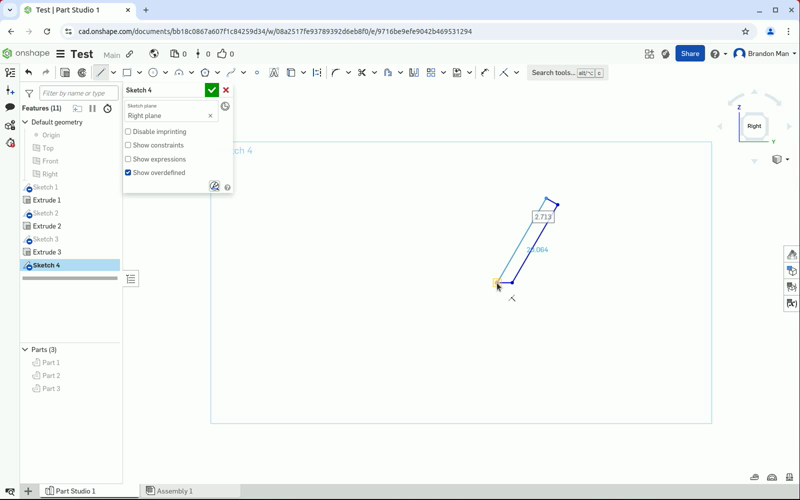
mouse_move(552, 206)
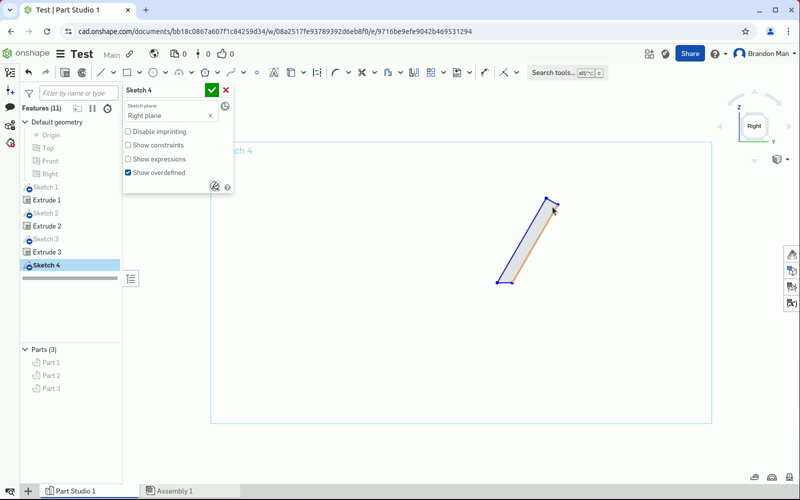
scroll(6)
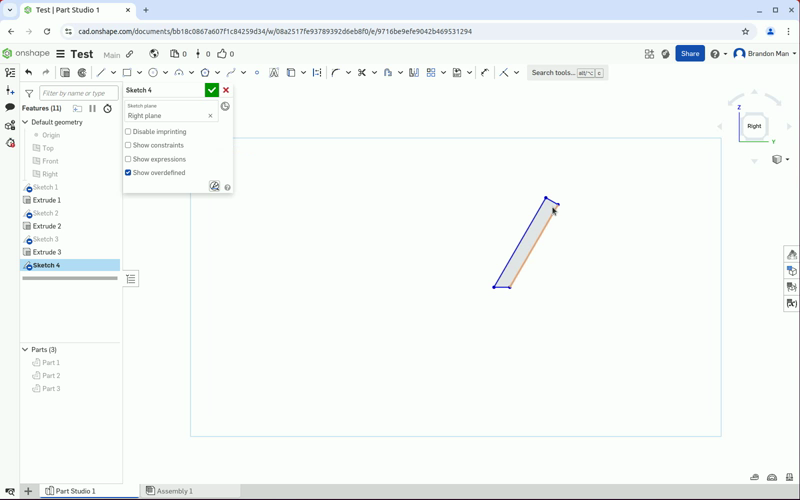
scroll(6)
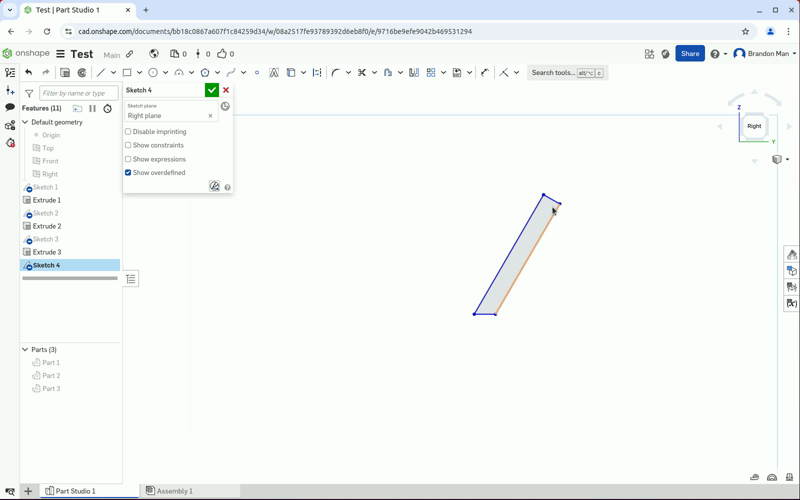
scroll(6)
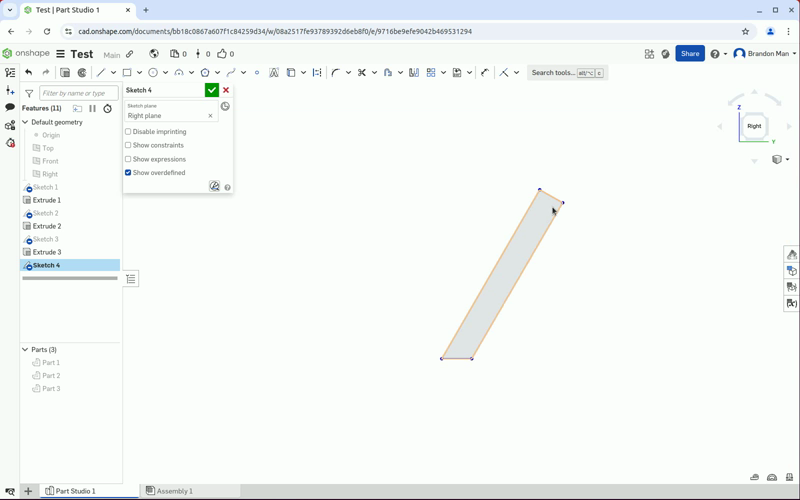
scroll(6)
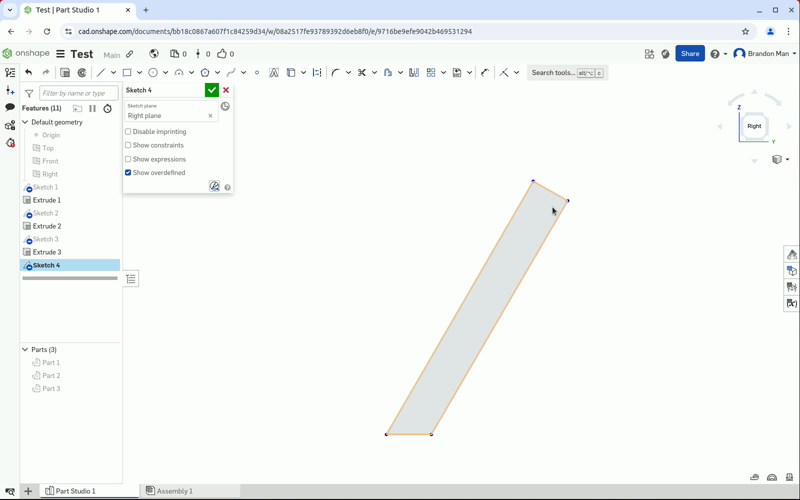
scroll(6)
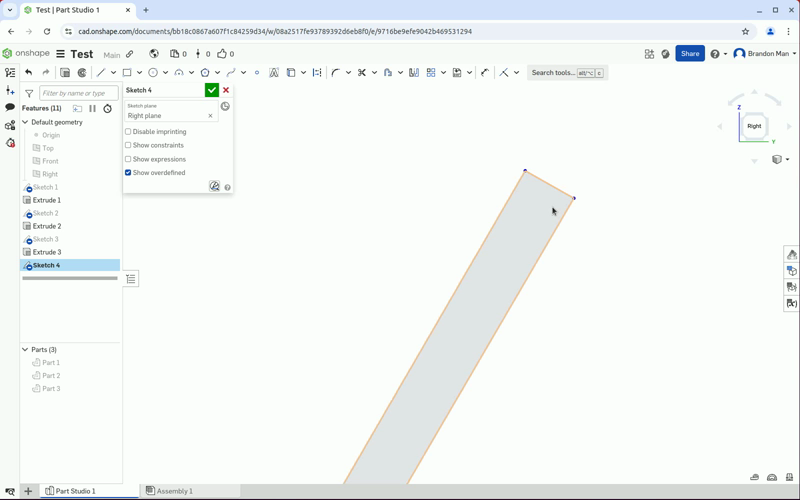
scroll(6)
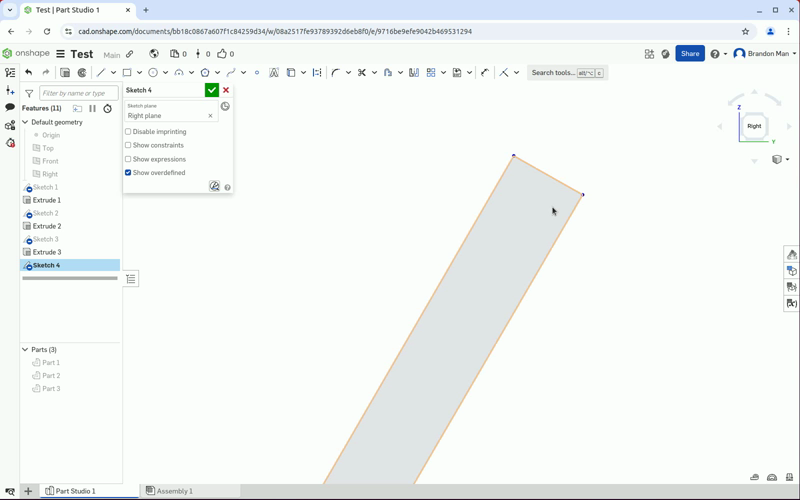
scroll(6)
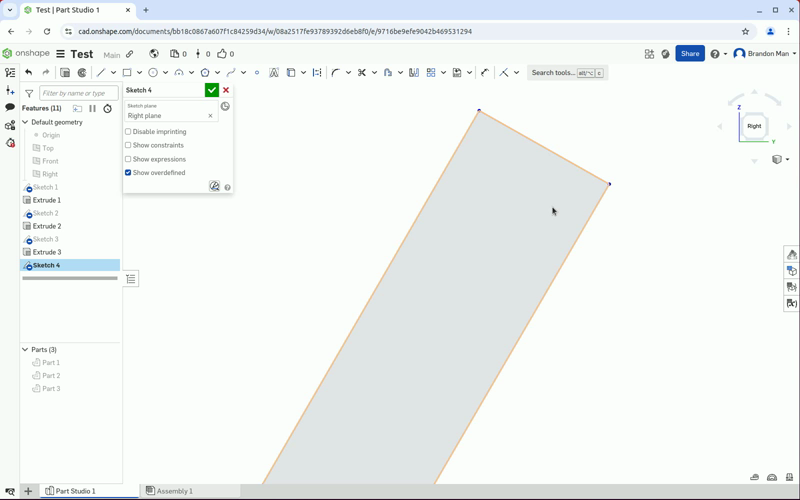
click(552, 206)
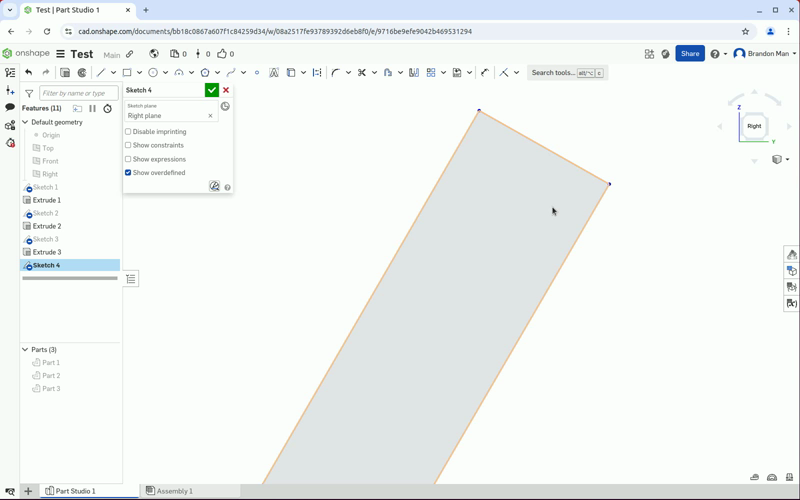
scroll(-6)
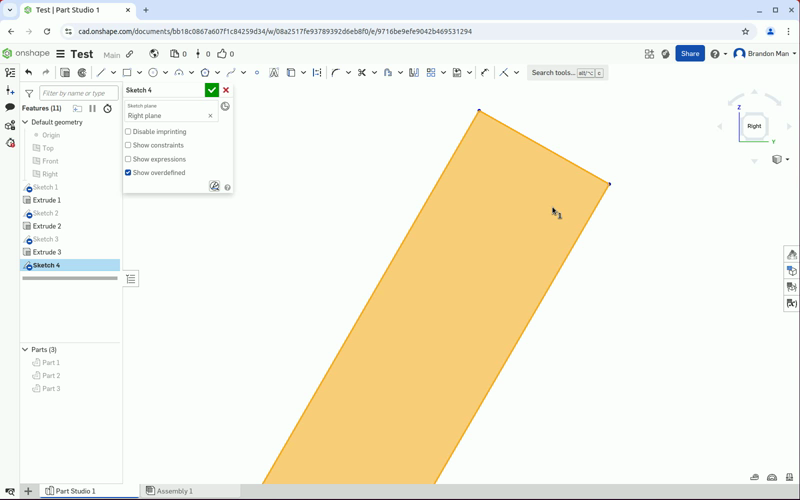
scroll(-6)
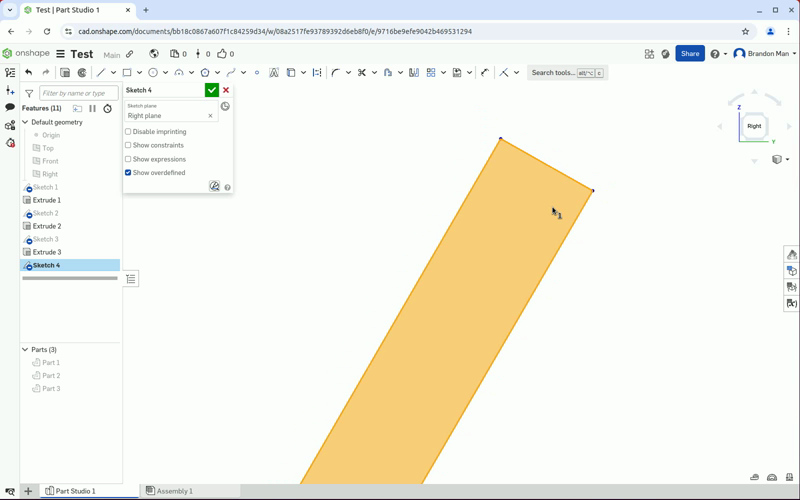
scroll(-6)
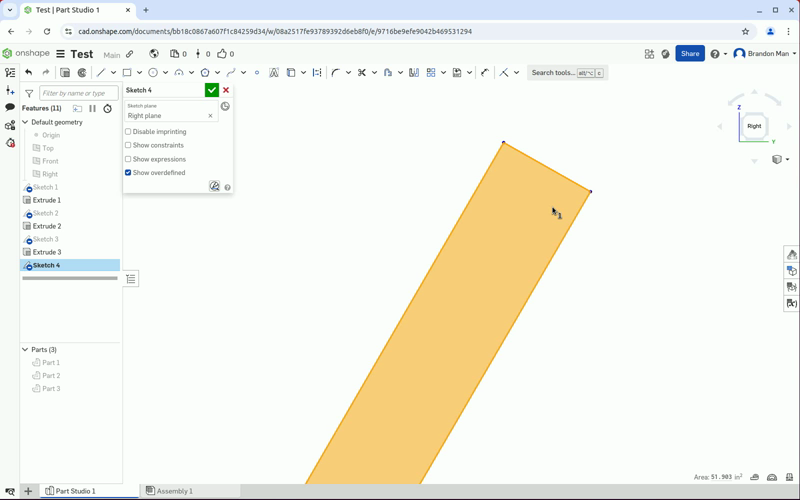
scroll(-6)
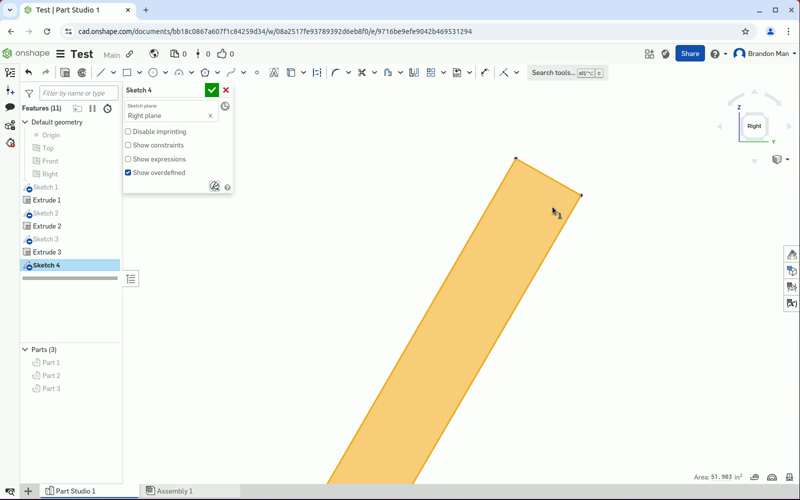
scroll(-6)
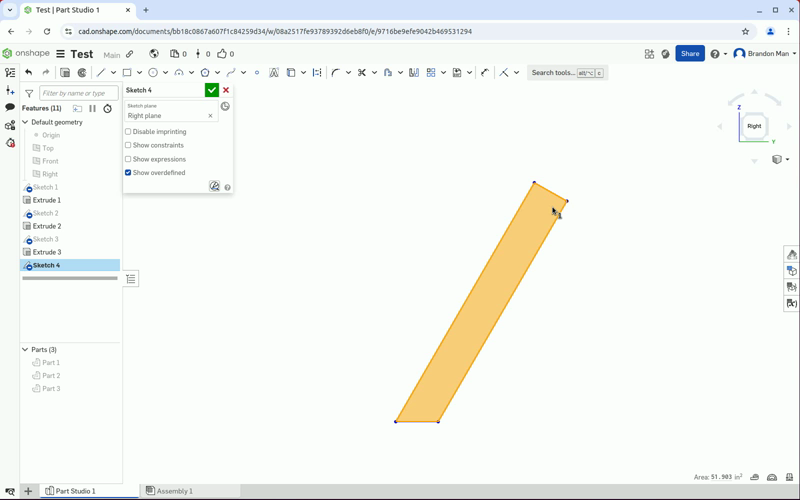
scroll(-6)
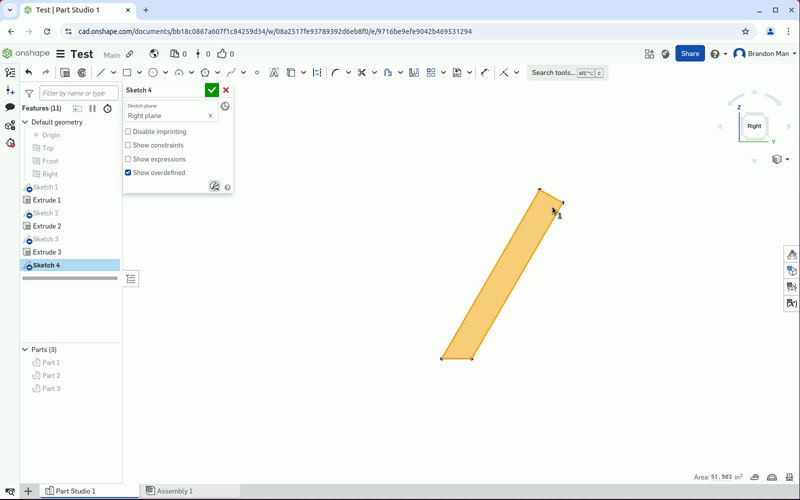
scroll(-6)
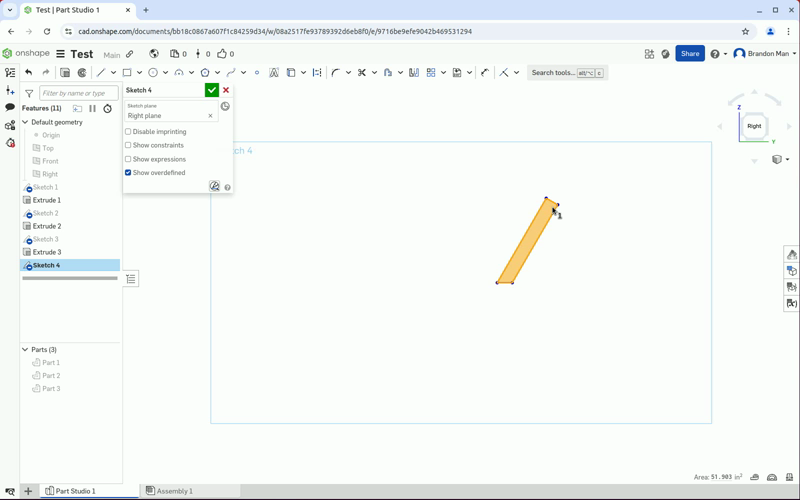
mouse_move(73, 352)
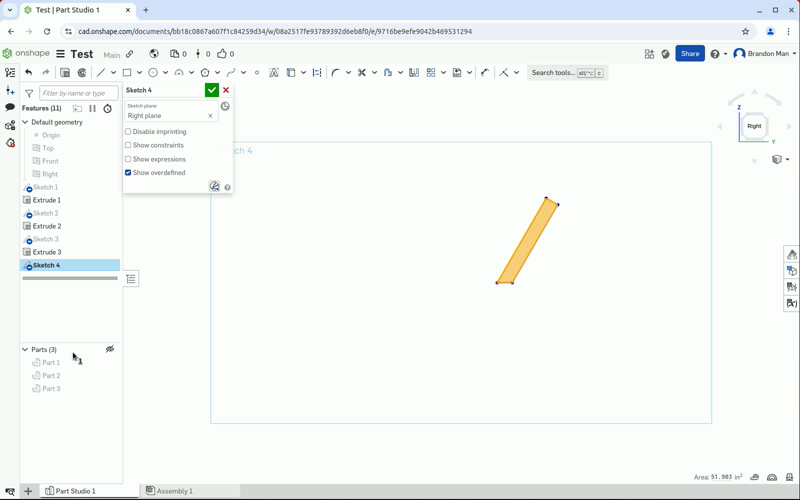
key(shift+y)
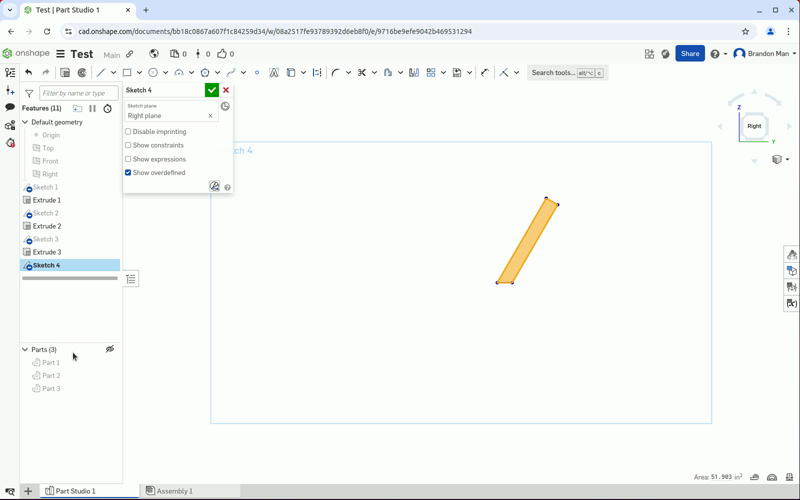
key(shift+e)
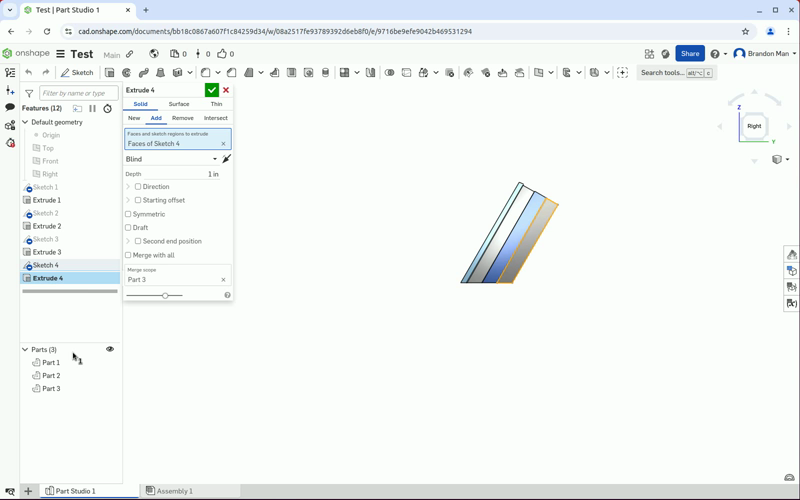
mouse_move(143, 106)
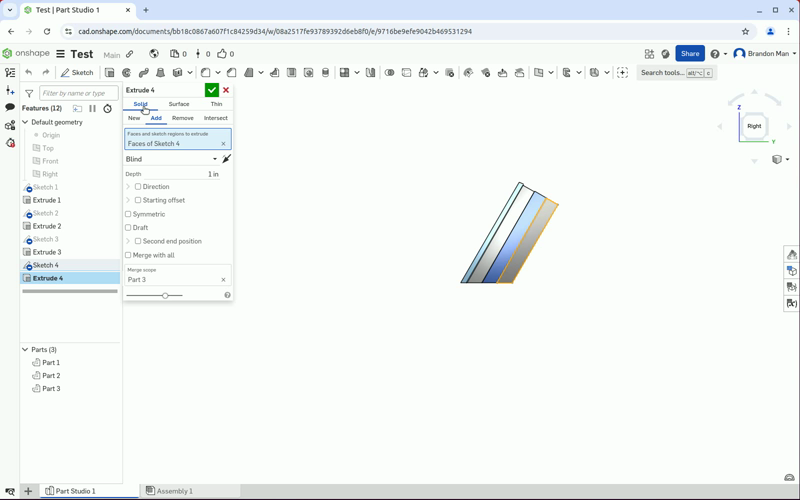
click(143, 106)
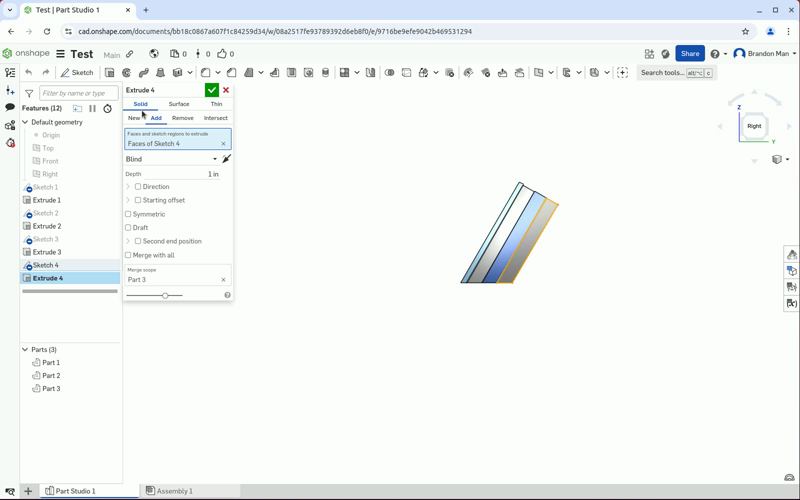
mouse_move(137, 120)
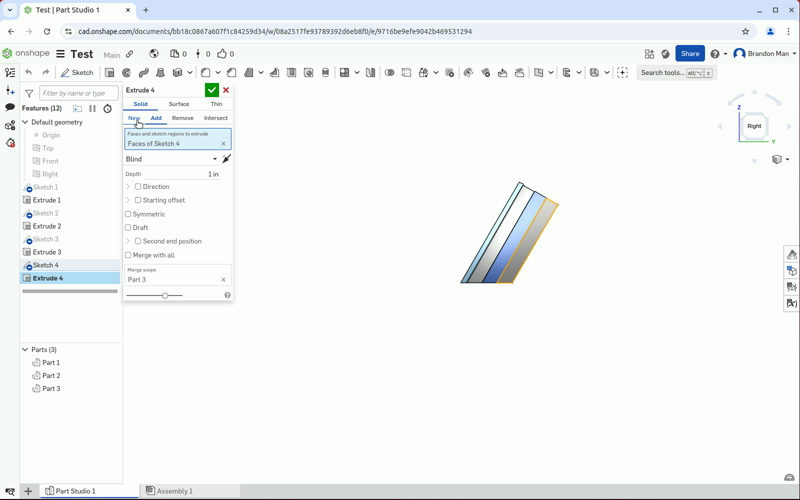
click(137, 120)
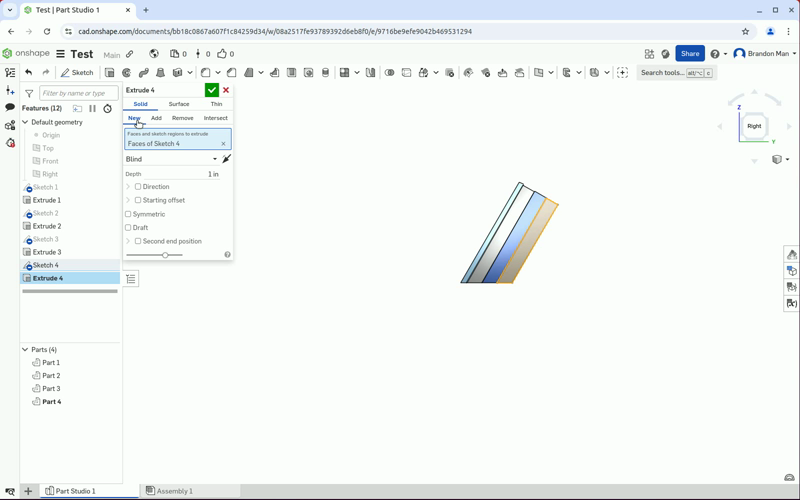
key(tab, 4)
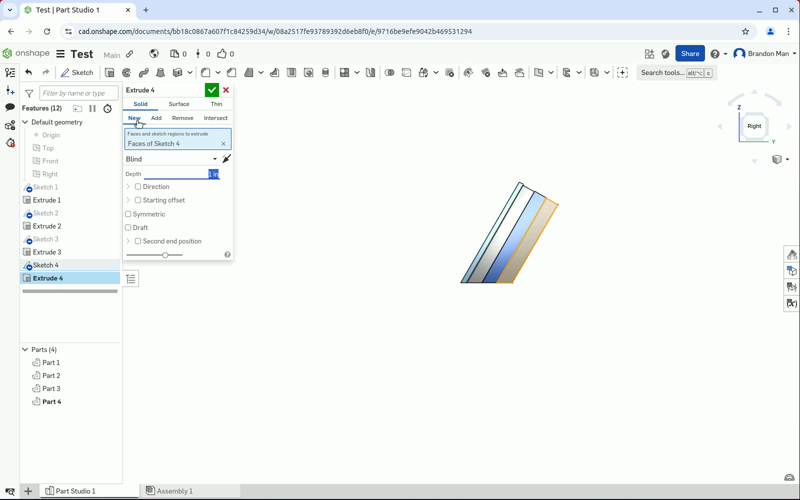
text(8.666)
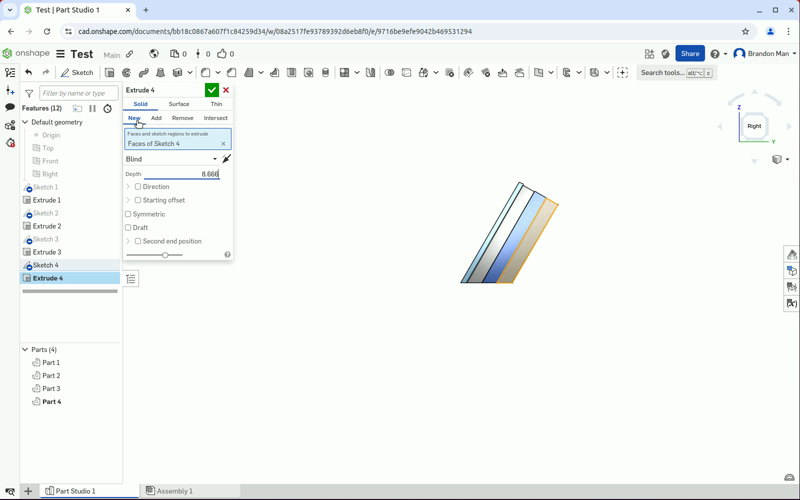
key(enter)
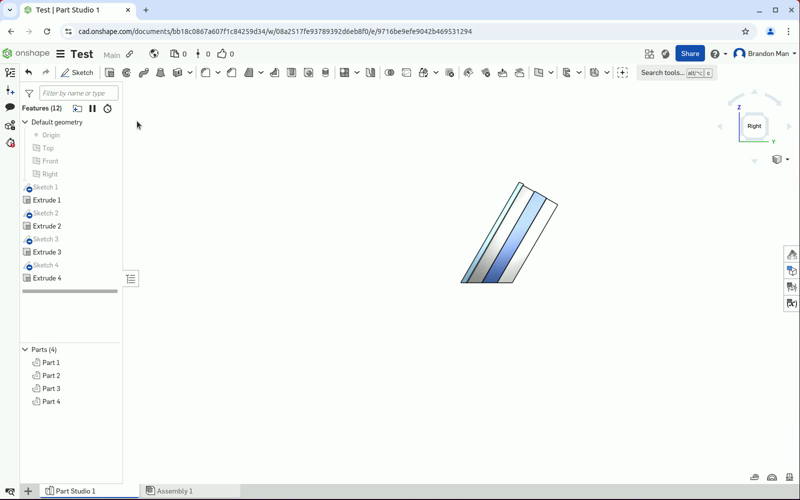
key(shift+h)
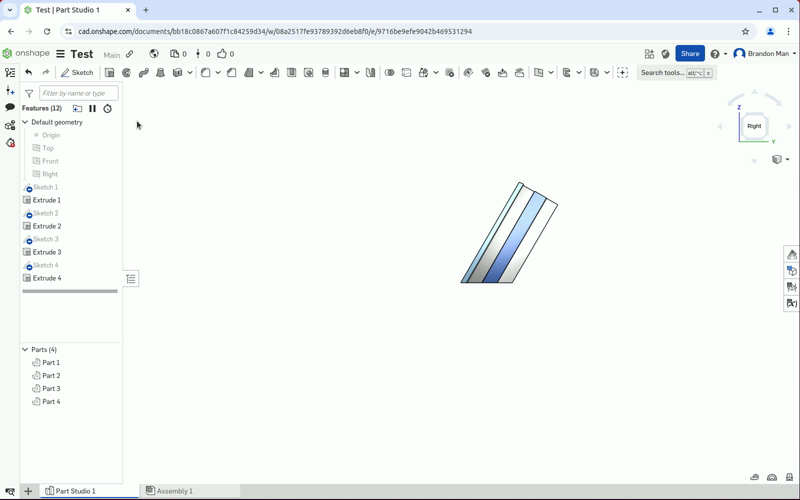
key(shift+h)
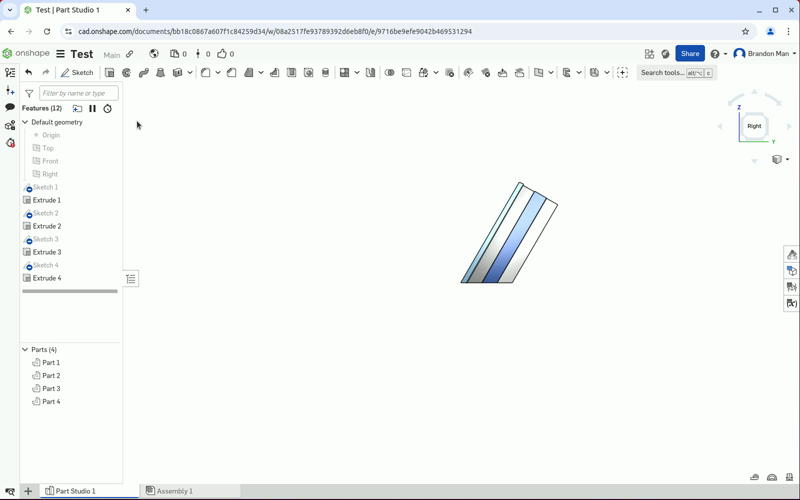
mouse_move(73, 189)
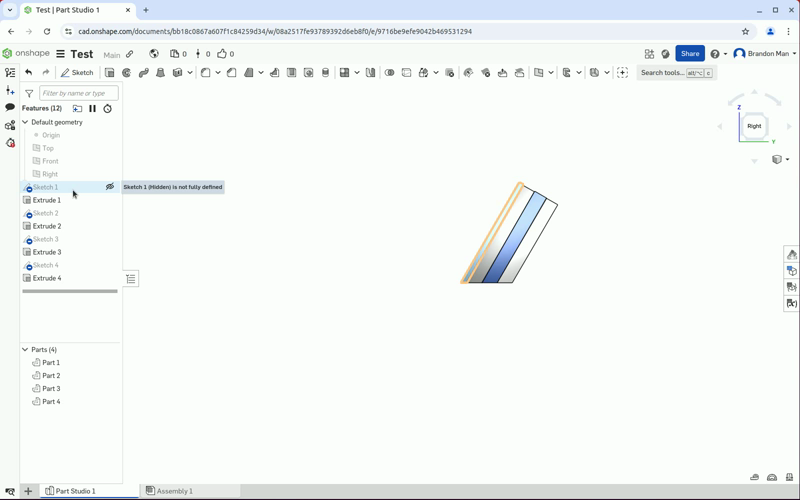
click(73, 189)
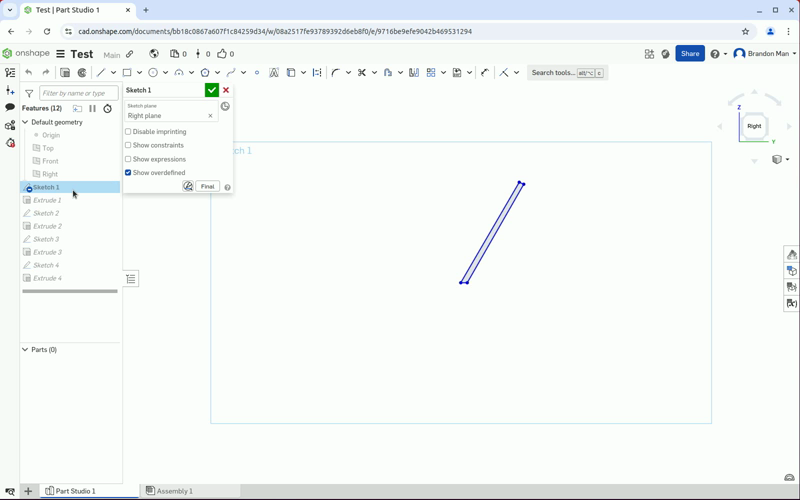
mouse_move(229, 92)
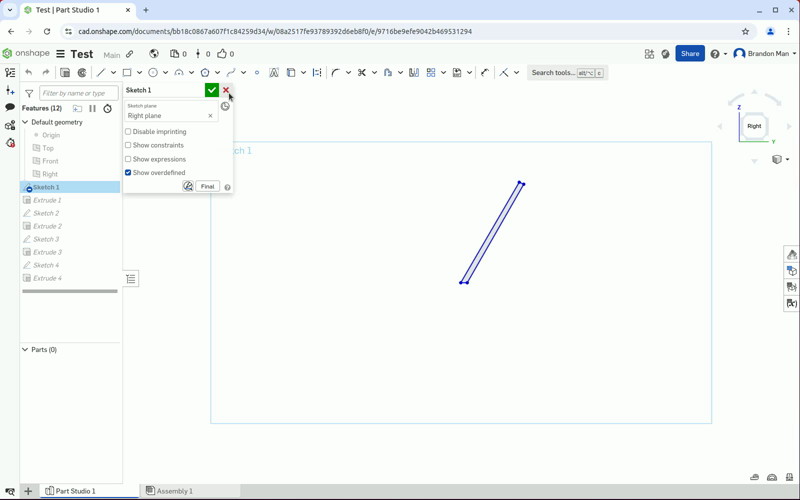
click(229, 92)
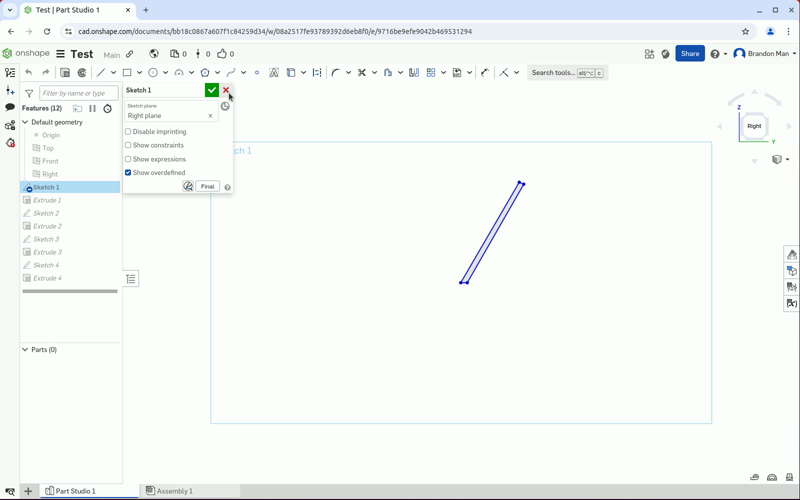
key(shift+s)
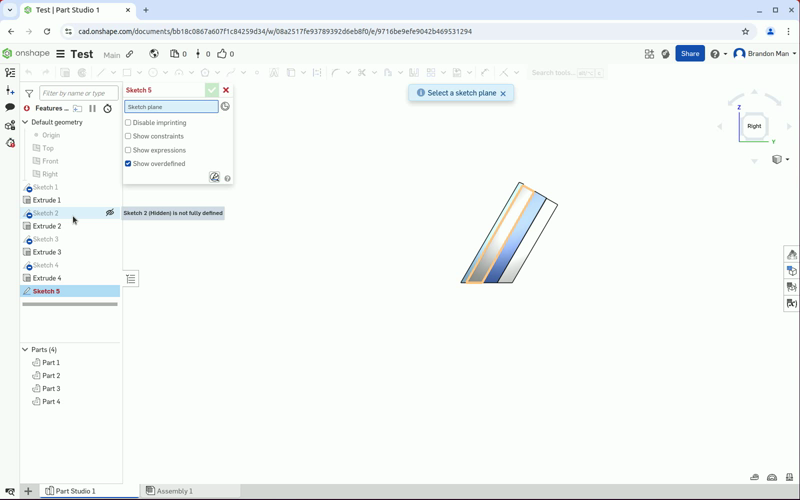
scroll(3)
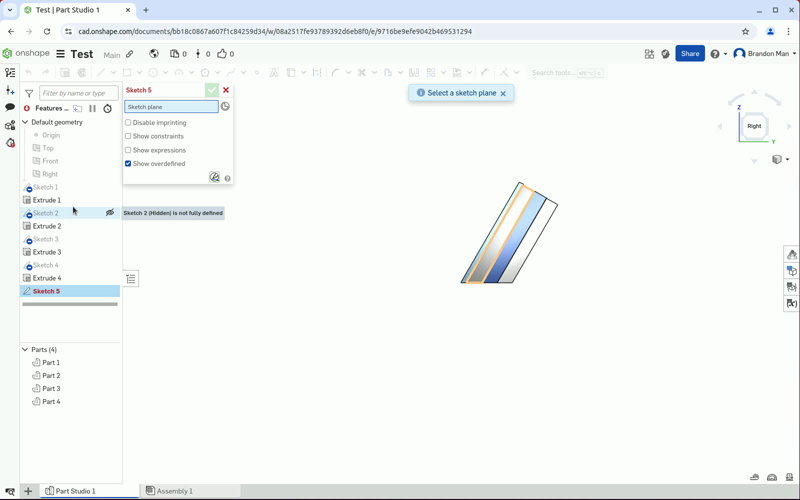
mouse_move(73, 176)
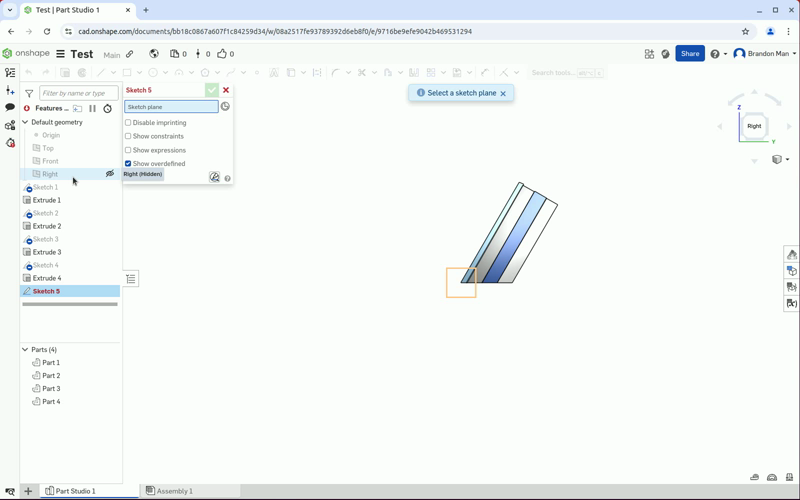
click(73, 176)
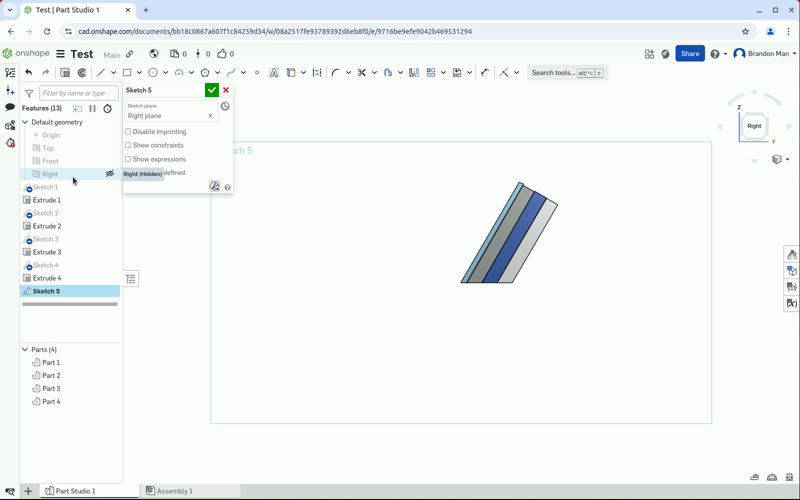
mouse_move(73, 352)
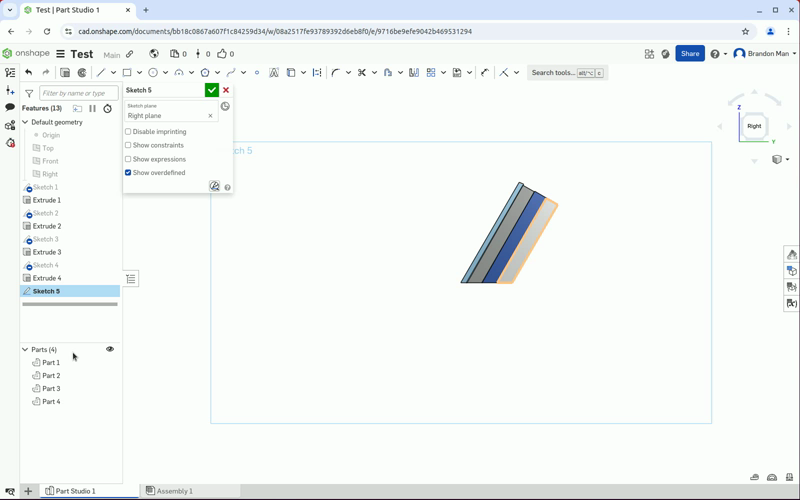
key(y)
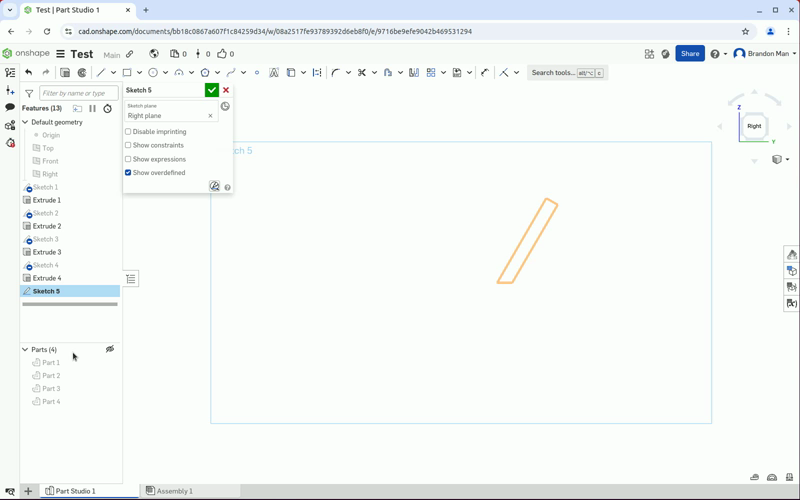
key(l)
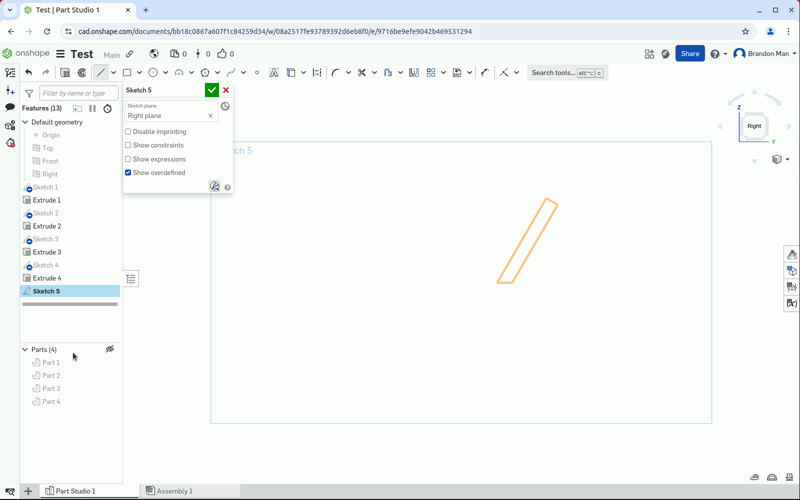
key_down(shift)
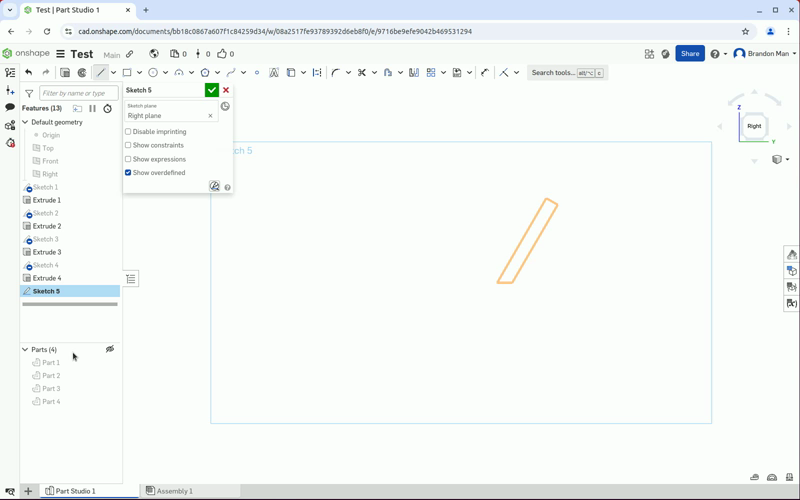
mouse_move(512, 282)
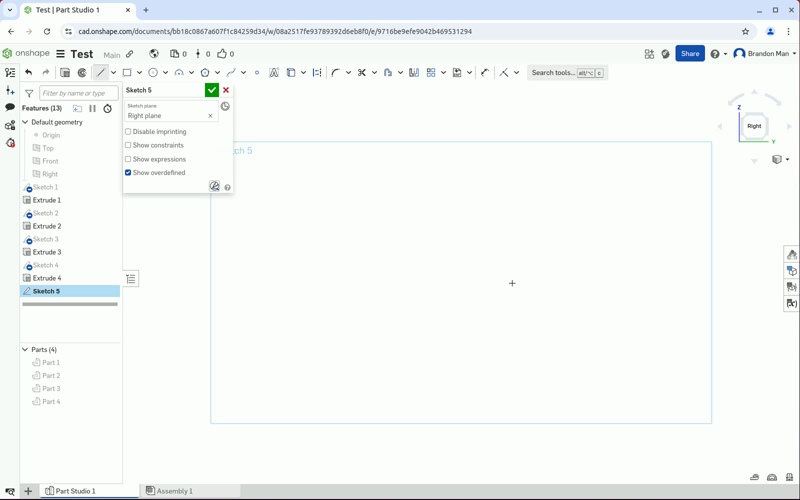
click(512, 282)
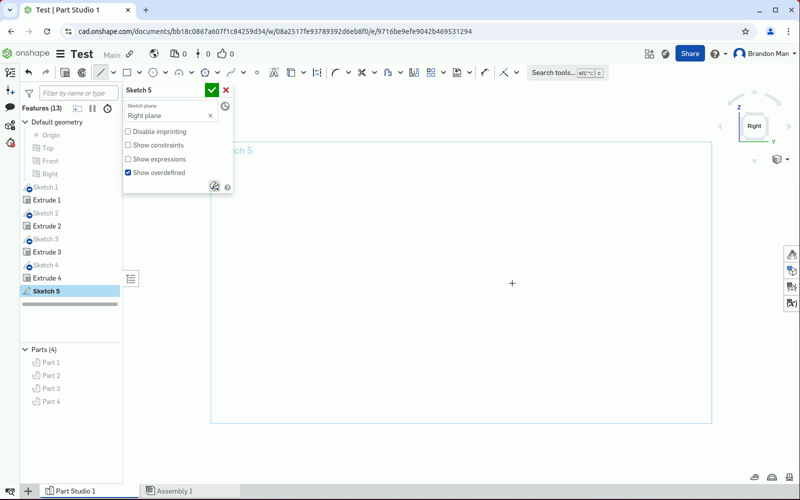
key_up(shift)
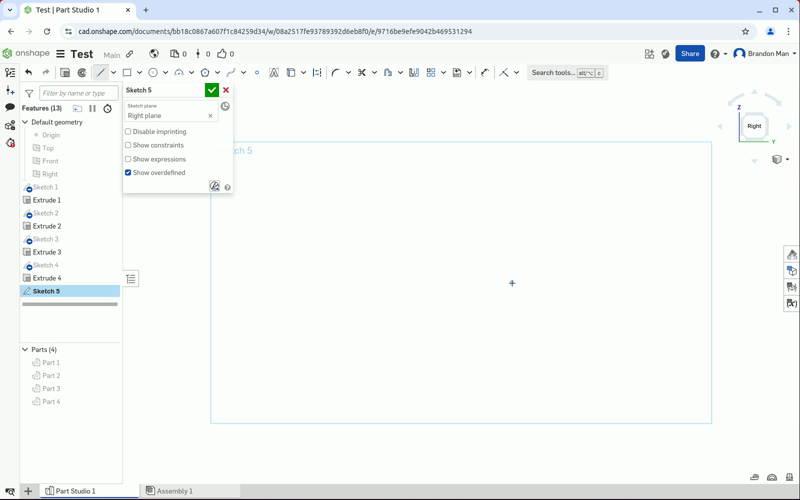
key_down(shift)
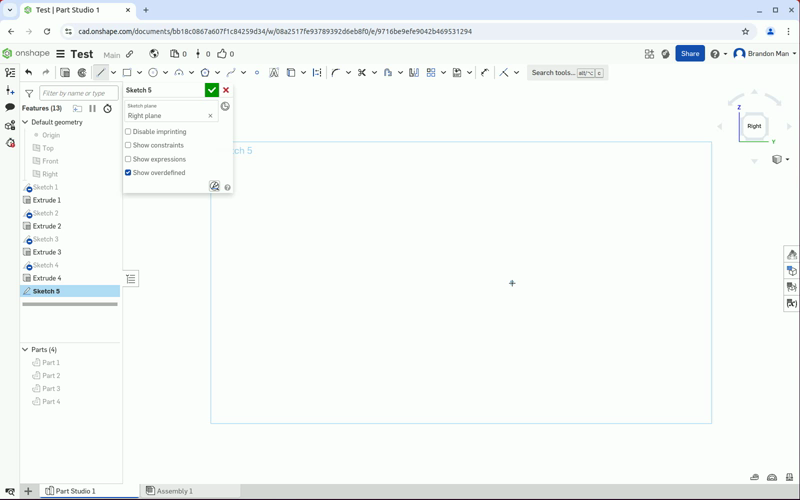
mouse_move(542, 282)
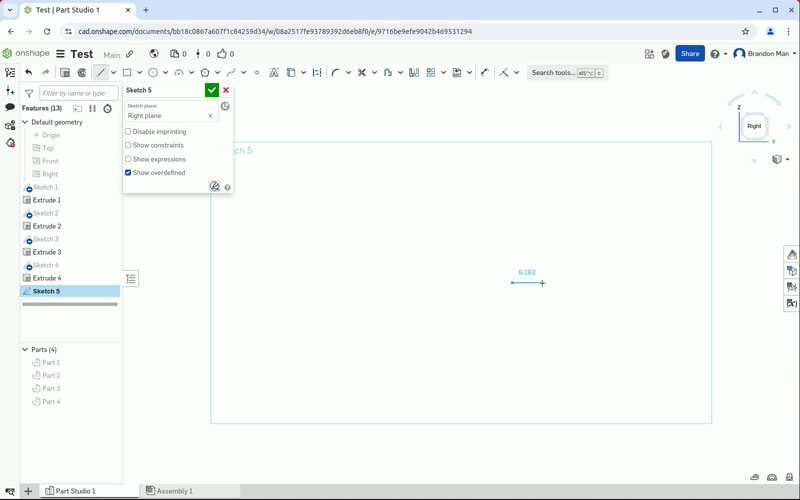
mouse_move(528, 282)
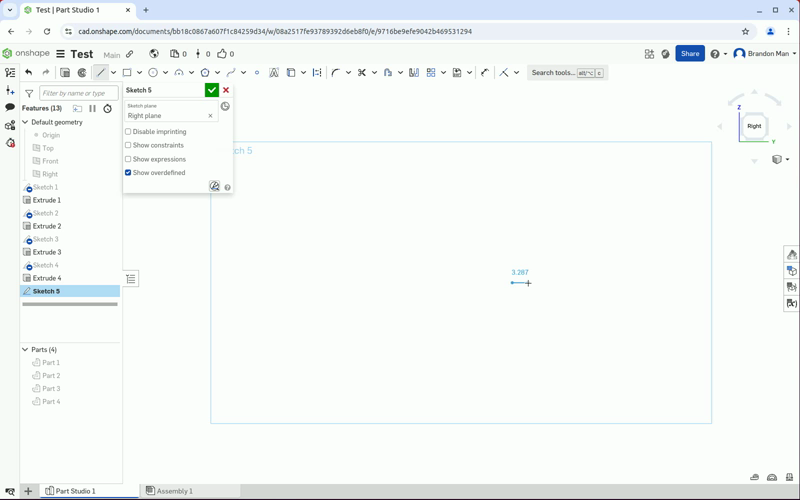
click(528, 282)
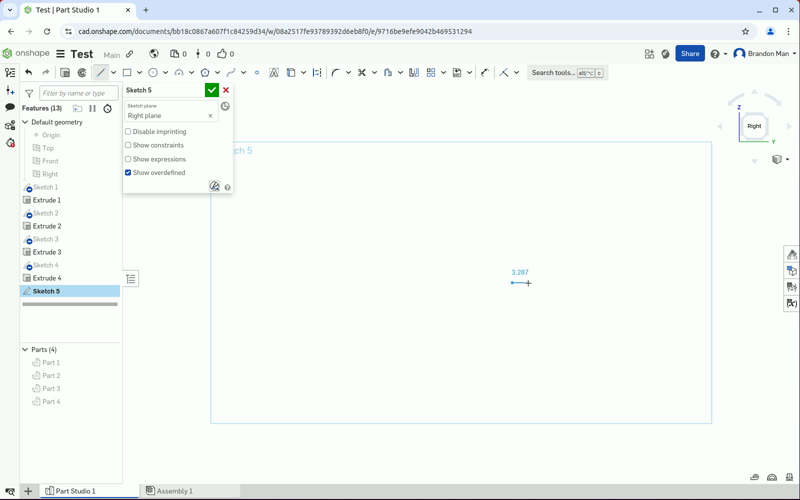
key_up(shift)
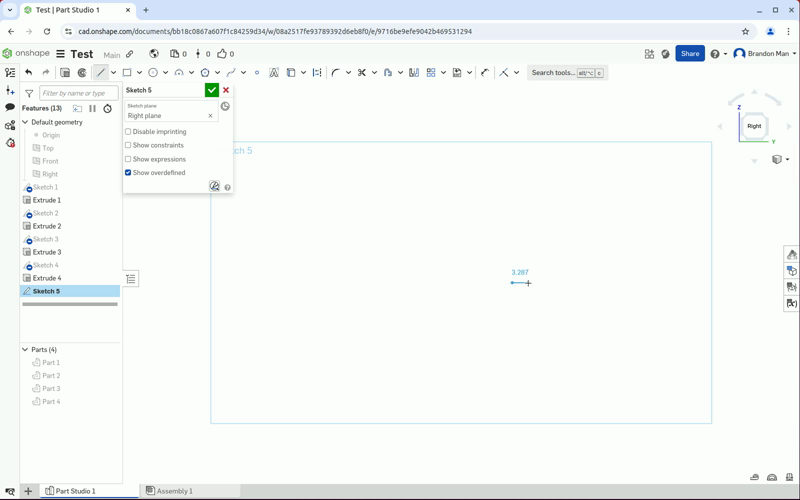
key_down(shift)
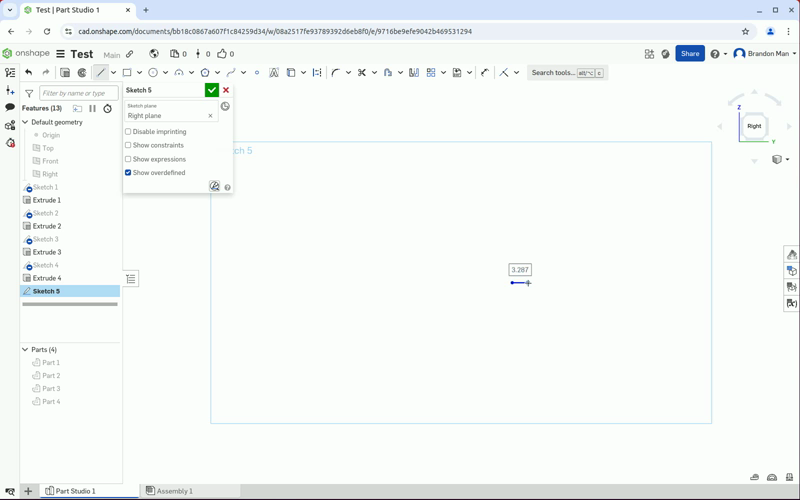
mouse_move(568, 211)
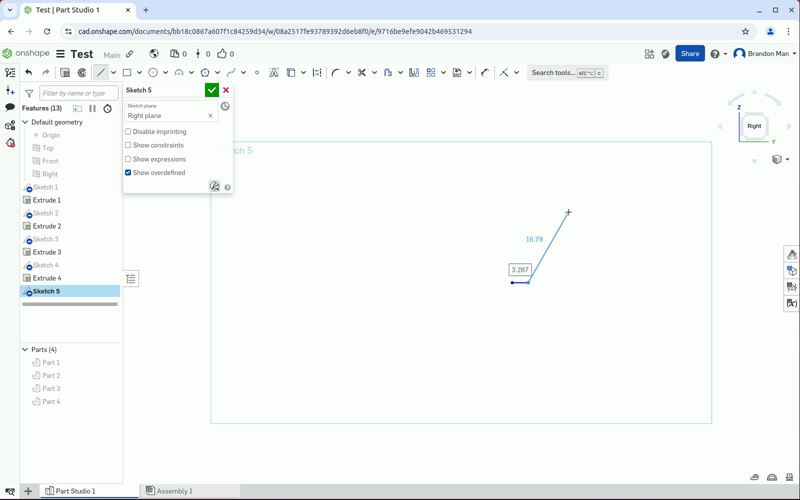
click(568, 211)
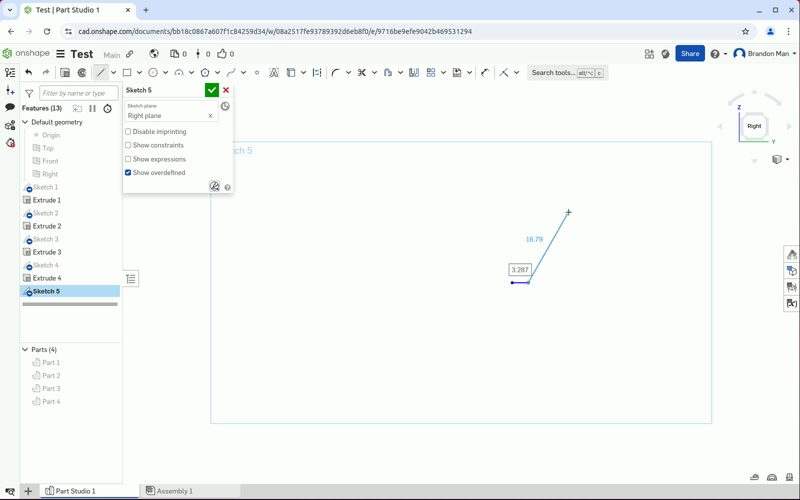
key_up(shift)
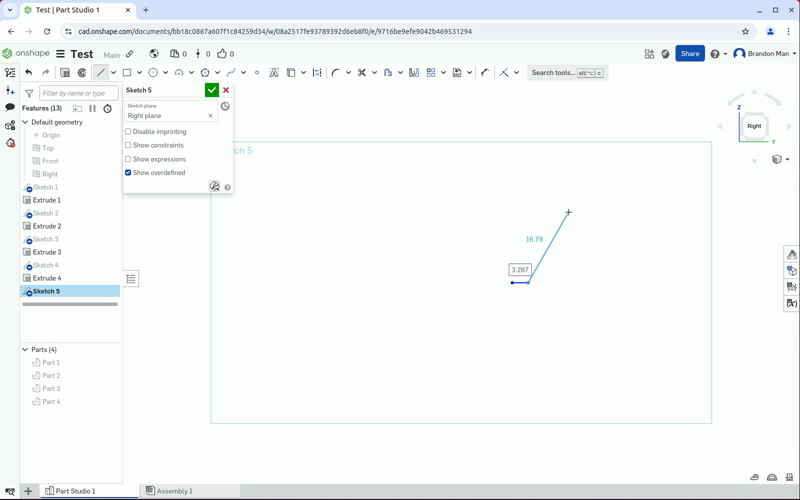
key_down(shift)
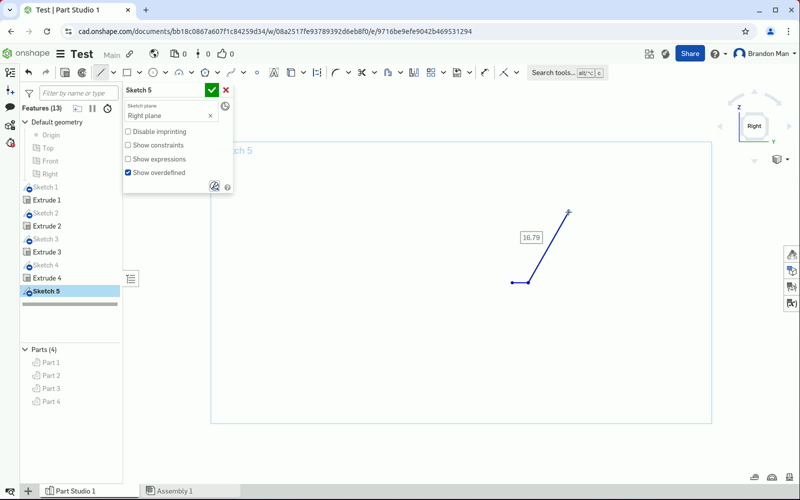
mouse_move(589, 211)
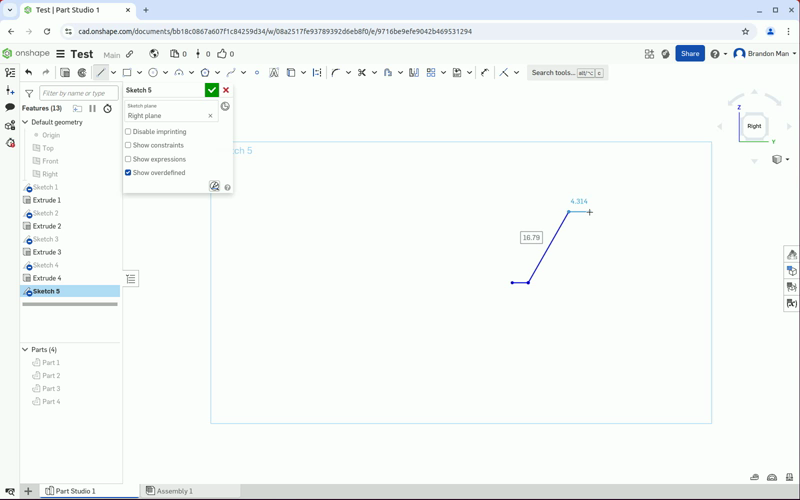
mouse_move(557, 205)
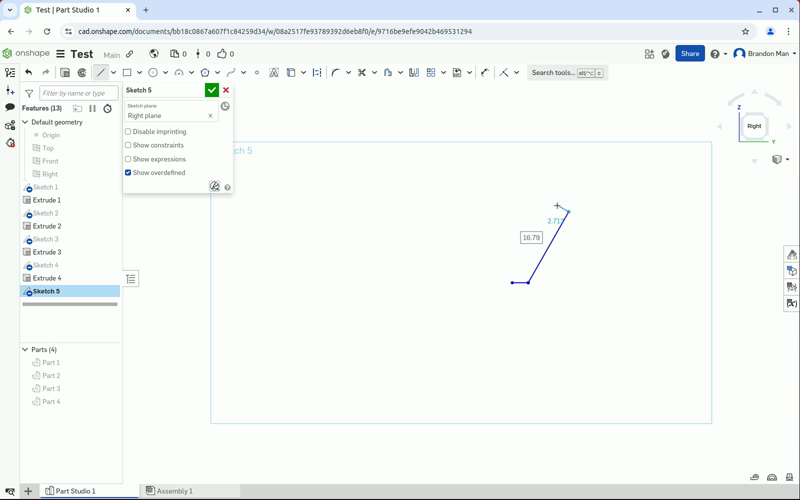
click(557, 205)
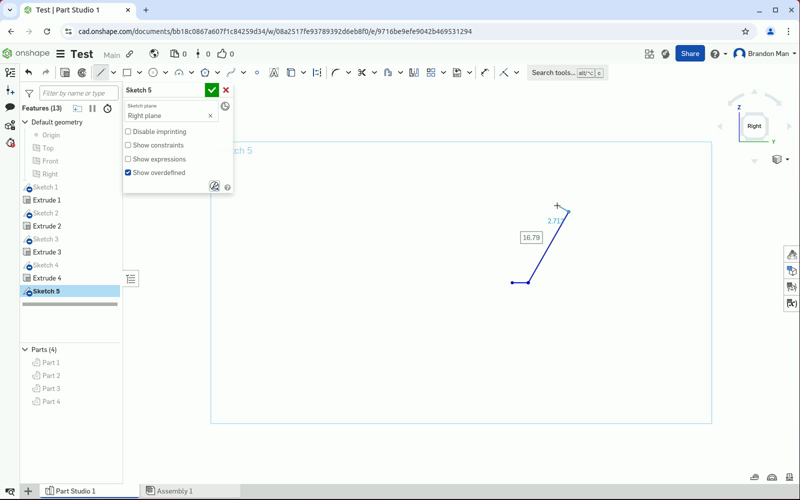
key_up(shift)
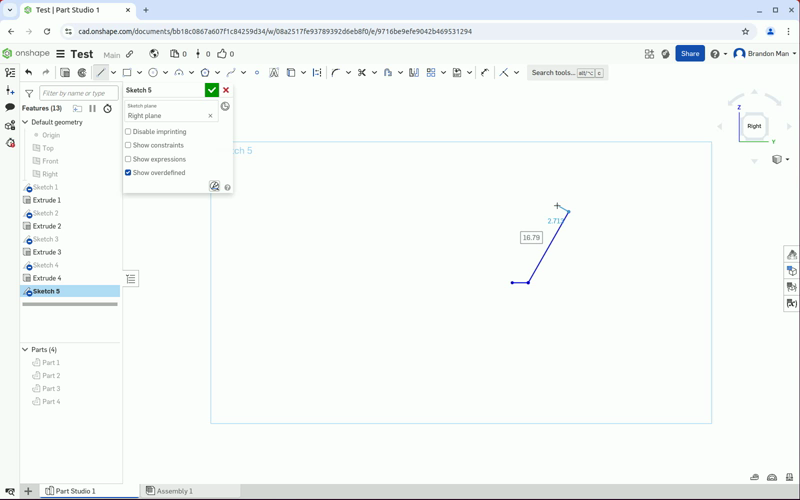
key_down(shift)
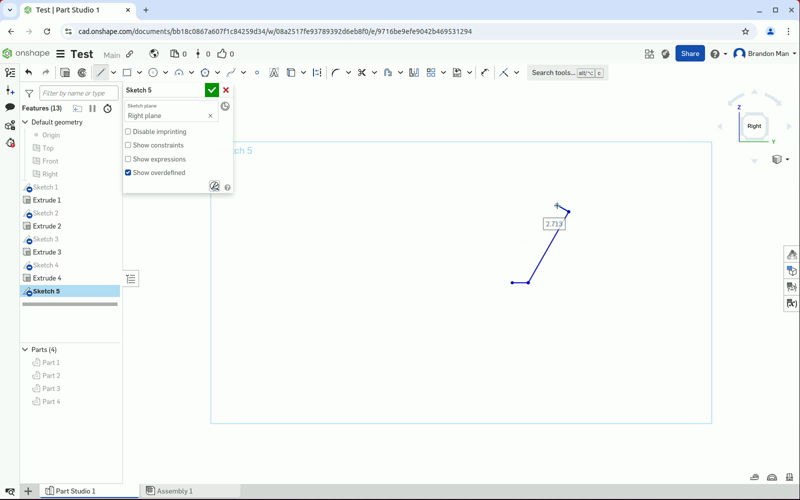
mouse_move(512, 282)
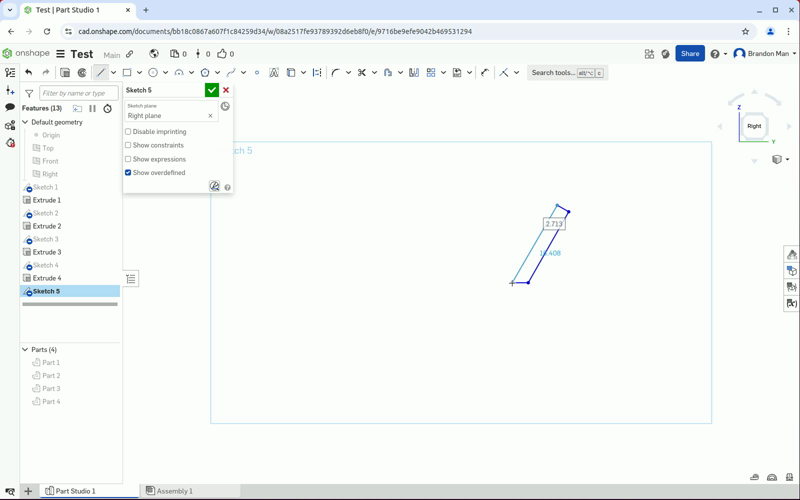
key_up(shift)
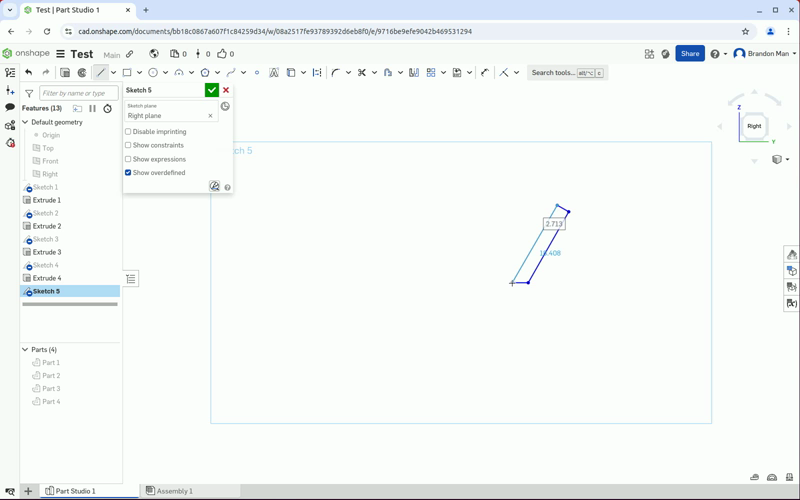
click(512, 282)
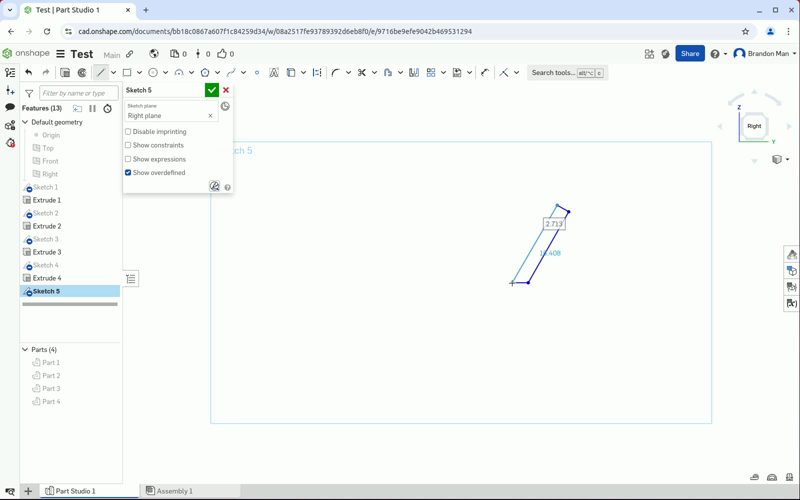
key(esc)
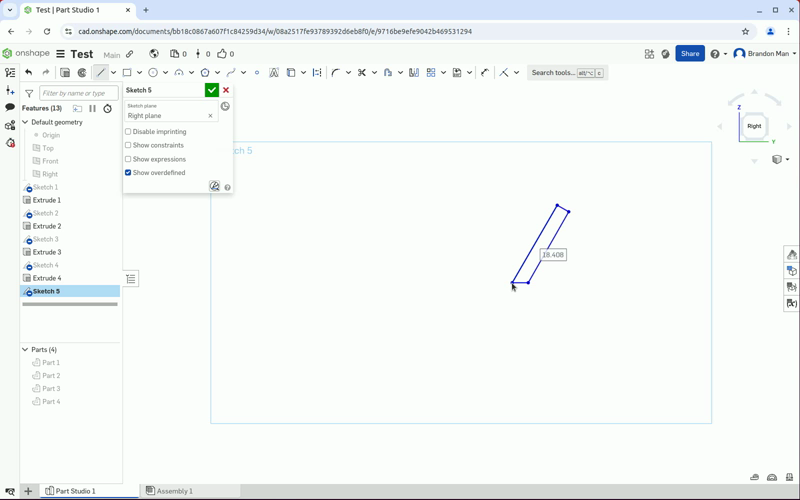
mouse_move(528, 261)
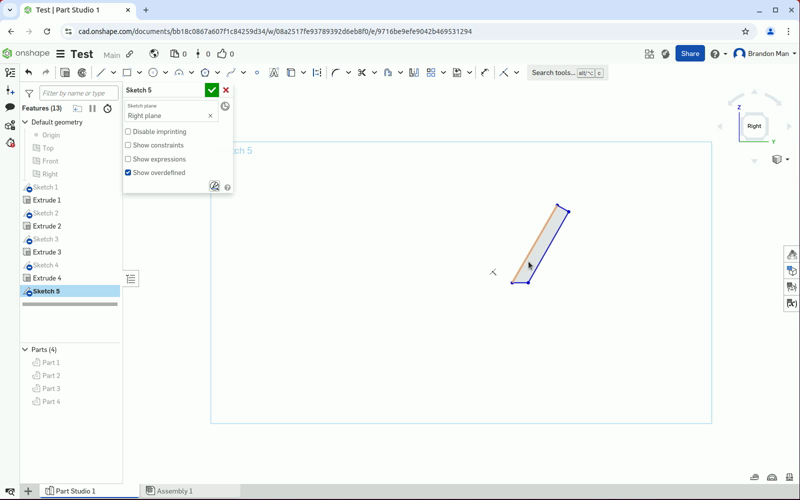
scroll(6)
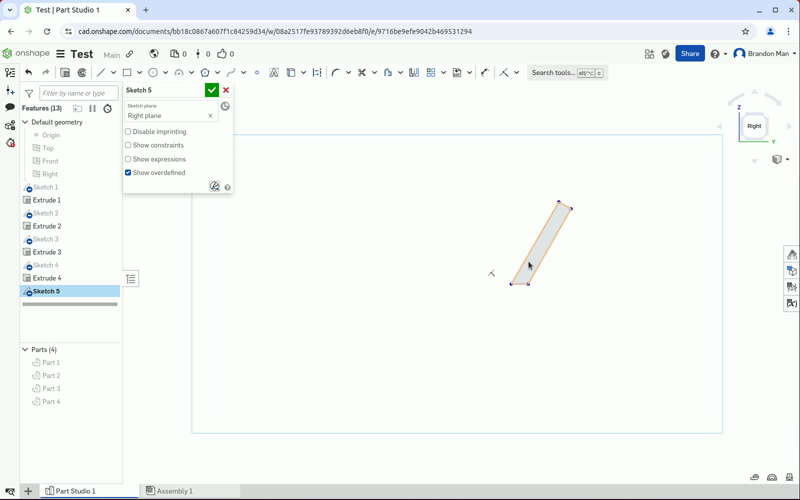
scroll(6)
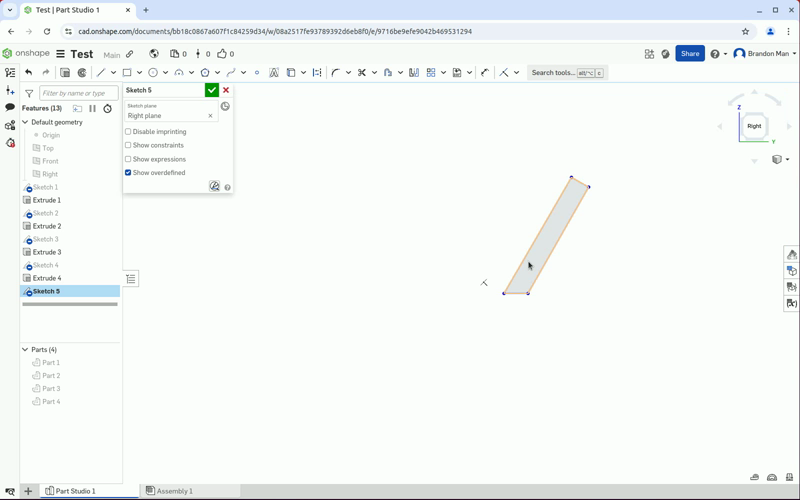
scroll(6)
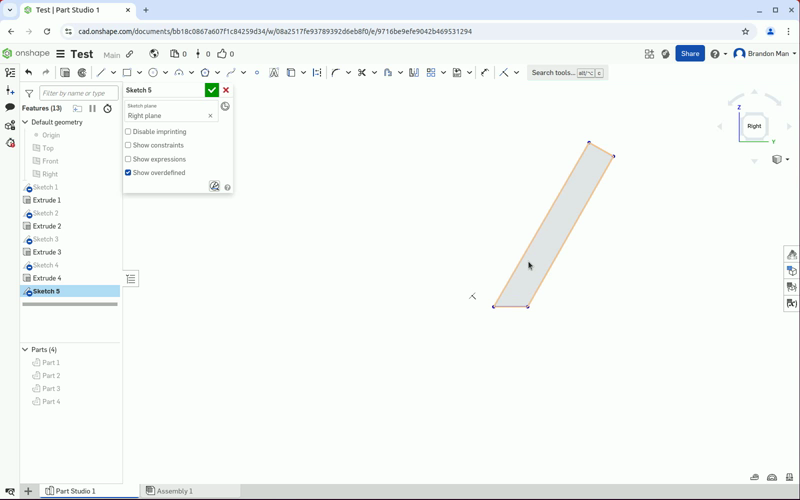
scroll(6)
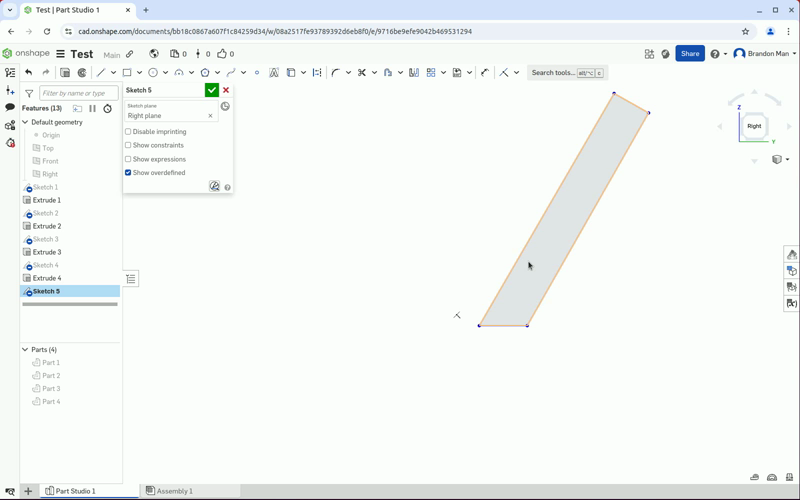
scroll(6)
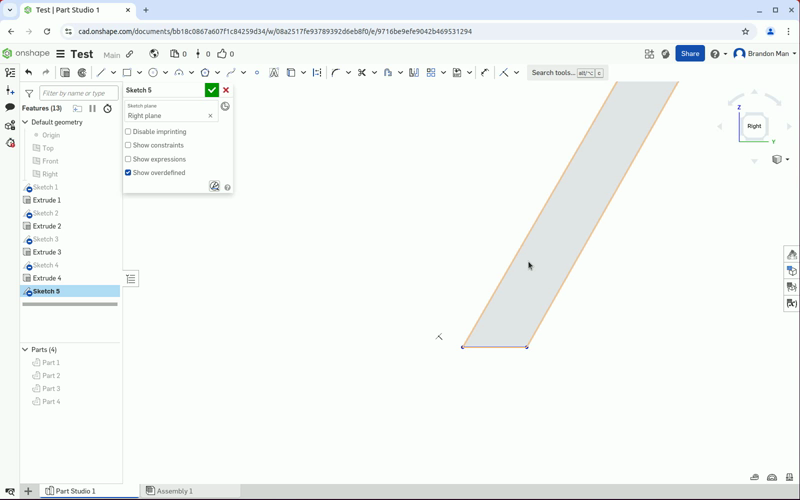
scroll(6)
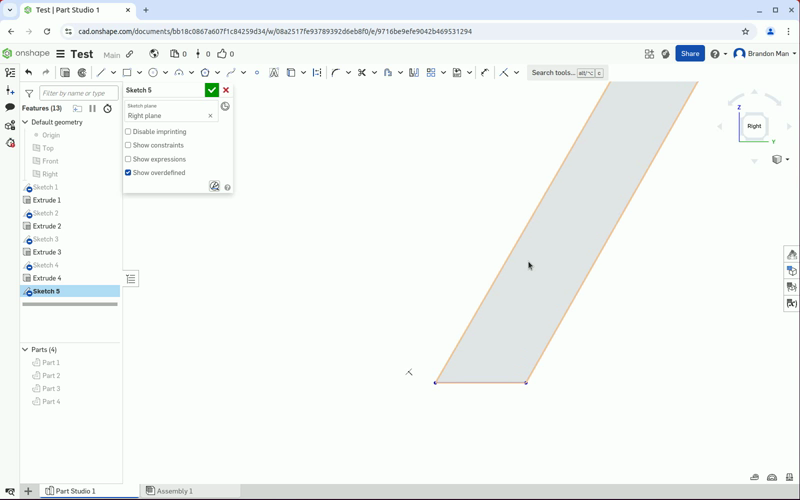
scroll(6)
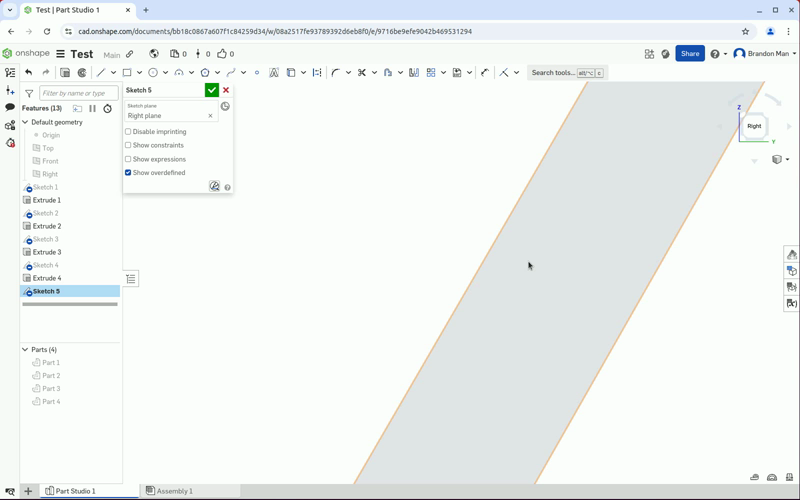
click(528, 261)
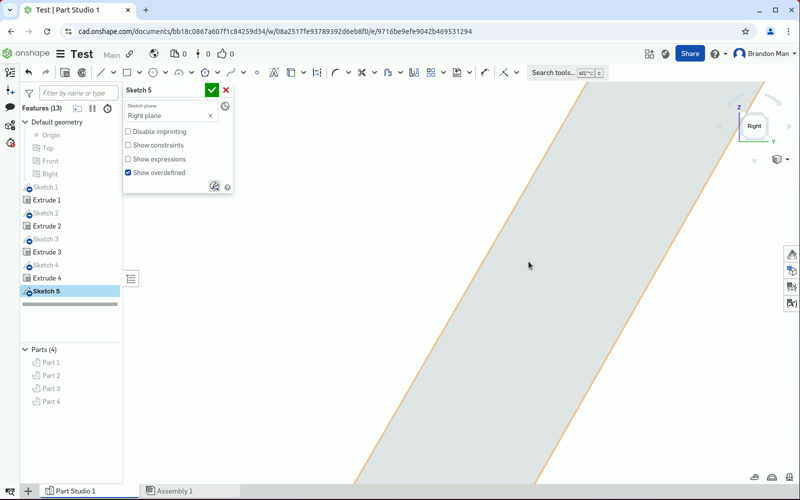
scroll(-6)
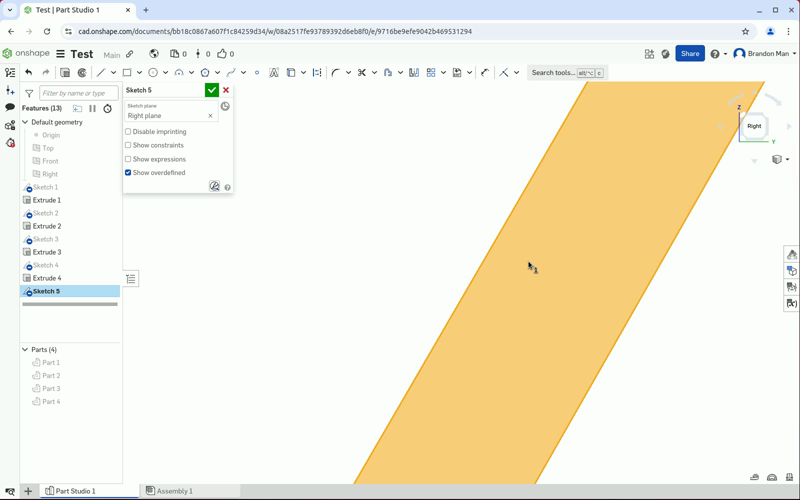
scroll(-6)
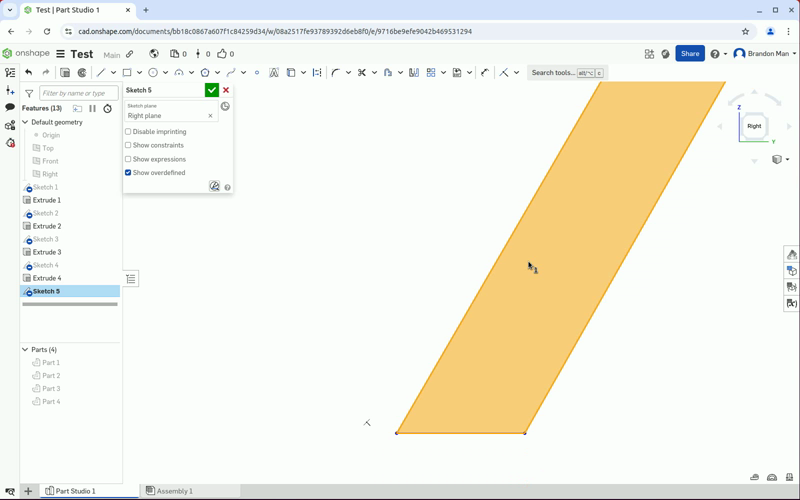
scroll(-6)
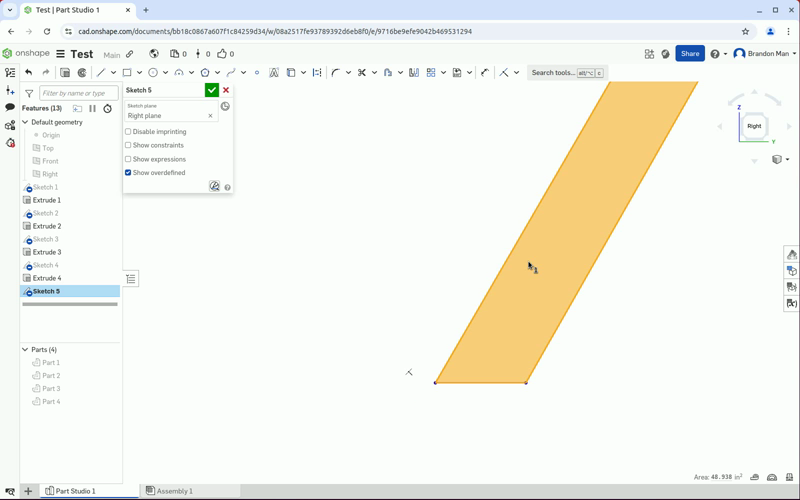
scroll(-6)
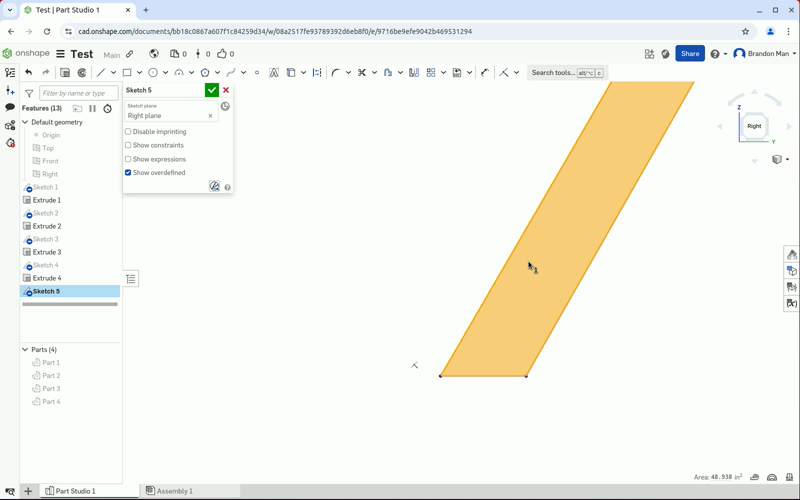
scroll(-6)
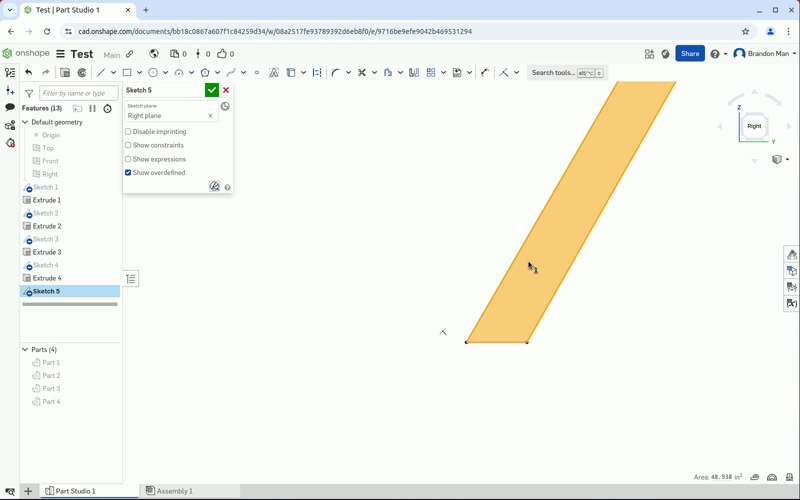
scroll(-6)
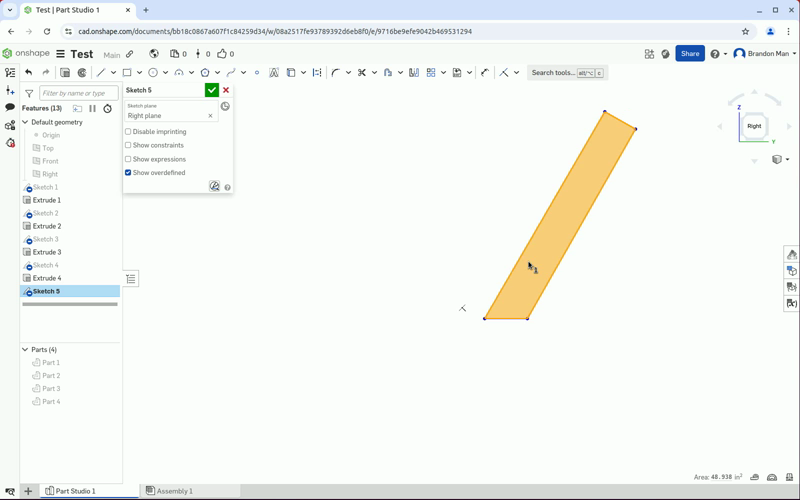
scroll(-6)
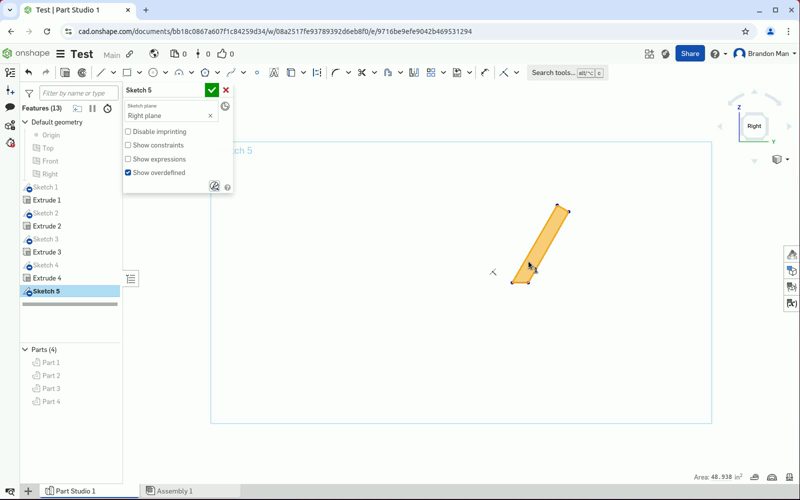
mouse_move(73, 352)
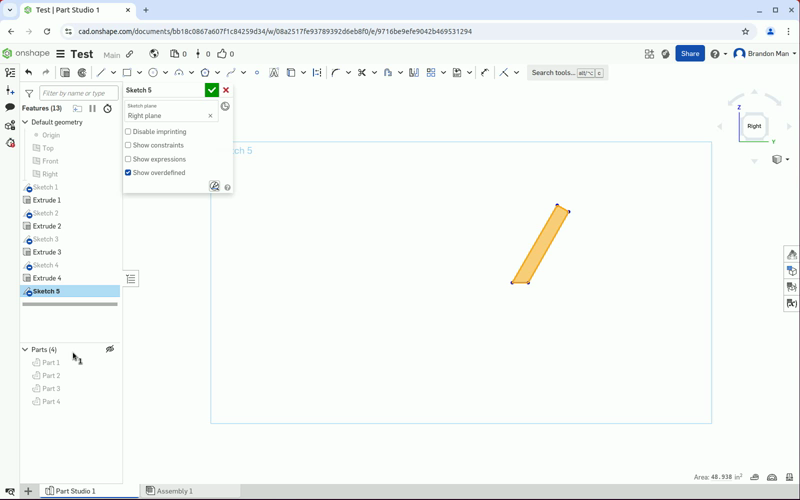
key(shift+y)
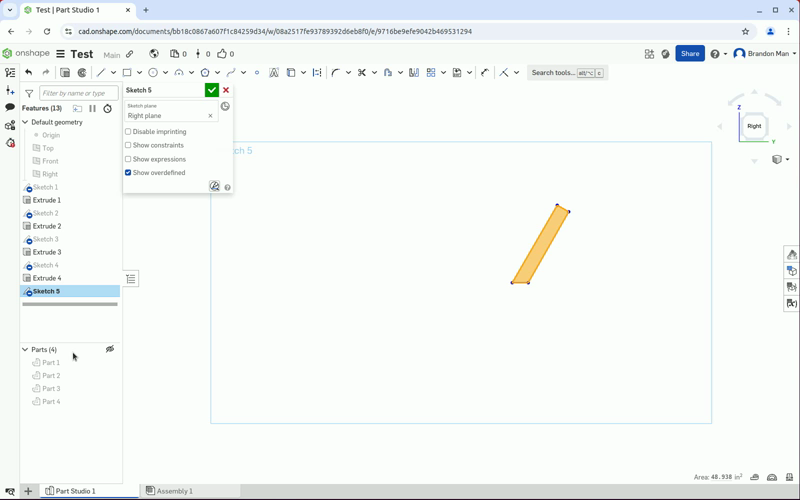
key(shift+e)
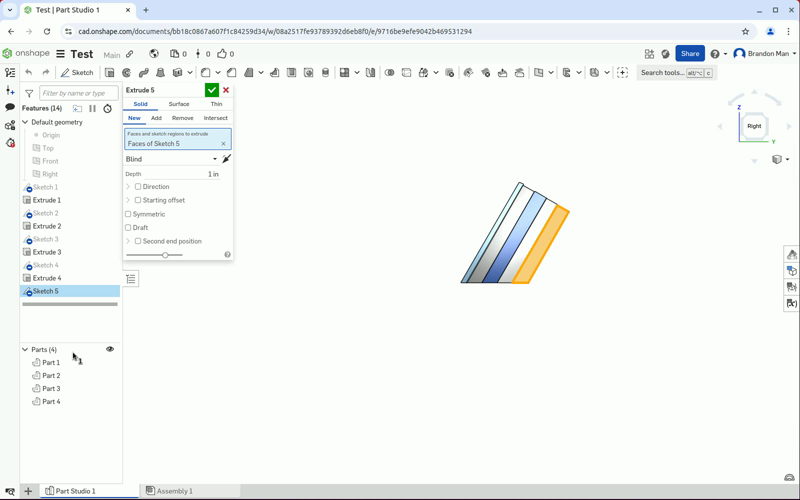
mouse_move(143, 106)
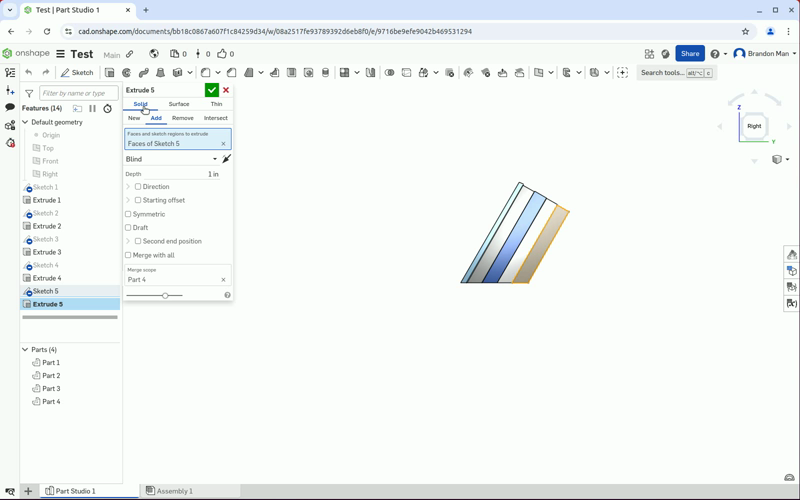
click(143, 106)
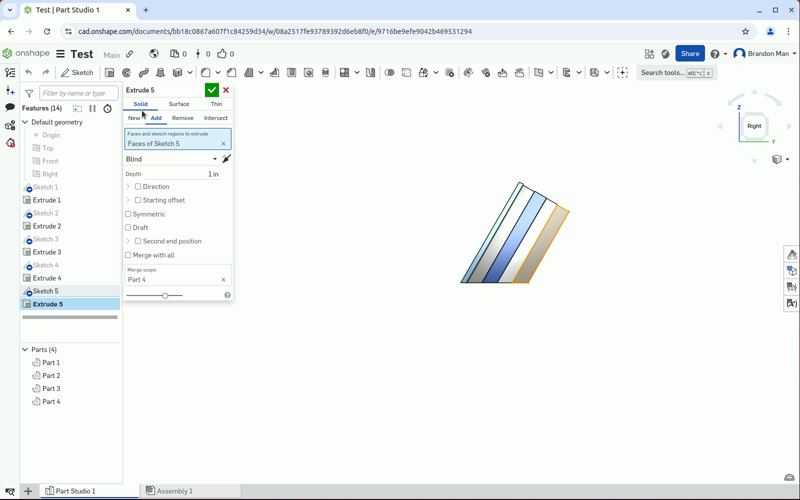
mouse_move(137, 120)
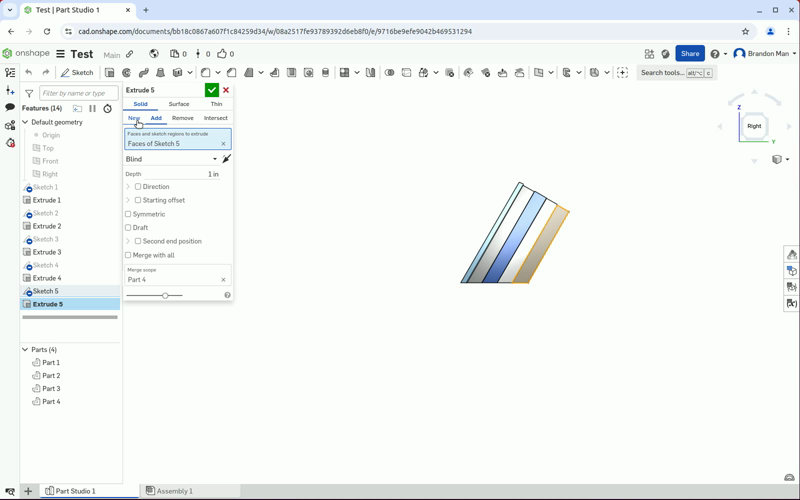
click(137, 120)
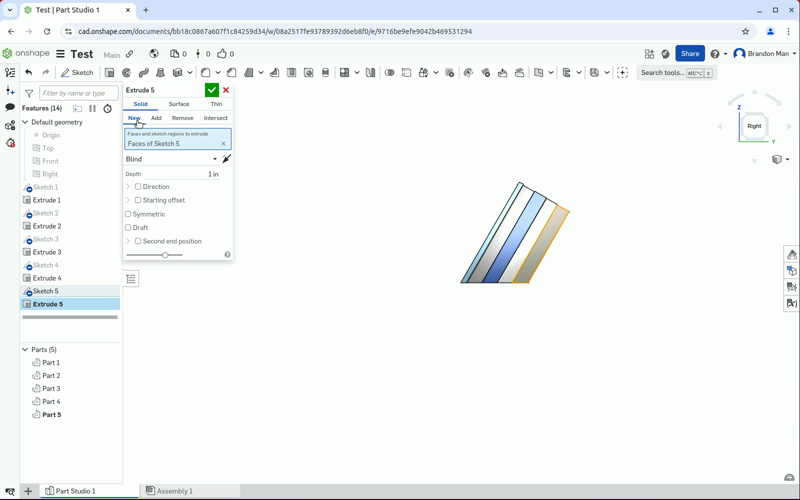
key(tab, 4)
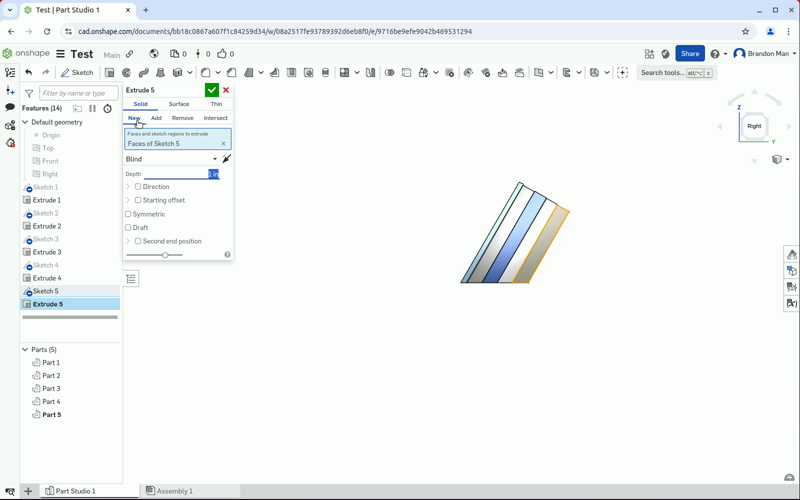
text(8.666)
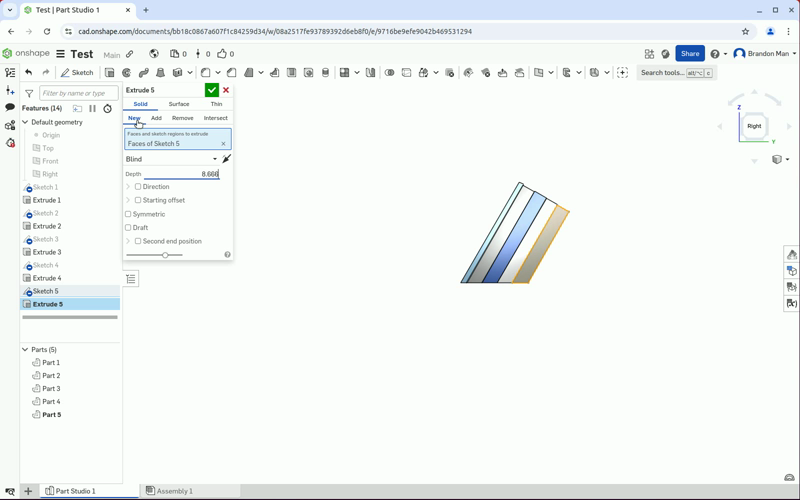
key(enter)
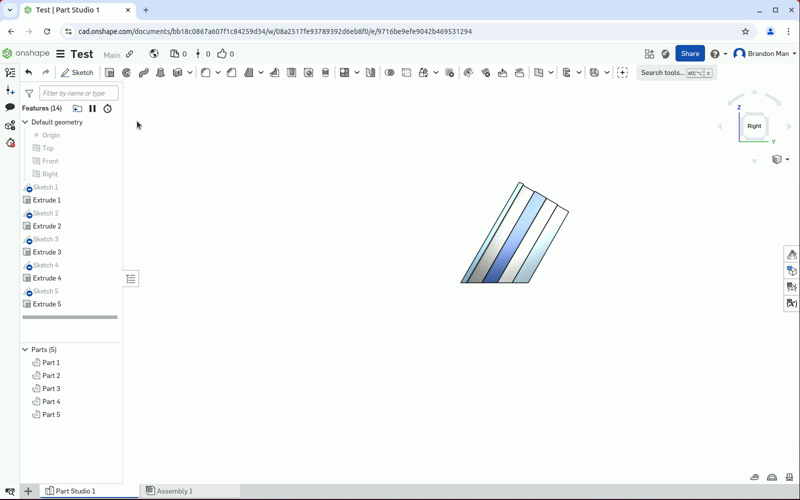
key(shift+h)
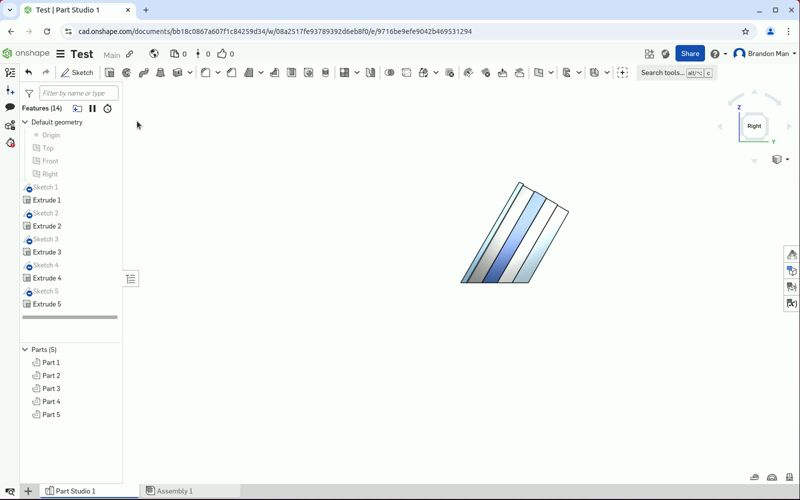
key(shift+h)
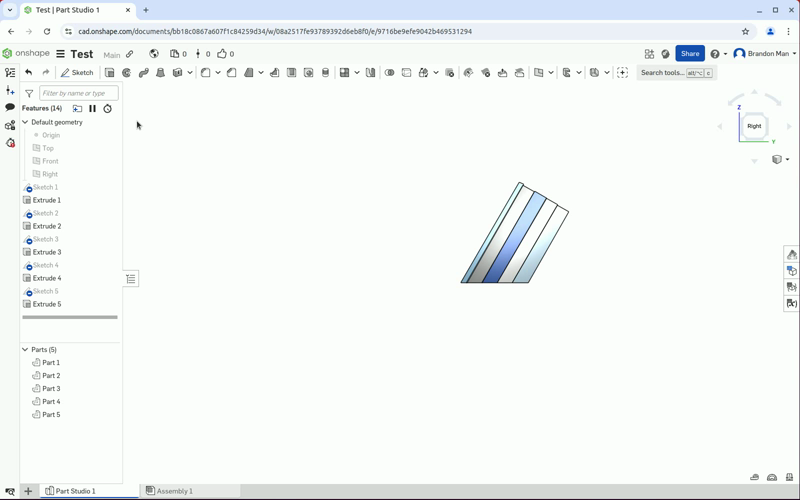
mouse_move(73, 189)
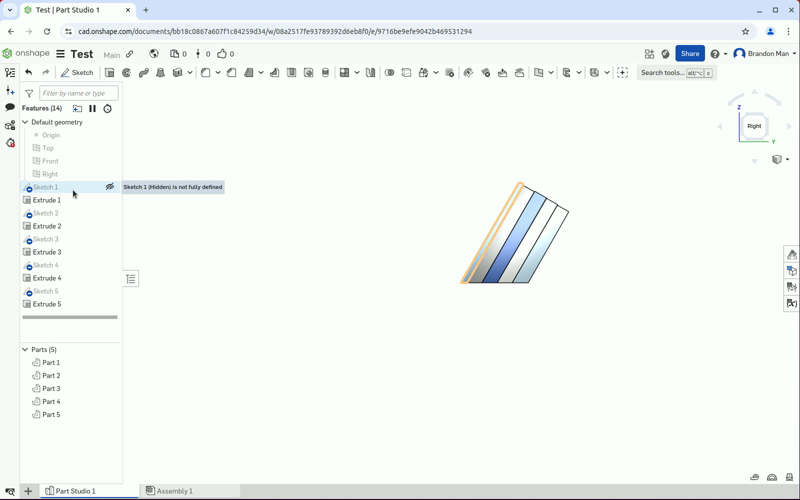
click(73, 189)
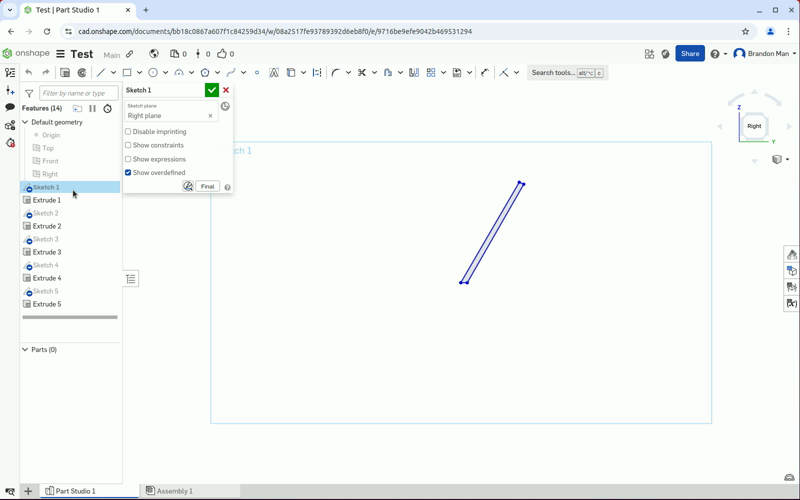
mouse_move(229, 92)
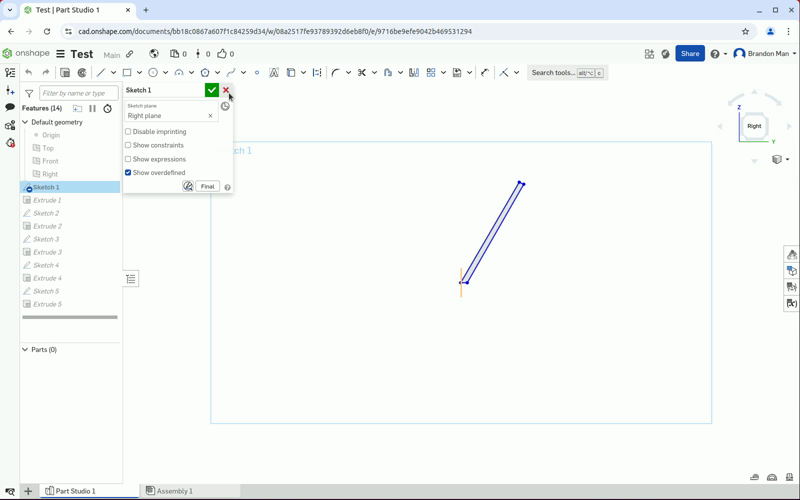
click(229, 92)
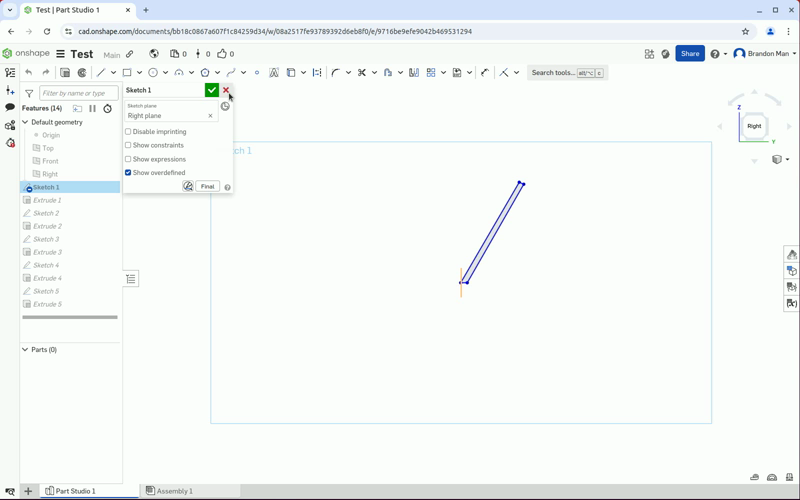
key(shift+s)
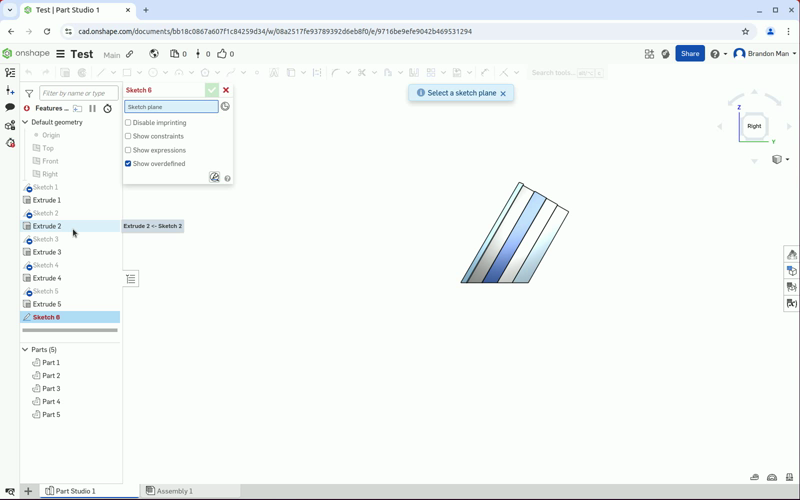
scroll(3)
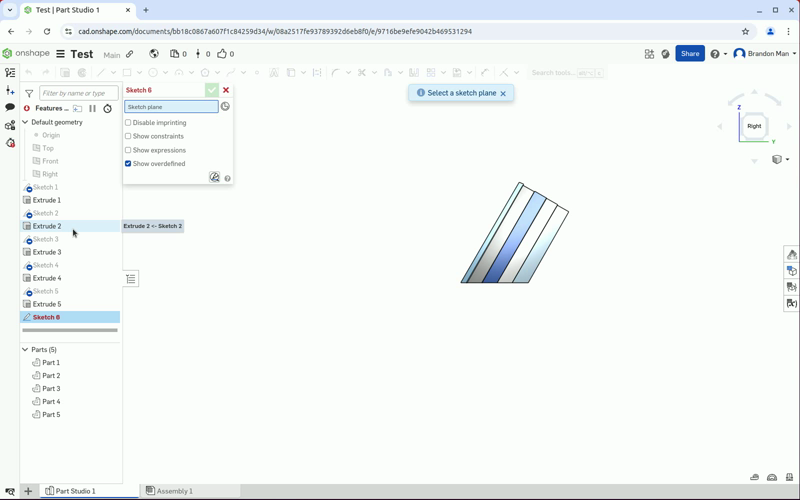
mouse_move(73, 176)
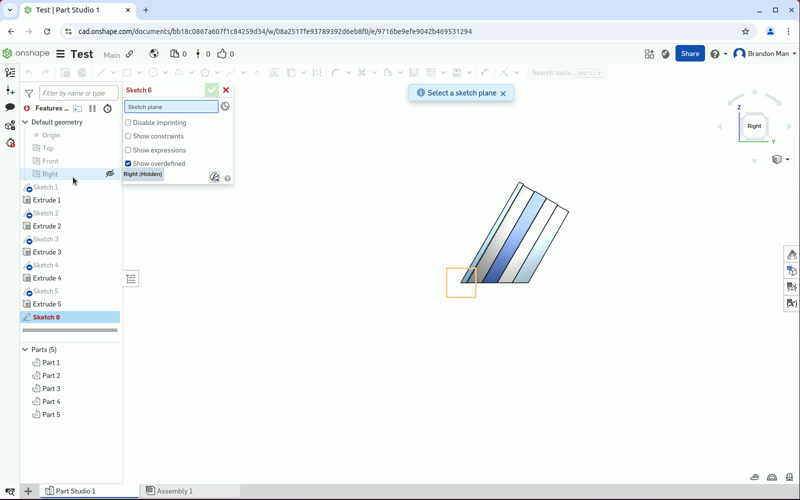
click(73, 176)
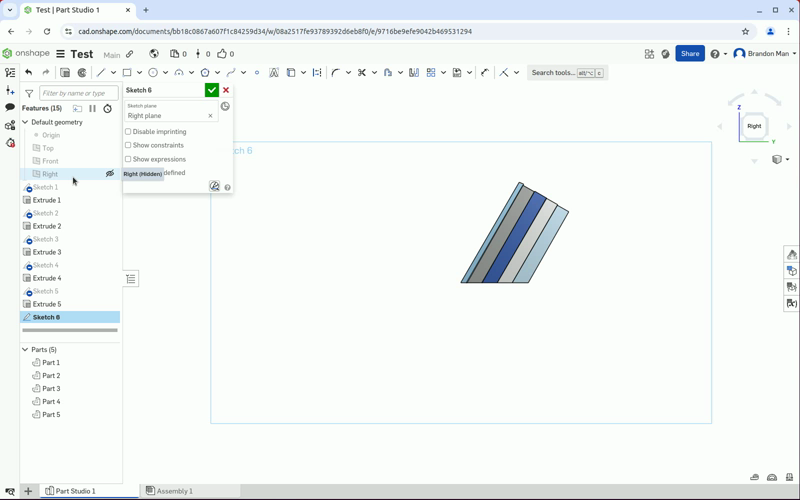
mouse_move(73, 352)
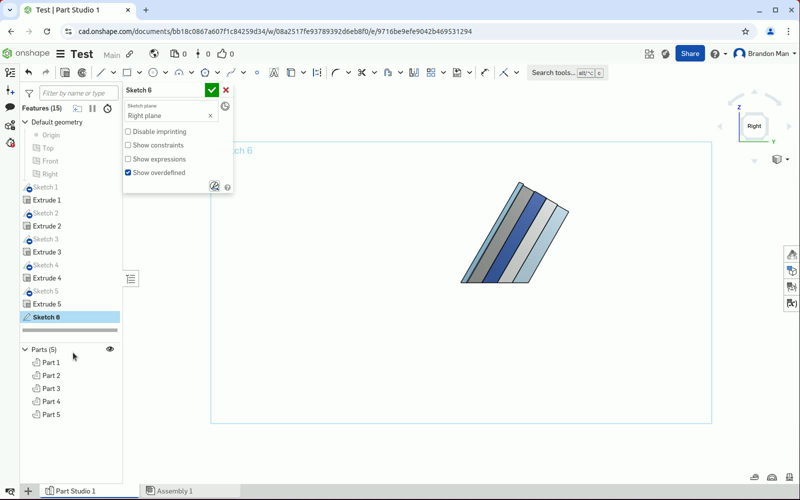
key(y)
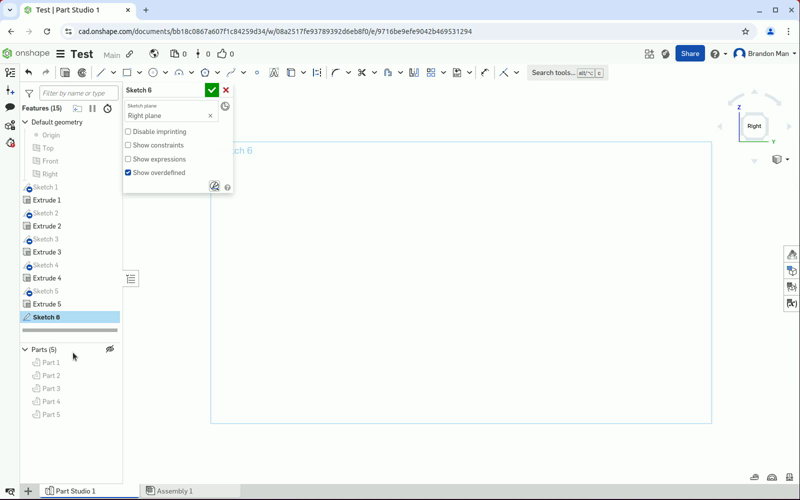
key(l)
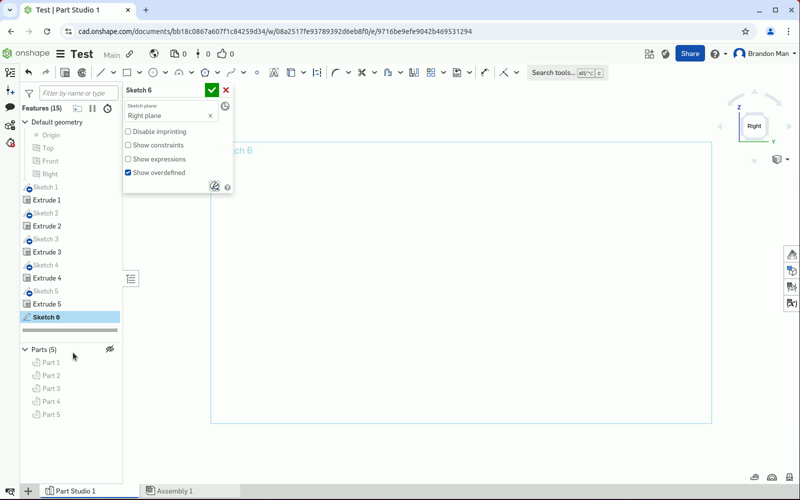
key_down(shift)
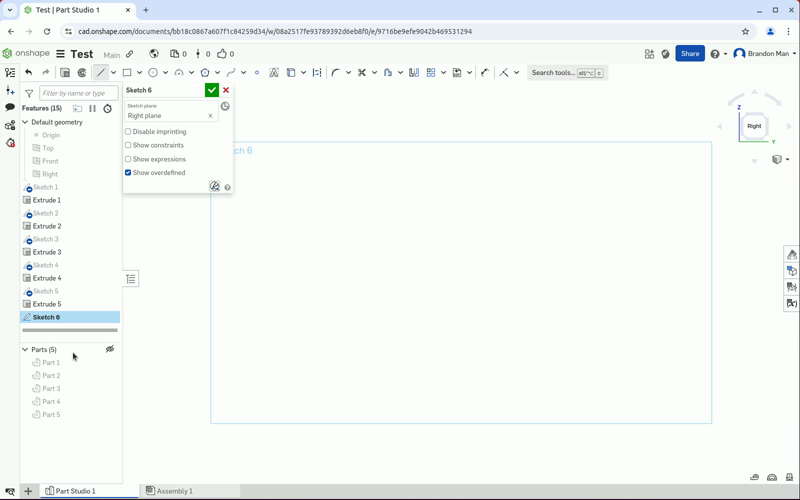
mouse_move(527, 282)
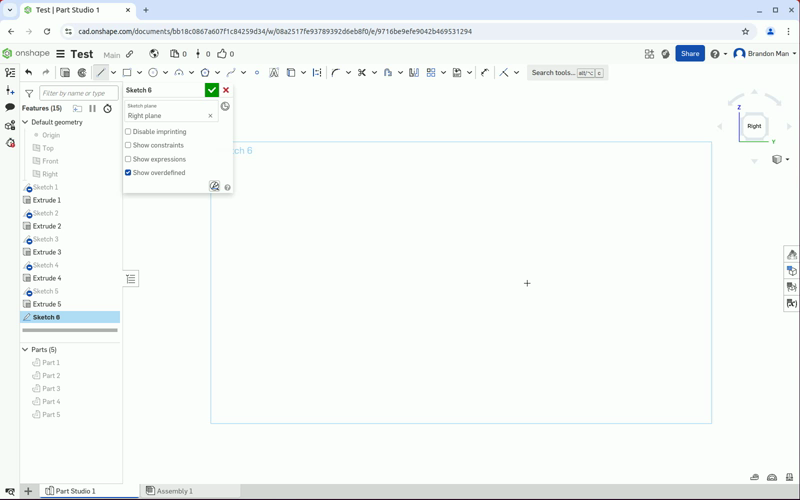
click(527, 282)
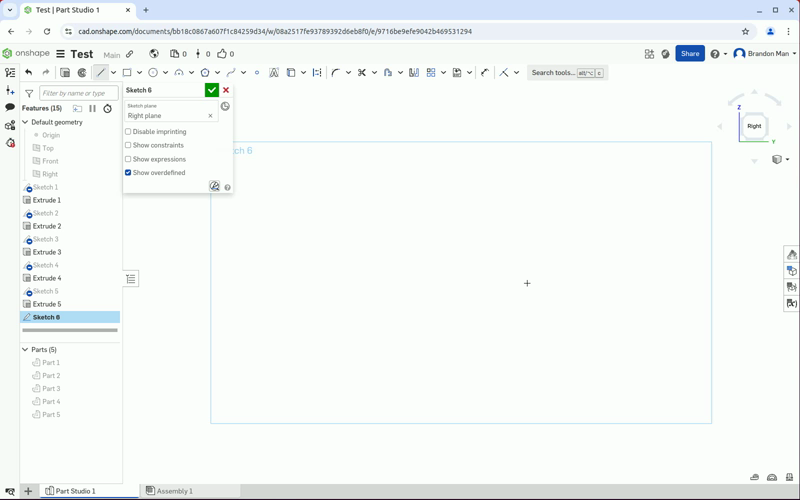
key_up(shift)
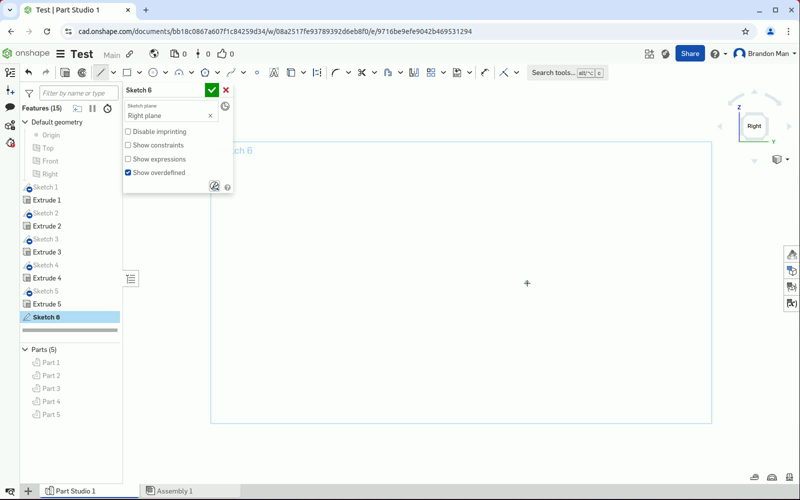
key_down(shift)
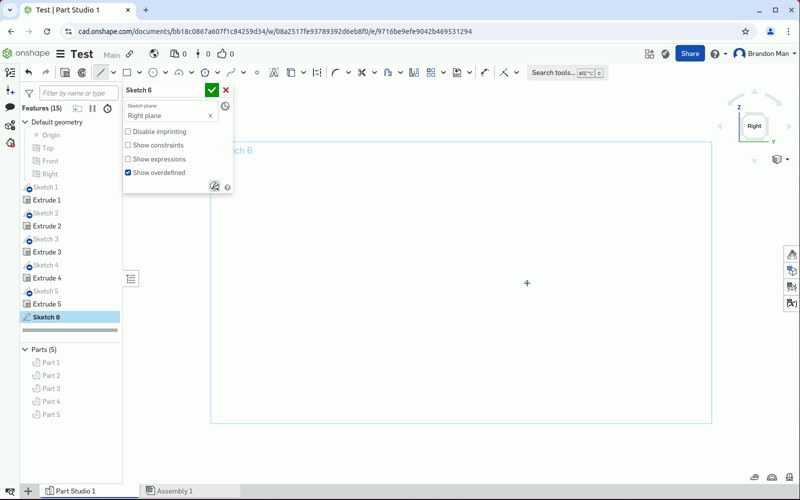
mouse_move(557, 282)
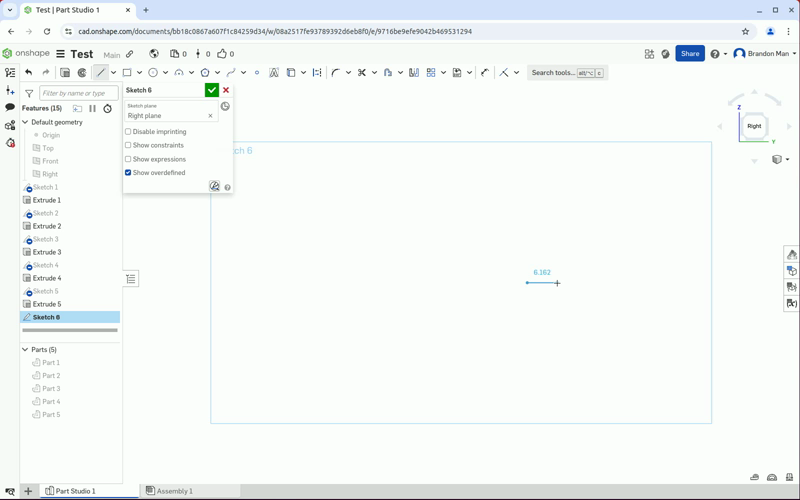
mouse_move(533, 282)
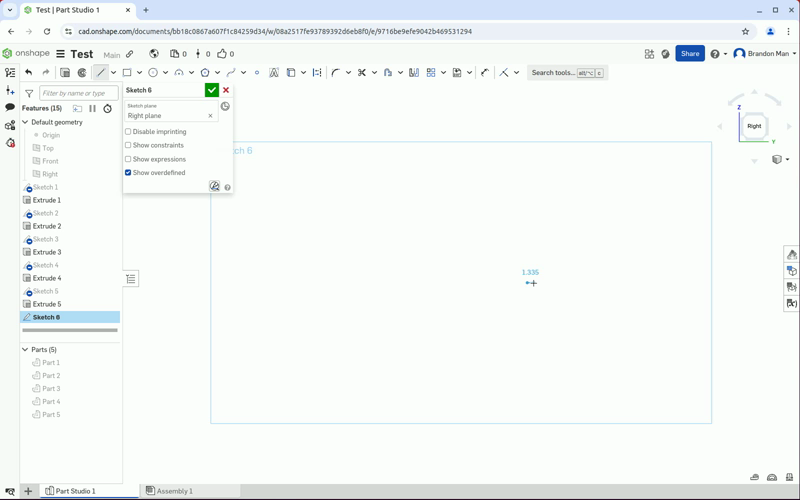
scroll(6)
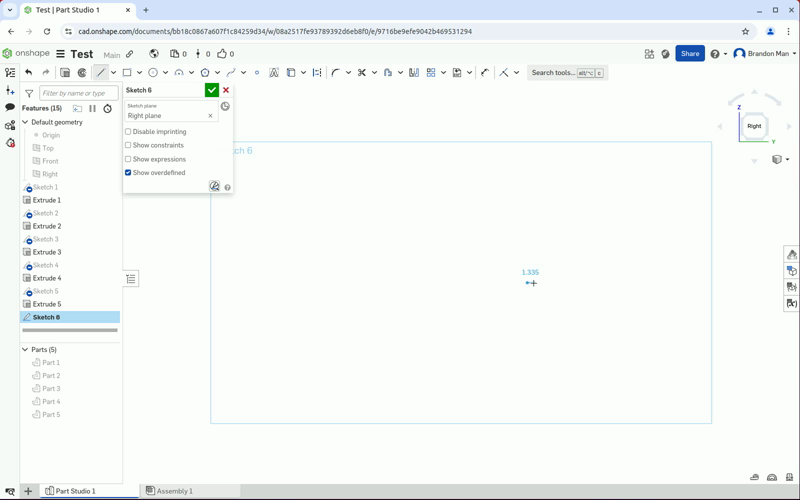
scroll(6)
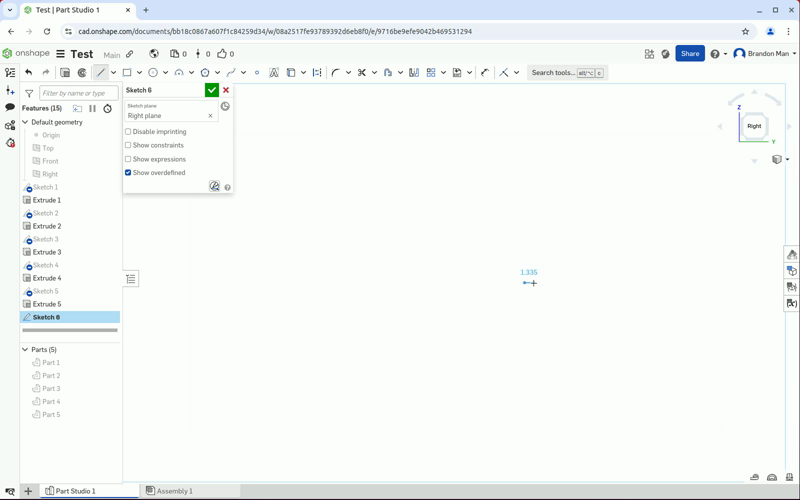
scroll(6)
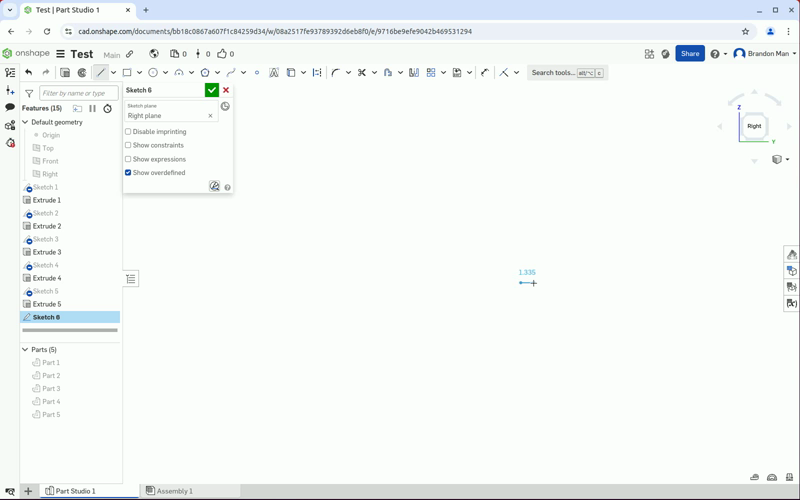
scroll(6)
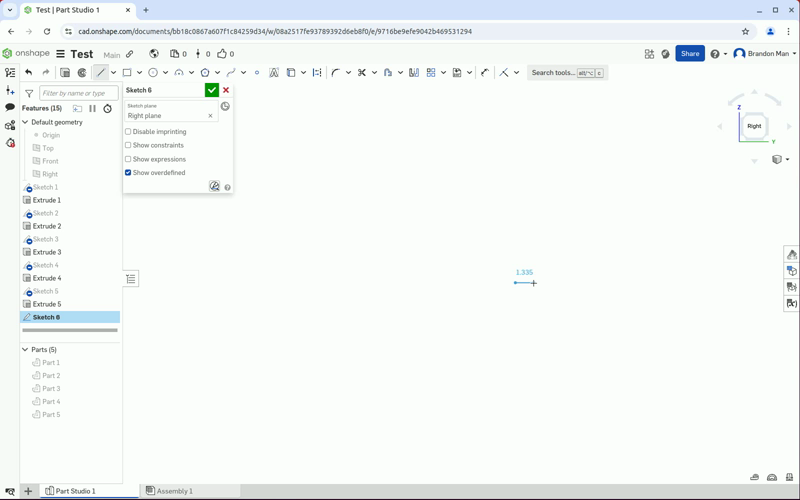
scroll(6)
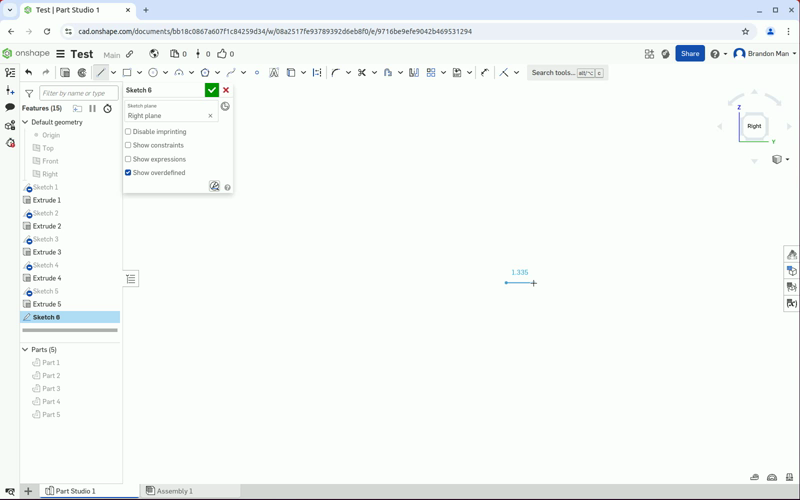
scroll(6)
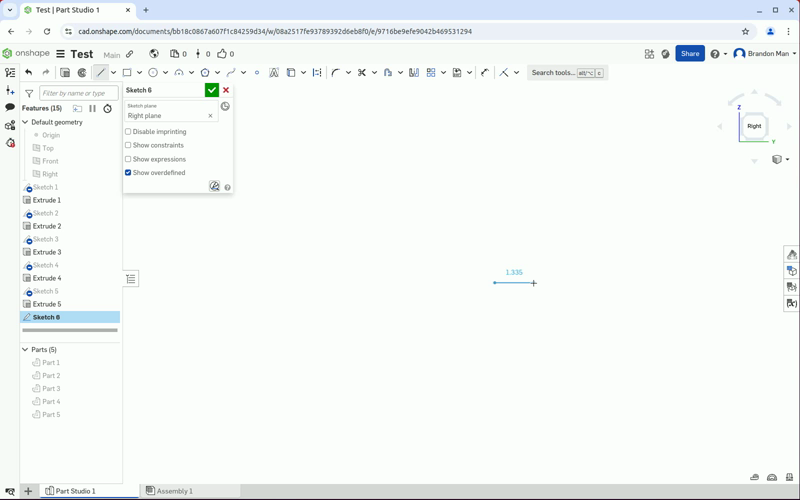
scroll(6)
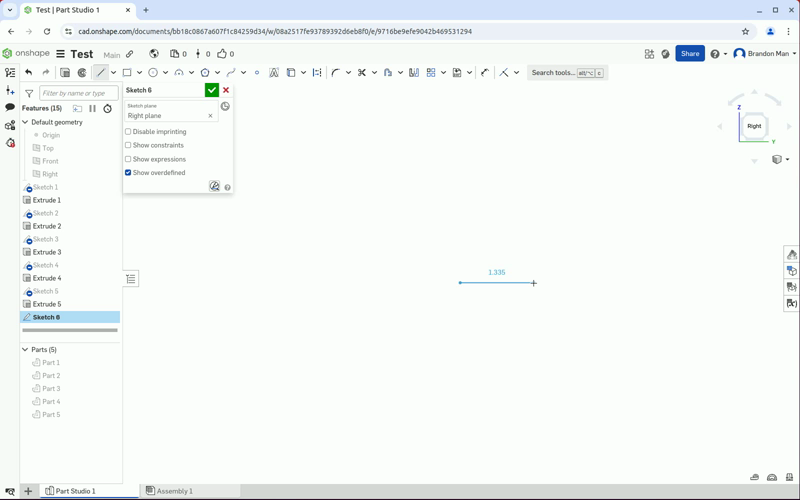
click(533, 282)
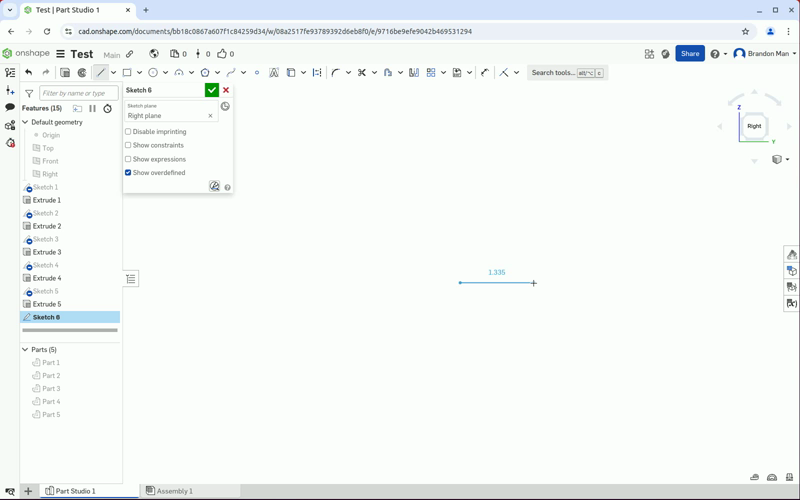
scroll(-6)
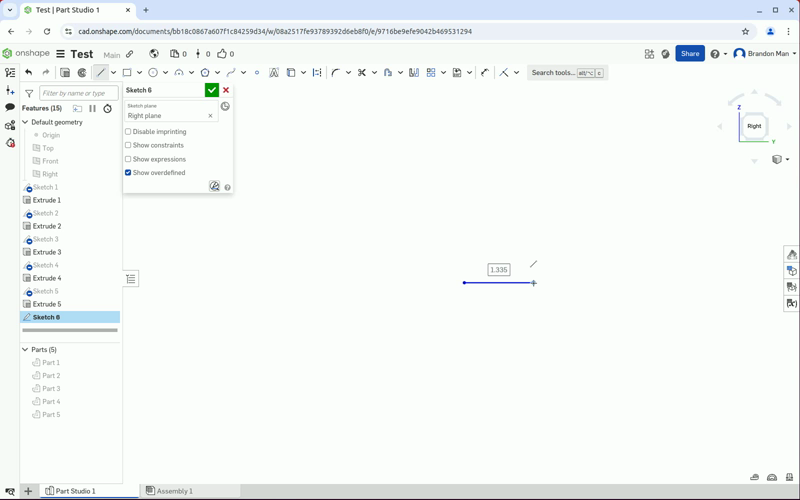
scroll(-6)
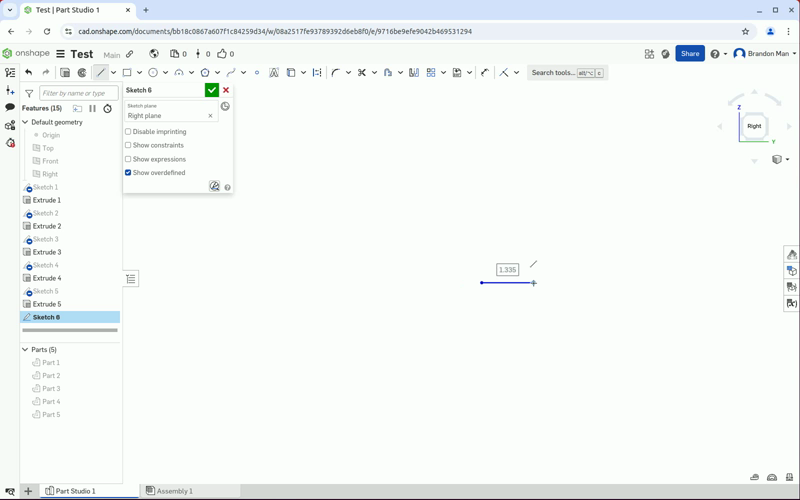
scroll(-6)
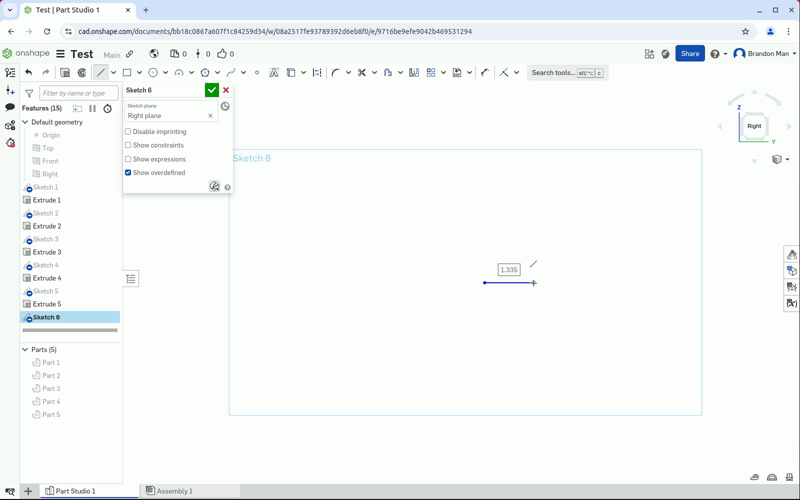
scroll(-6)
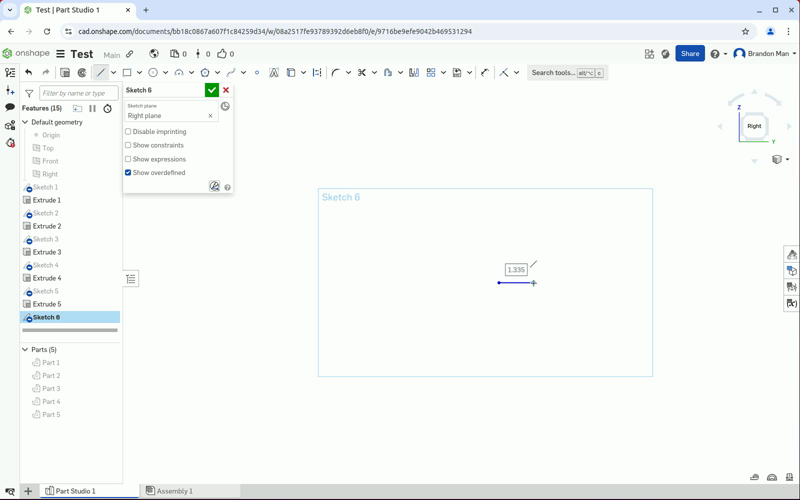
scroll(-6)
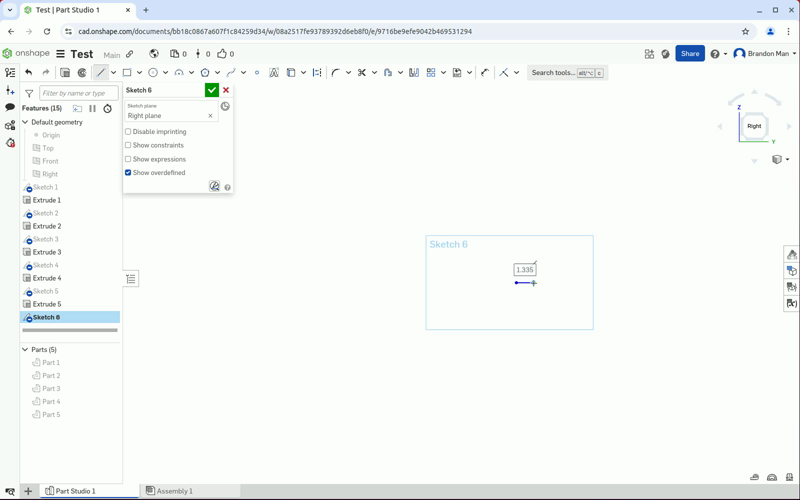
scroll(-6)
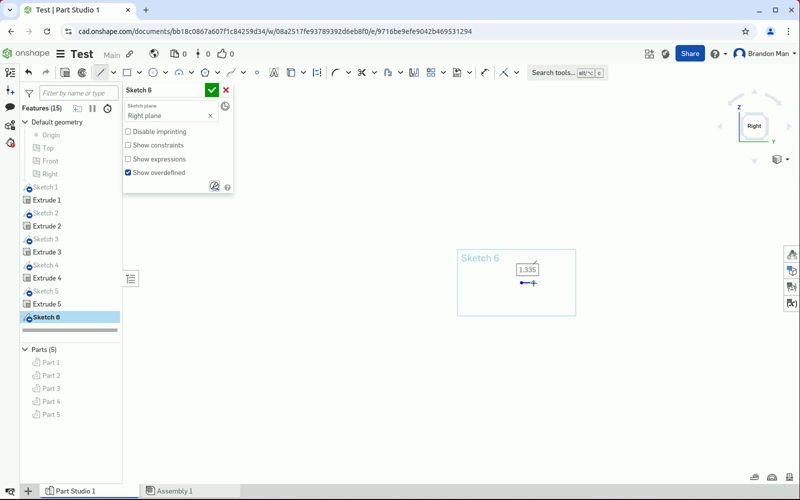
scroll(-6)
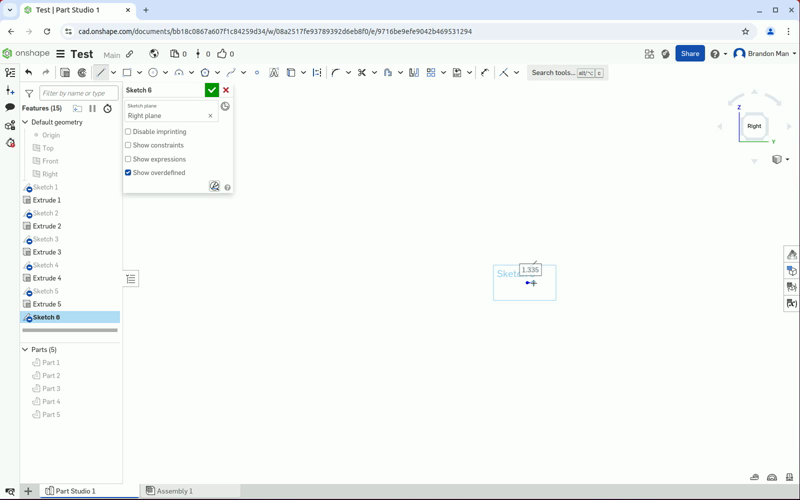
key_up(shift)
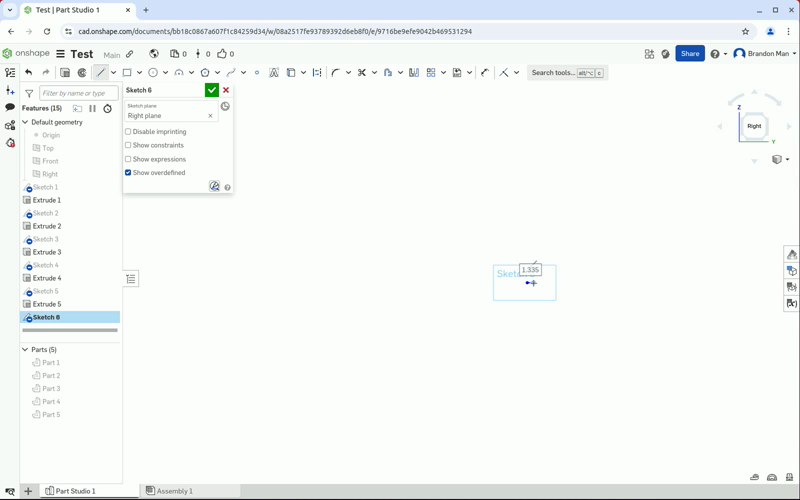
key_down(shift)
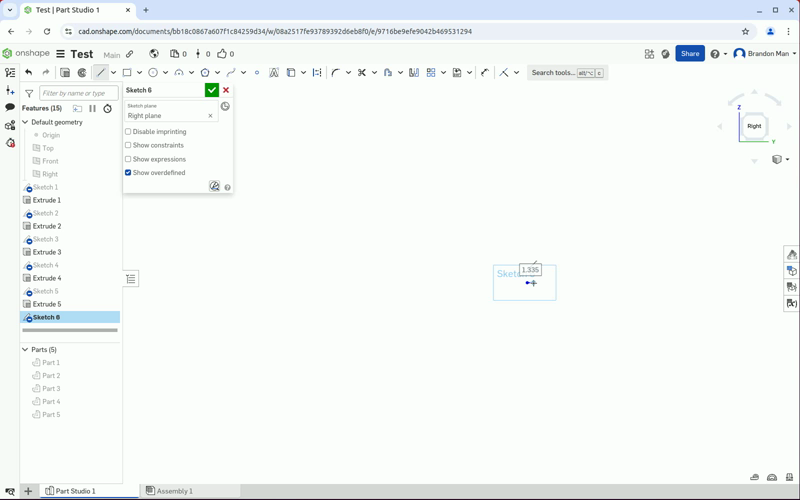
mouse_move(563, 282)
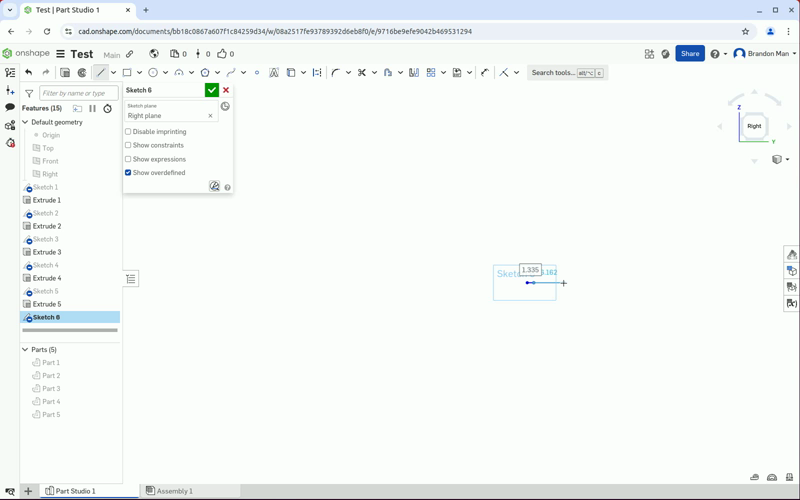
mouse_move(541, 269)
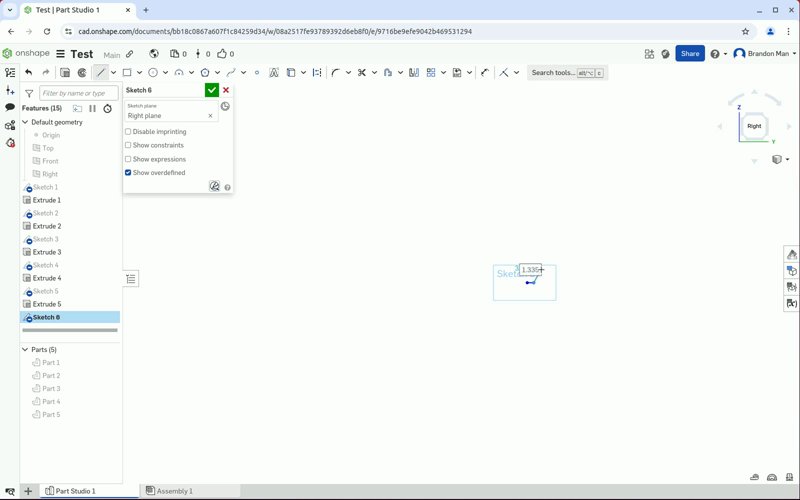
click(541, 269)
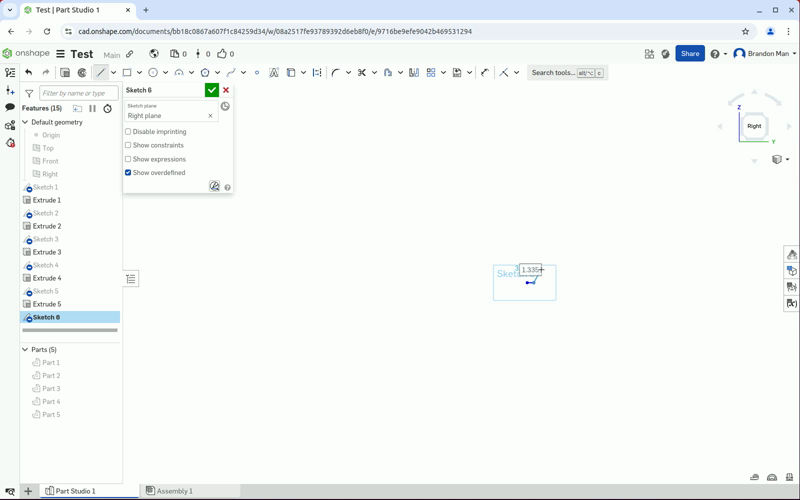
key_up(shift)
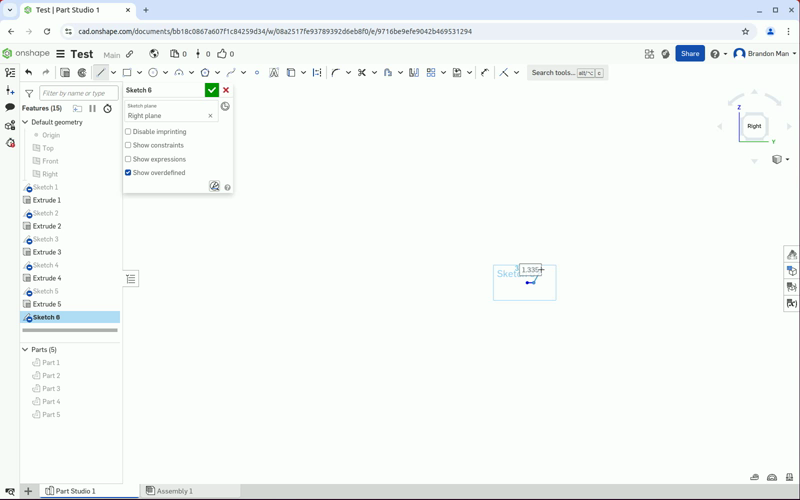
key_down(shift)
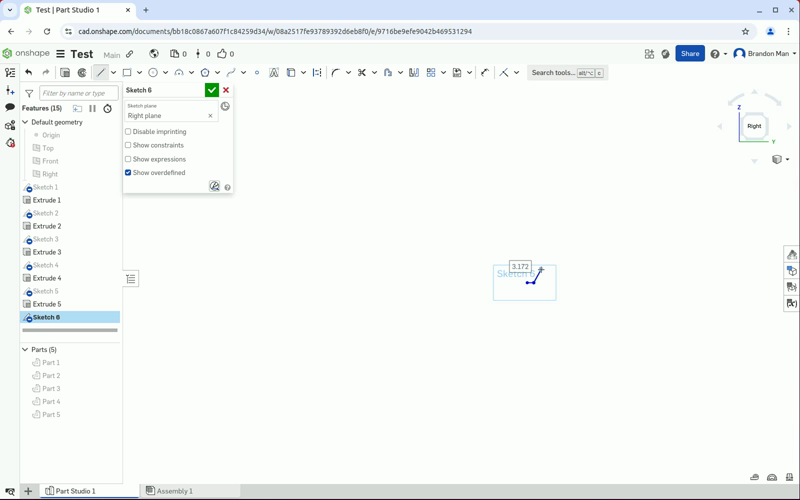
mouse_move(571, 269)
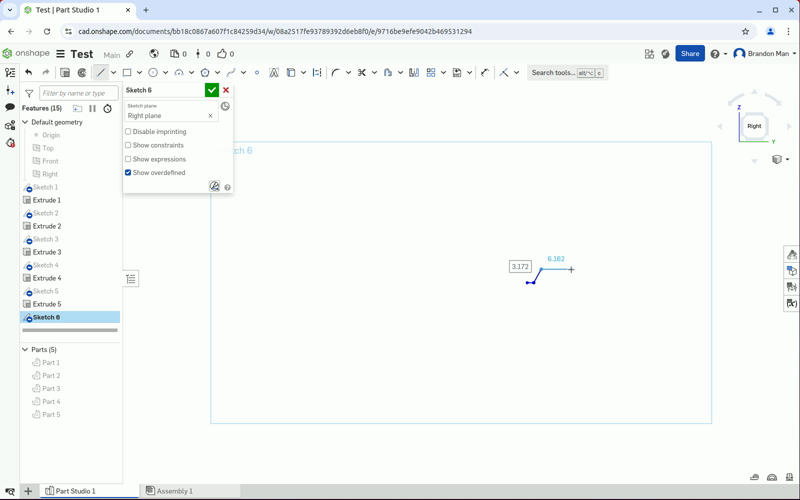
mouse_move(548, 256)
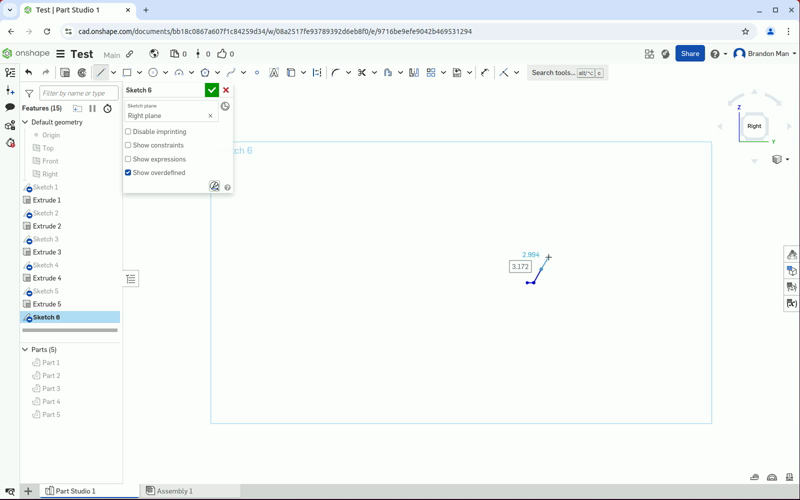
click(548, 256)
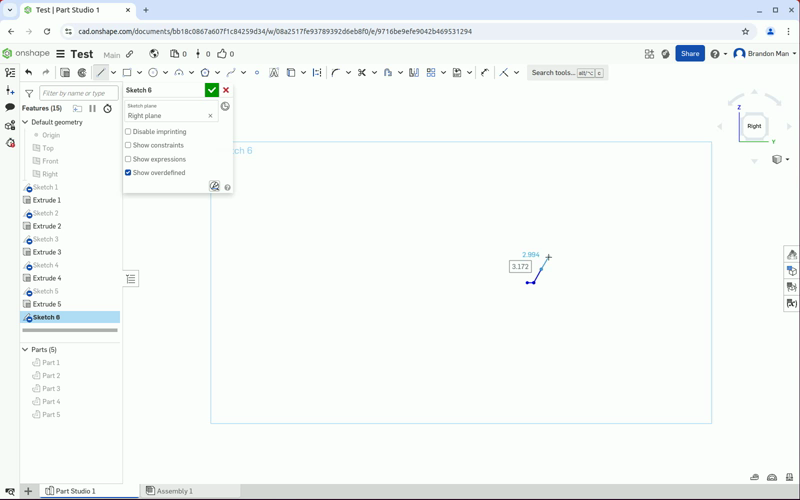
key_up(shift)
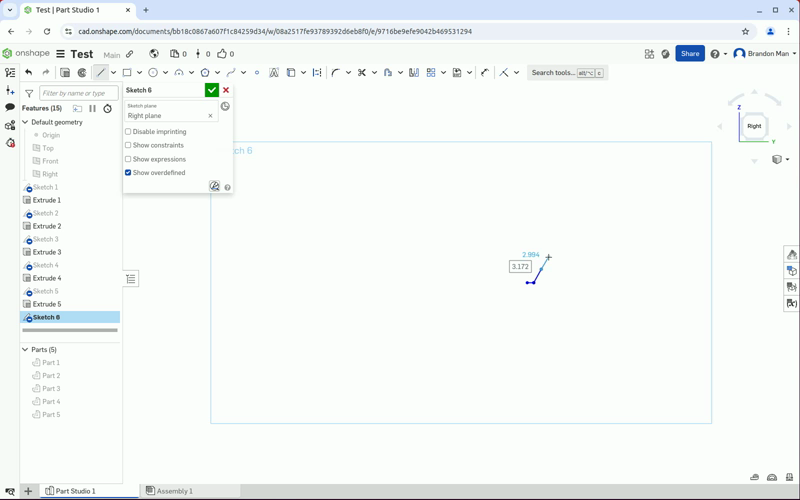
key_down(shift)
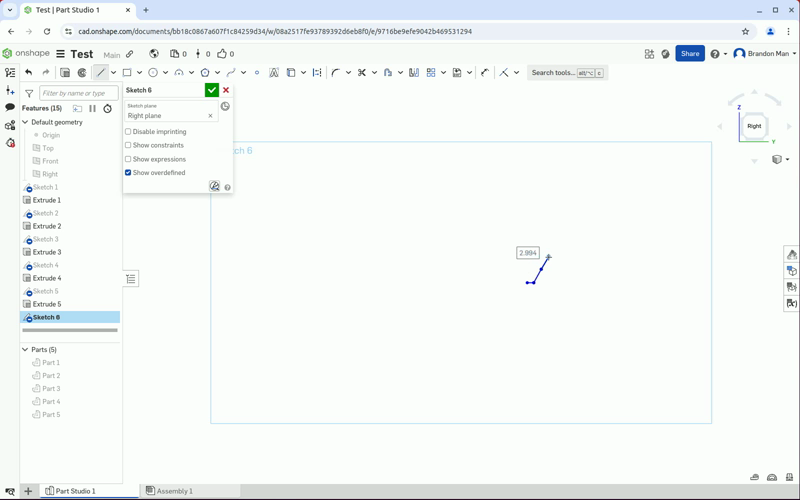
mouse_move(578, 256)
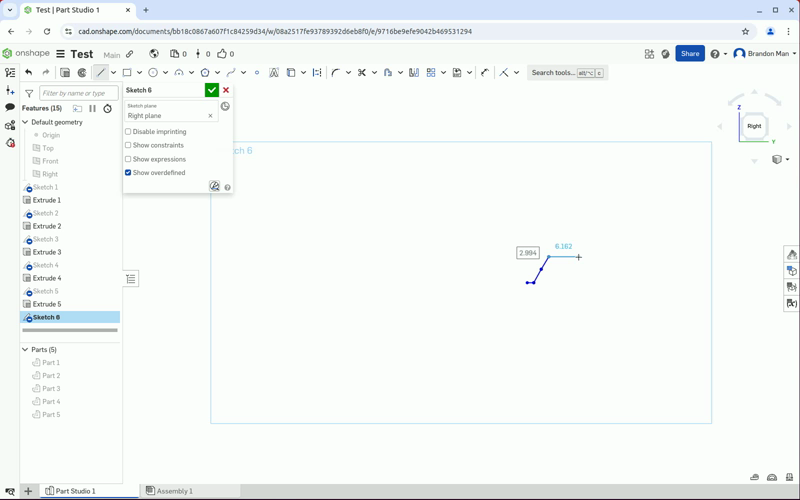
mouse_move(573, 213)
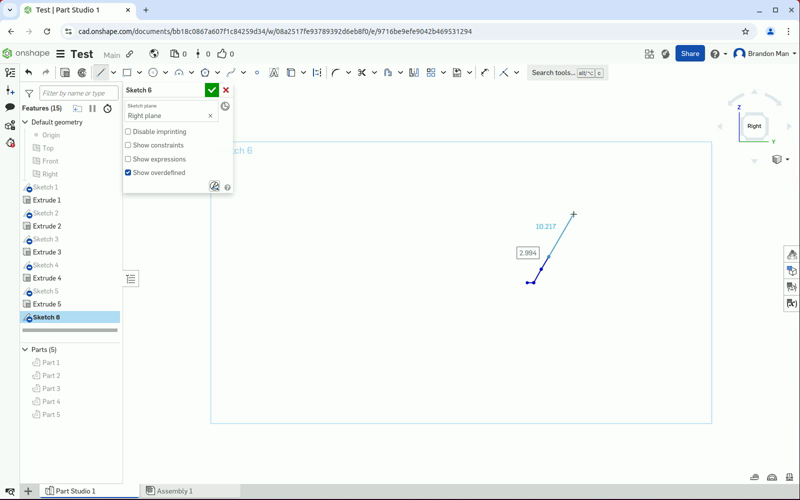
click(573, 213)
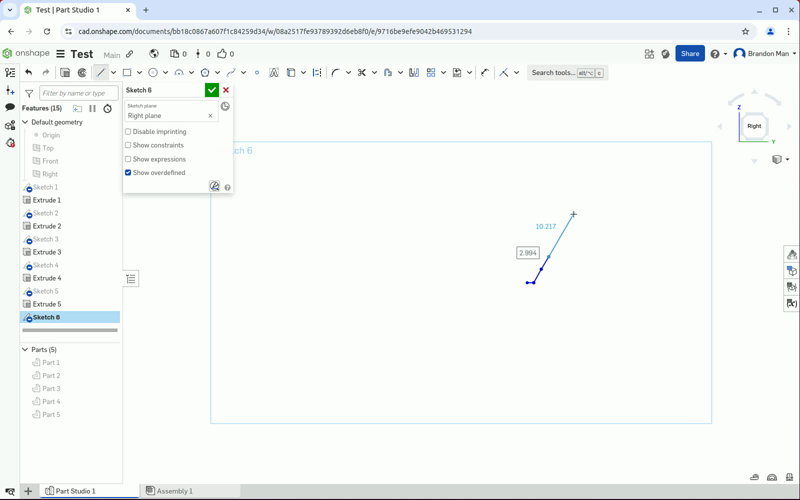
key_up(shift)
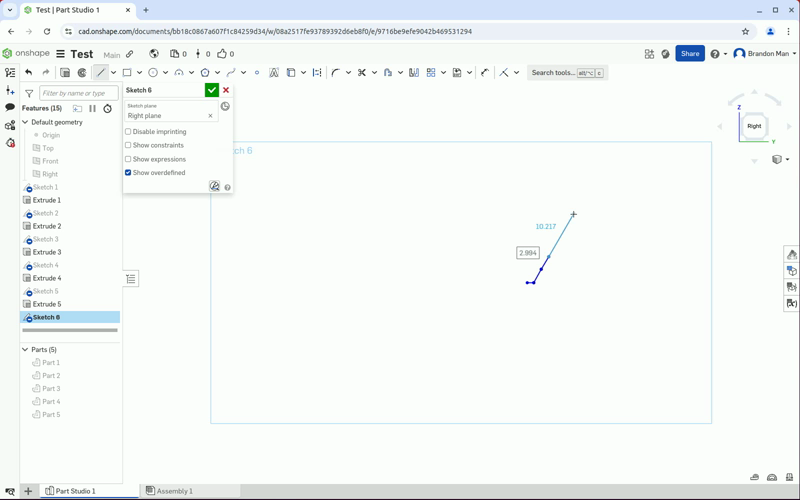
key_down(shift)
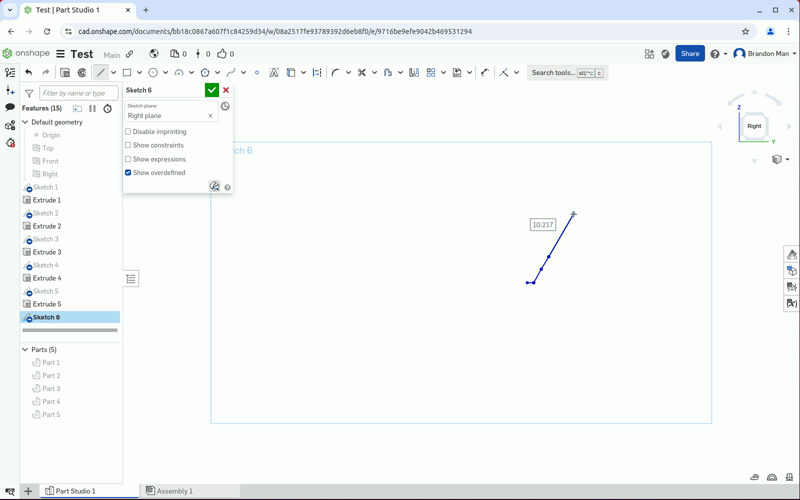
mouse_move(589, 213)
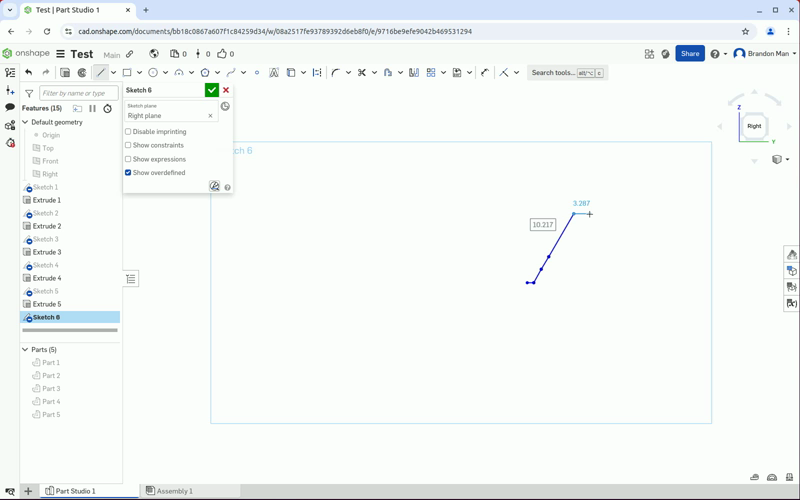
mouse_move(569, 210)
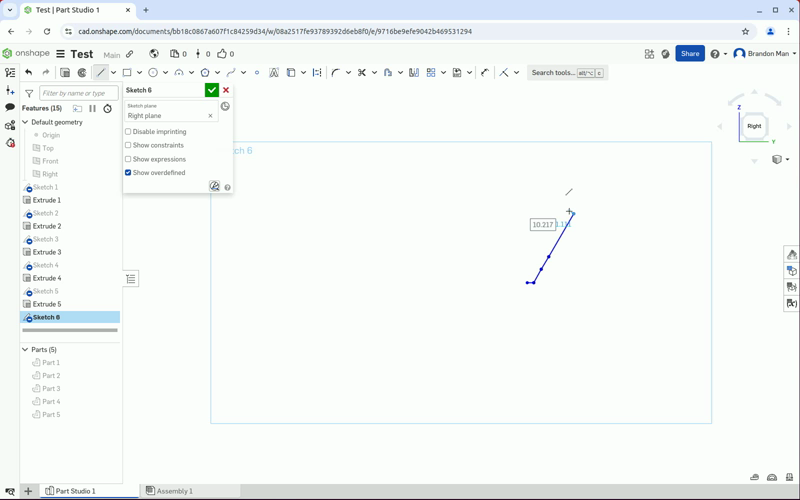
scroll(6)
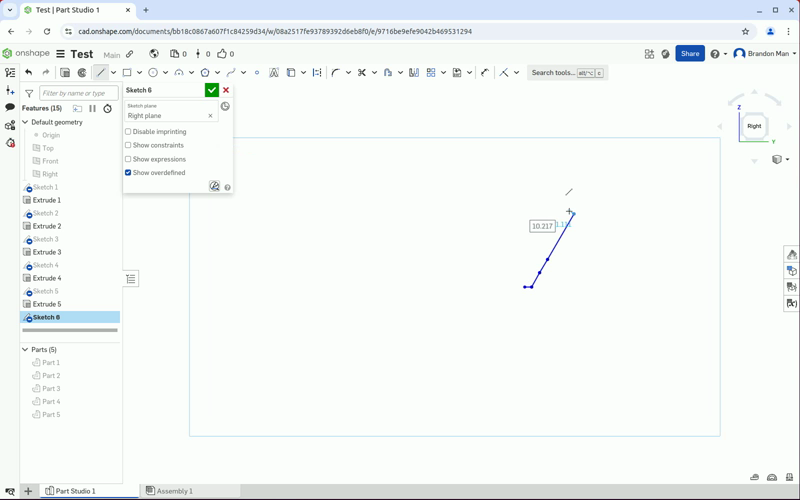
scroll(6)
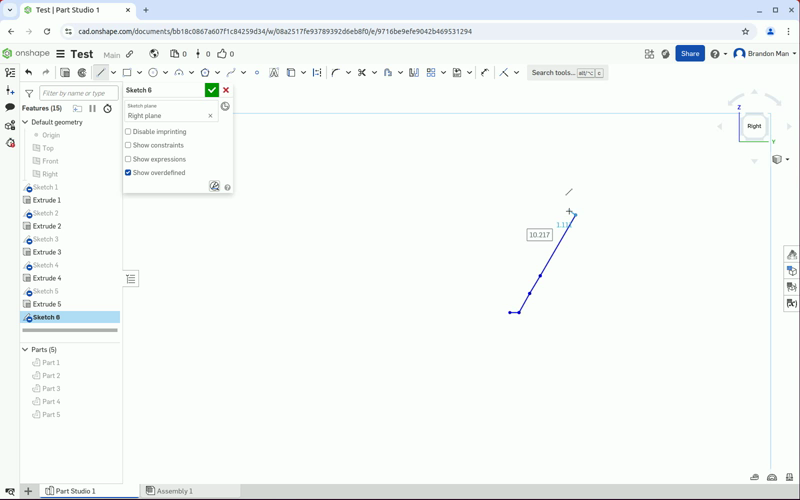
scroll(6)
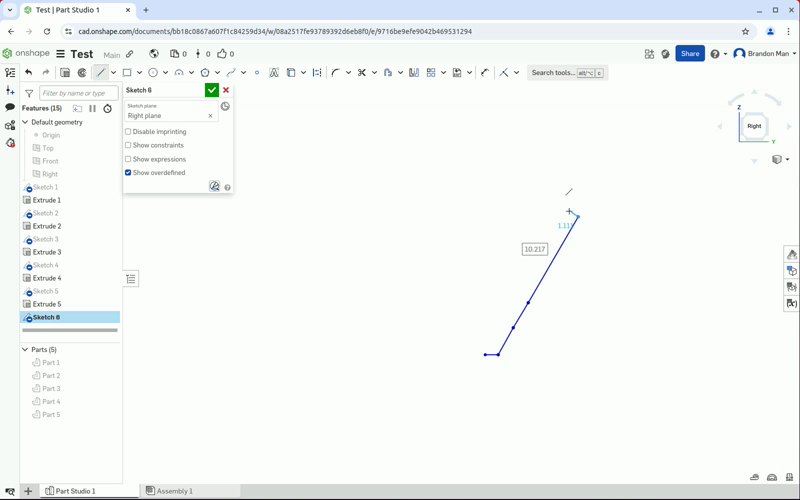
scroll(6)
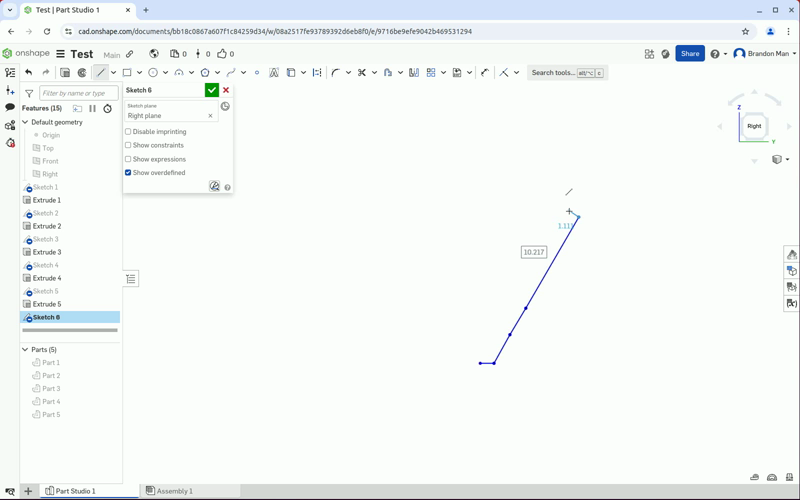
scroll(6)
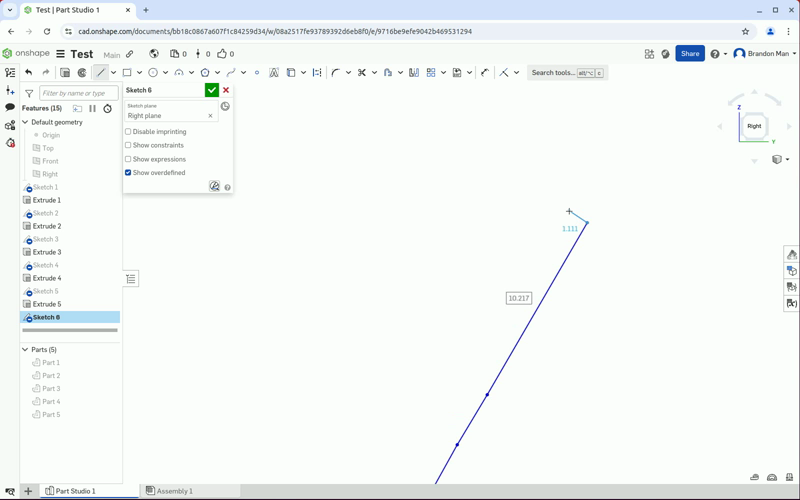
scroll(6)
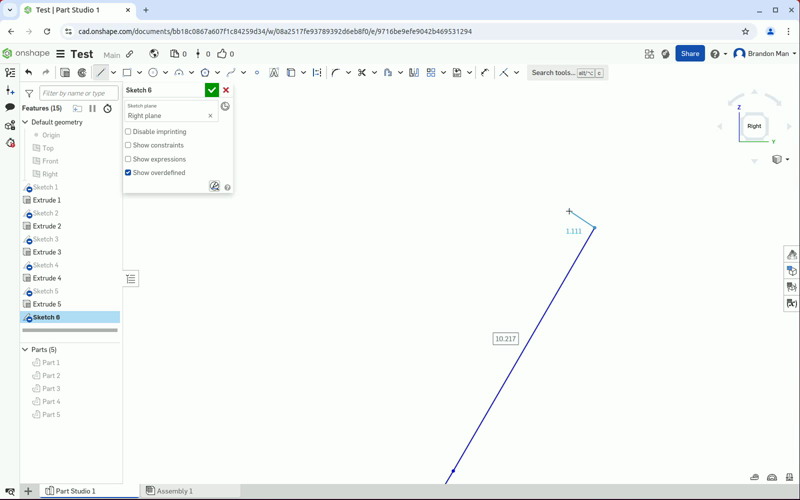
scroll(6)
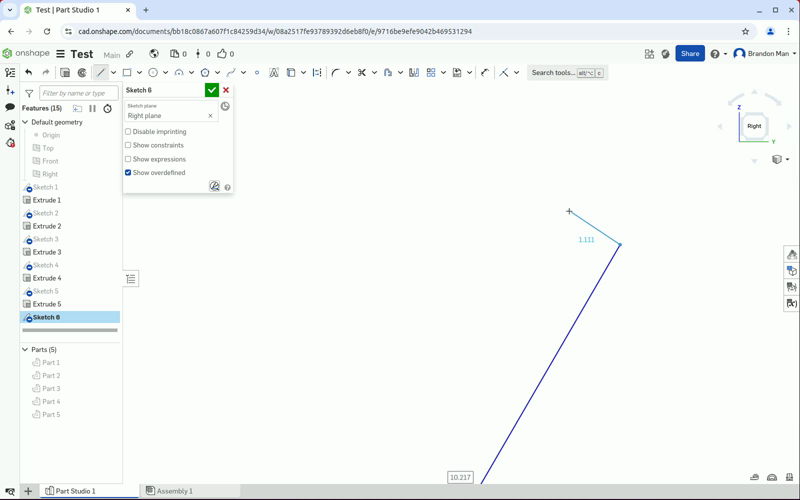
click(569, 210)
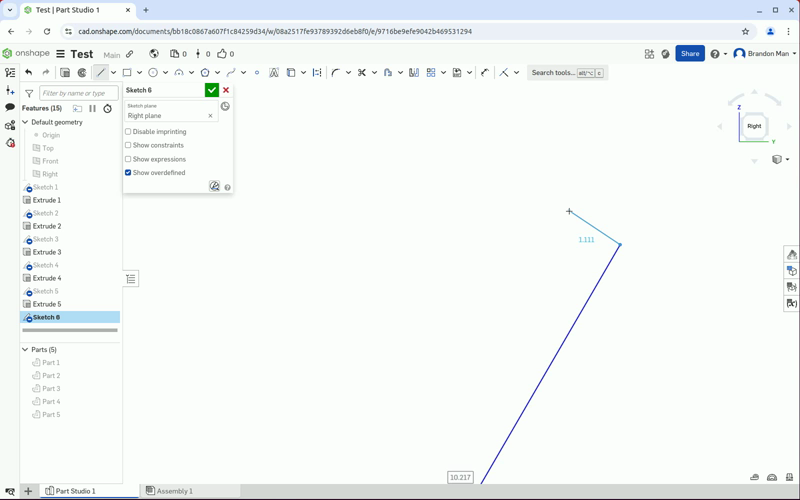
scroll(-6)
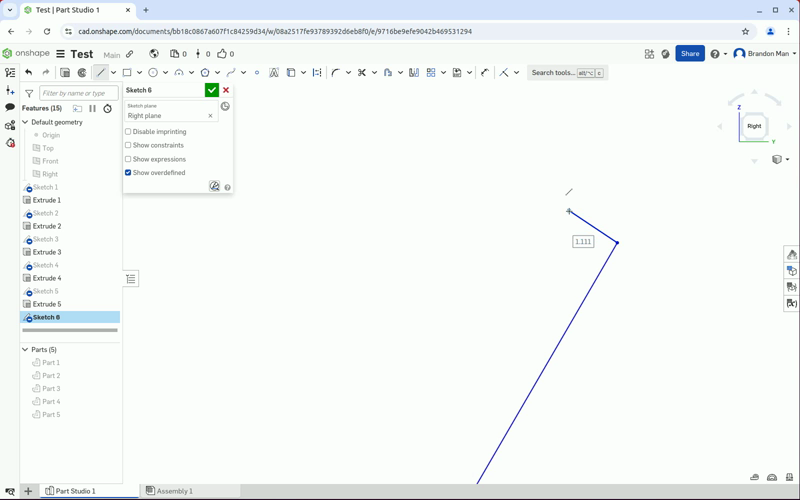
scroll(-6)
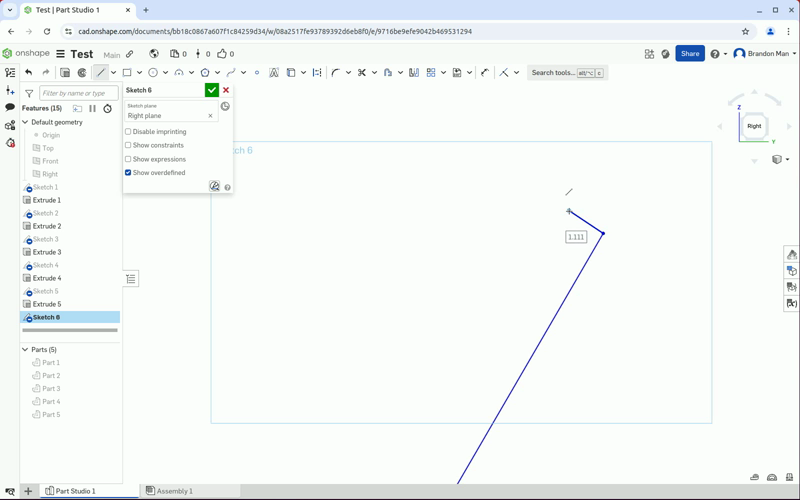
scroll(-6)
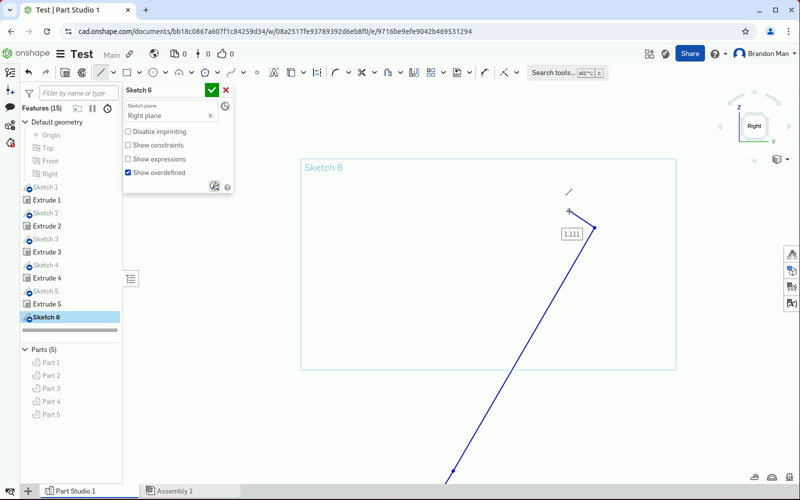
scroll(-6)
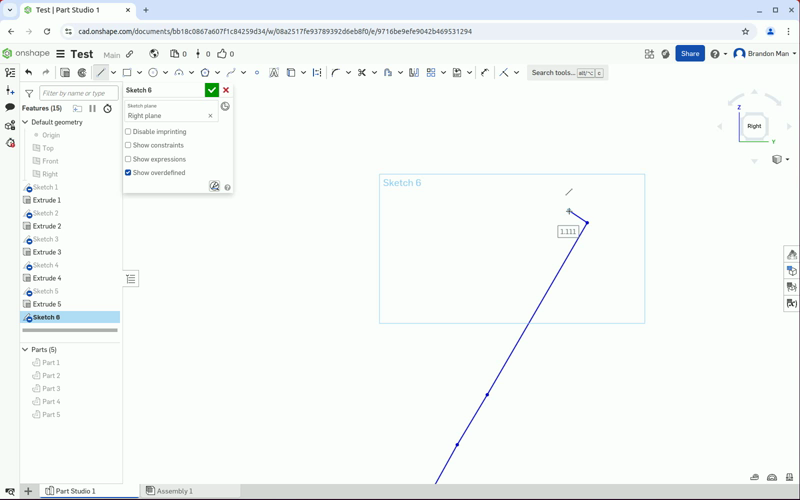
scroll(-6)
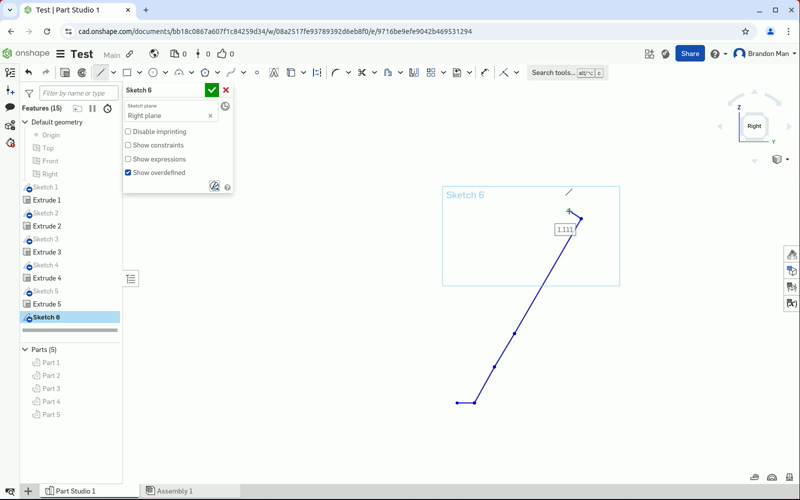
scroll(-6)
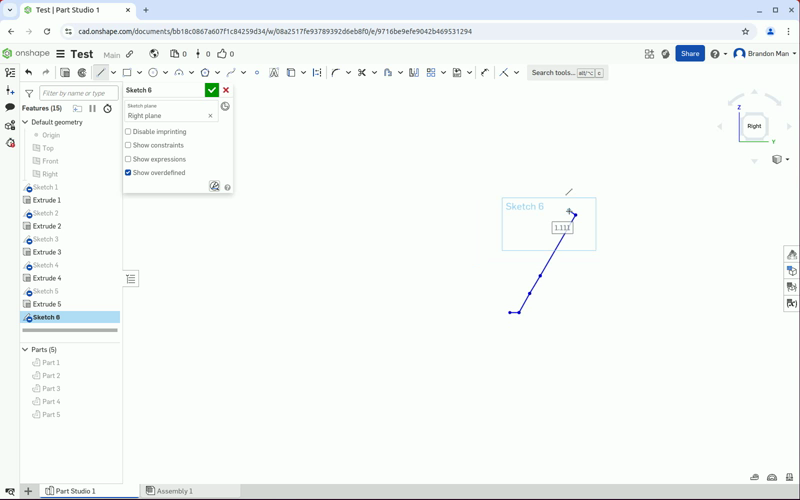
scroll(-6)
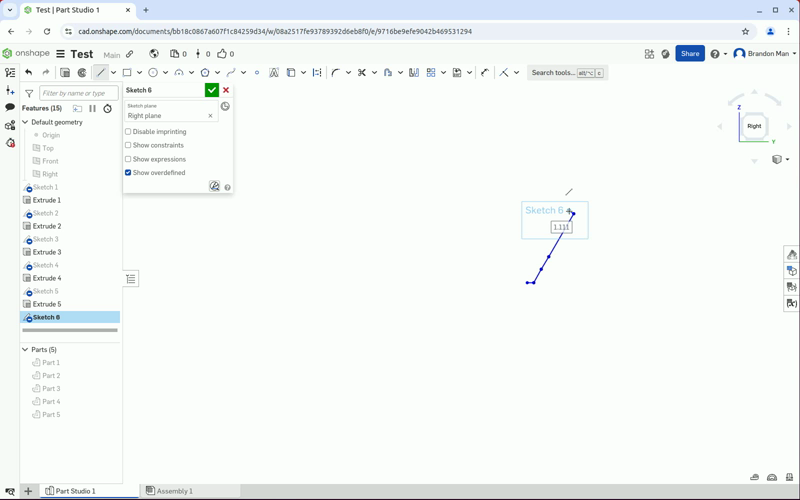
key_up(shift)
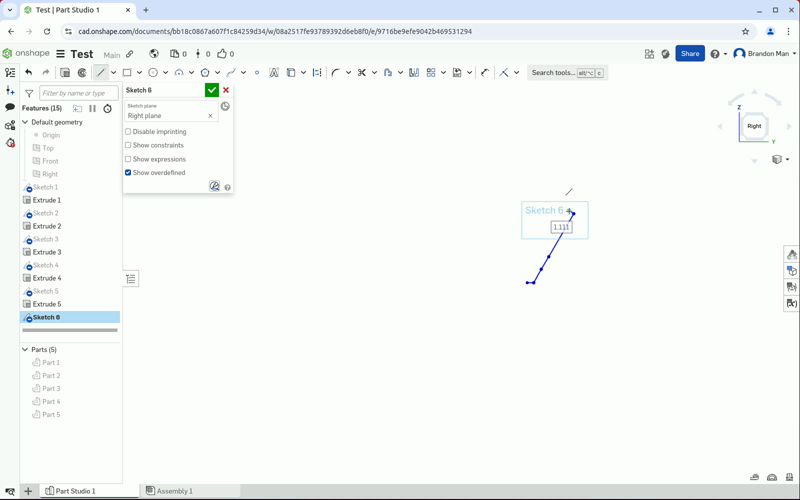
key_down(shift)
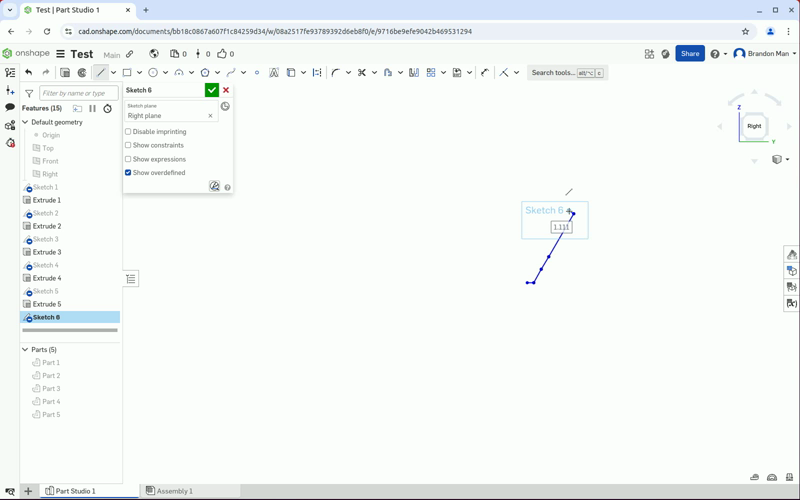
mouse_move(527, 282)
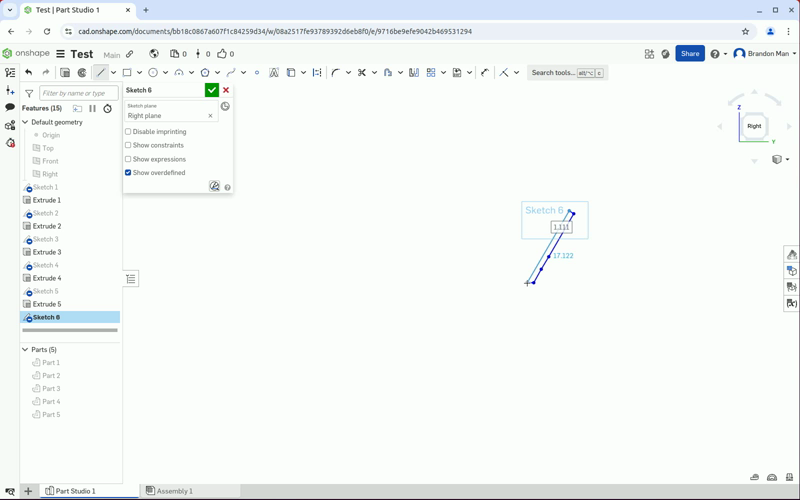
key_up(shift)
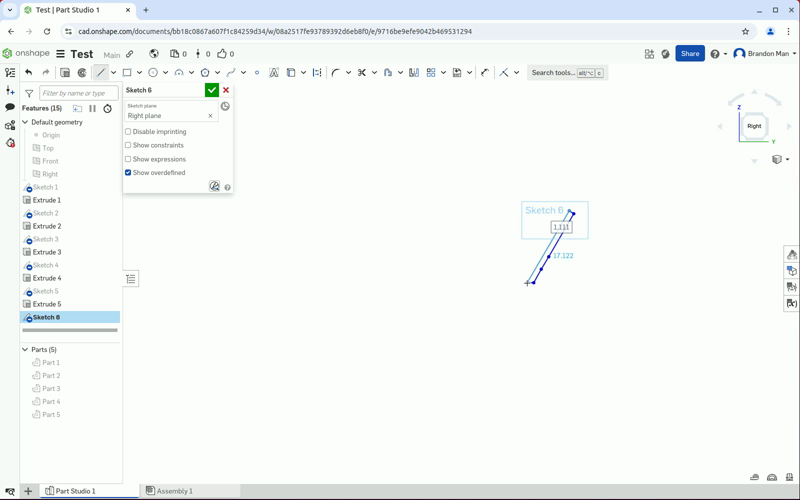
click(527, 282)
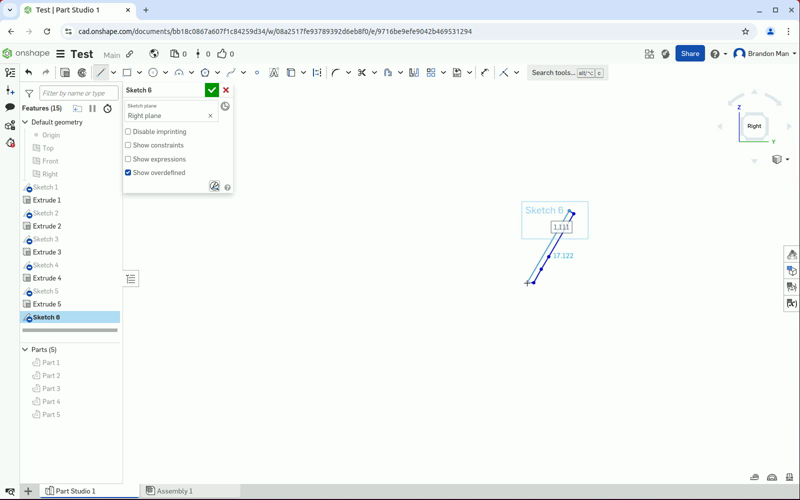
key(esc)
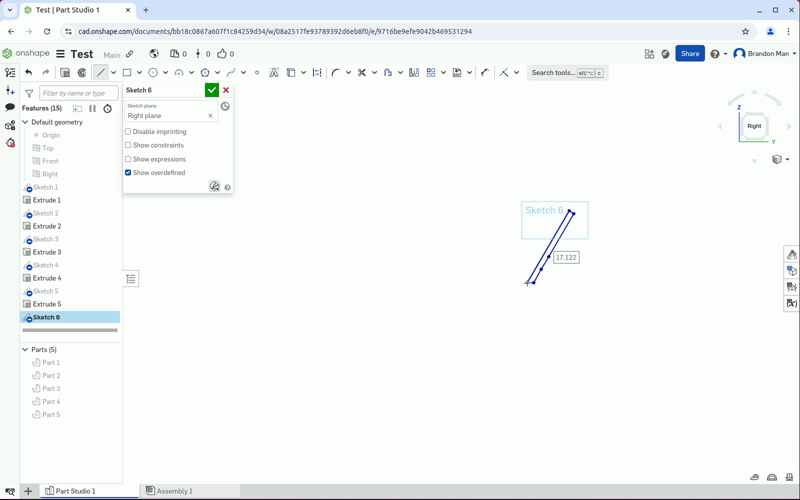
mouse_move(572, 214)
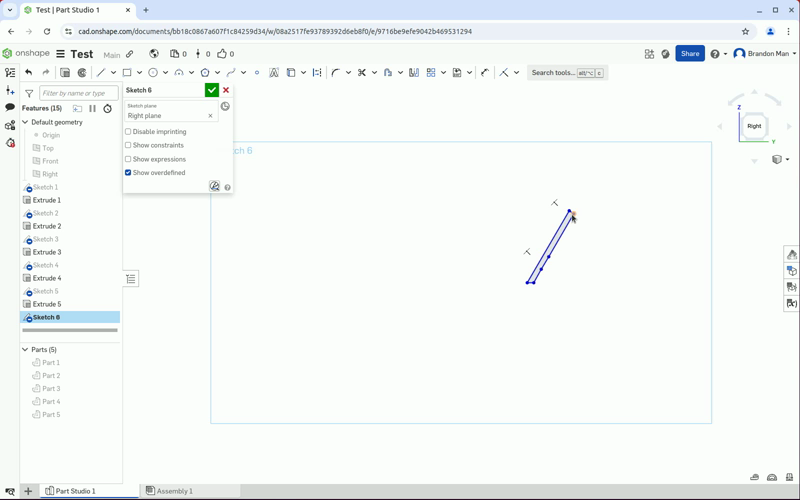
scroll(6)
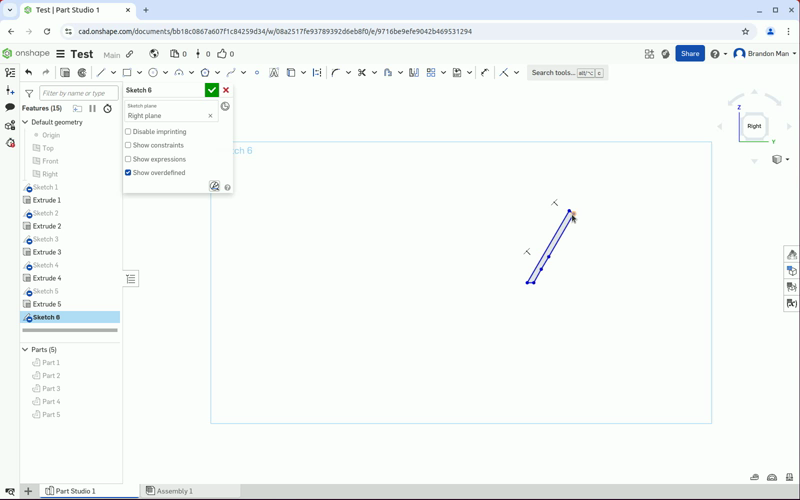
scroll(6)
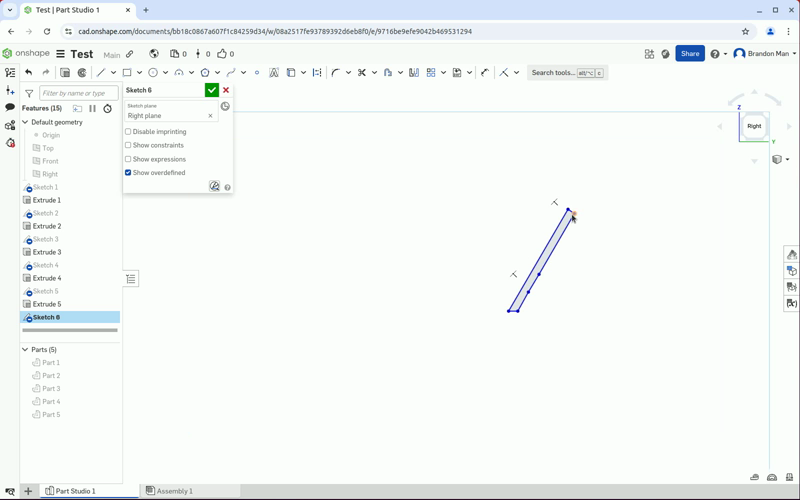
scroll(6)
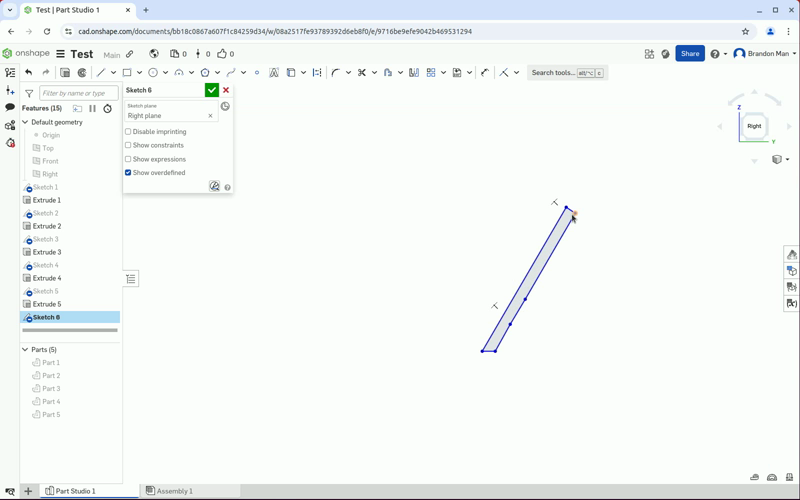
scroll(6)
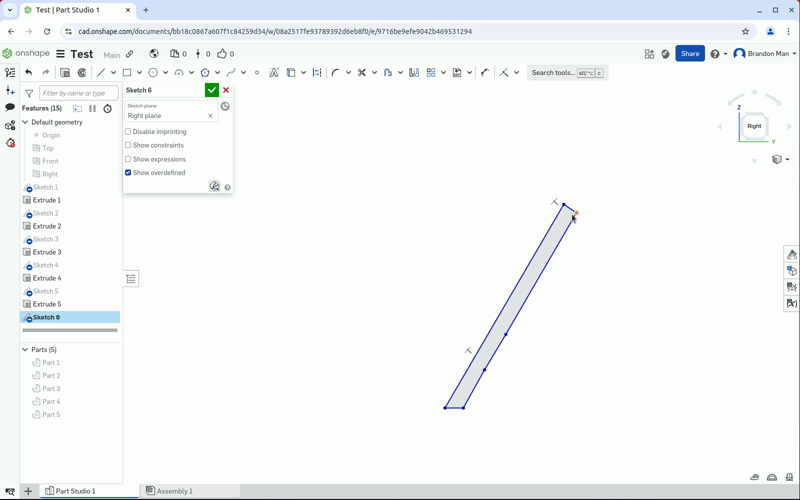
scroll(6)
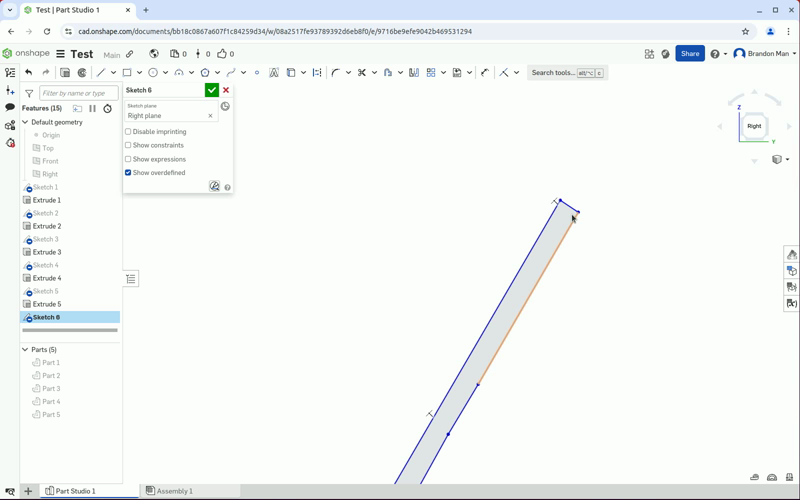
scroll(6)
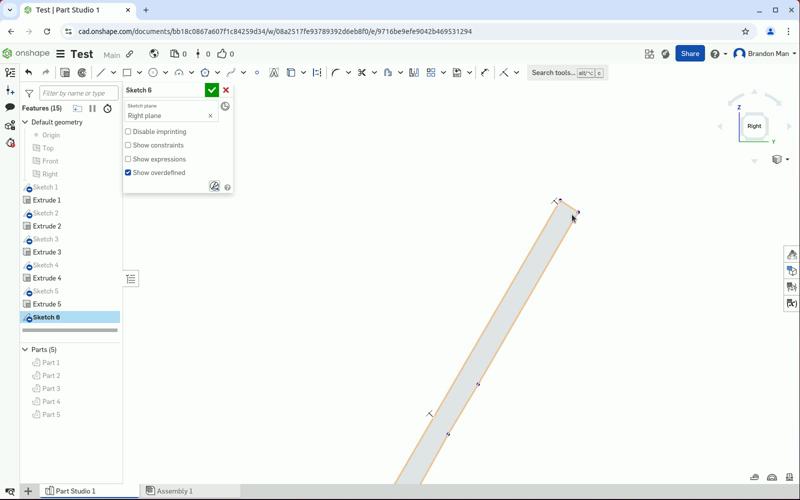
scroll(6)
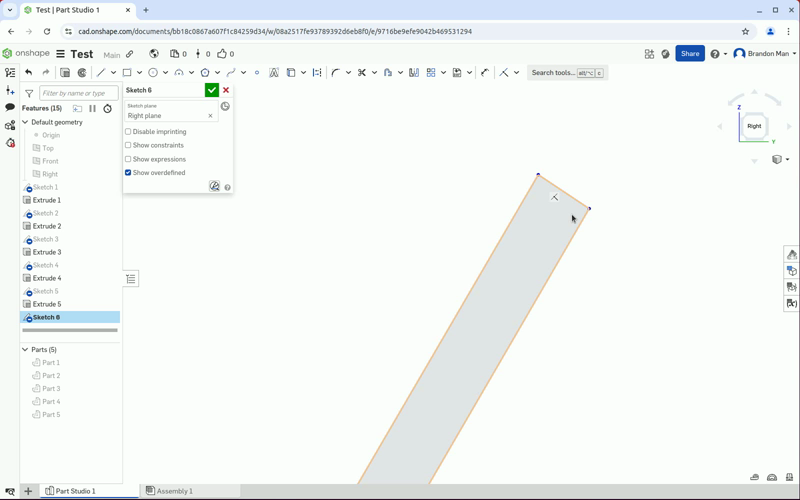
click(572, 214)
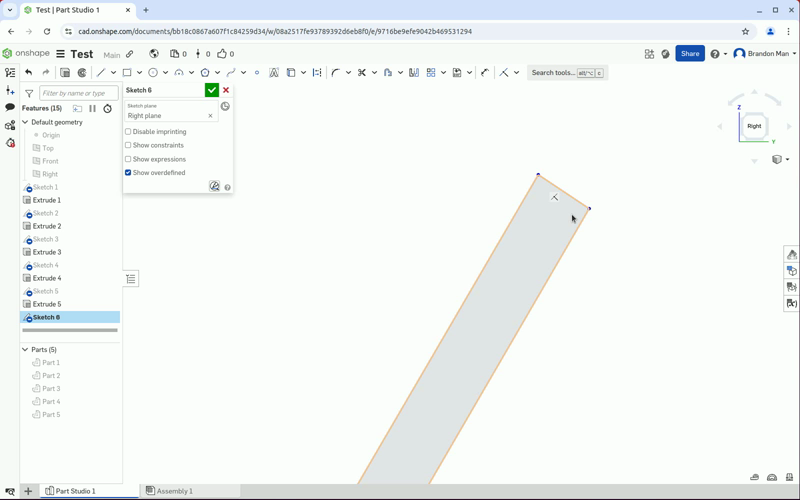
scroll(-6)
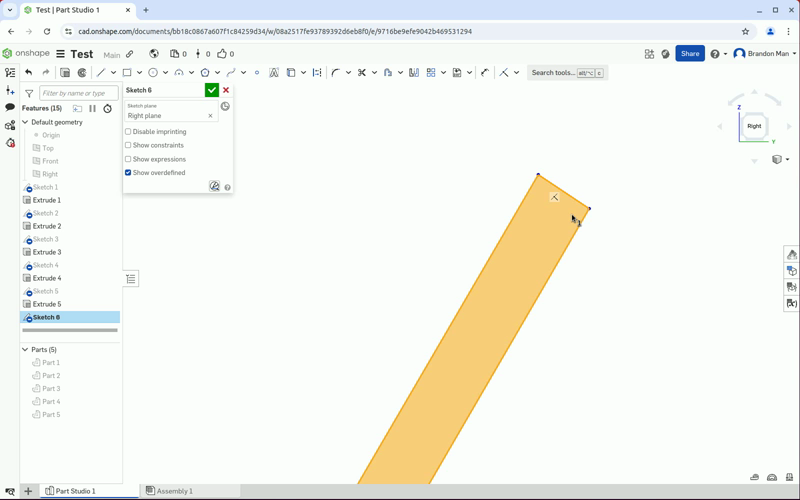
scroll(-6)
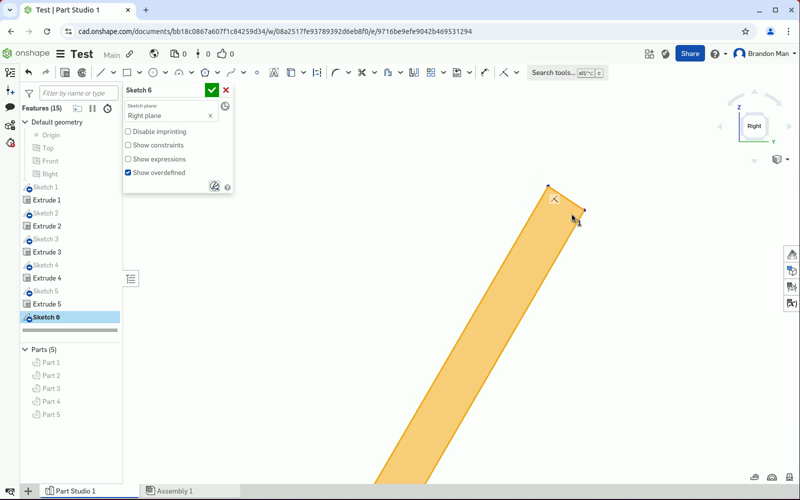
scroll(-6)
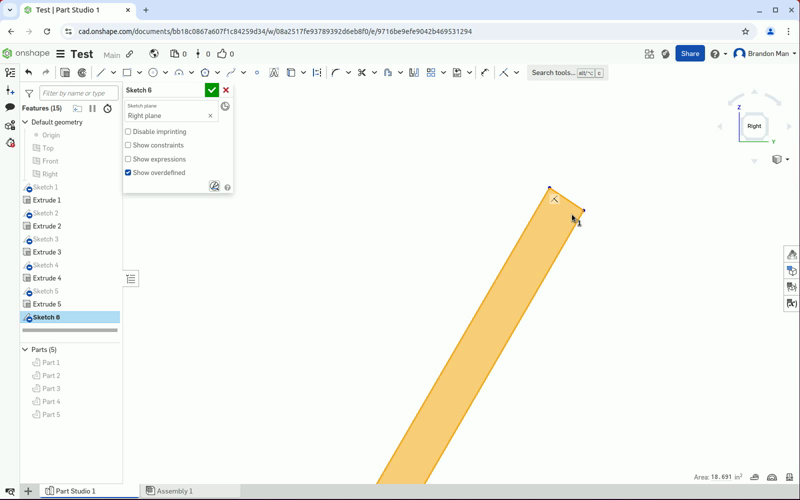
scroll(-6)
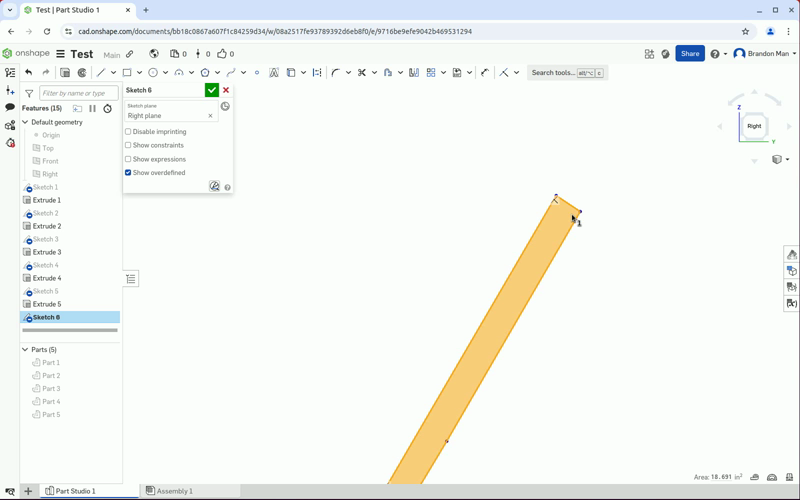
scroll(-6)
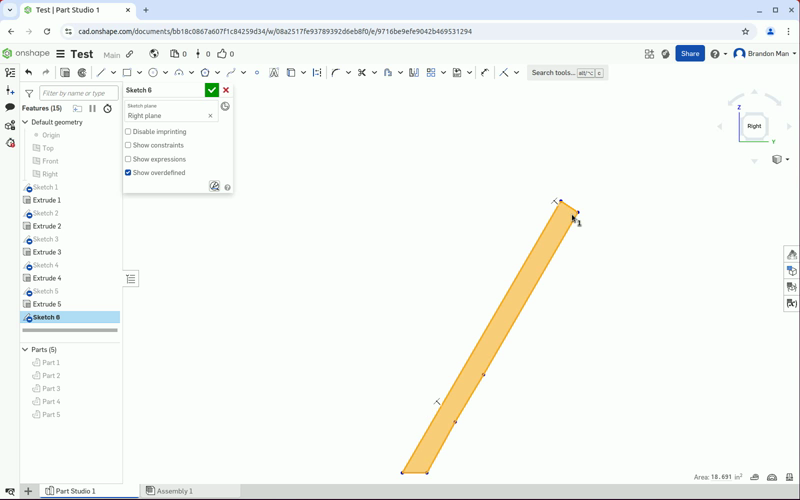
scroll(-6)
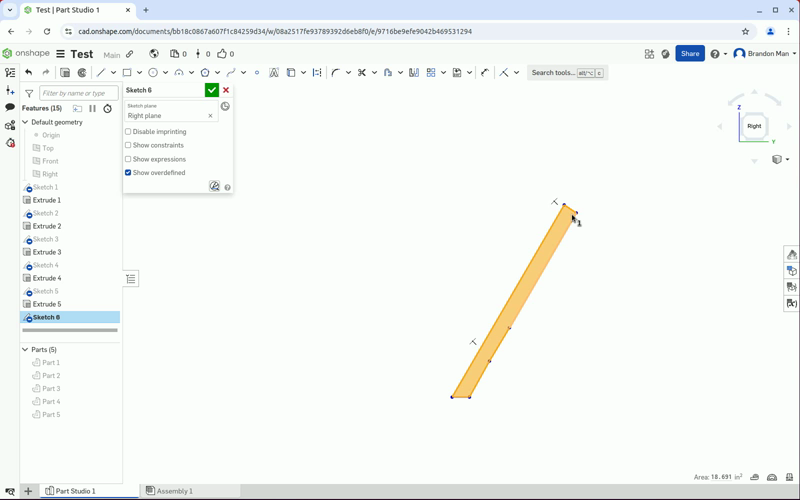
scroll(-6)
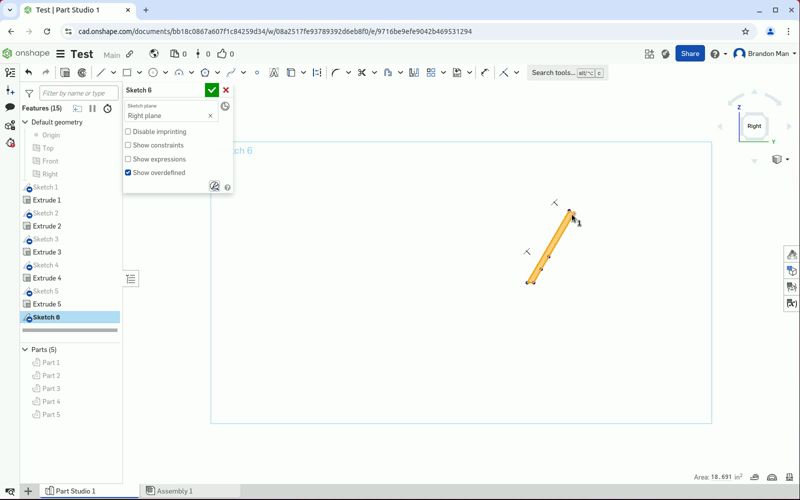
mouse_move(73, 352)
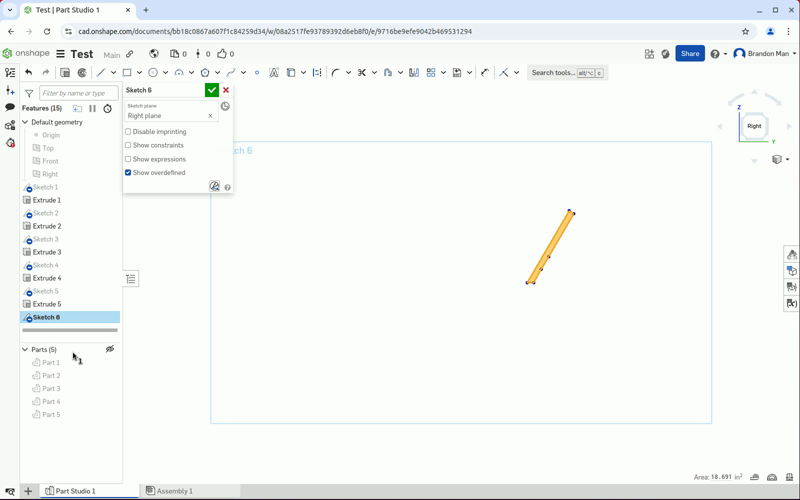
key(shift+y)
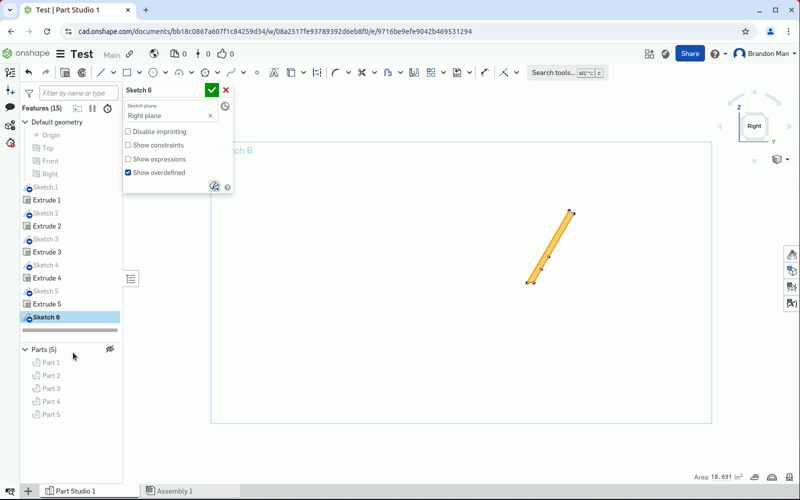
key(shift+e)
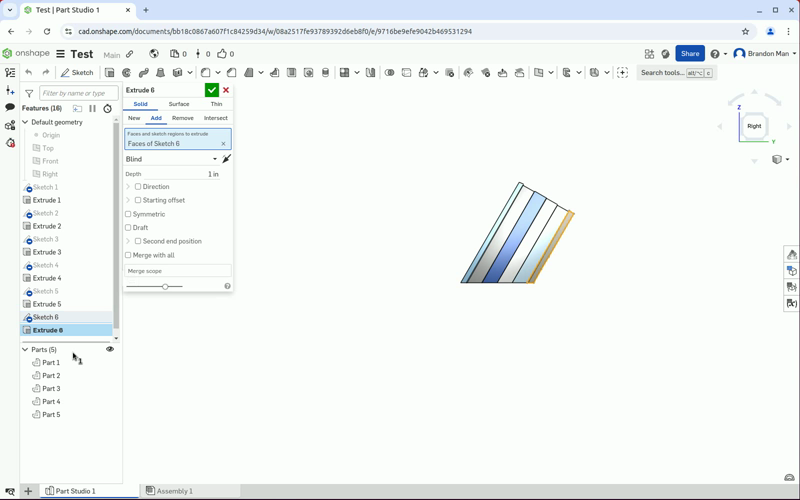
mouse_move(143, 106)
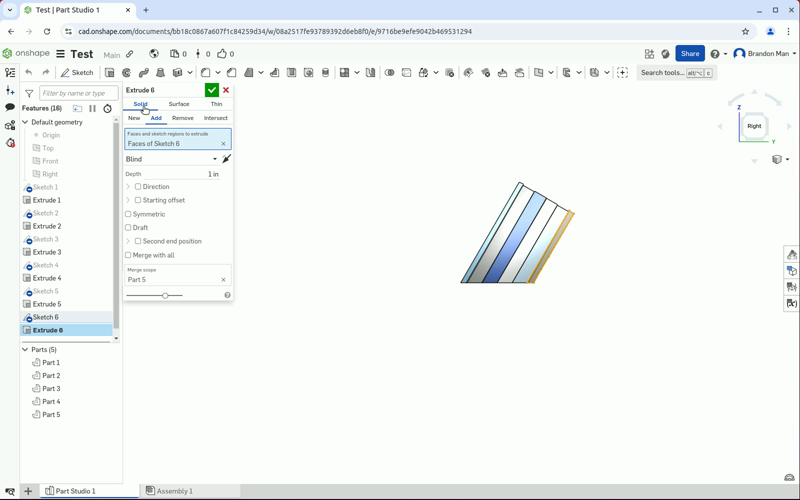
click(143, 106)
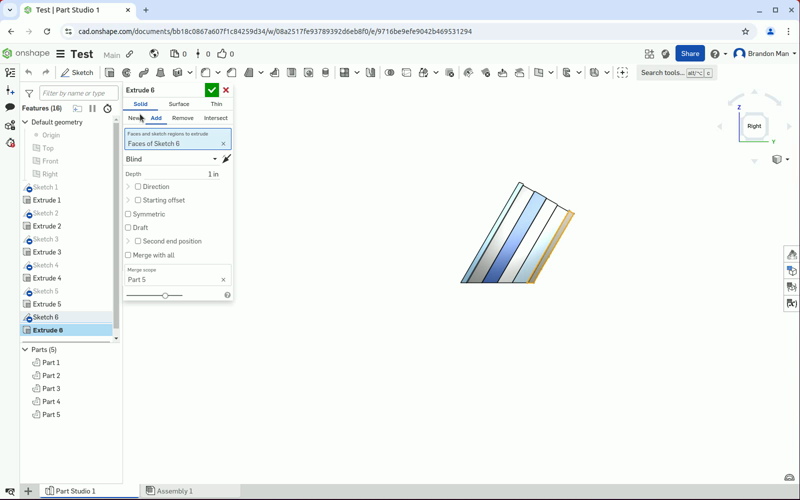
mouse_move(137, 120)
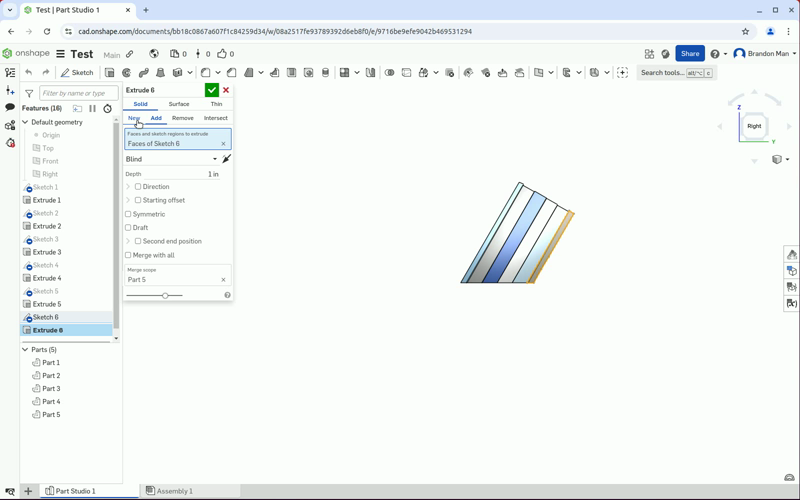
click(137, 120)
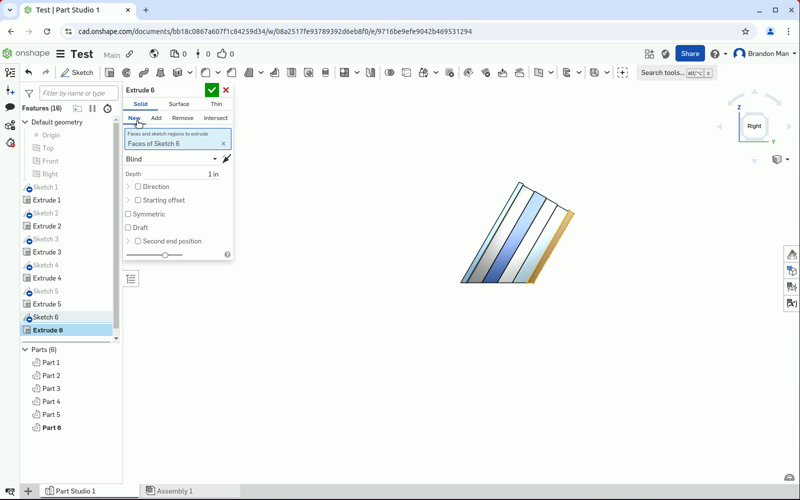
key(tab, 4)
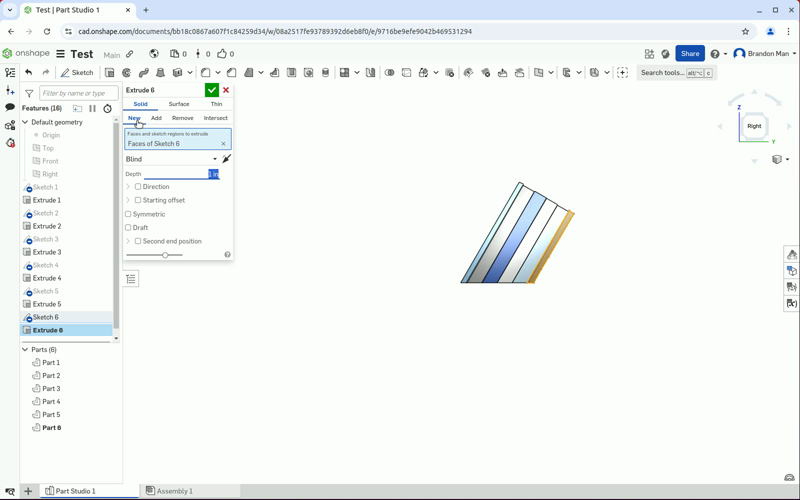
text(8.666)
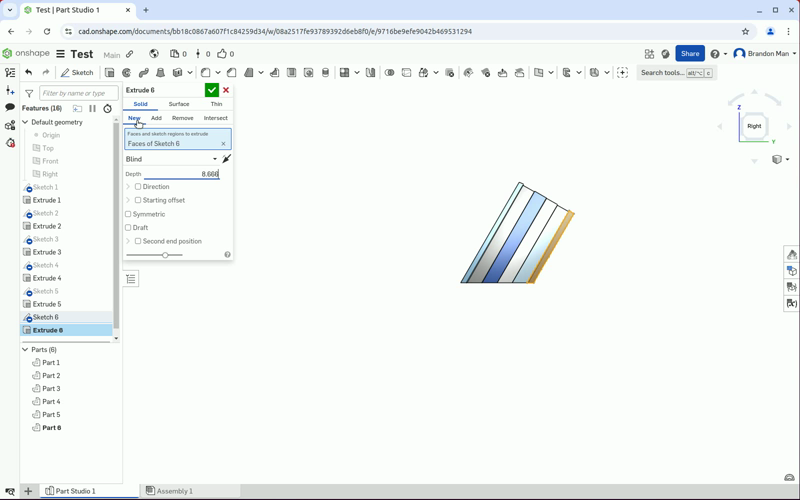
key(enter)
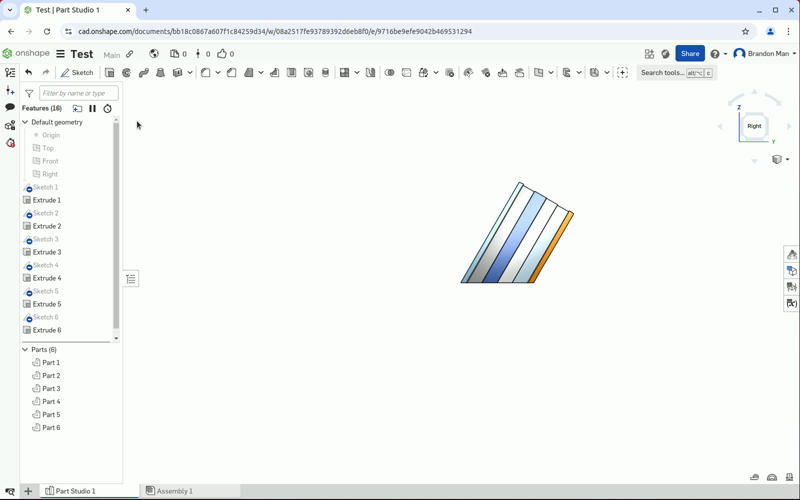
key(shift+h)
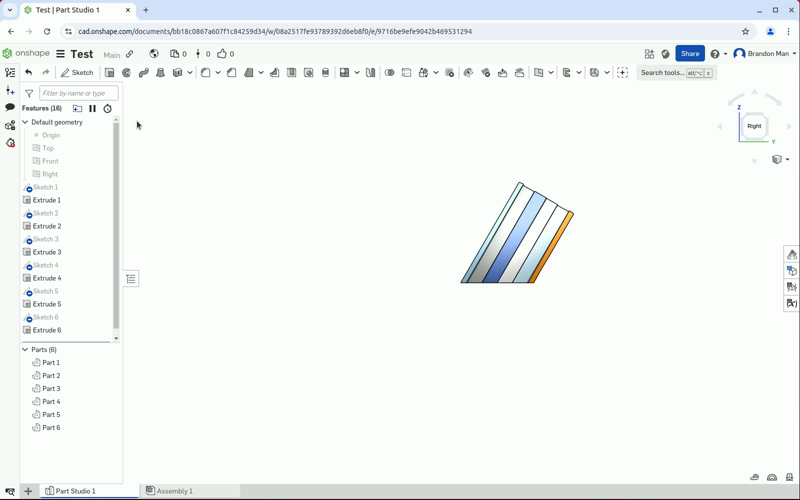
key(shift+h)
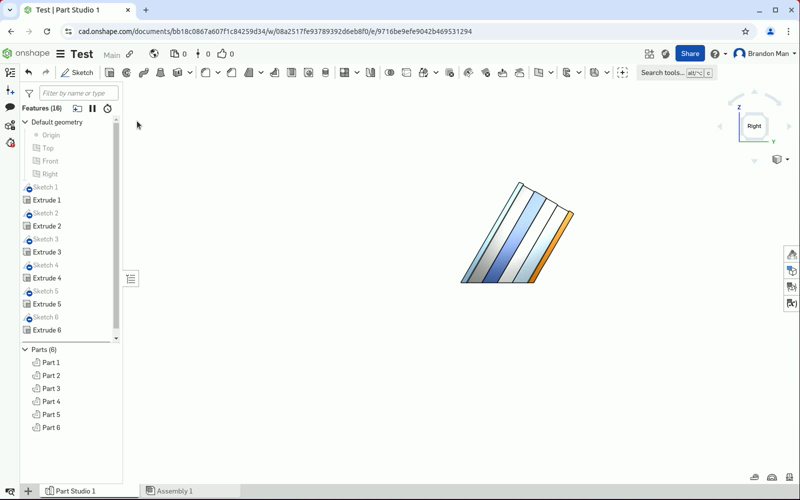
mouse_move(69, 189)
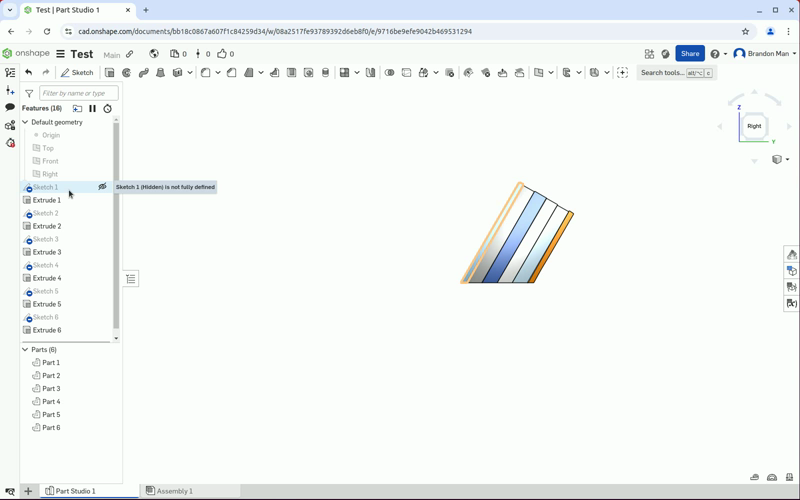
click(69, 189)
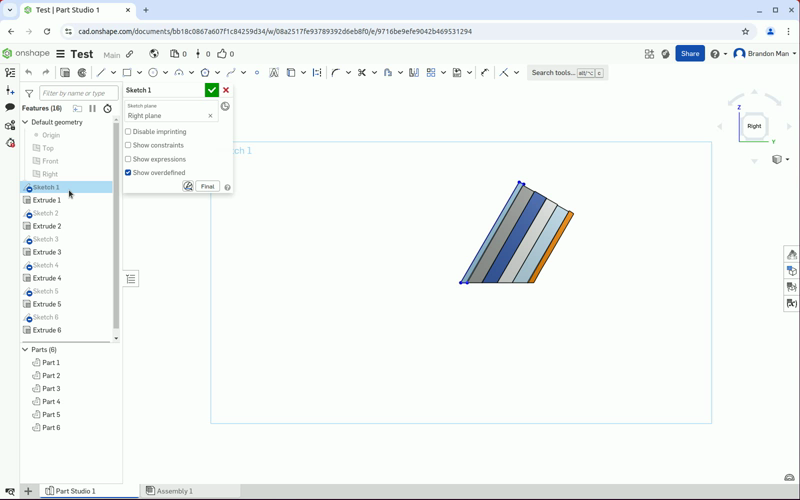
mouse_move(229, 92)
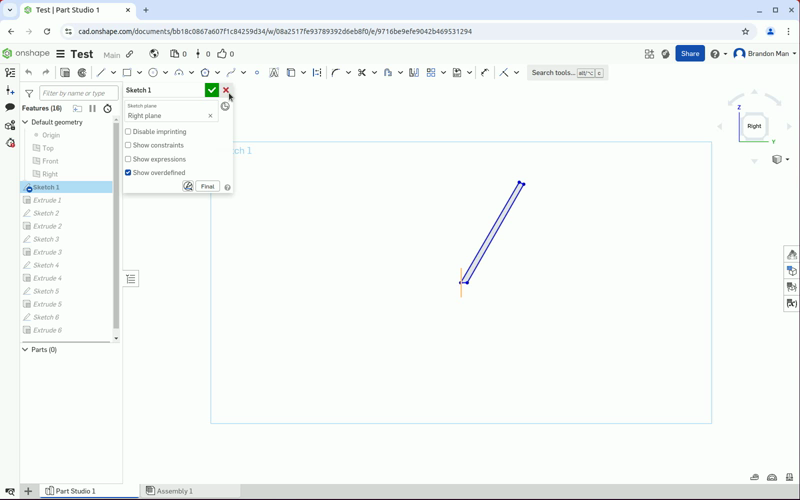
click(229, 92)
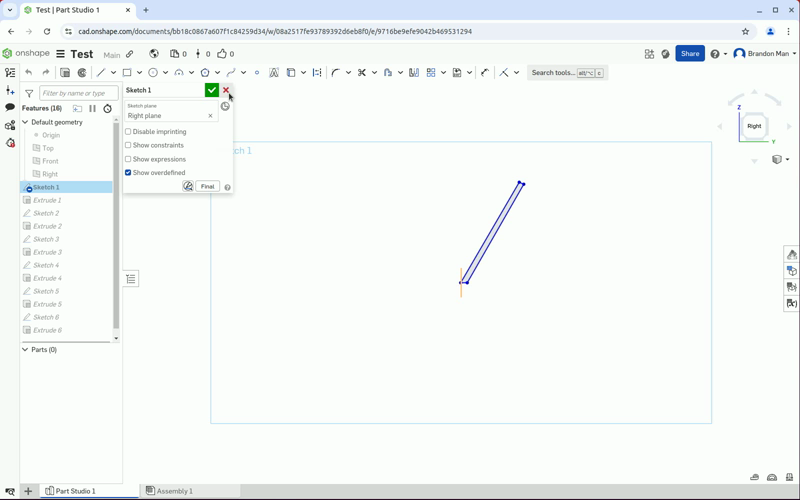
key(shift+s)
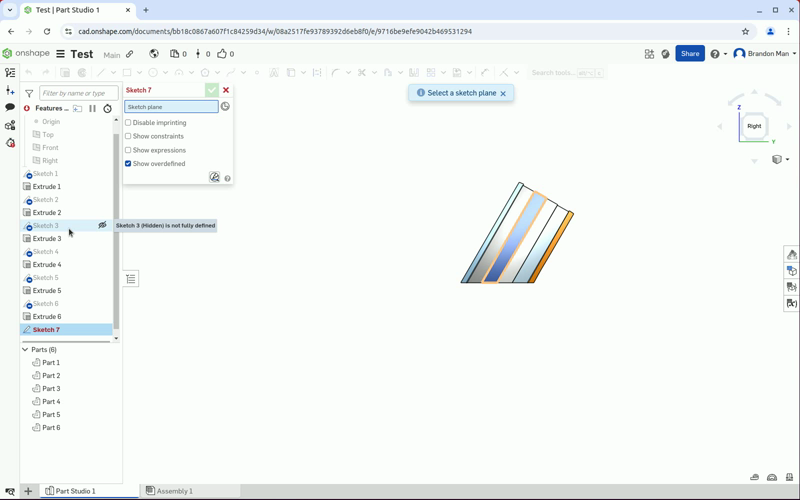
scroll(3)
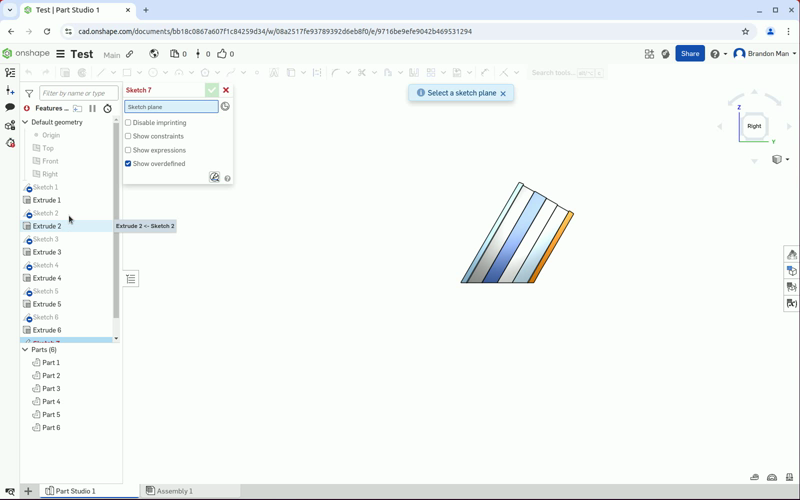
mouse_move(69, 176)
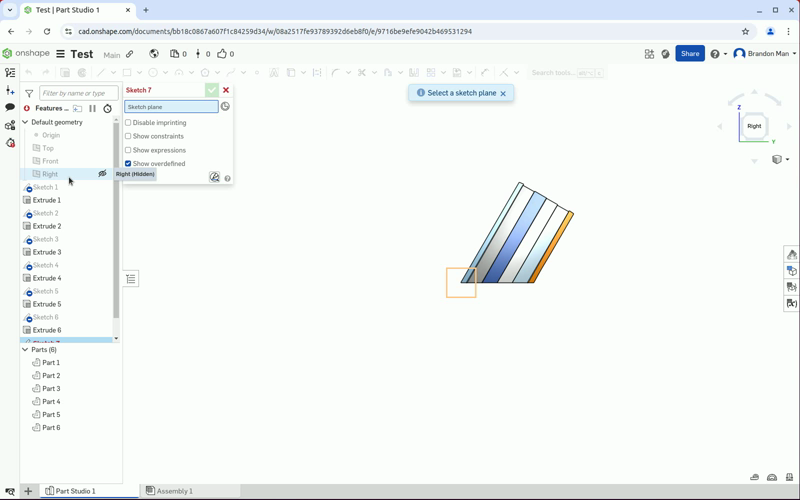
click(69, 176)
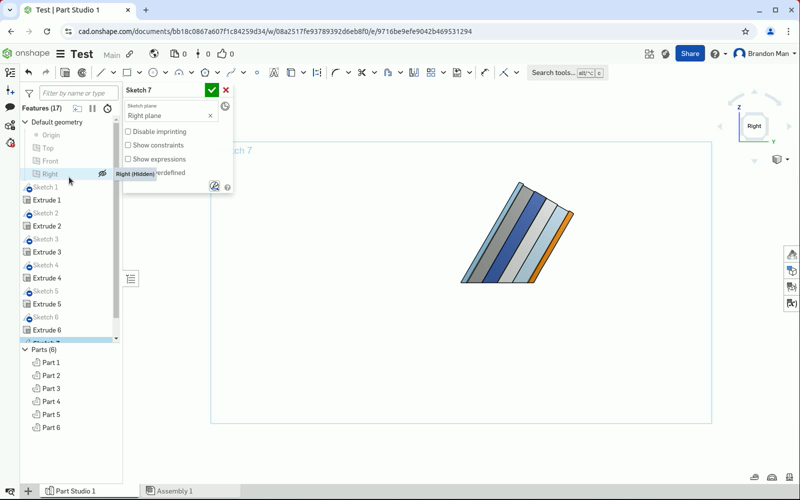
mouse_move(73, 352)
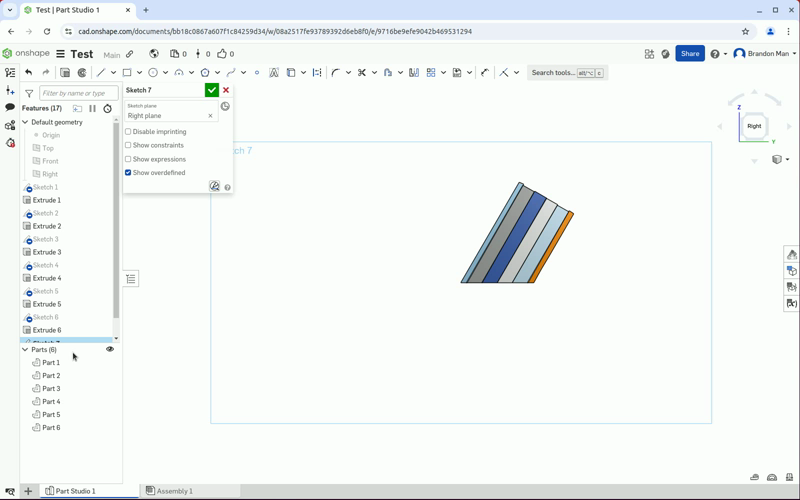
key(y)
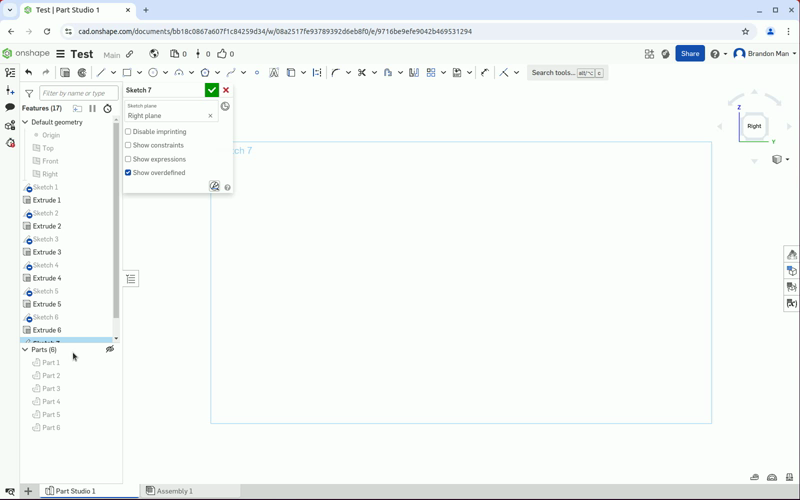
key(l)
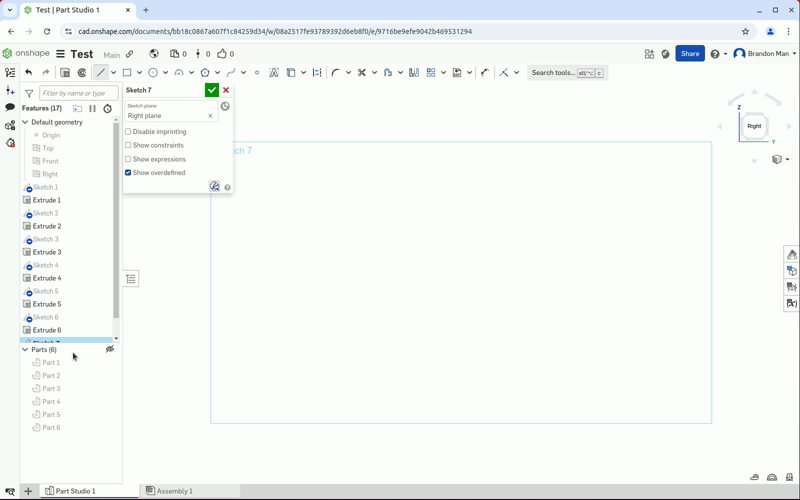
key_down(shift)
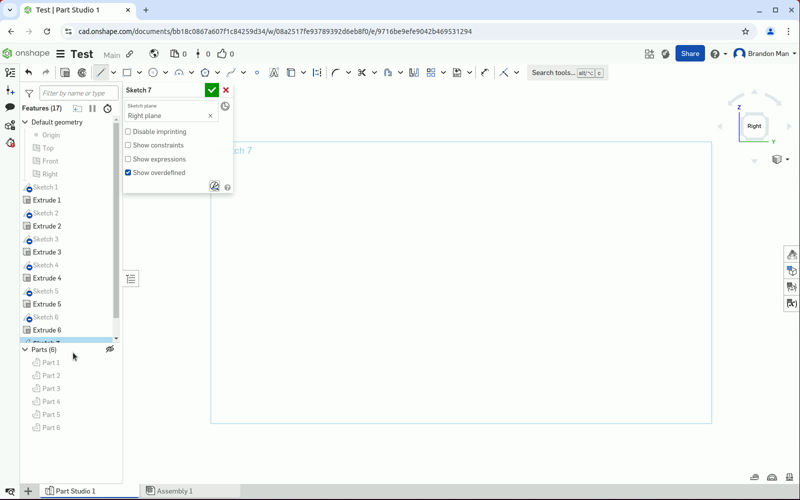
mouse_move(533, 282)
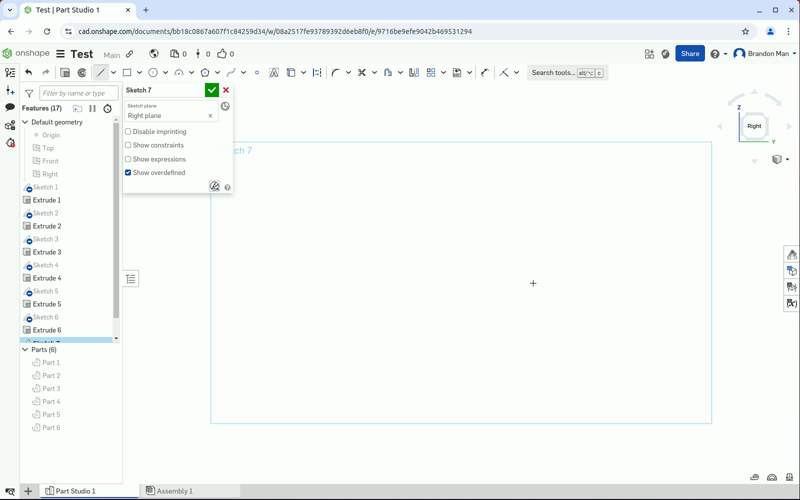
click(533, 282)
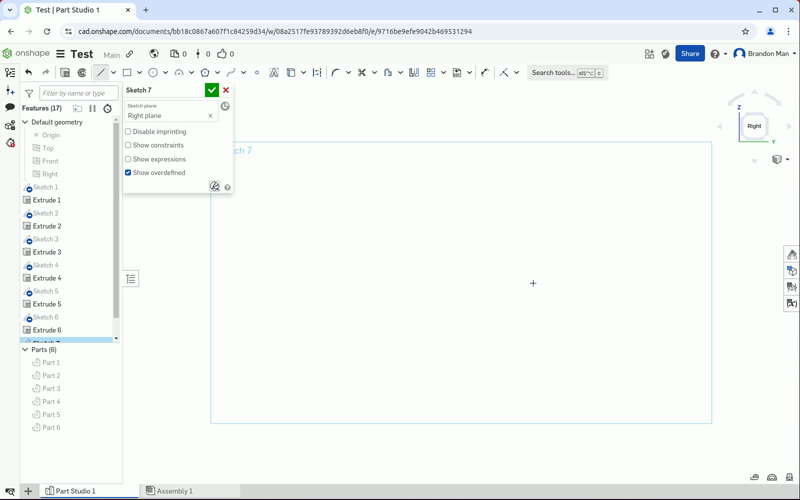
key_up(shift)
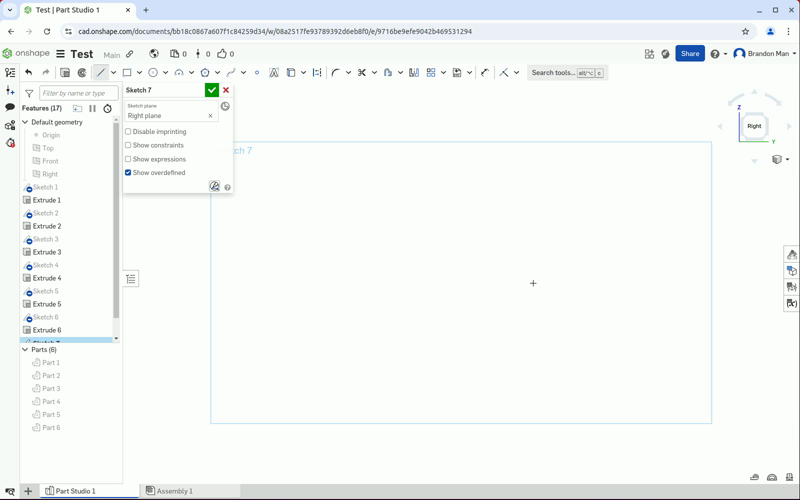
key_down(shift)
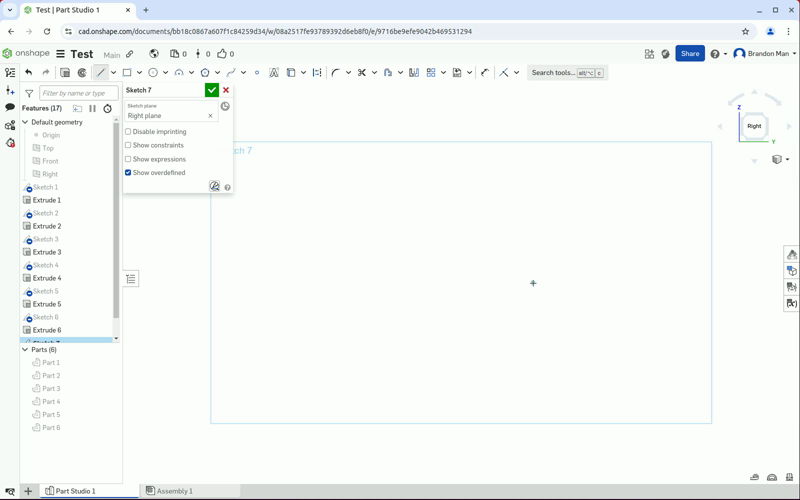
mouse_move(563, 282)
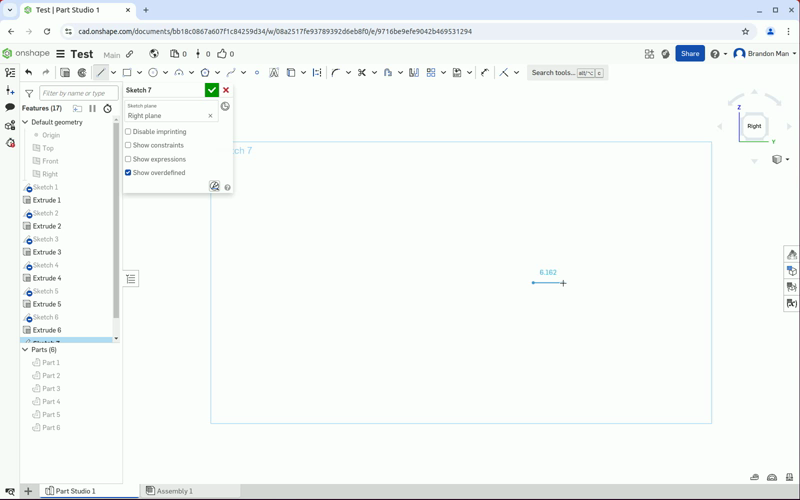
mouse_move(549, 282)
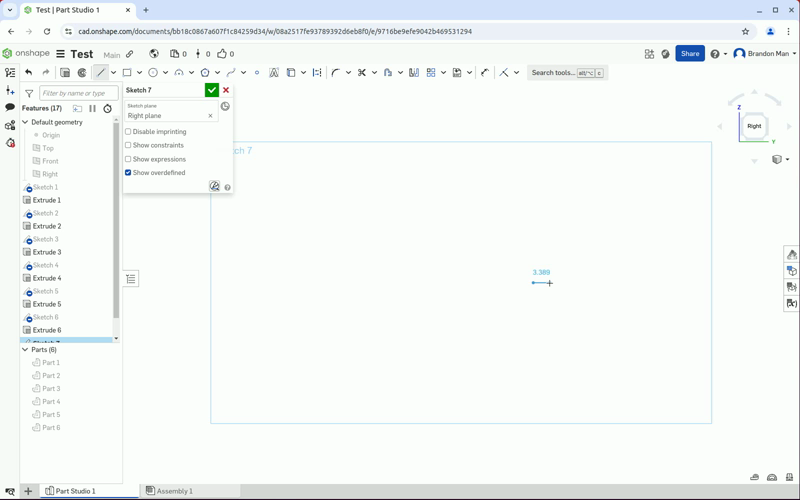
click(549, 282)
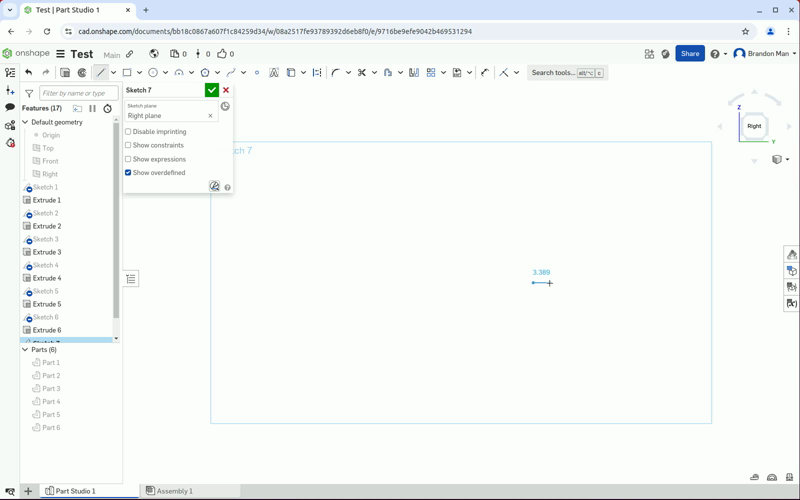
key_up(shift)
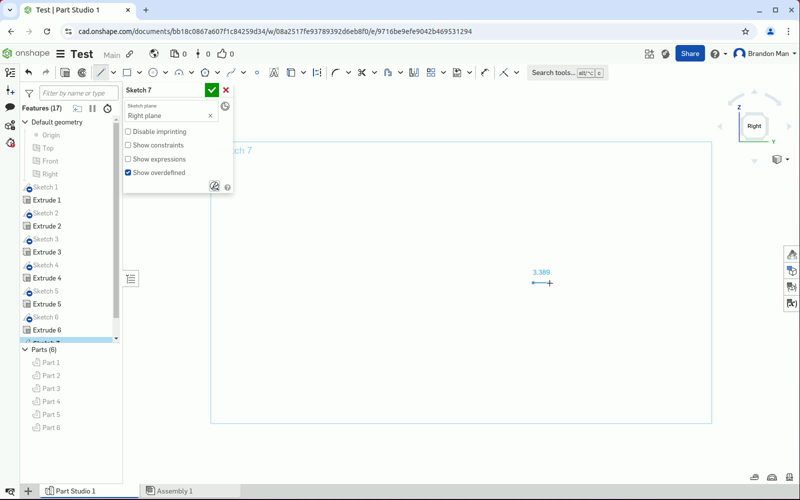
key_down(shift)
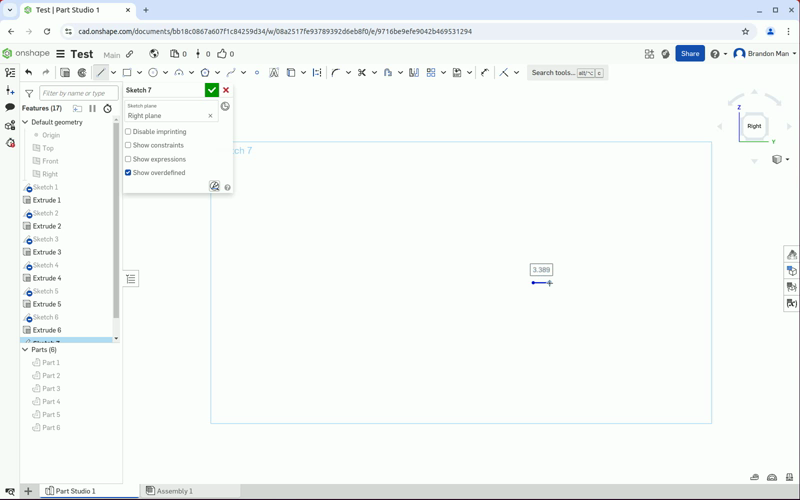
mouse_move(579, 282)
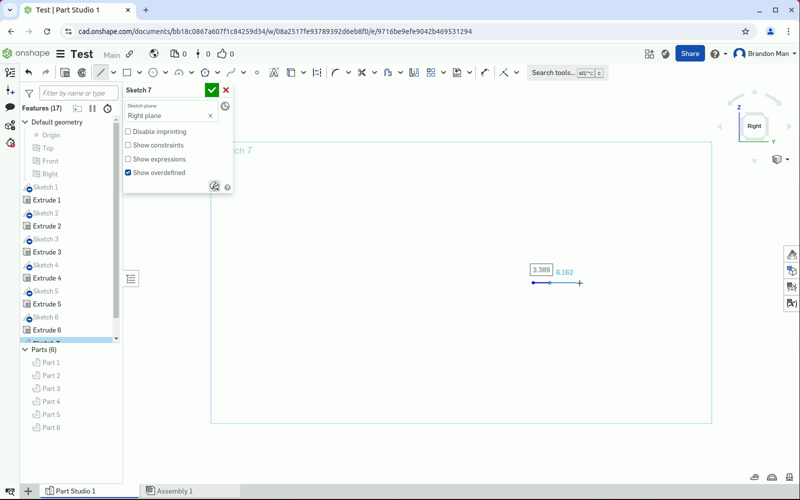
mouse_move(541, 268)
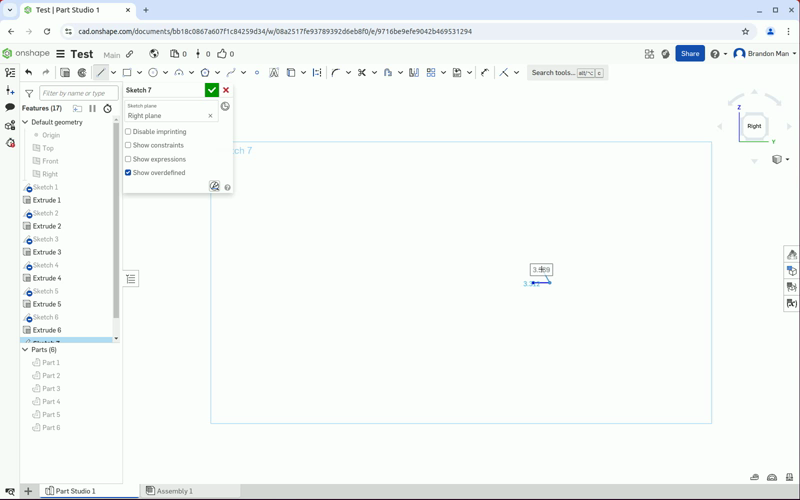
click(541, 268)
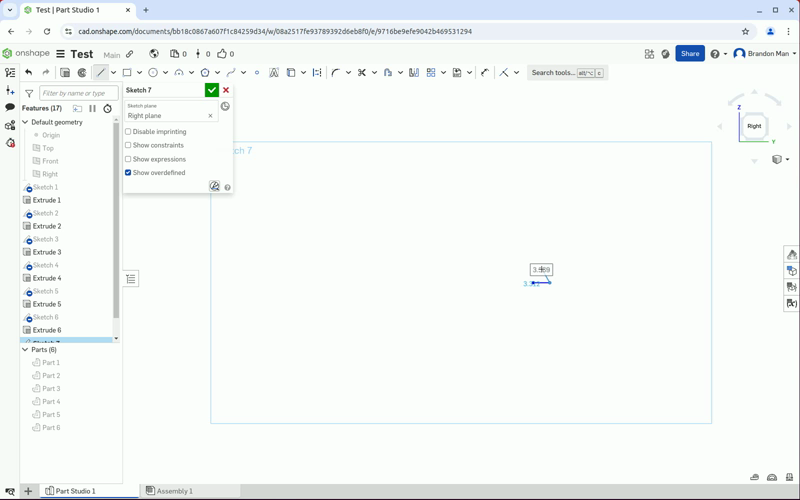
key_up(shift)
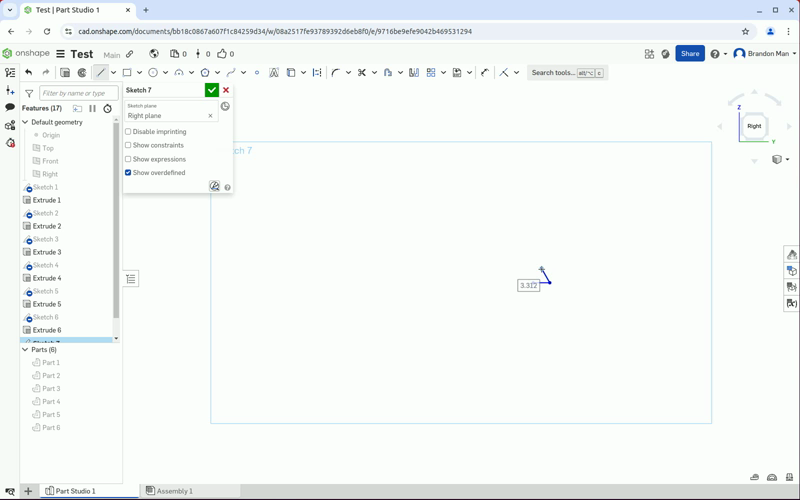
mouse_move(571, 268)
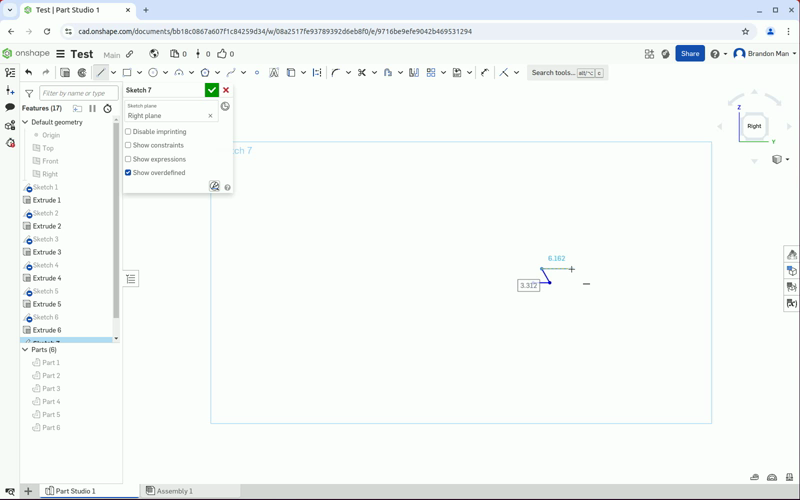
key_down(shift)
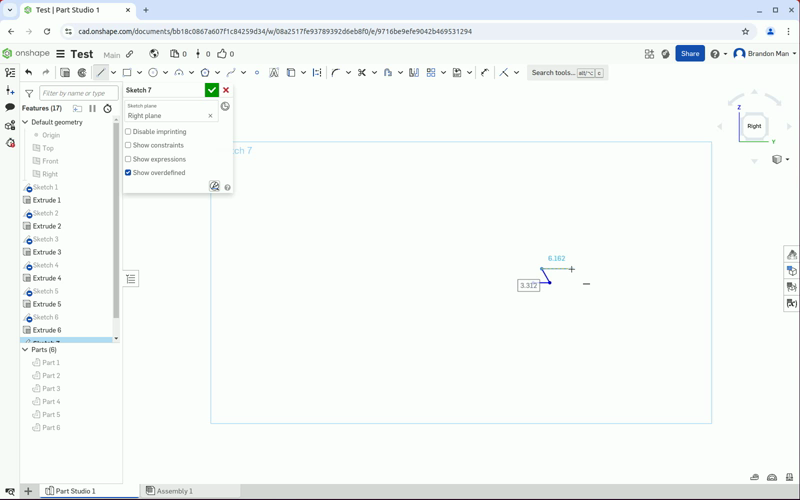
mouse_move(533, 282)
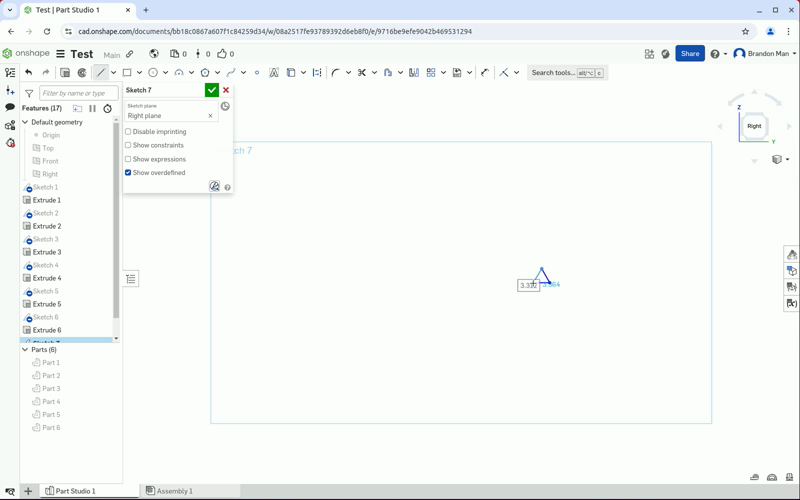
key_up(shift)
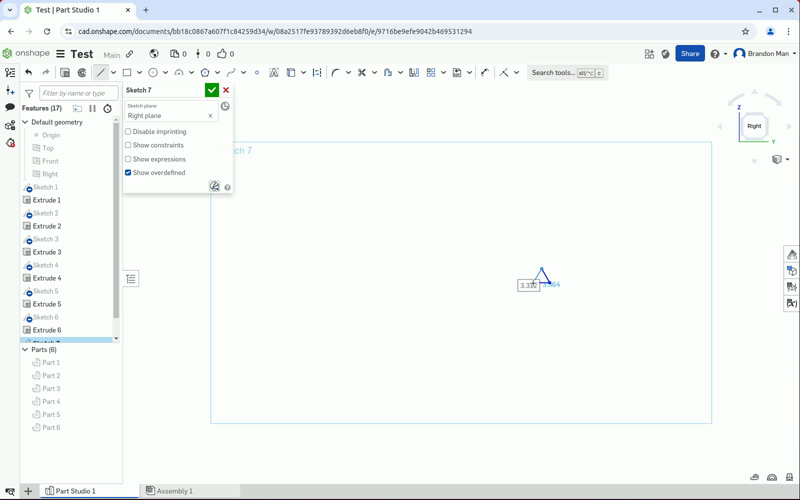
click(533, 282)
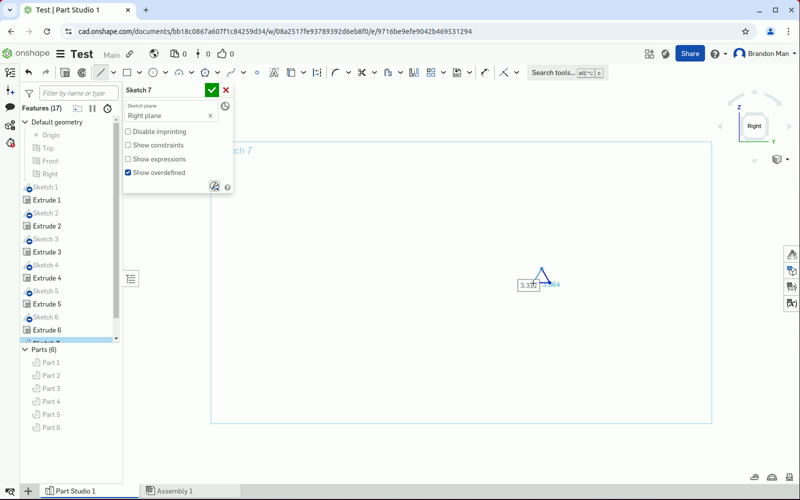
key(esc)
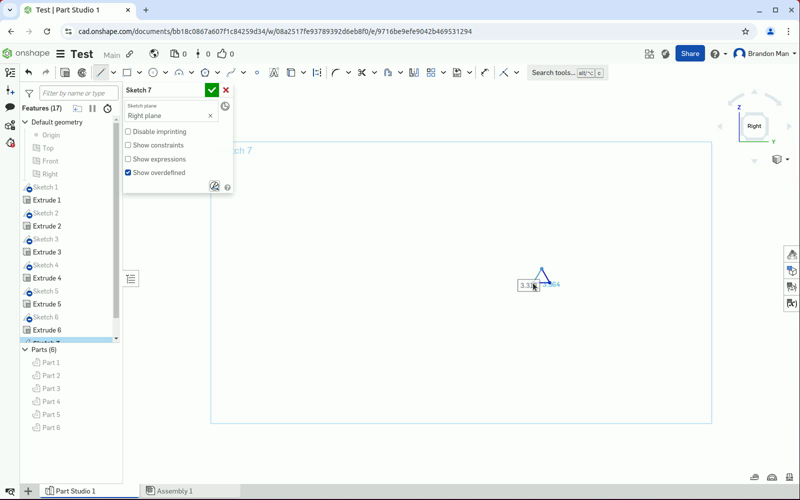
mouse_move(539, 274)
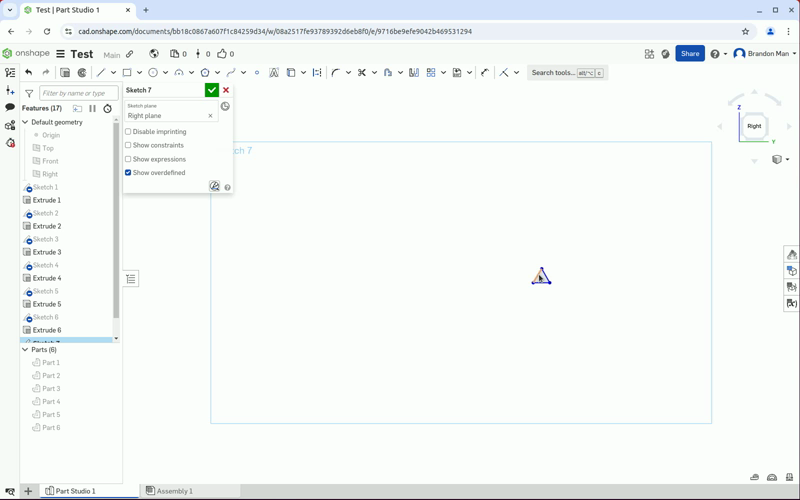
scroll(6)
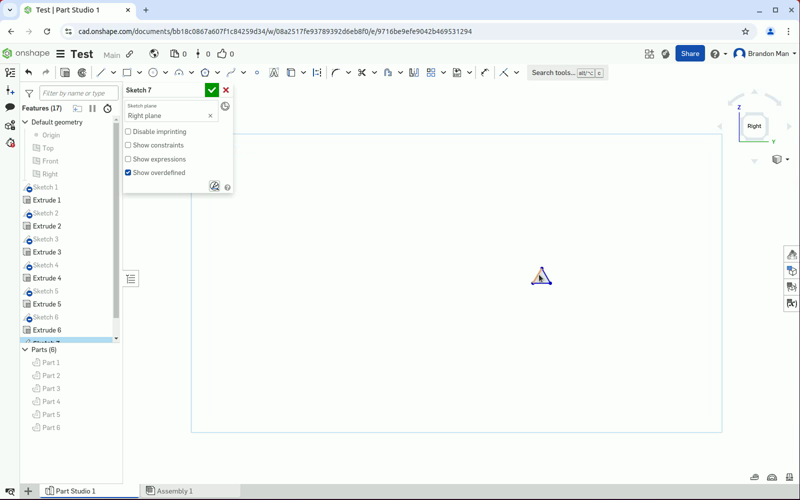
scroll(6)
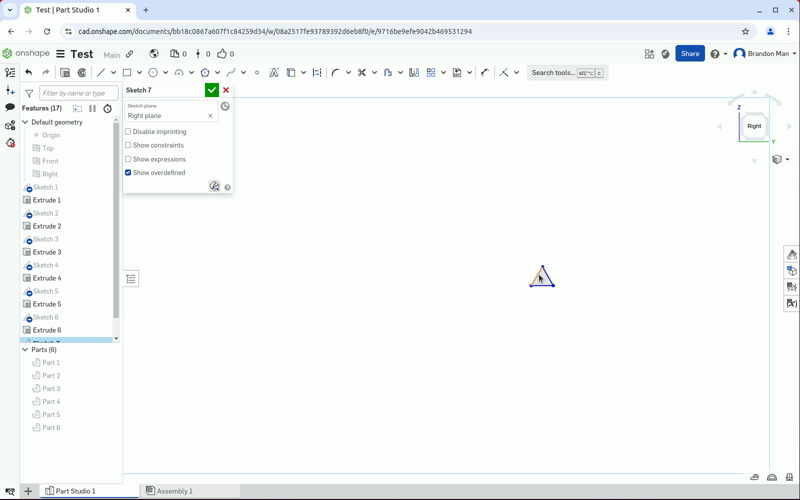
scroll(6)
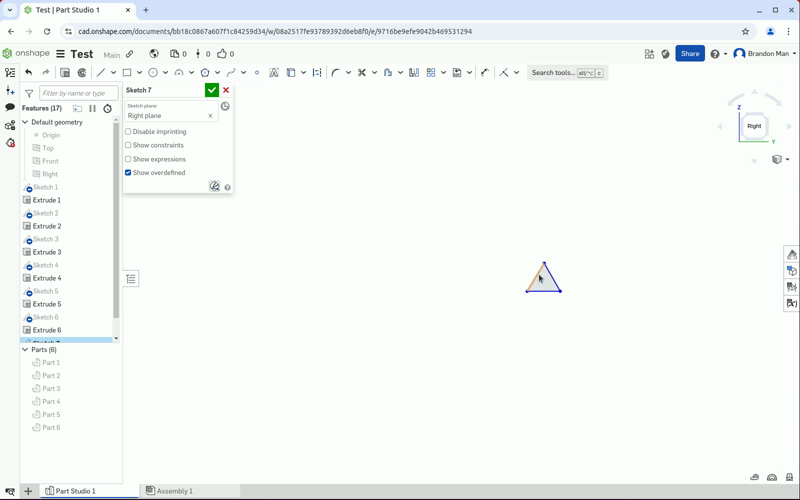
scroll(6)
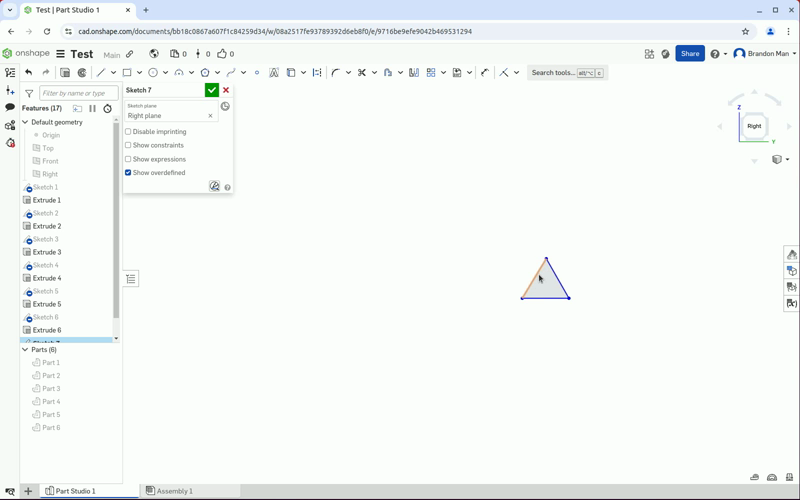
scroll(6)
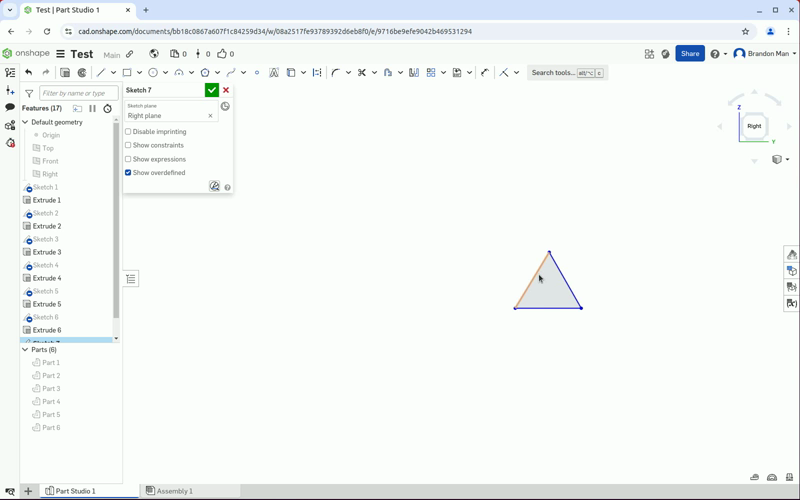
scroll(6)
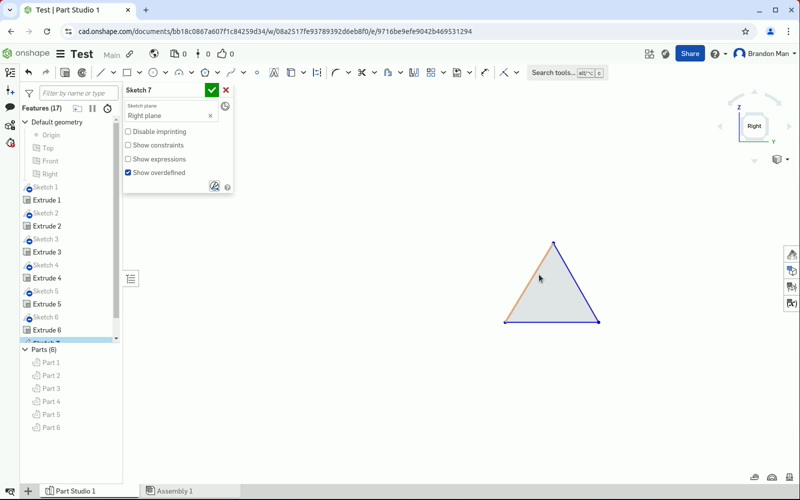
scroll(6)
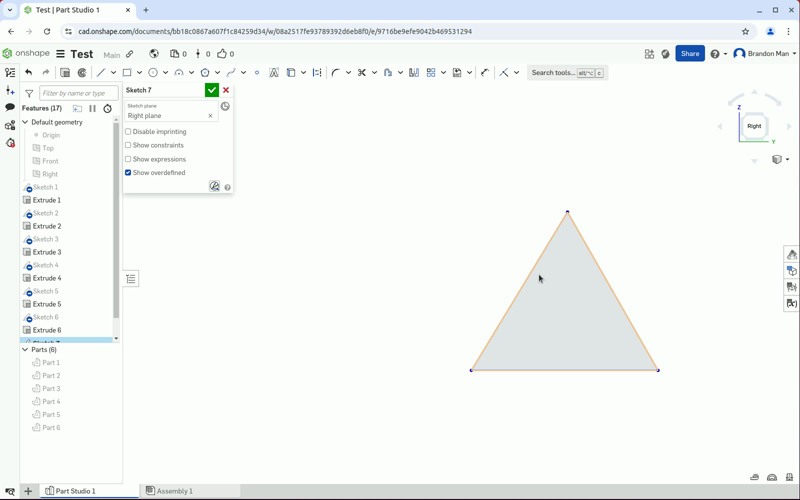
click(539, 274)
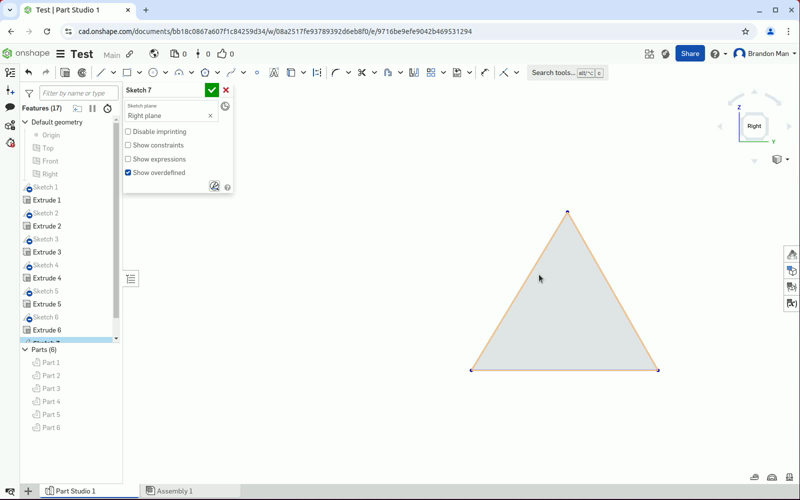
scroll(-6)
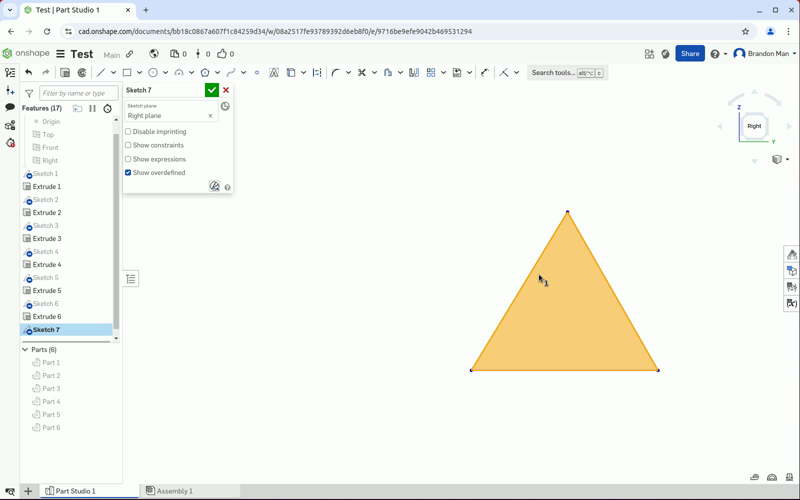
scroll(-6)
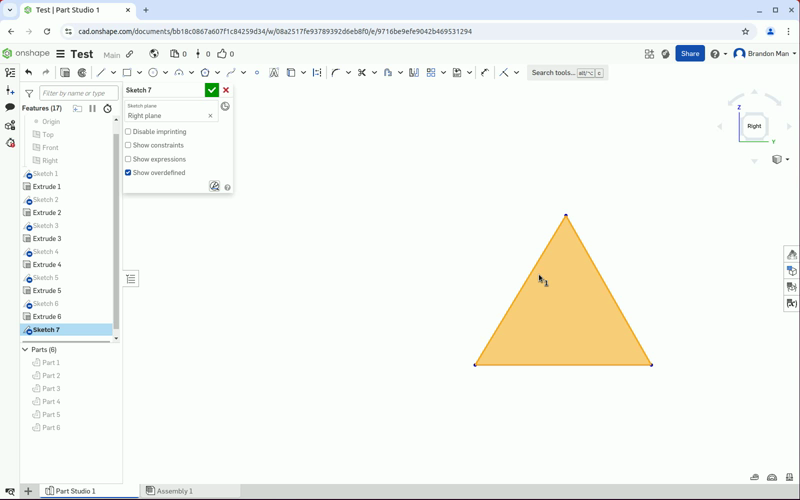
scroll(-6)
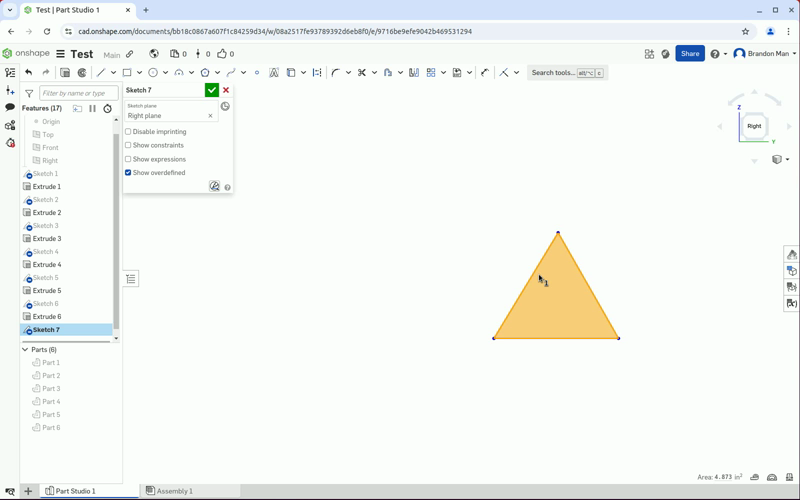
scroll(-6)
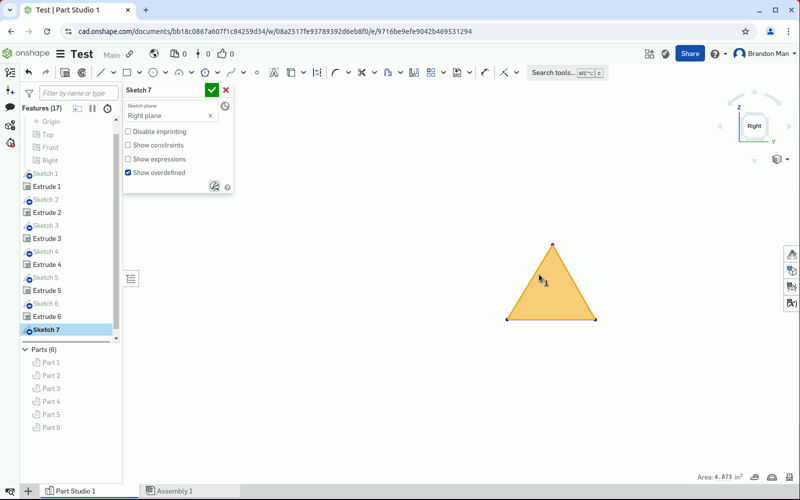
scroll(-6)
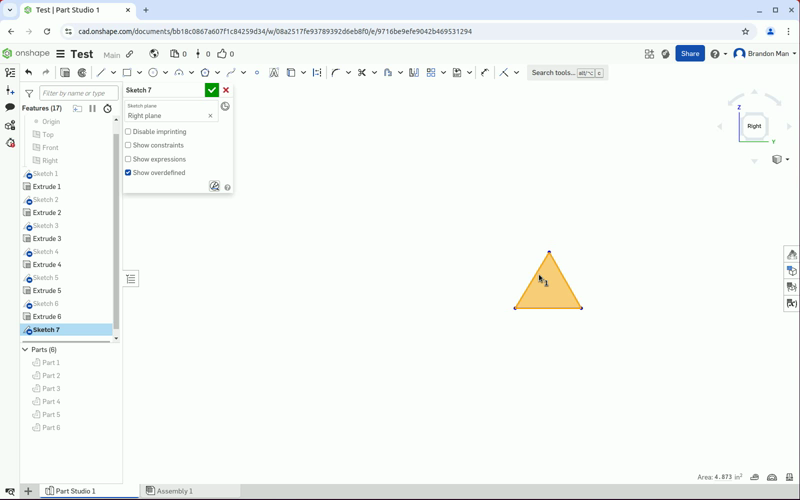
scroll(-6)
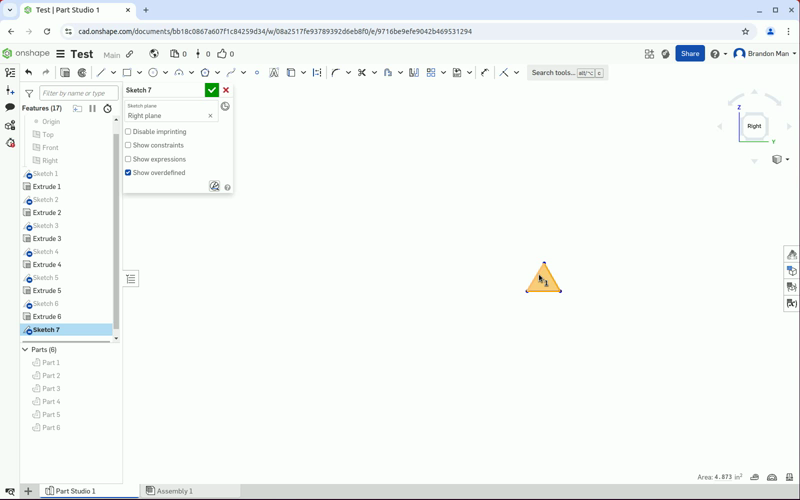
scroll(-6)
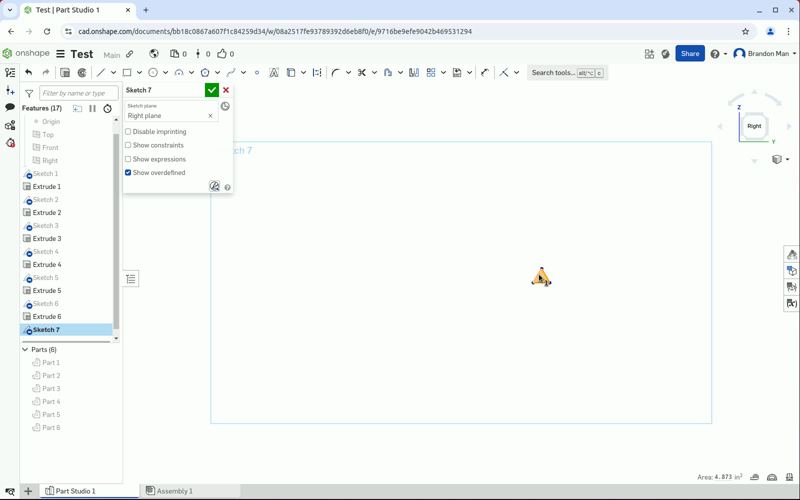
mouse_move(73, 352)
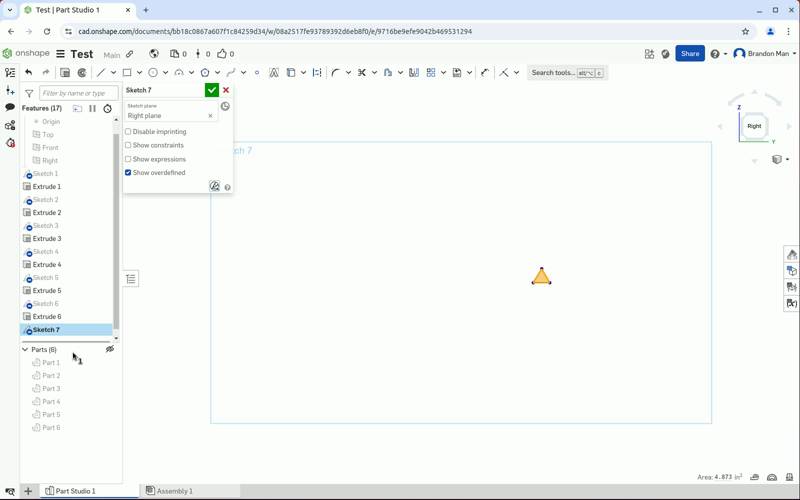
key(shift+y)
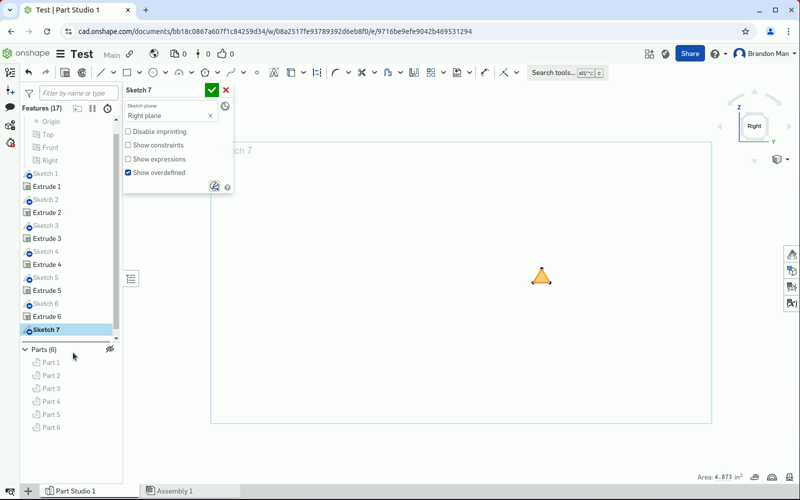
key(shift+e)
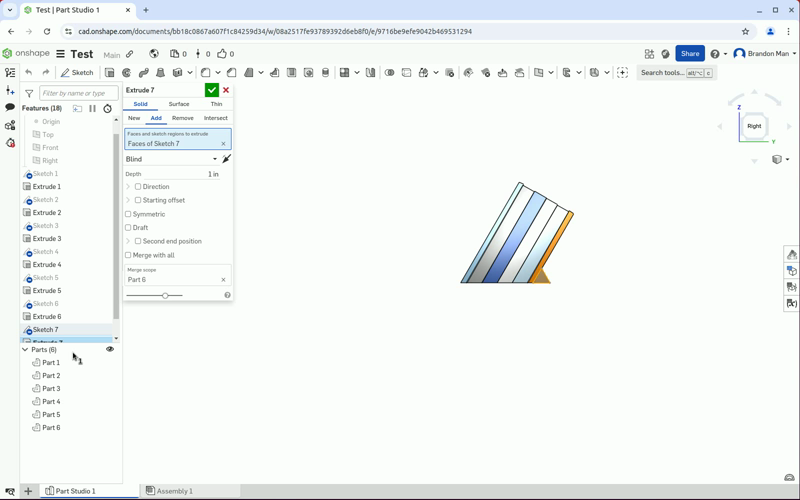
mouse_move(143, 106)
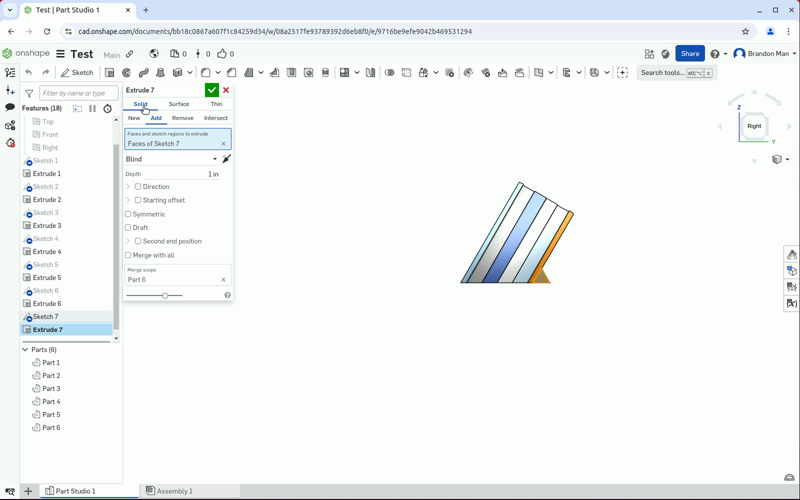
click(143, 106)
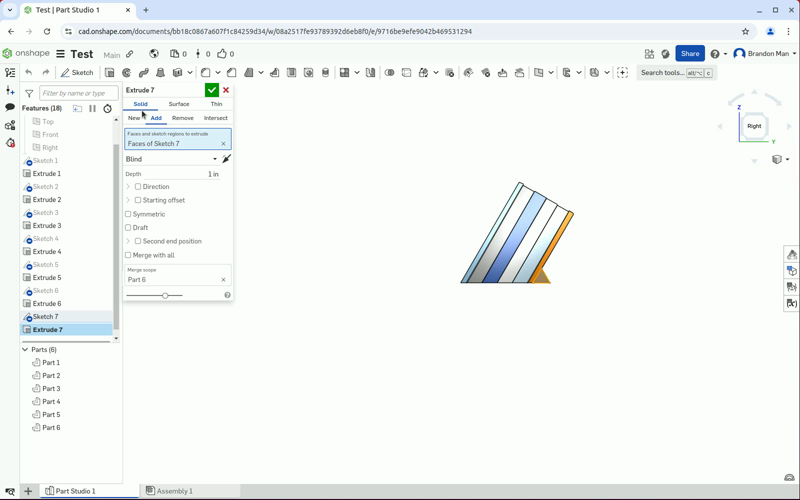
mouse_move(137, 120)
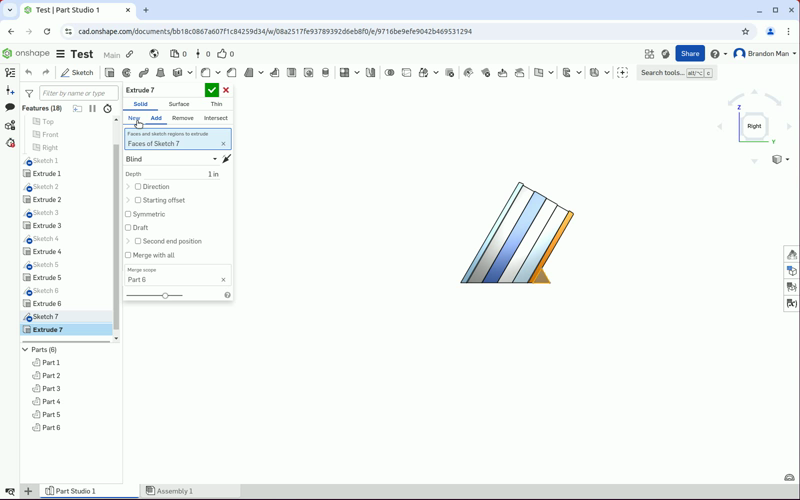
click(137, 120)
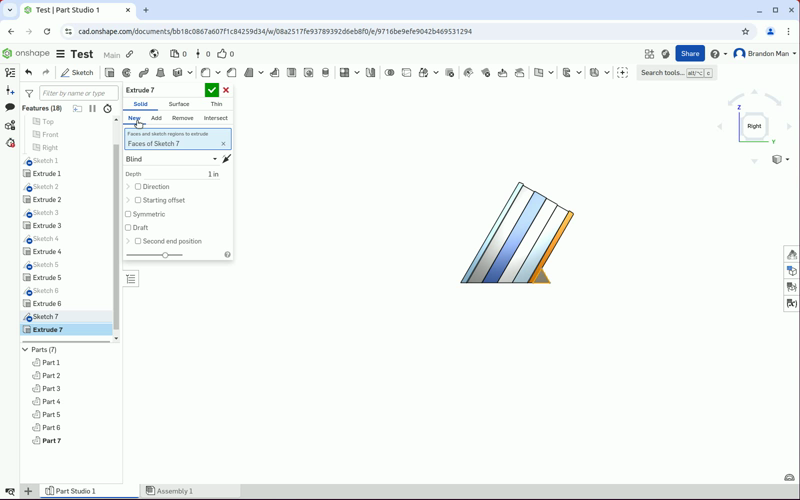
key(tab, 4)
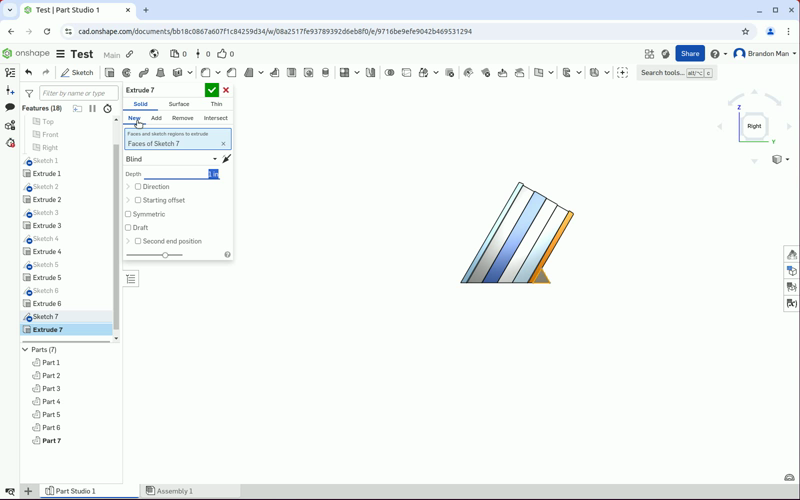
text(8.666)
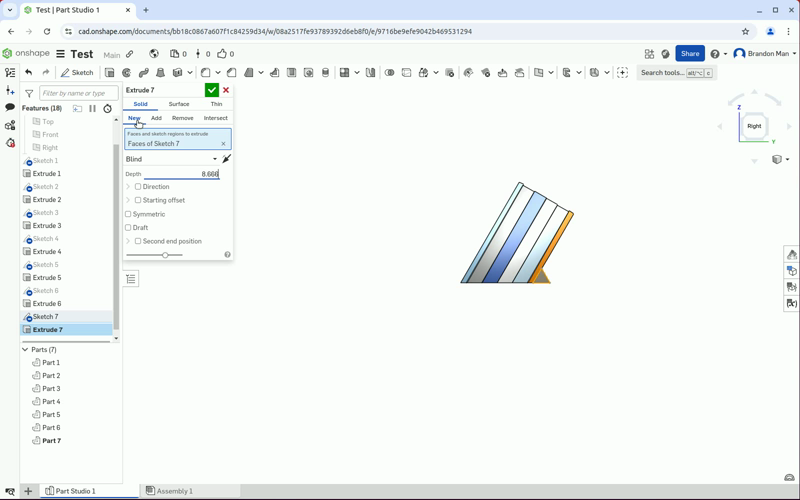
key(enter)
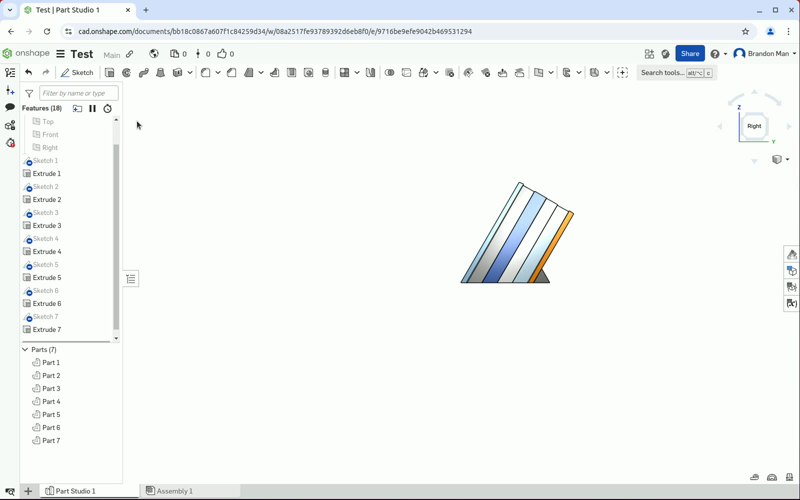
key(shift+h)
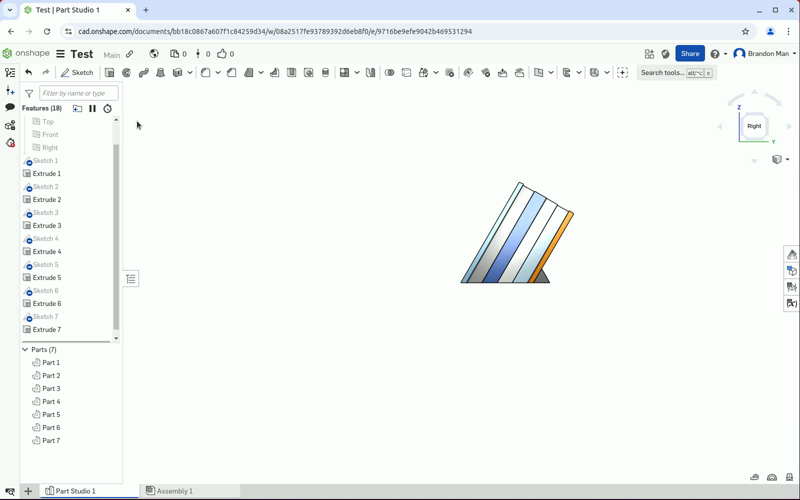
key(shift+h)
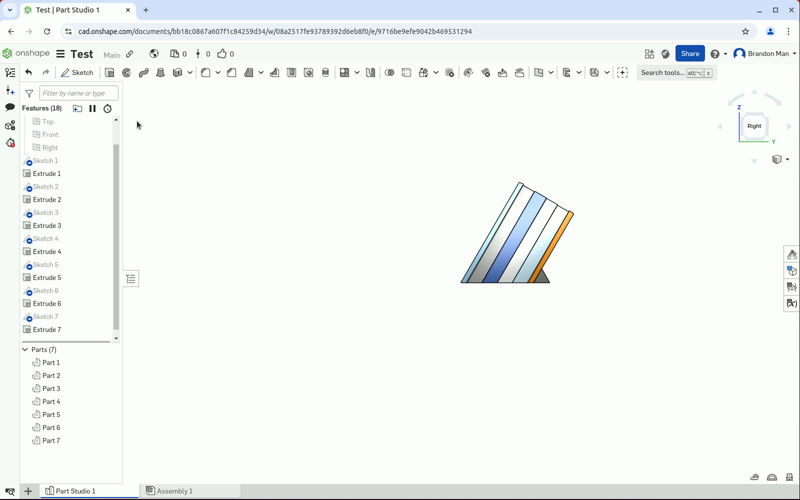
mouse_move(69, 163)
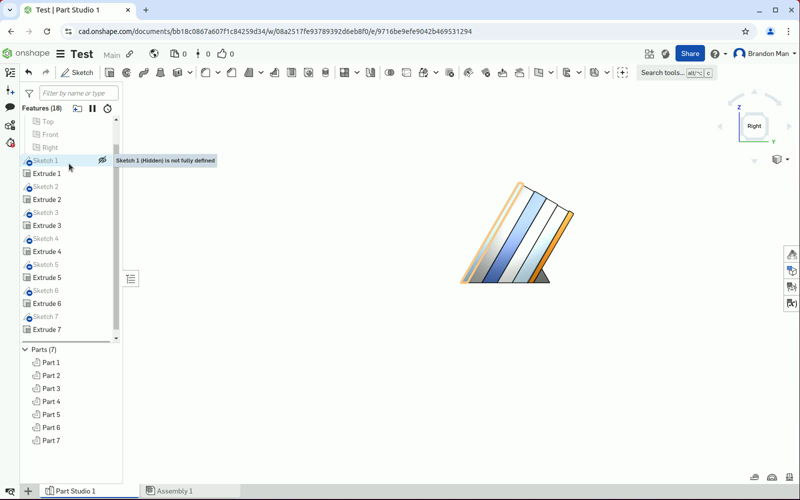
click(69, 163)
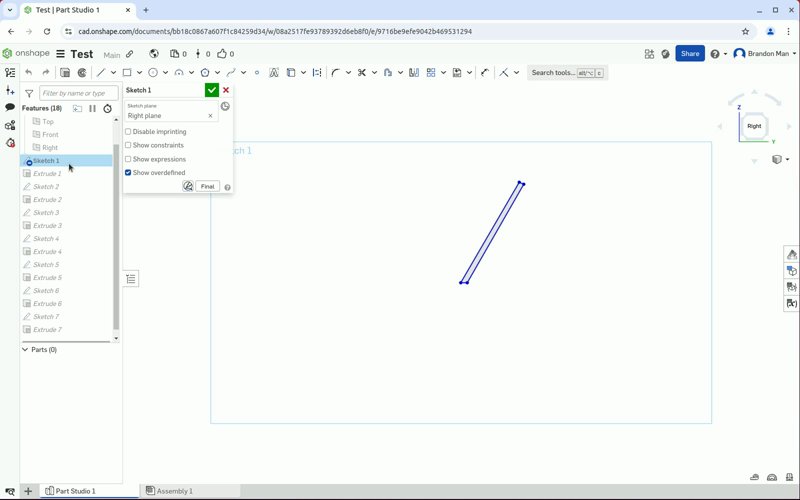
mouse_move(229, 92)
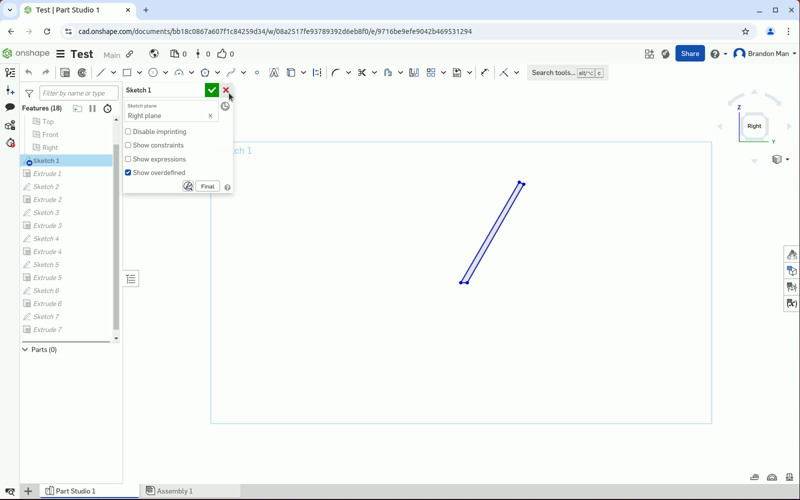
click(229, 92)
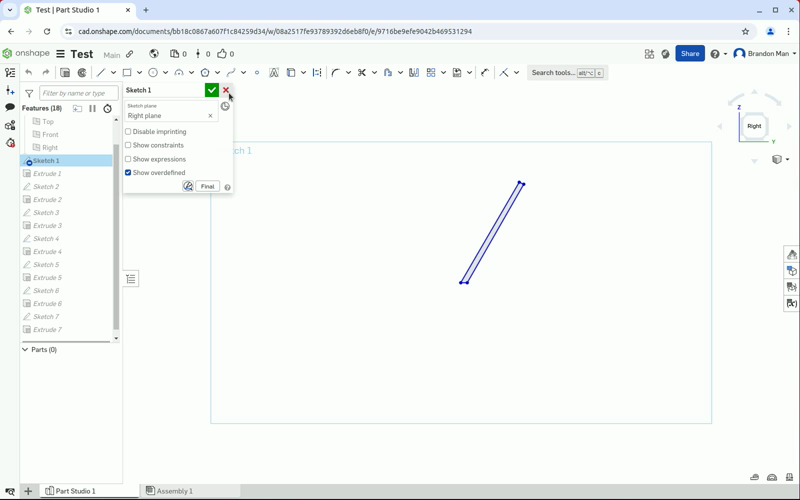
key(shift+s)
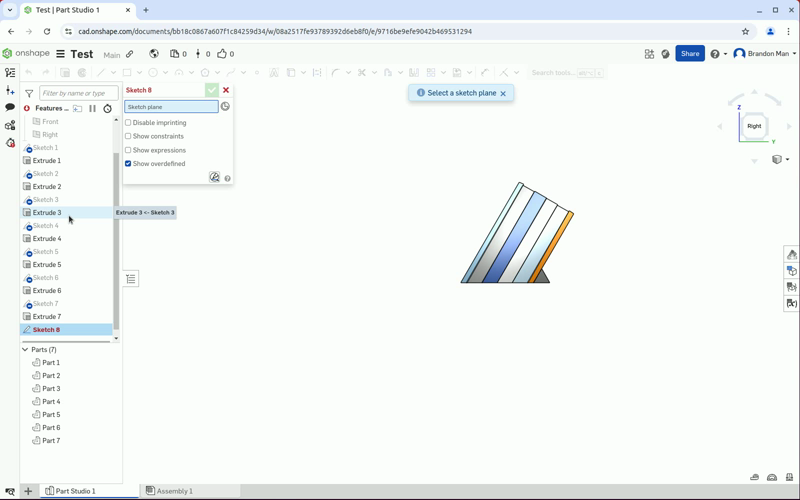
scroll(3)
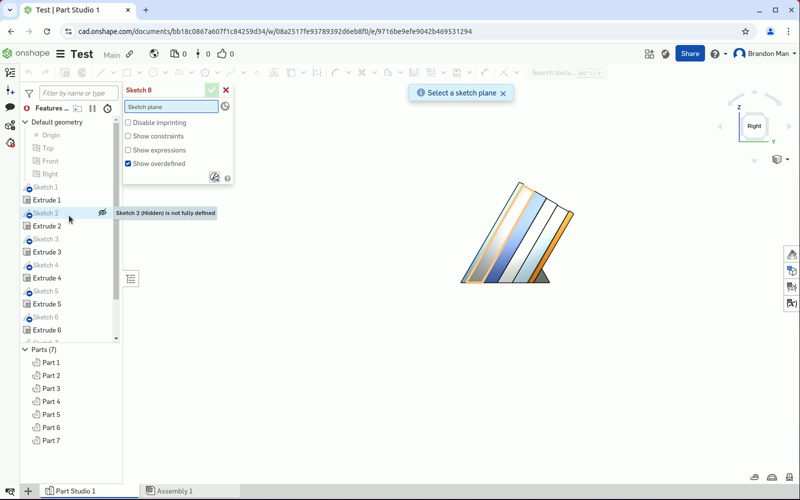
mouse_move(69, 176)
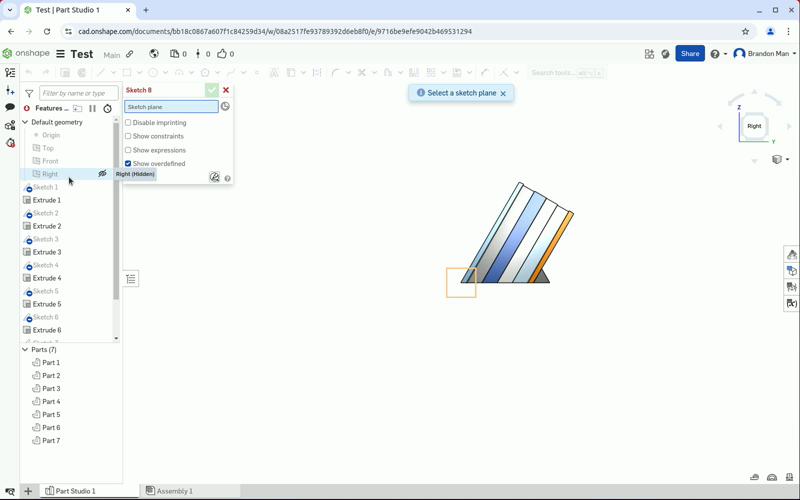
click(69, 176)
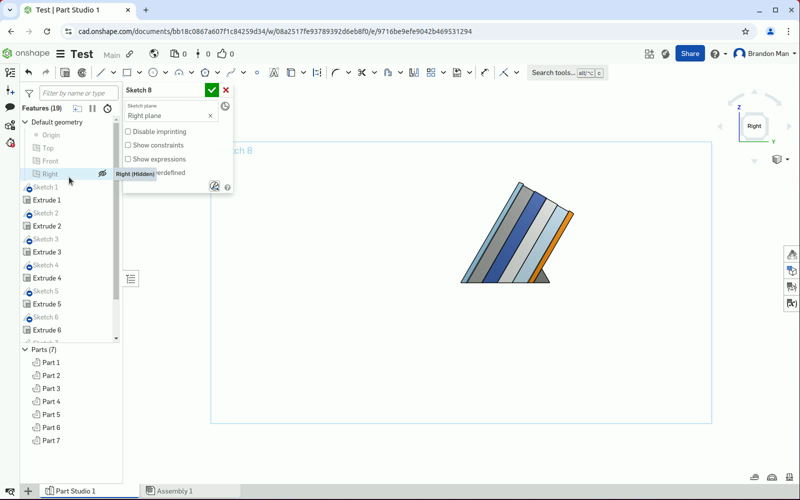
mouse_move(73, 352)
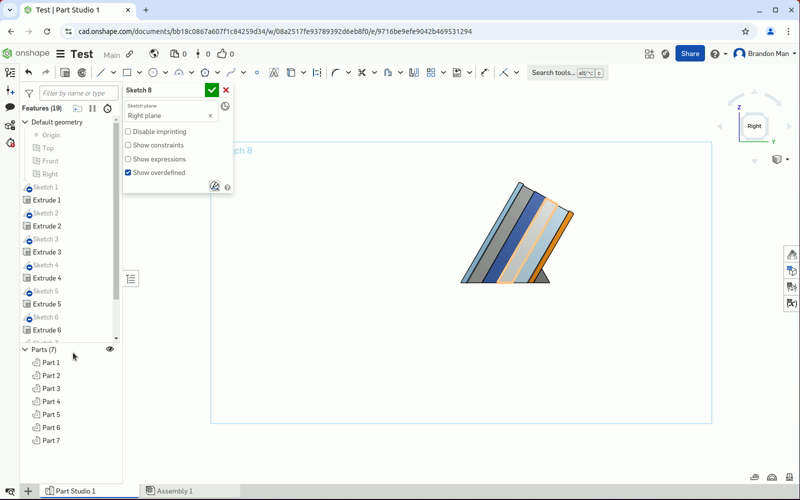
key(y)
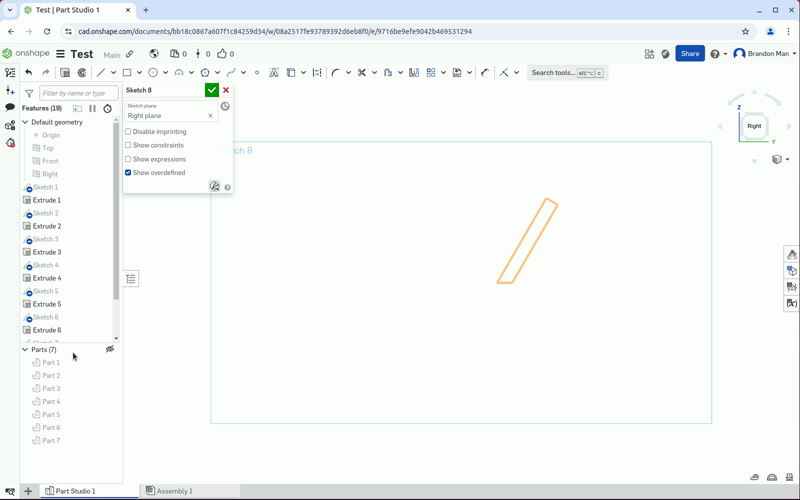
key(l)
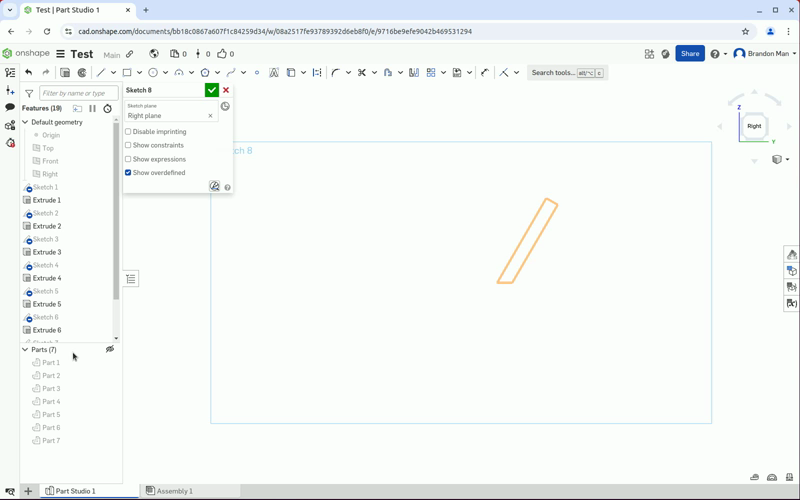
key_down(shift)
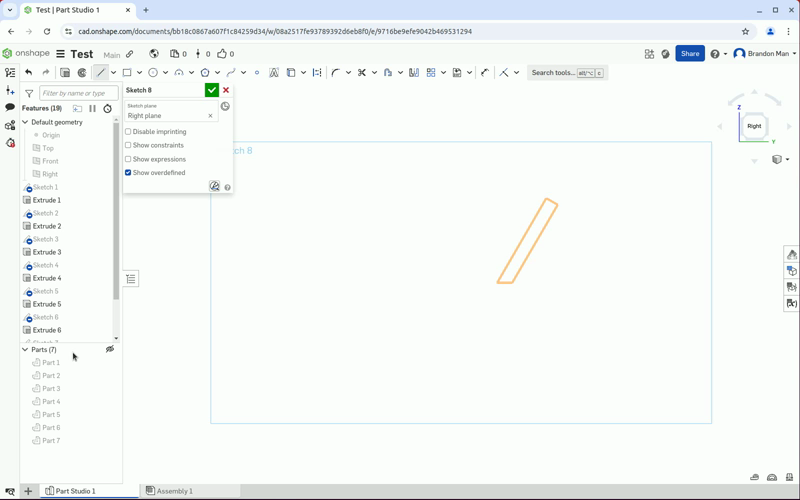
mouse_move(541, 270)
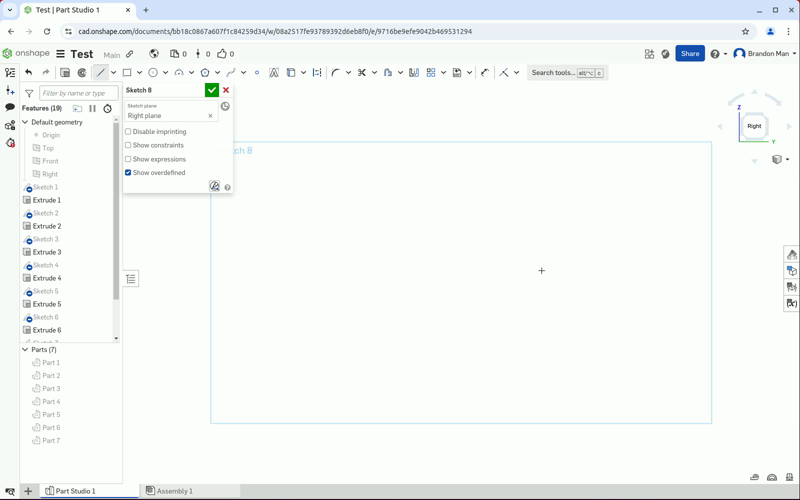
click(541, 270)
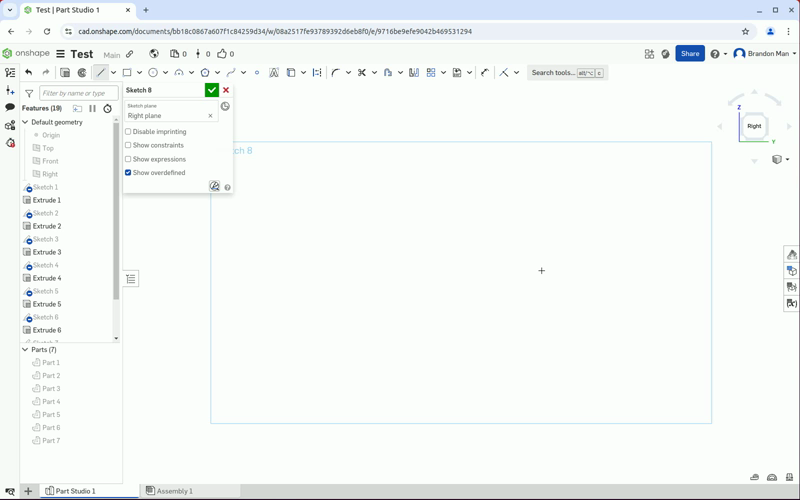
key_up(shift)
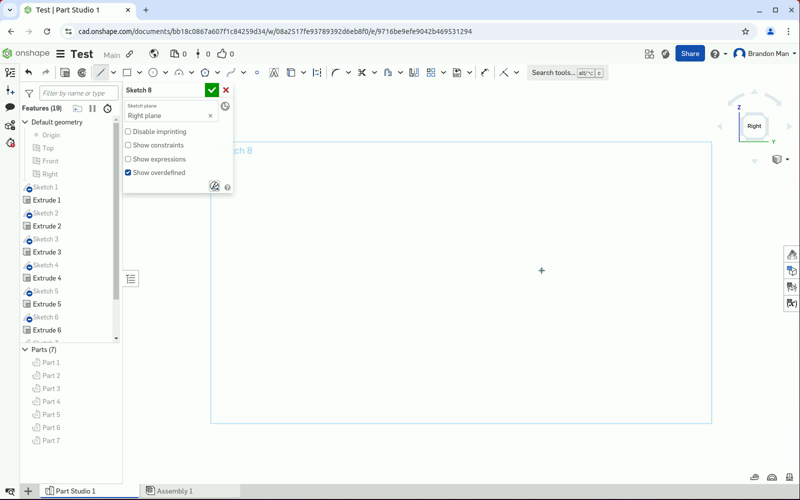
key_down(shift)
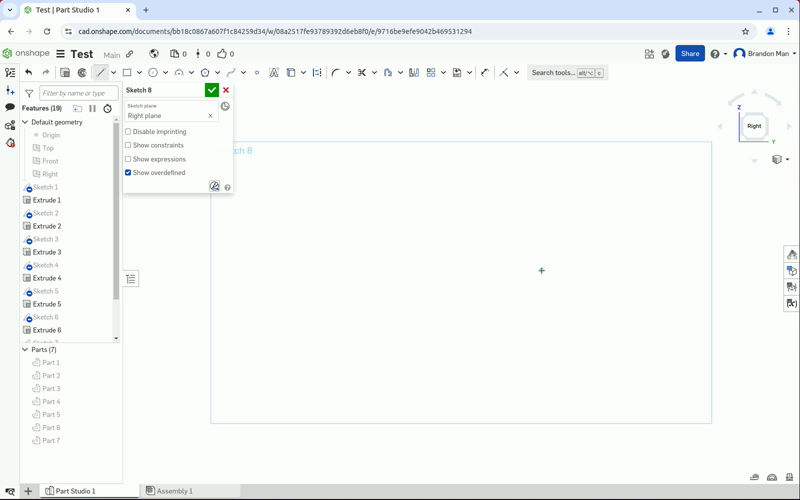
mouse_move(571, 270)
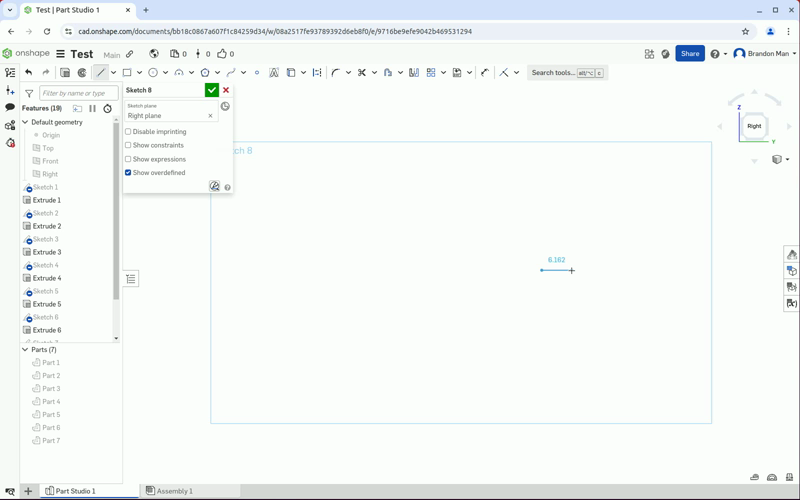
mouse_move(549, 283)
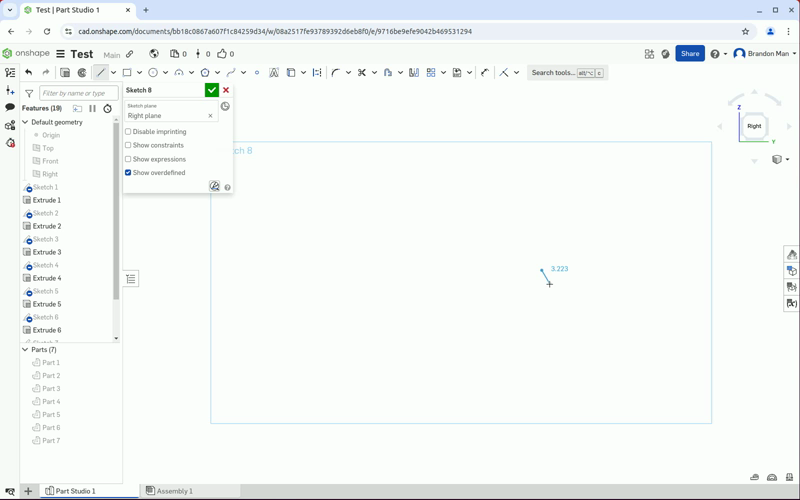
click(549, 283)
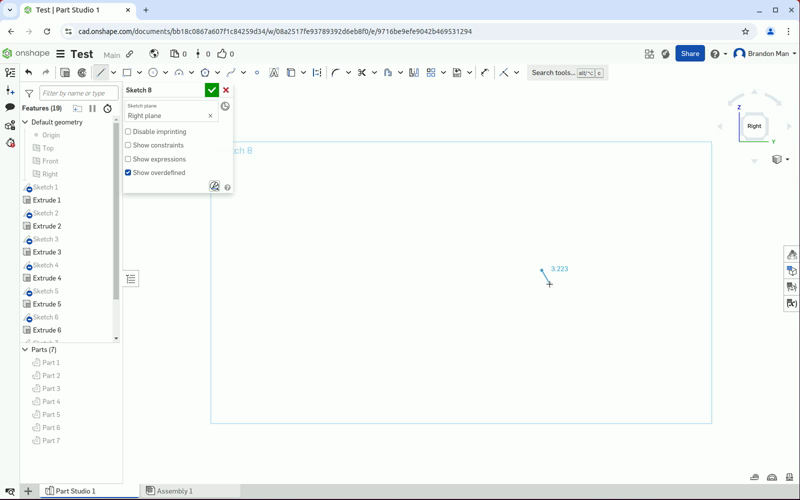
key_up(shift)
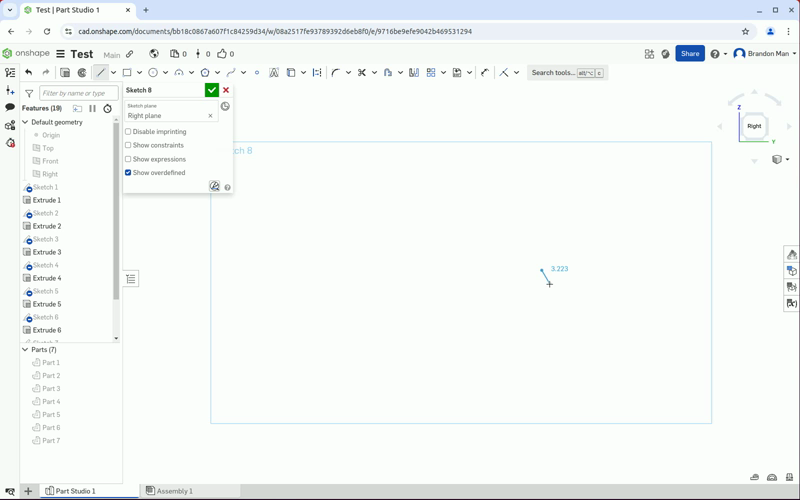
key_down(shift)
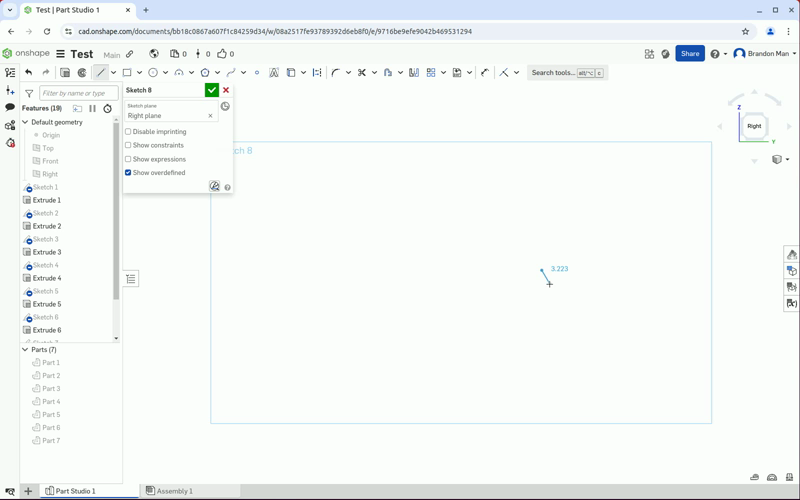
mouse_move(579, 283)
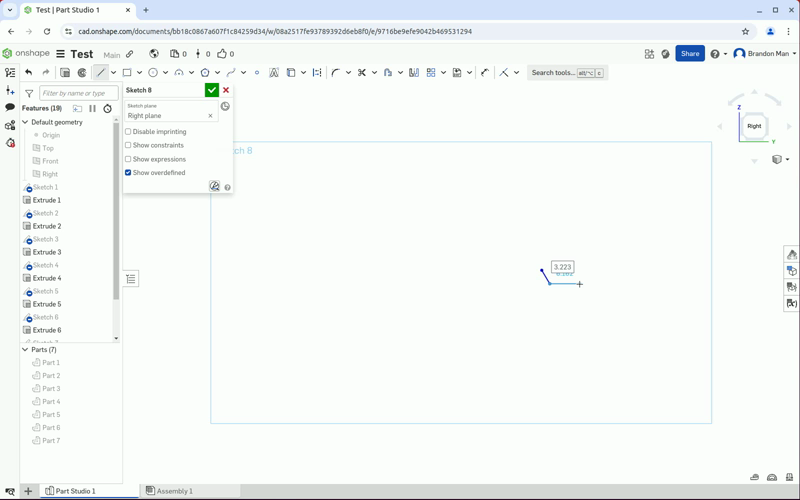
mouse_move(564, 283)
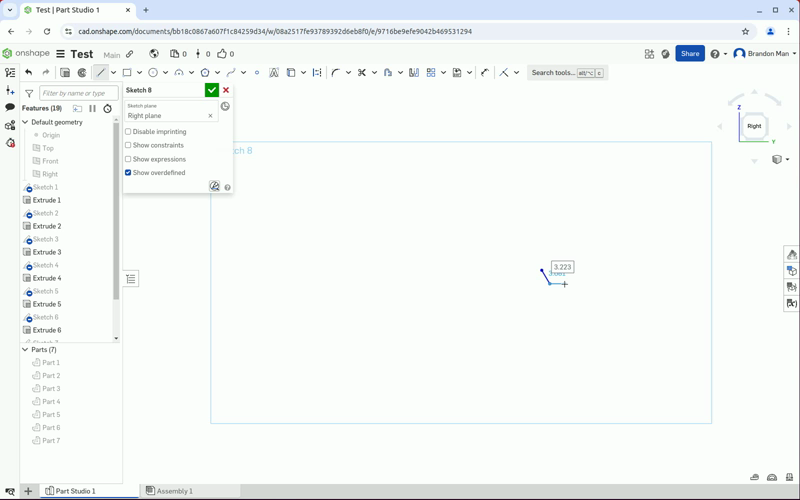
click(564, 283)
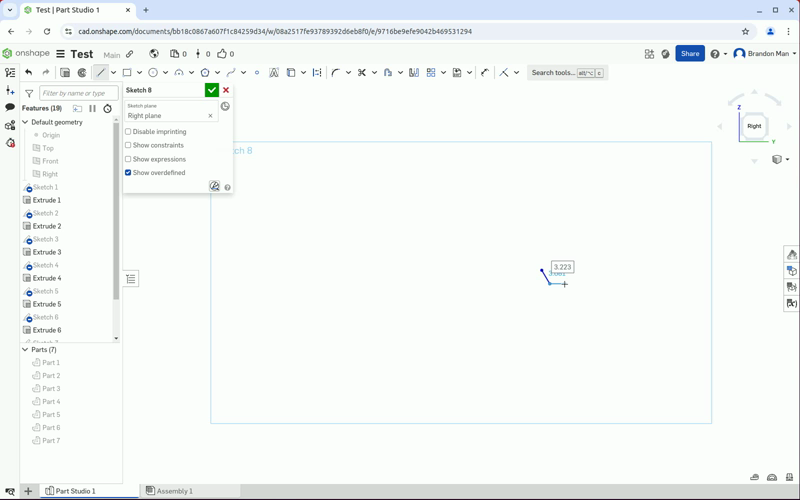
key_up(shift)
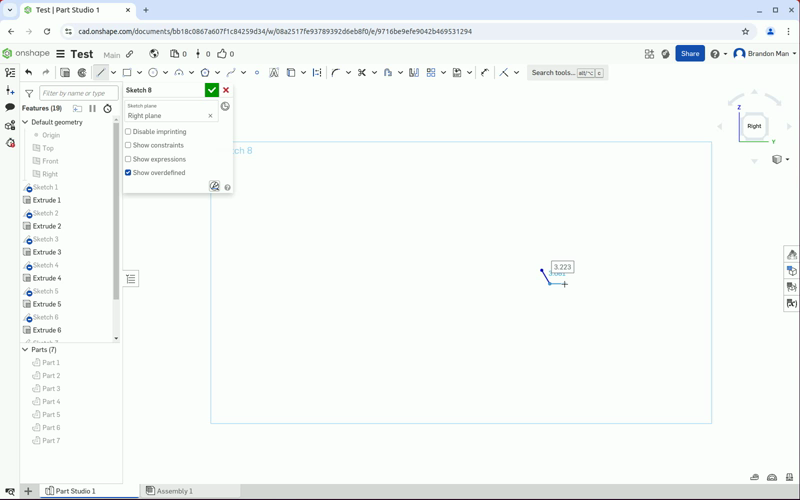
key_down(shift)
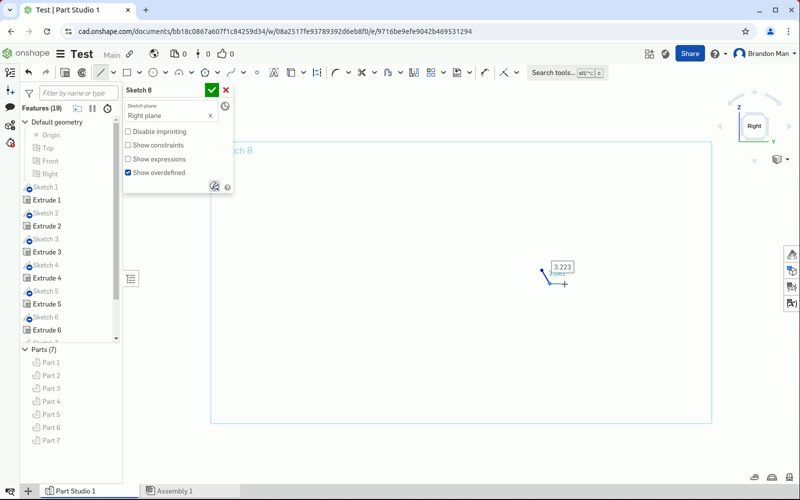
mouse_move(589, 283)
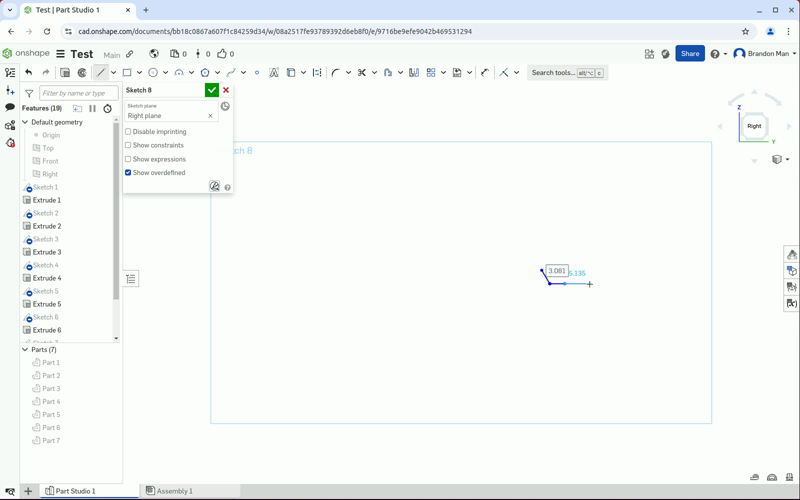
mouse_move(549, 256)
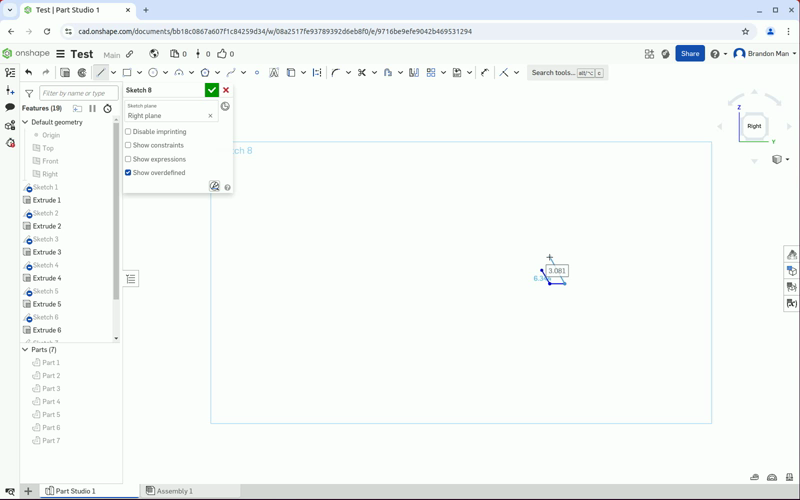
click(549, 256)
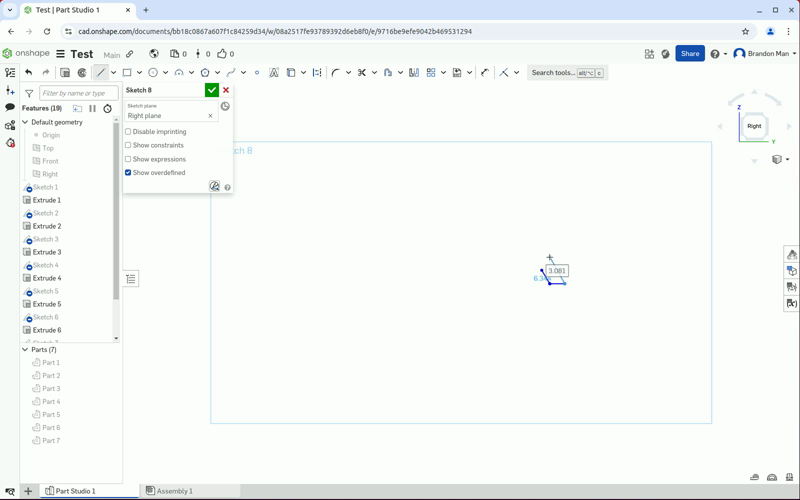
key_up(shift)
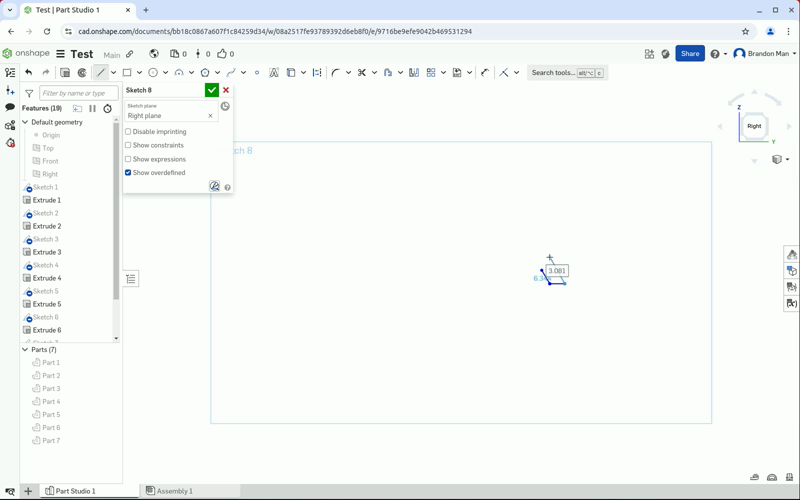
mouse_move(579, 256)
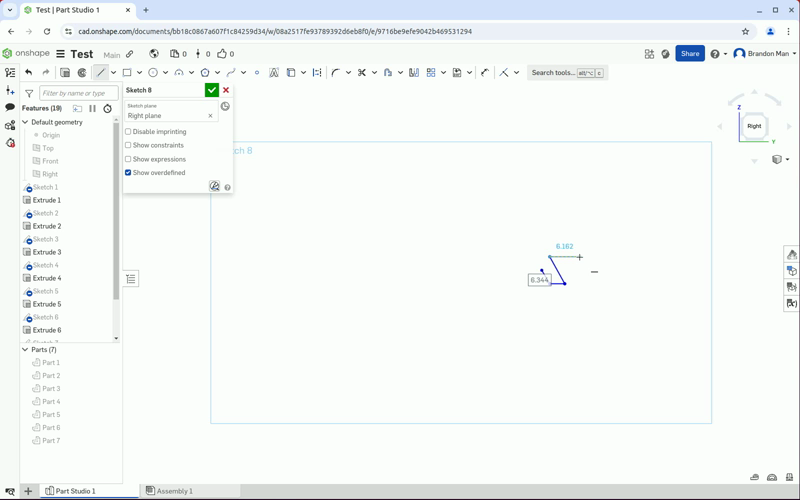
key_down(shift)
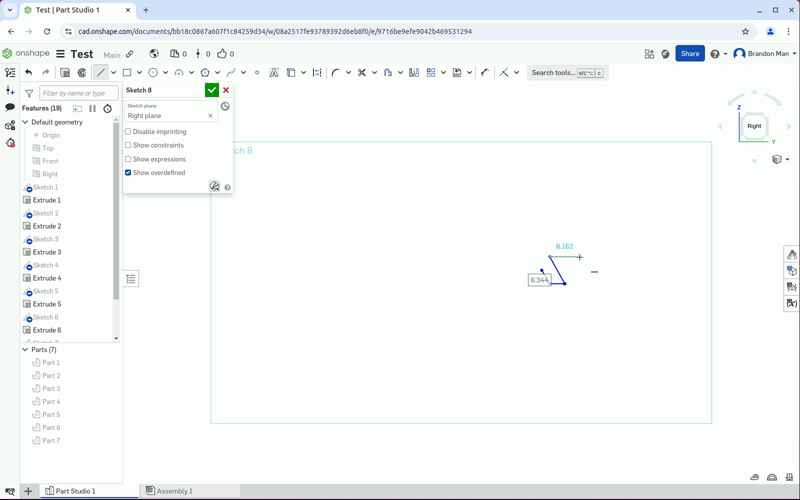
mouse_move(541, 270)
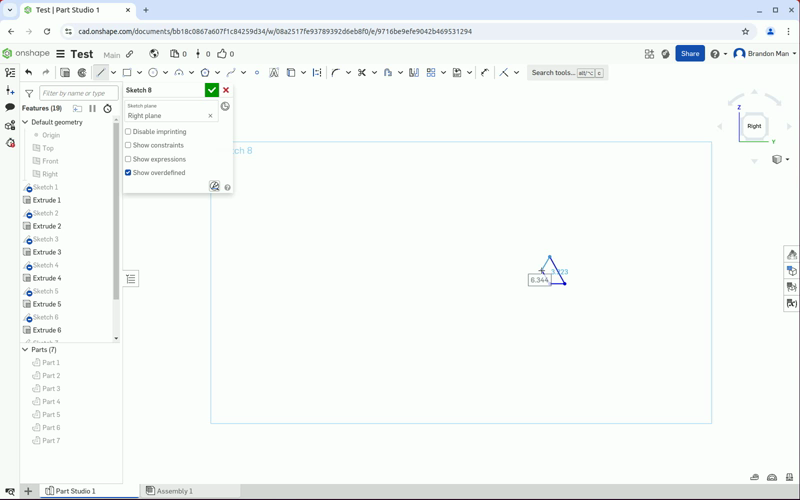
key_up(shift)
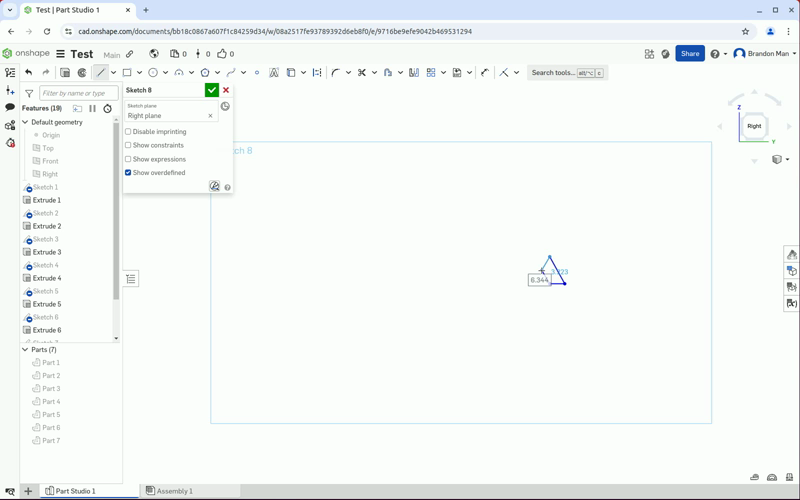
click(541, 270)
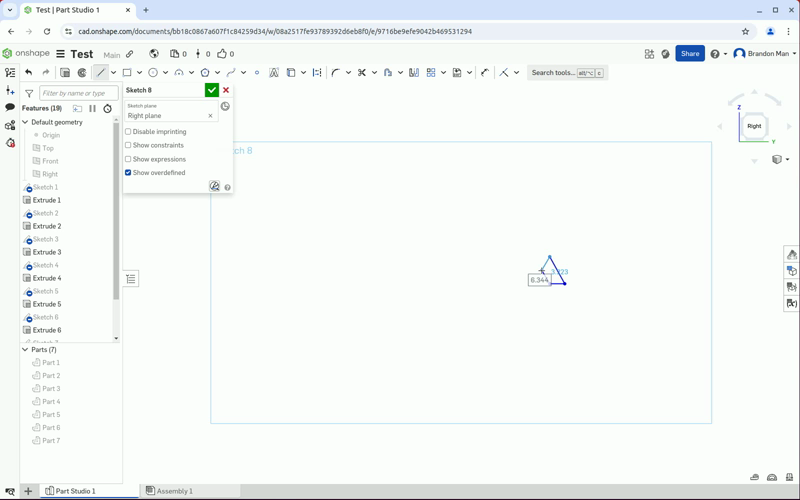
key(esc)
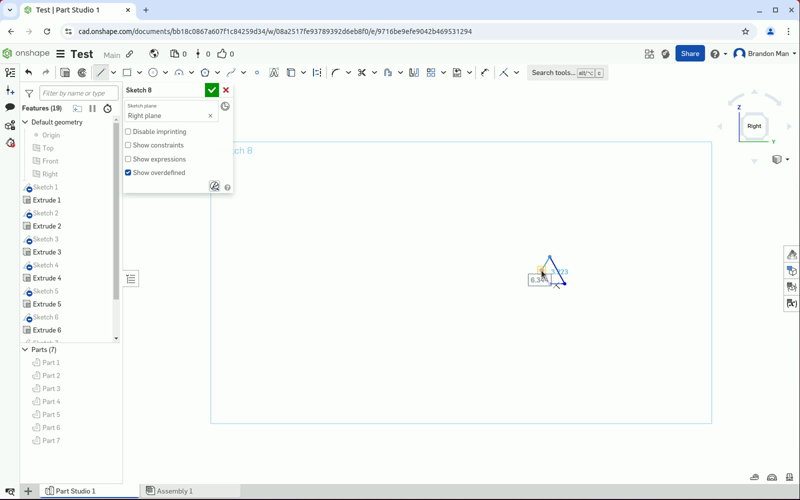
mouse_move(549, 276)
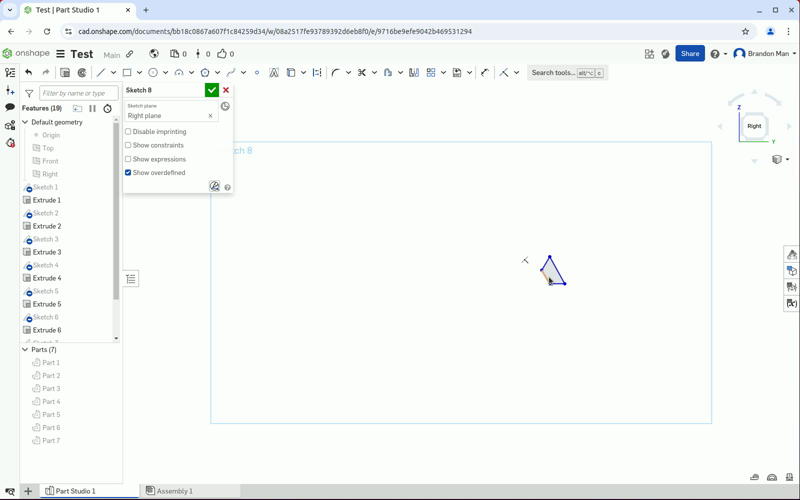
scroll(6)
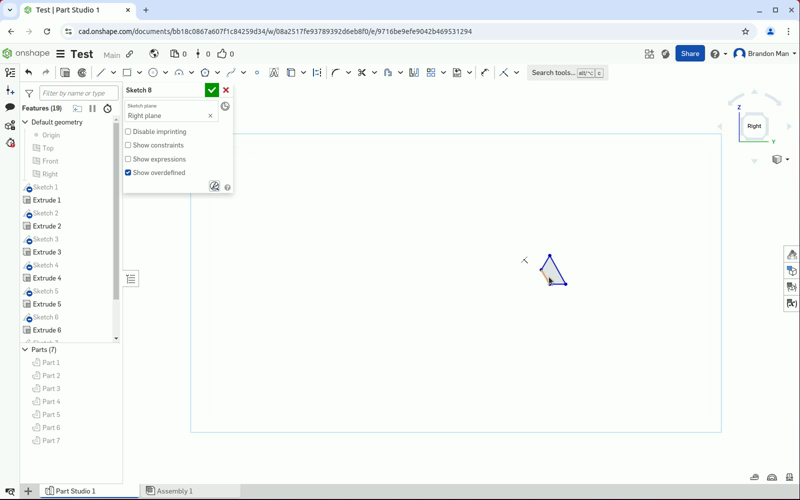
scroll(6)
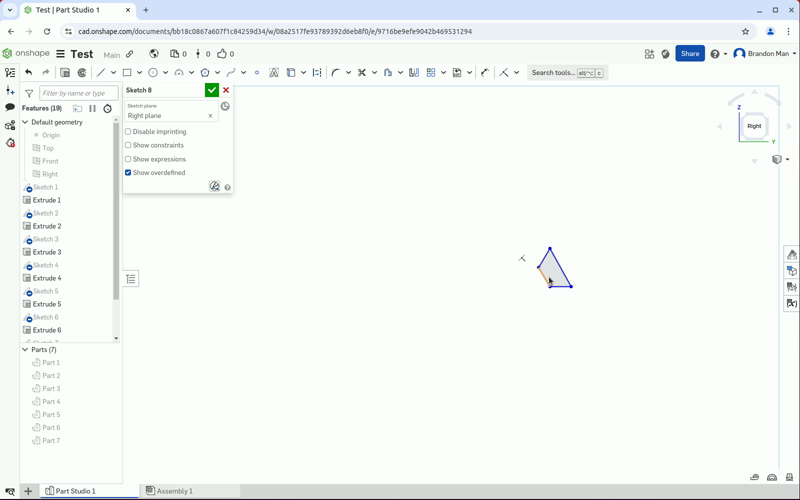
scroll(6)
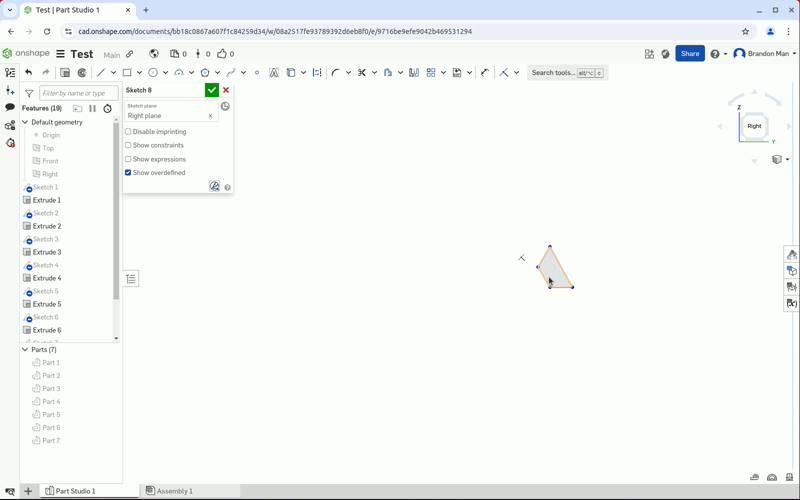
scroll(6)
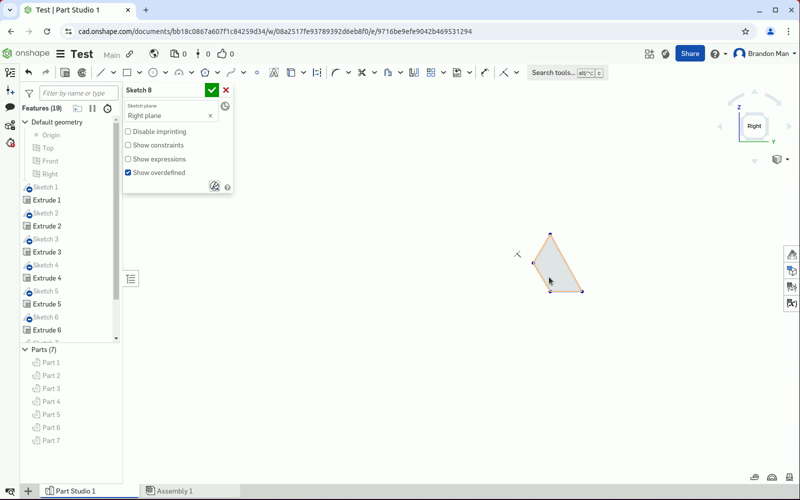
scroll(6)
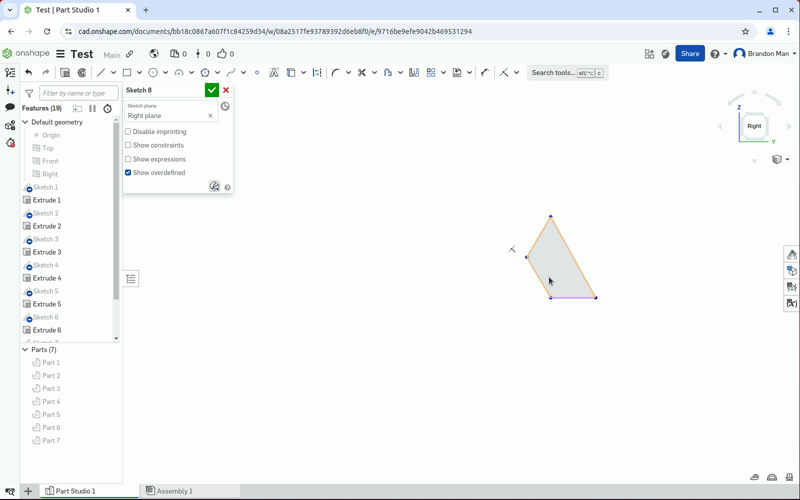
scroll(6)
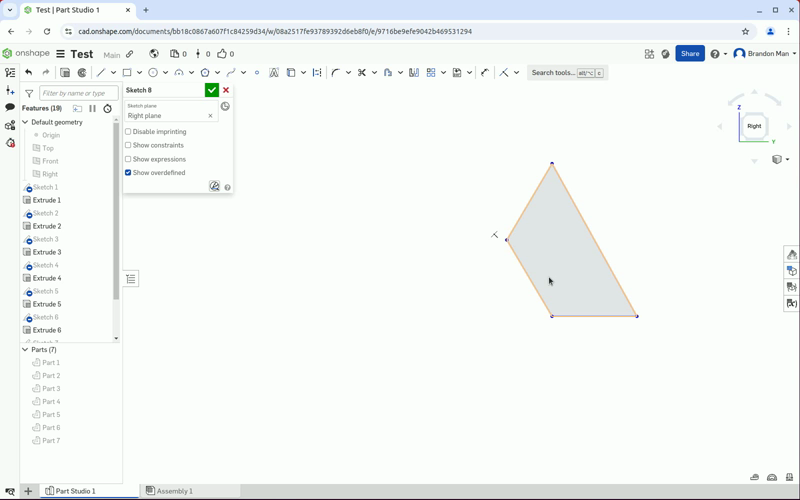
scroll(6)
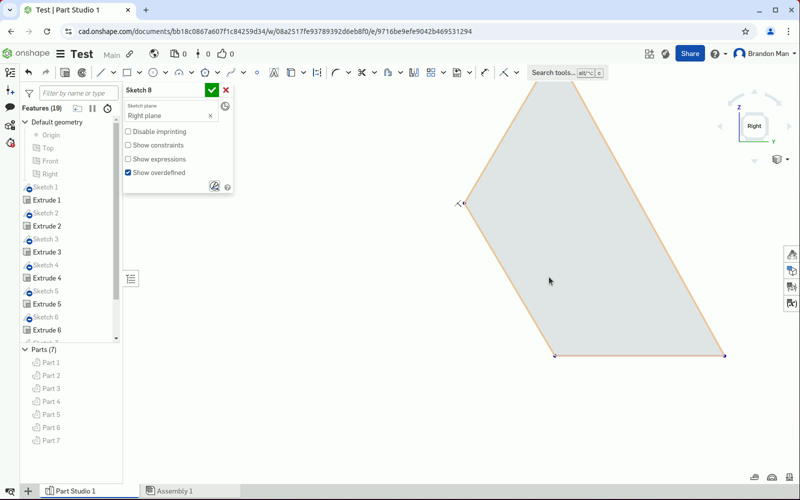
click(549, 276)
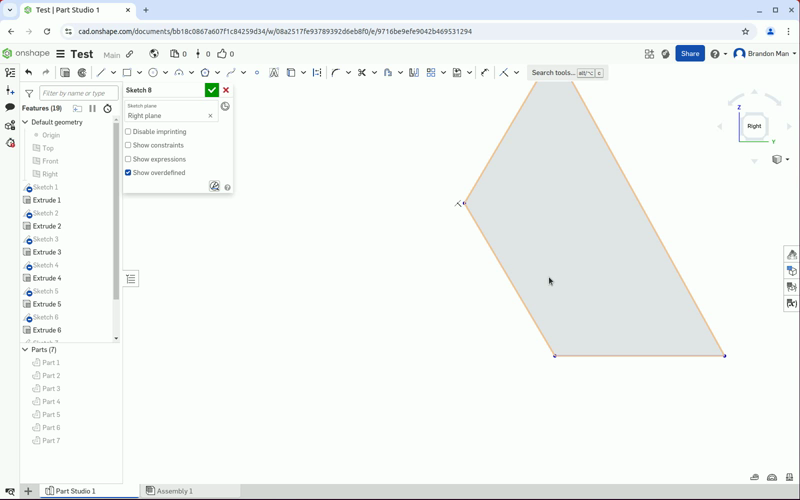
scroll(-6)
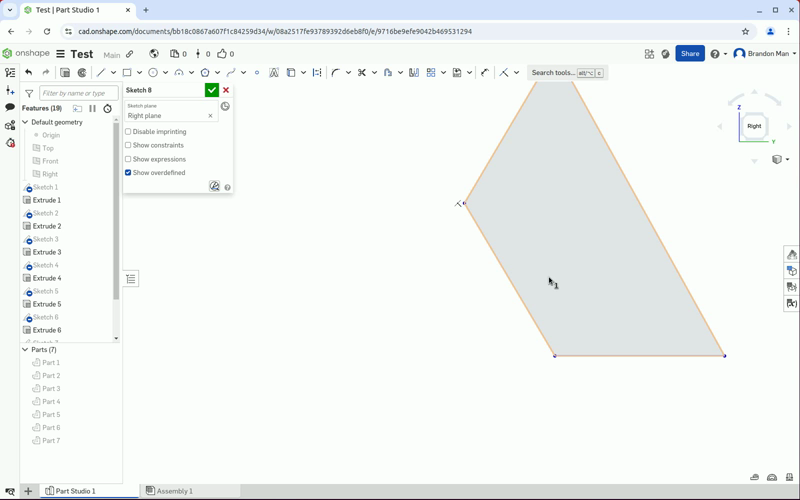
scroll(-6)
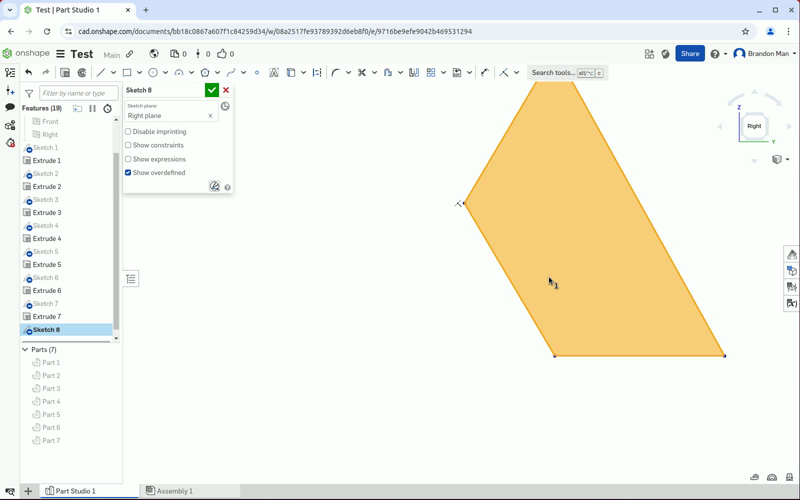
scroll(-6)
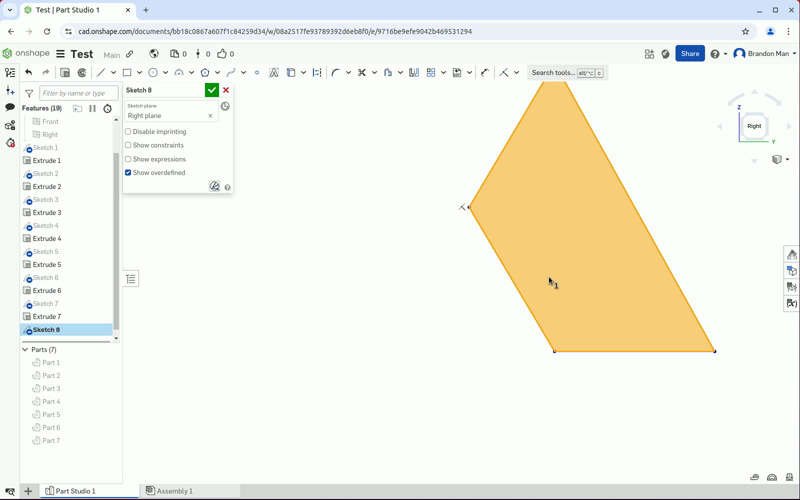
scroll(-6)
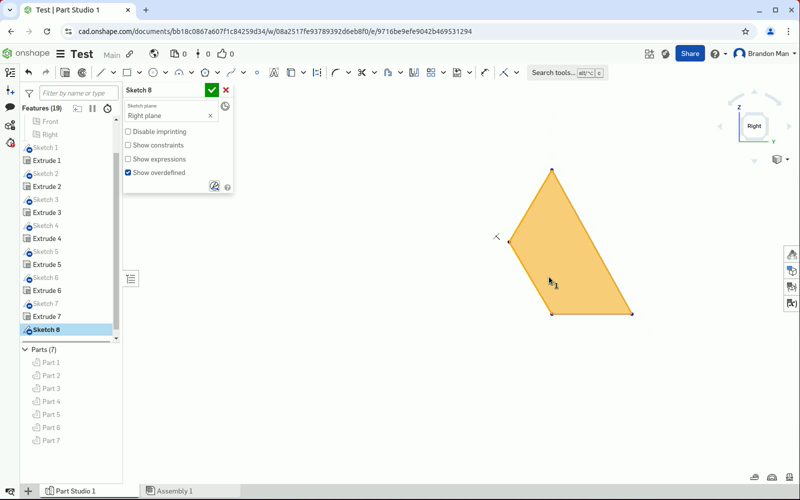
scroll(-6)
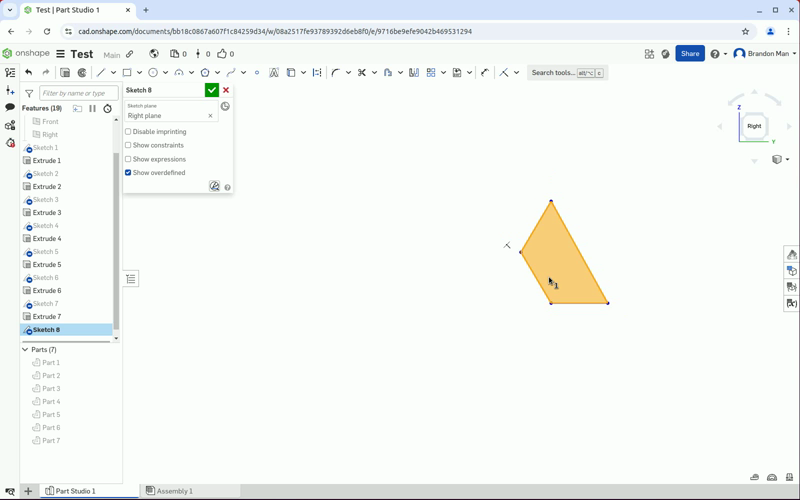
scroll(-6)
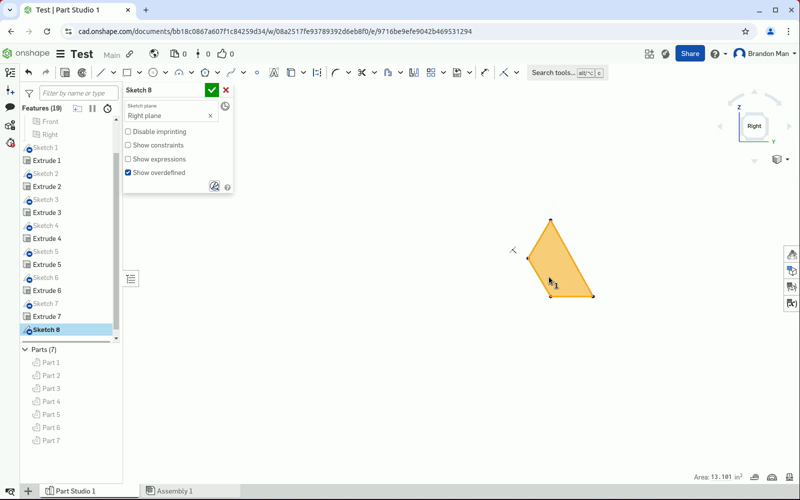
scroll(-6)
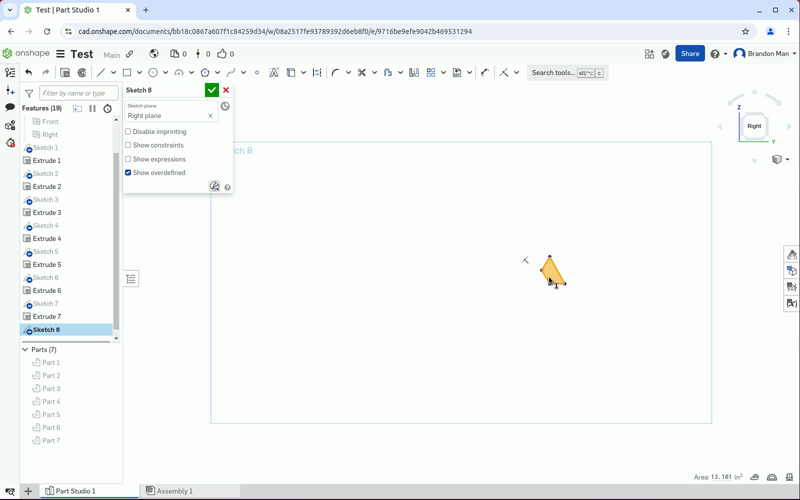
mouse_move(73, 352)
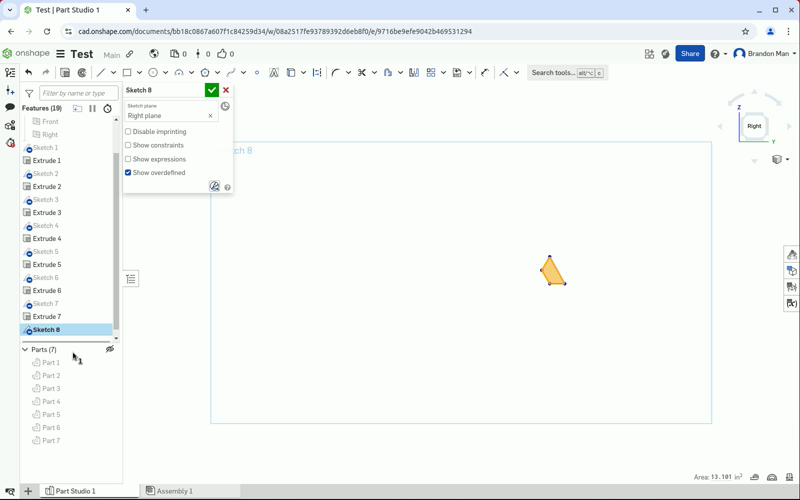
key(shift+y)
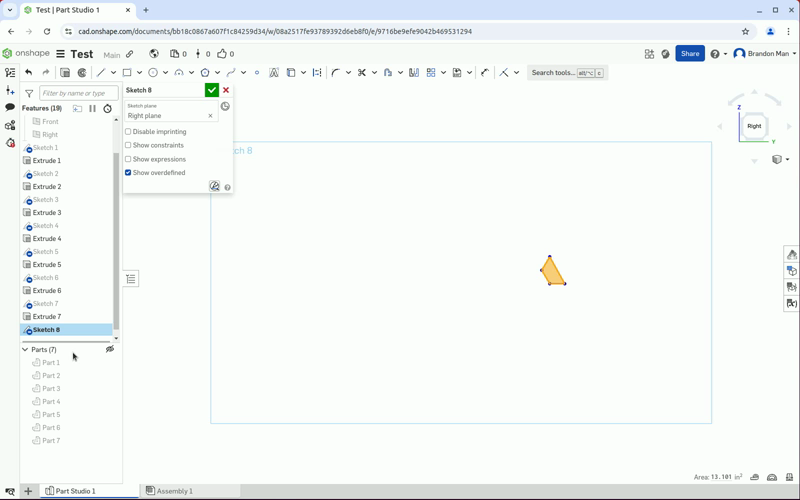
key(shift+e)
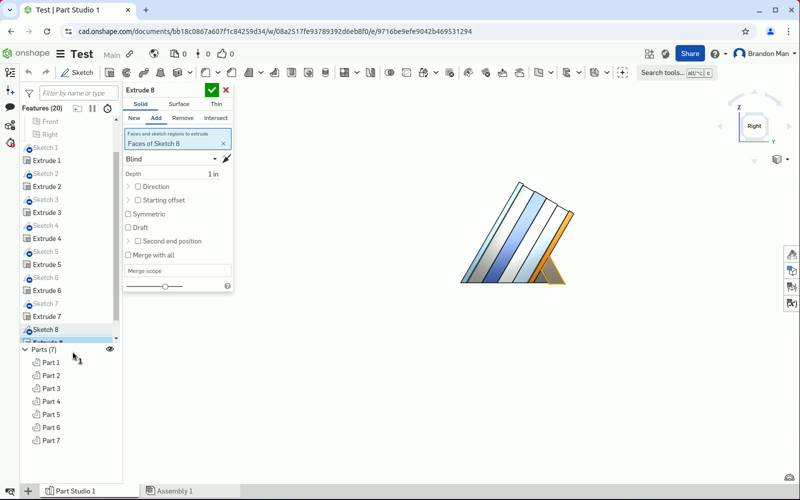
mouse_move(143, 106)
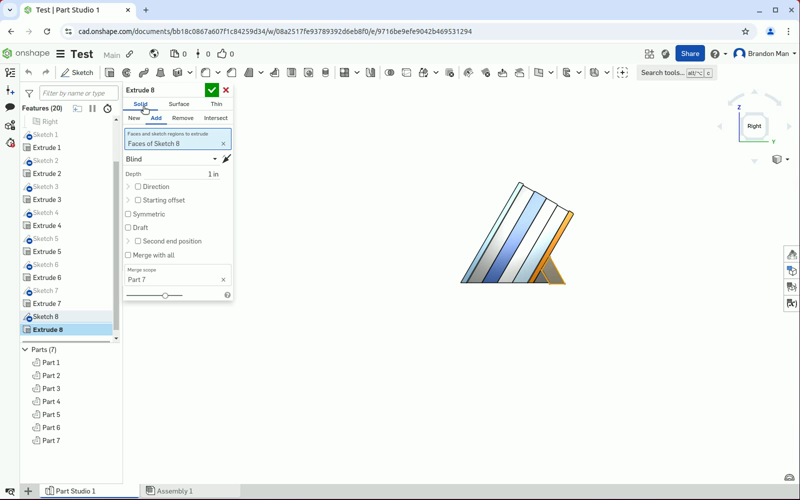
click(143, 106)
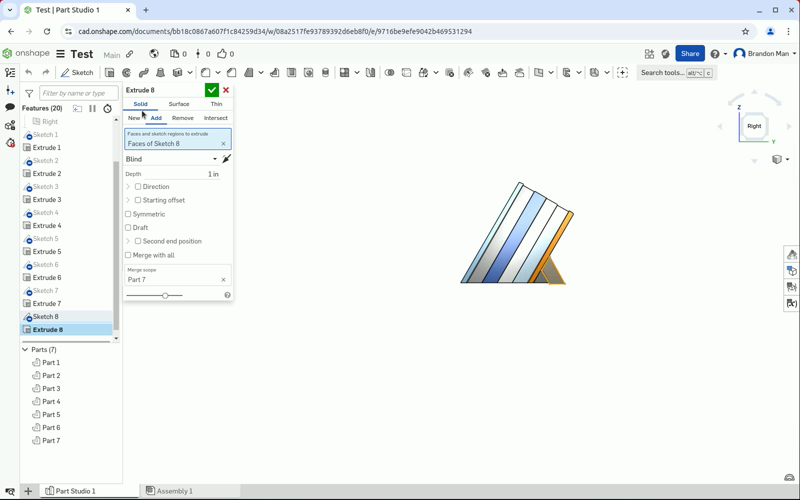
mouse_move(137, 120)
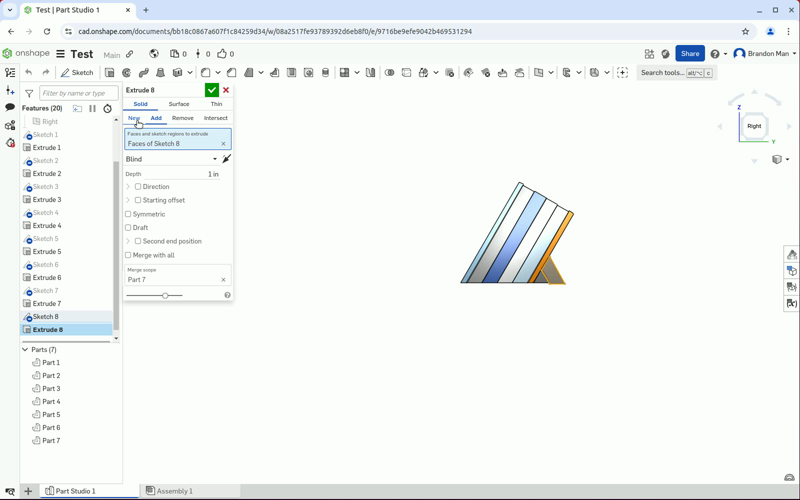
click(137, 120)
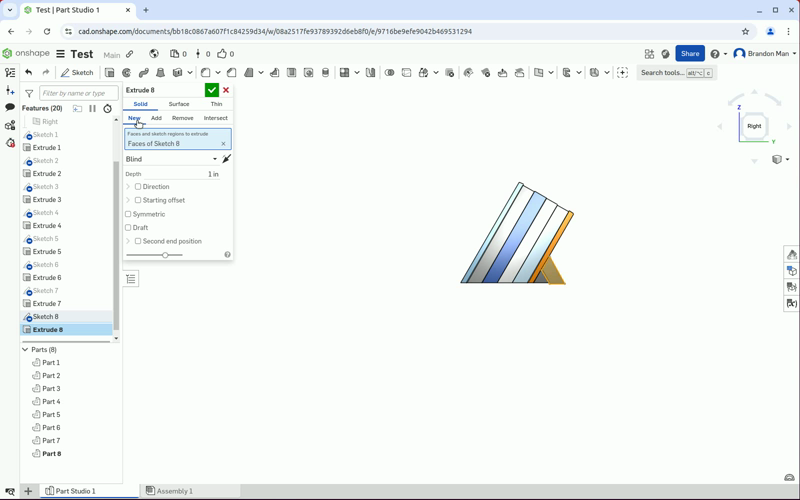
key(tab, 4)
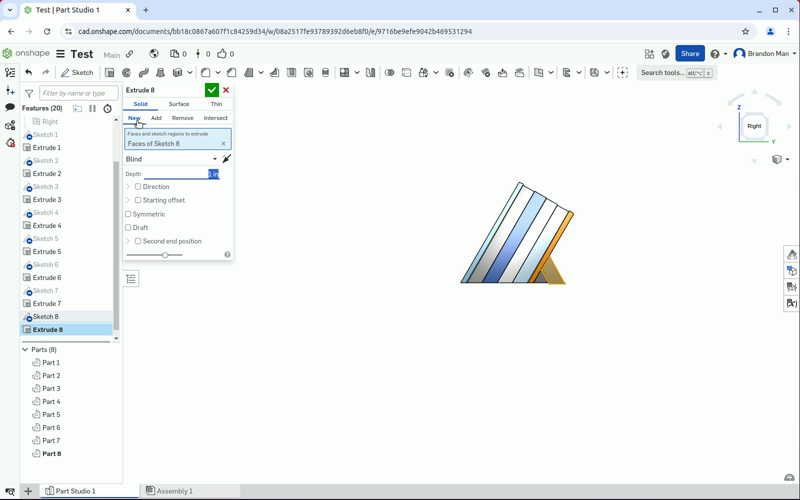
text(8.666)
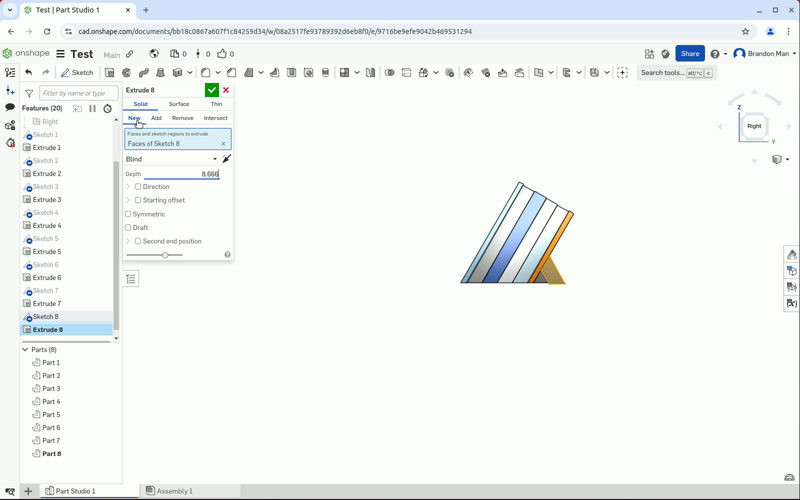
key(enter)
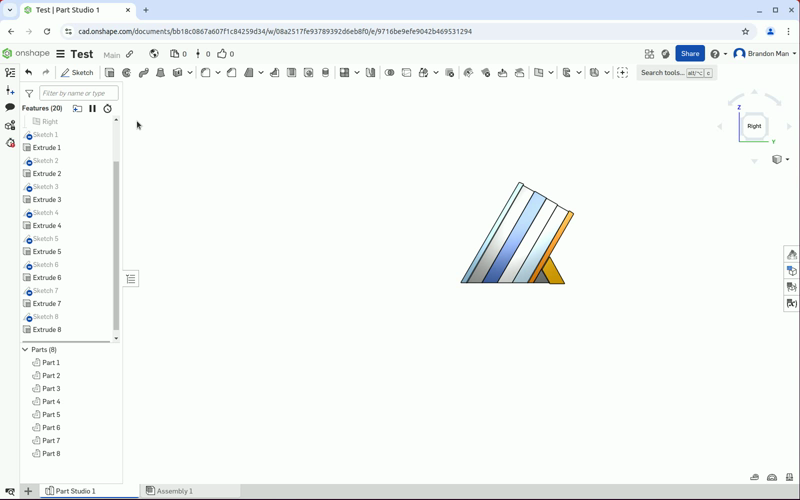
key(shift+h)
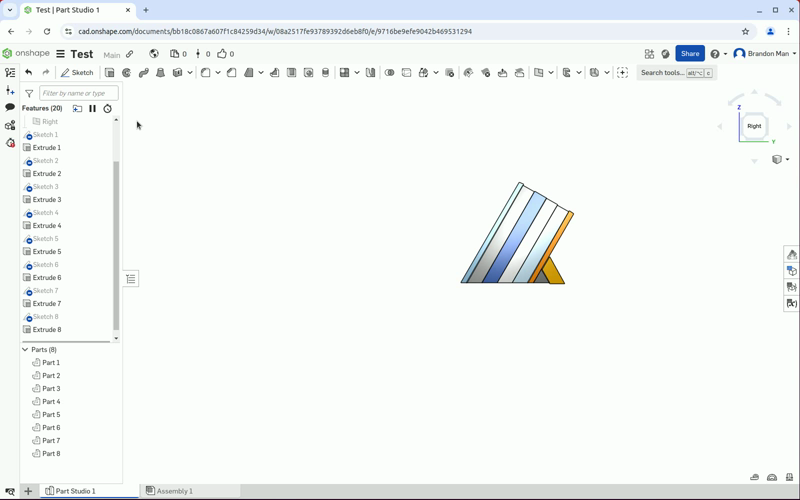
key(shift+h)
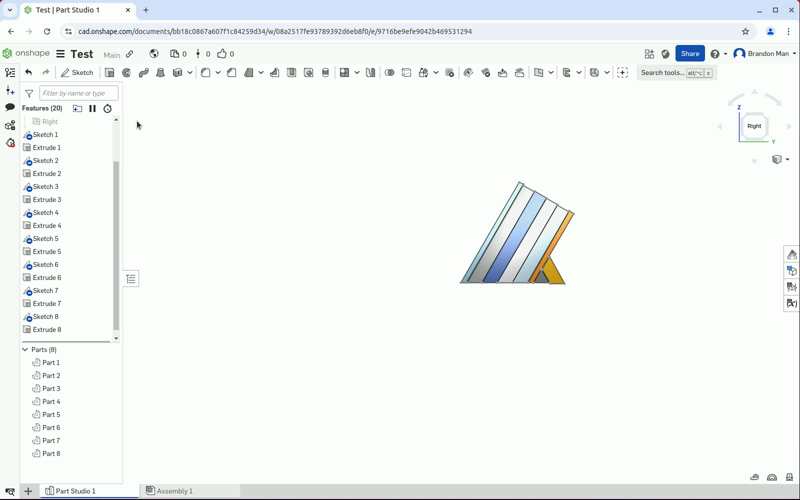
key(shift+7)
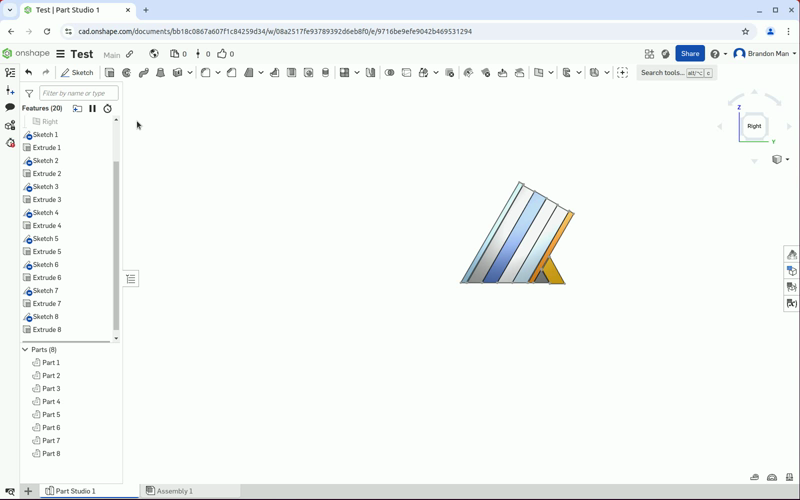
key(right, 2)
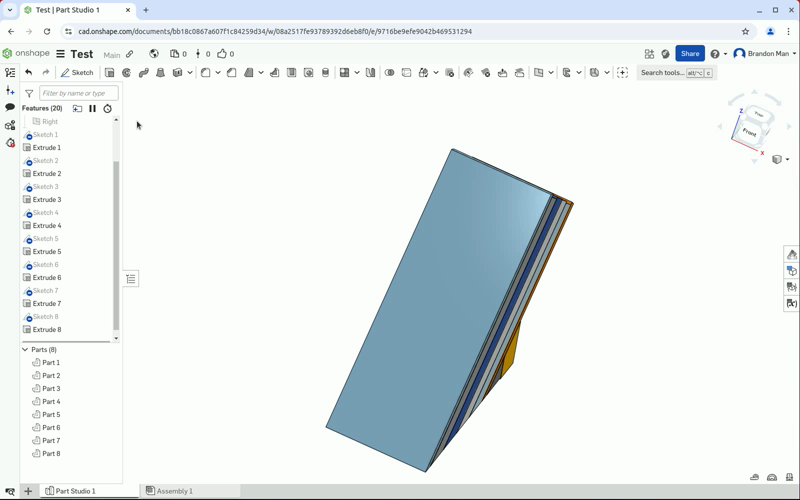
key(down, 2)
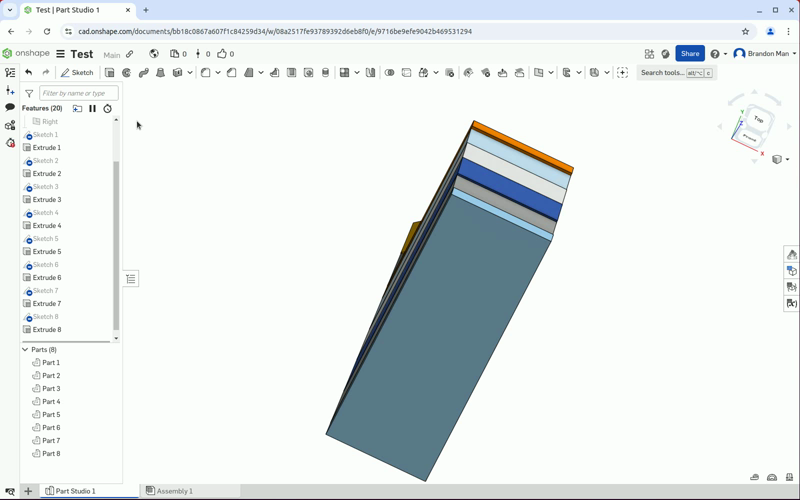
key(up, 2)
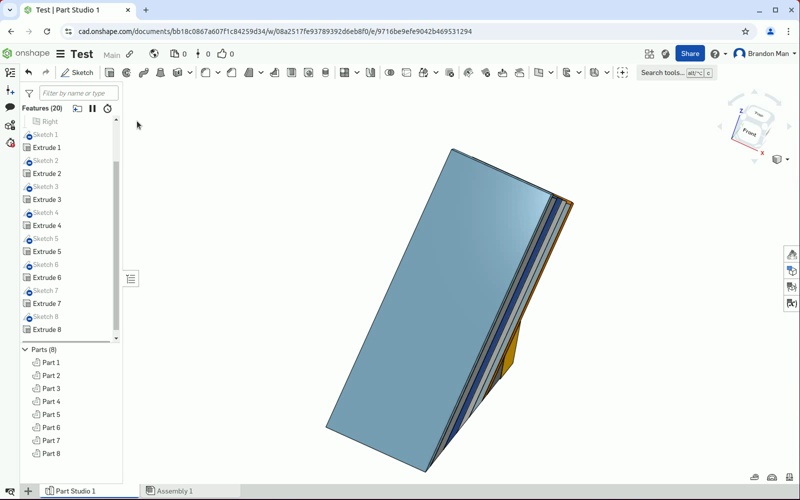
key(left, 2)
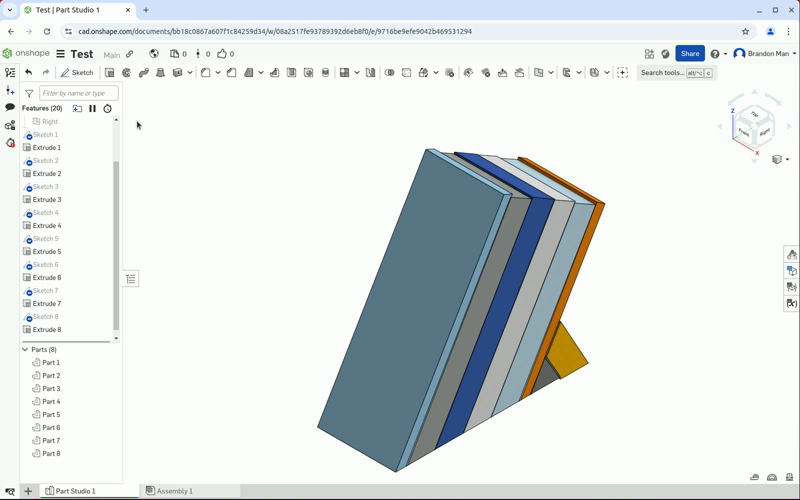
mouse_move(69, 137)
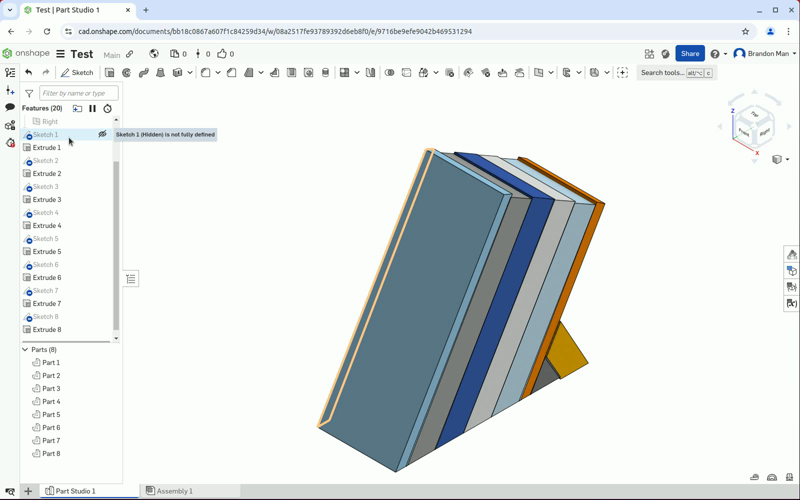
click(69, 137)